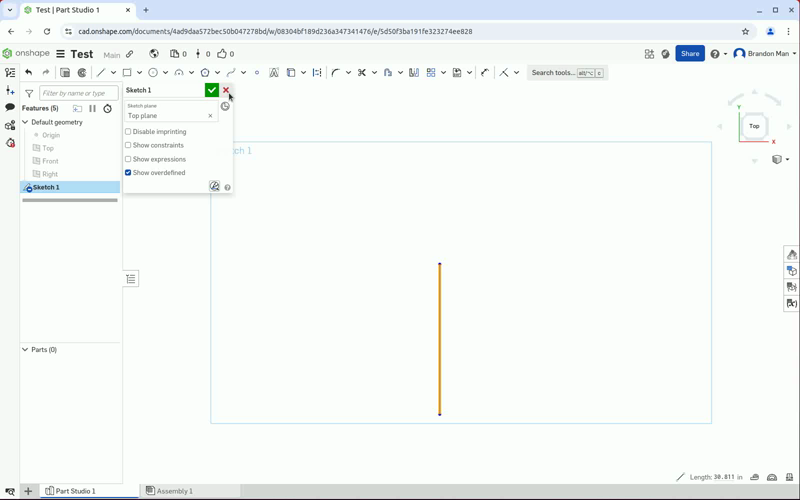
key(shift+h)
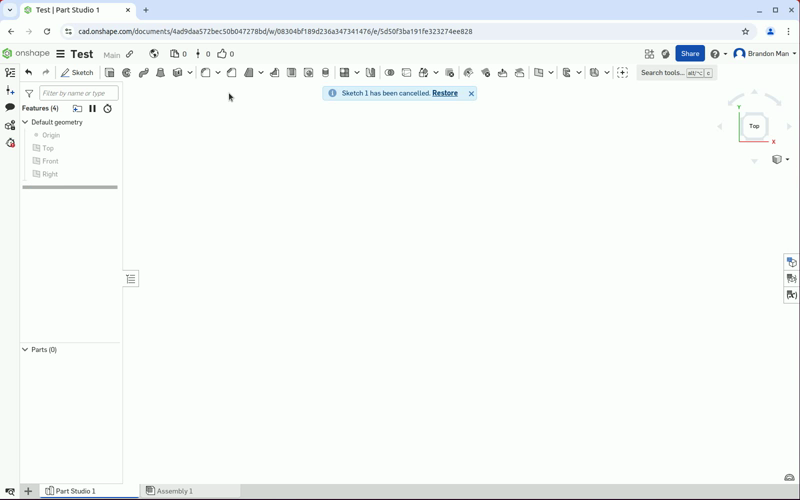
mouse_move(73, 352)
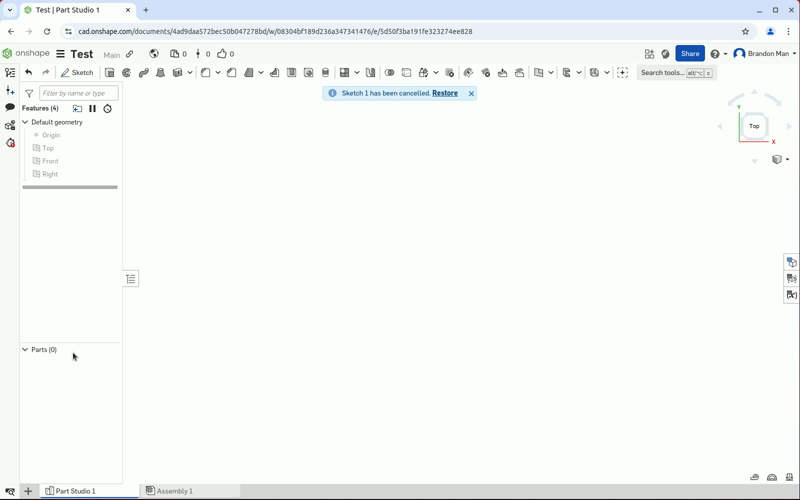
key(y)
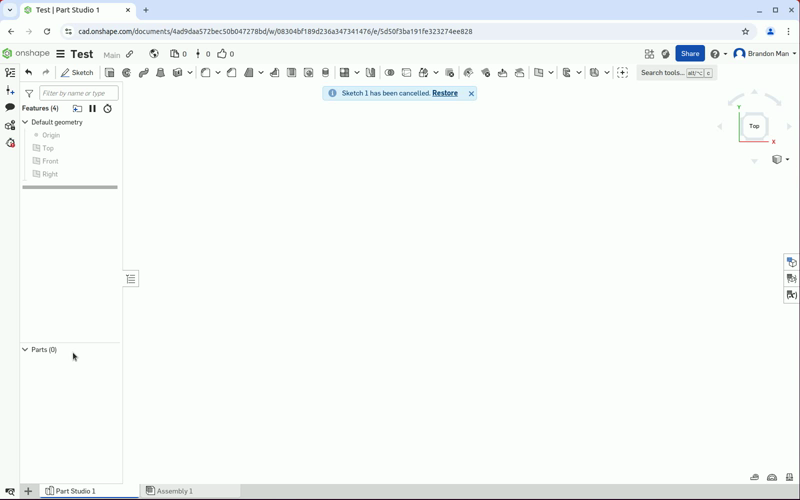
key(shift+p)
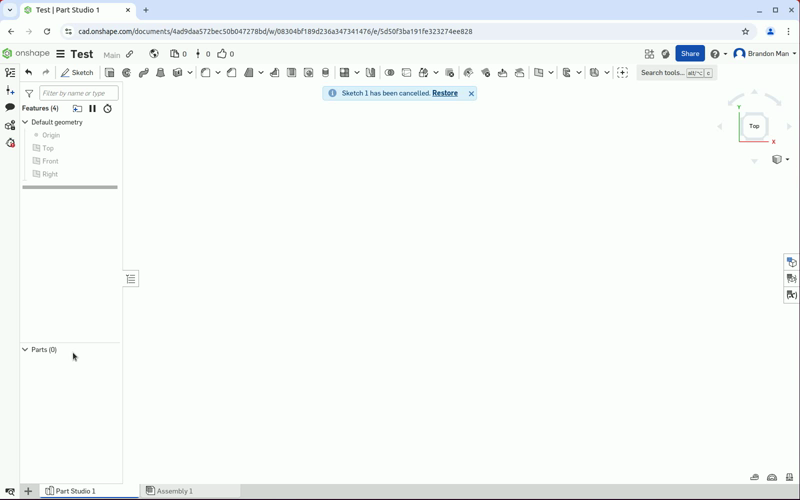
key(space)
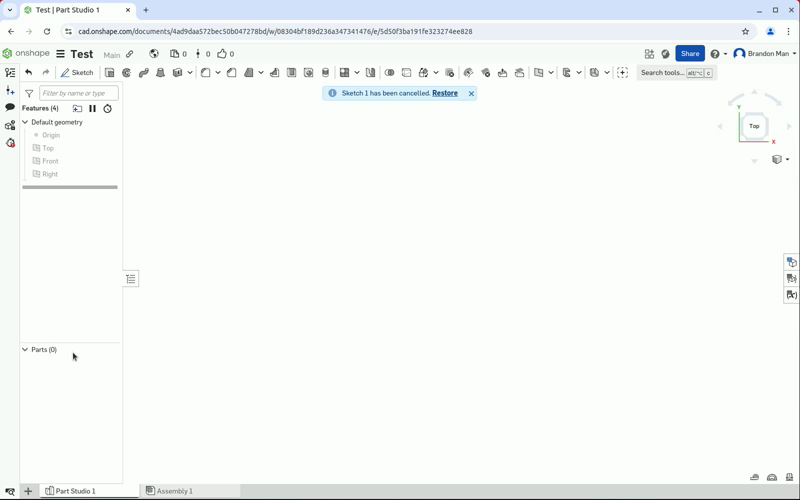
key_down(shift)
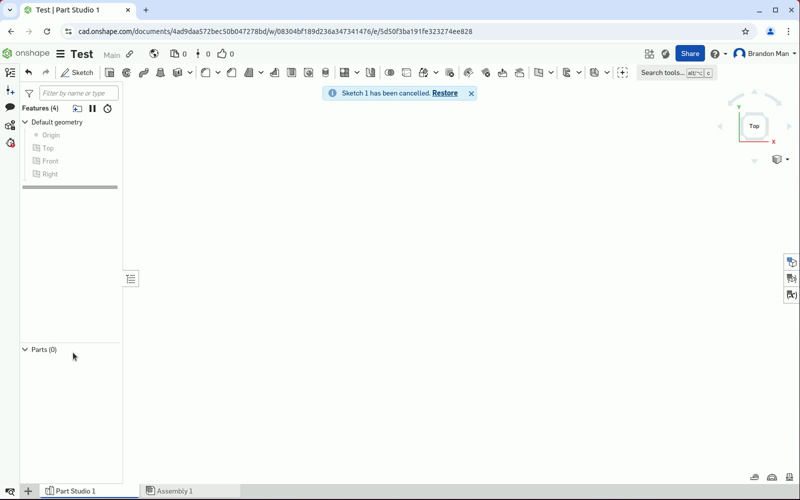
key(up)
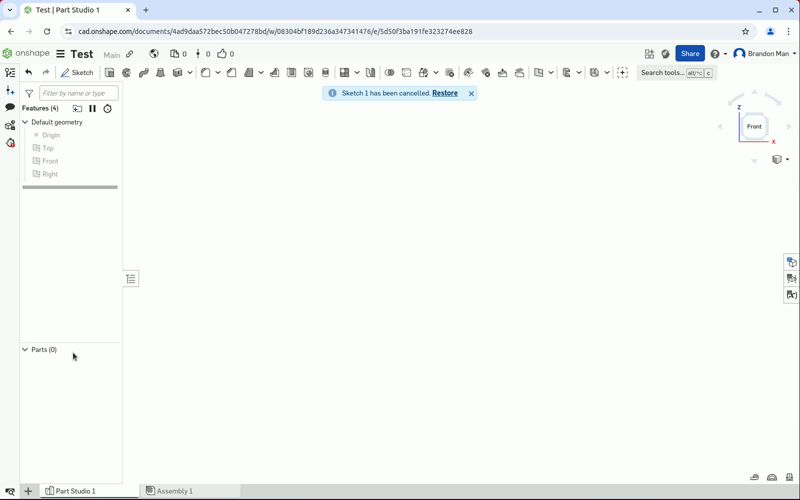
key_up(shift)
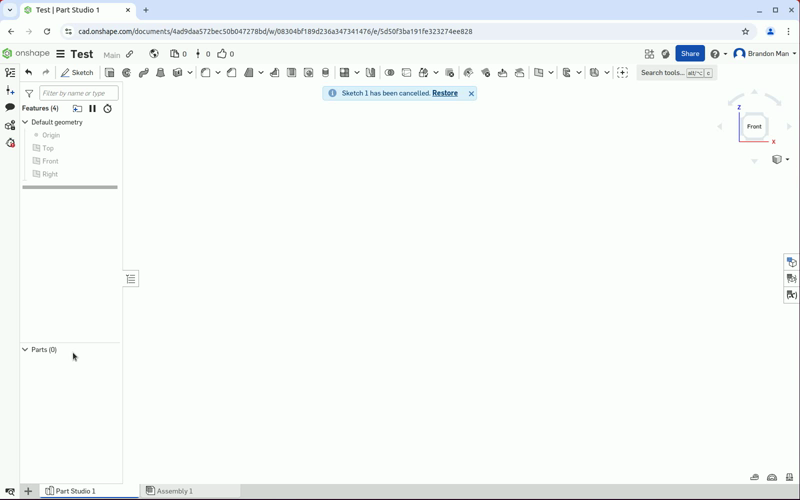
mouse_move(73, 352)
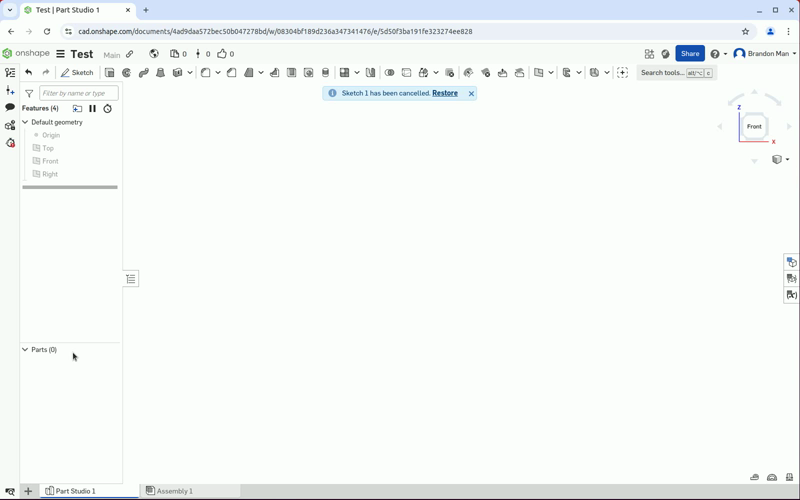
key(shift+y)
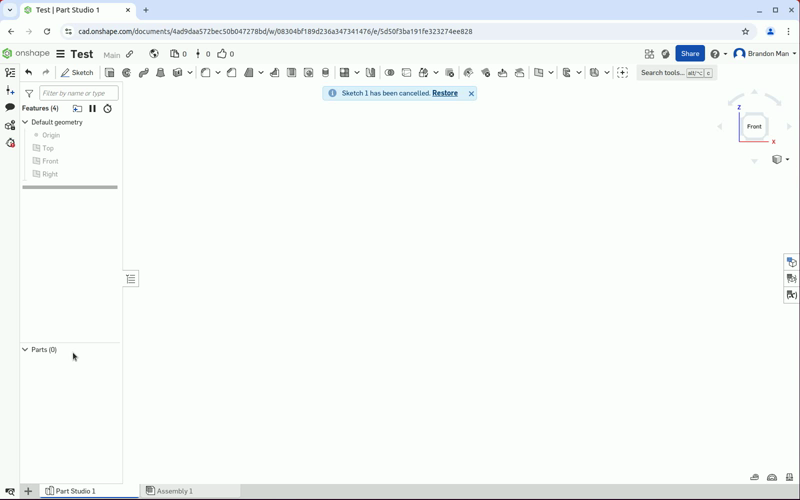
key(shift+s)
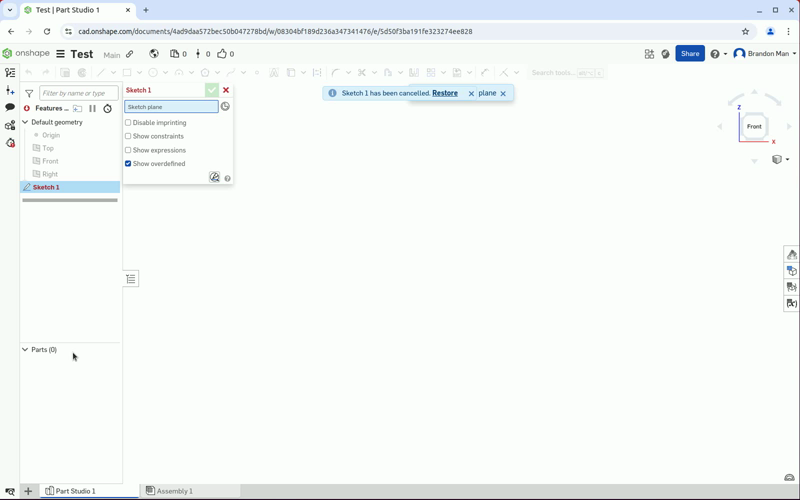
mouse_move(73, 163)
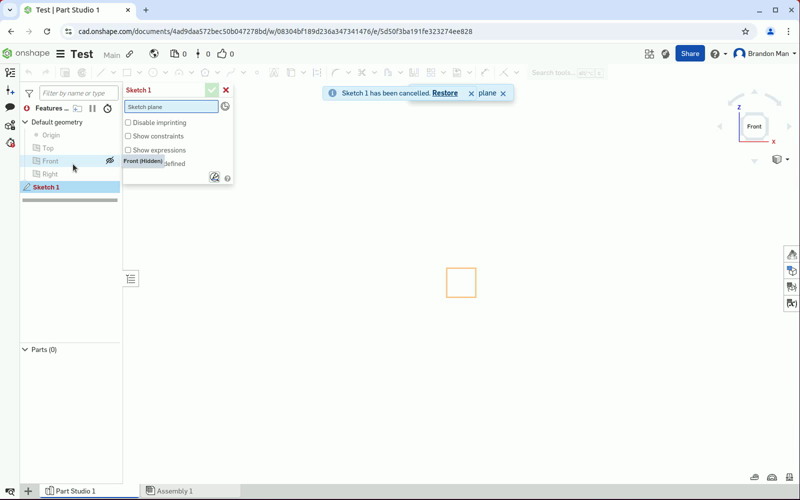
click(73, 163)
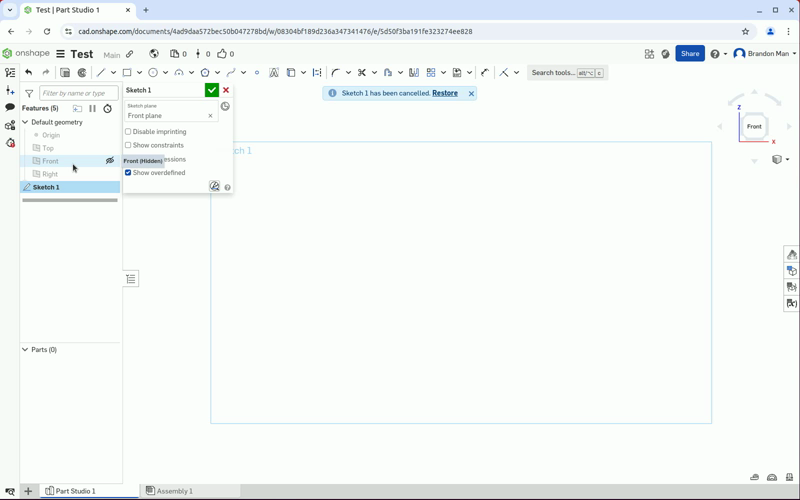
mouse_move(73, 352)
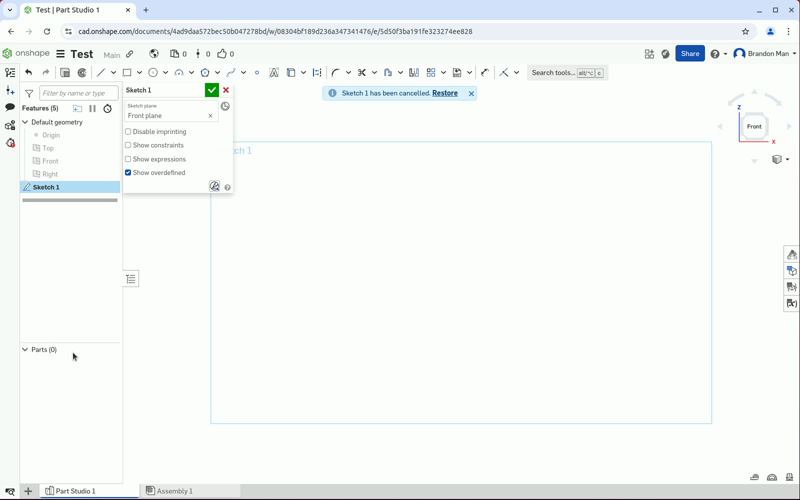
key(y)
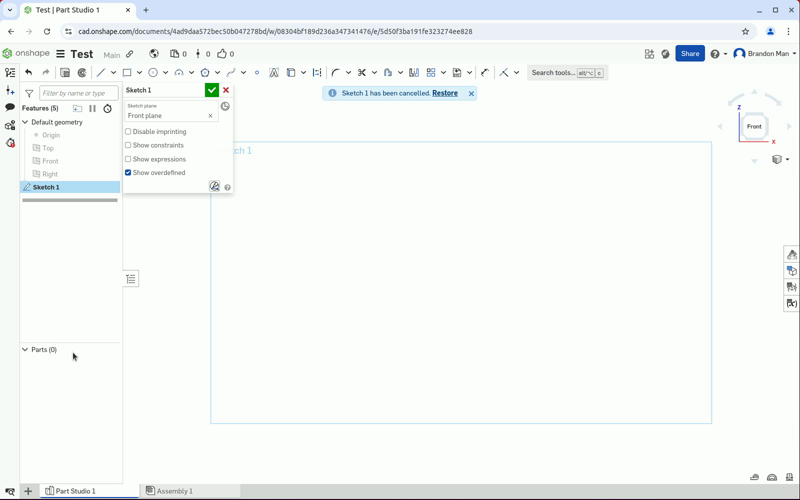
key(l)
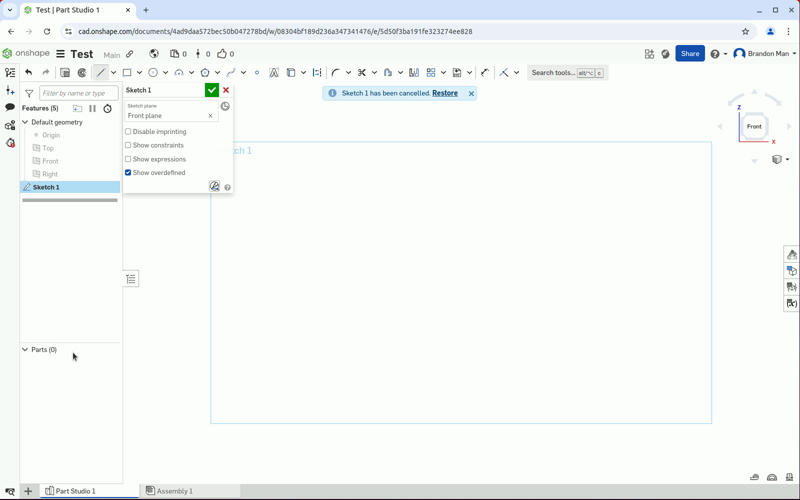
key_down(shift)
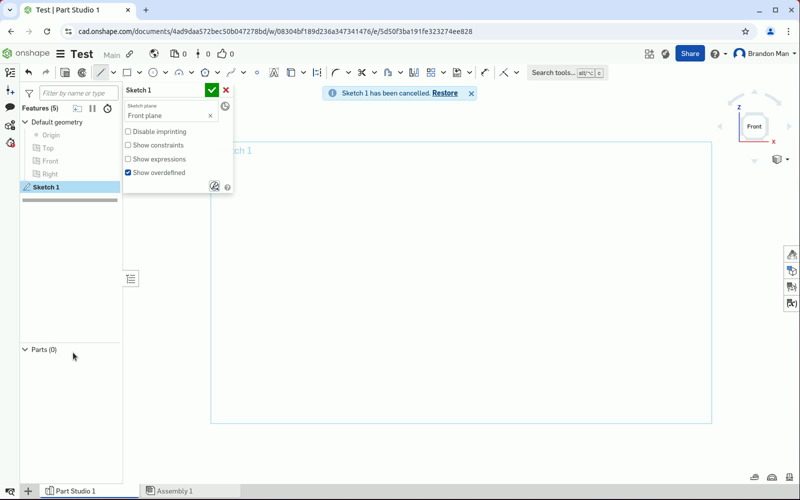
mouse_move(353, 288)
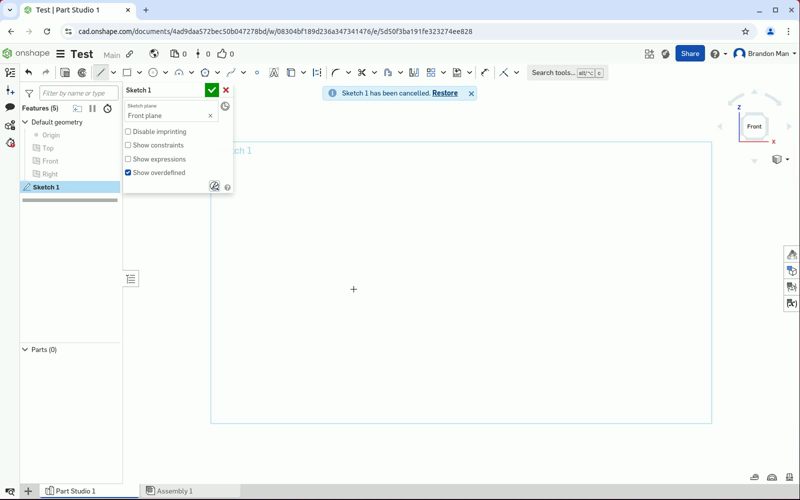
click(353, 288)
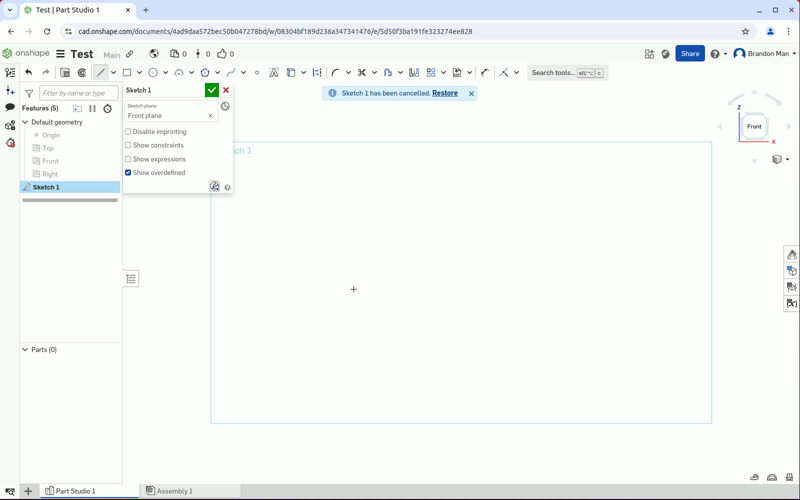
key_up(shift)
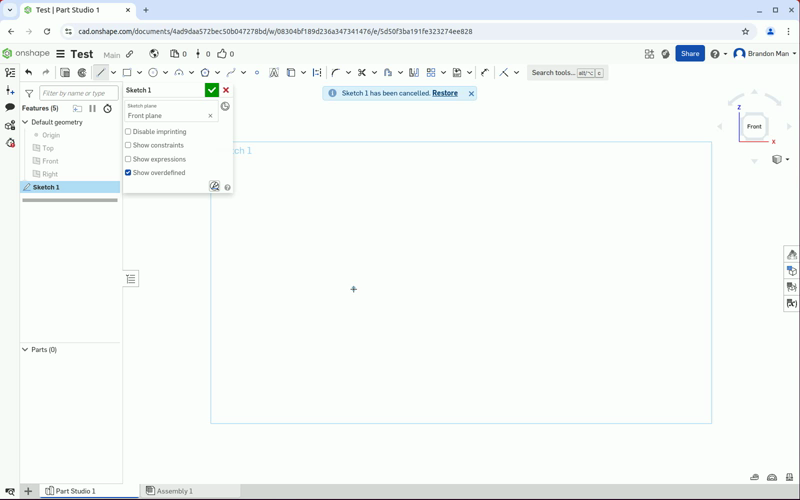
key_down(shift)
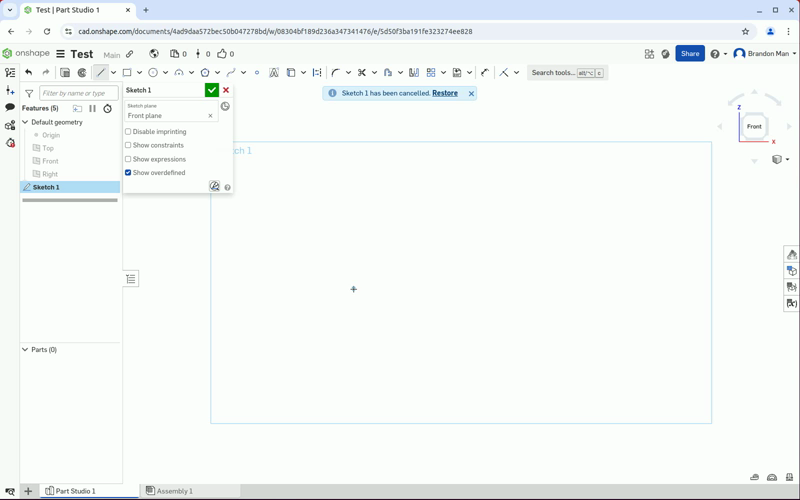
mouse_move(460, 288)
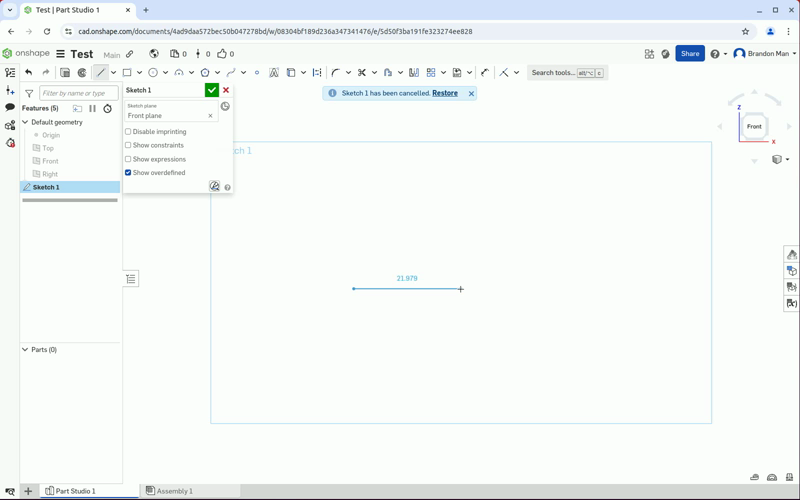
click(460, 288)
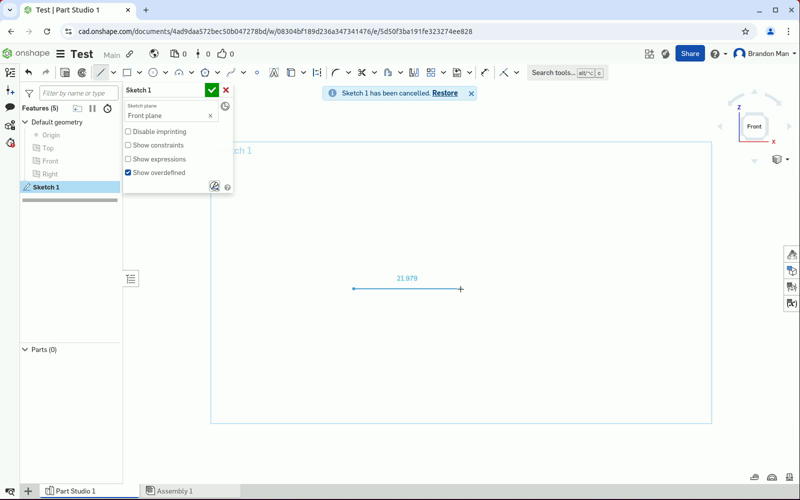
key_up(shift)
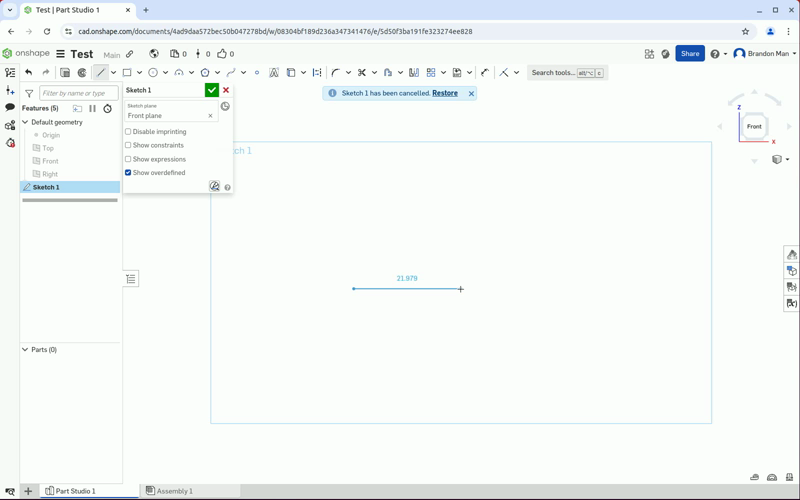
key(esc)
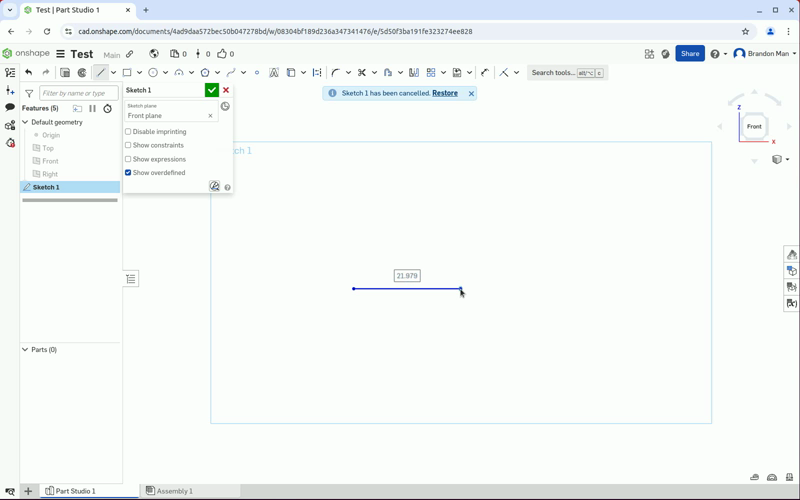
key(a)
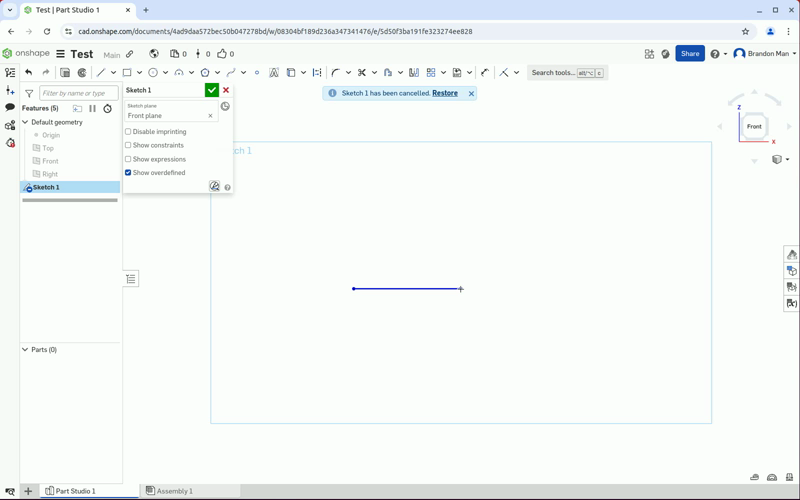
mouse_move(460, 288)
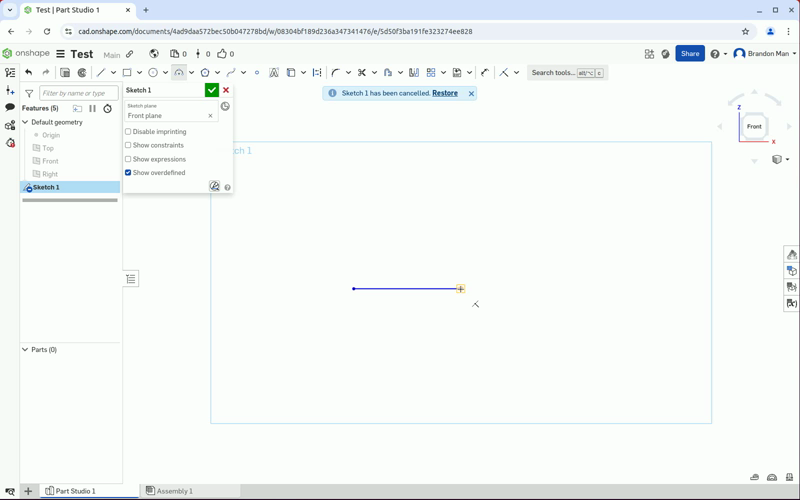
click(460, 288)
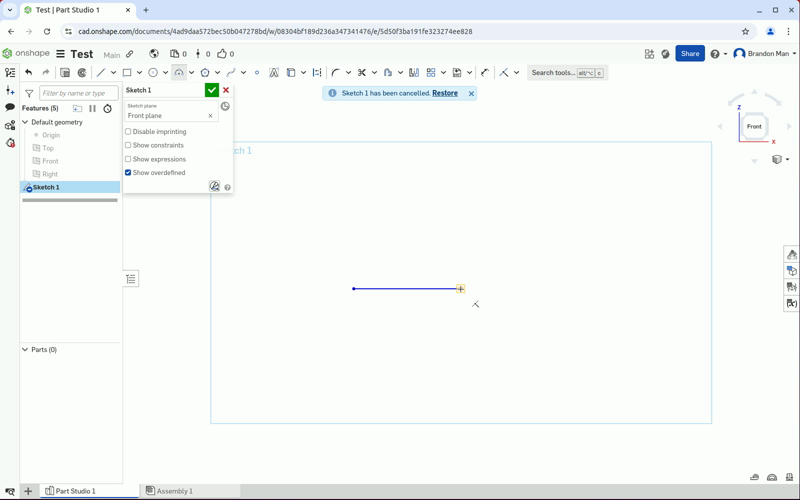
key_down(shift)
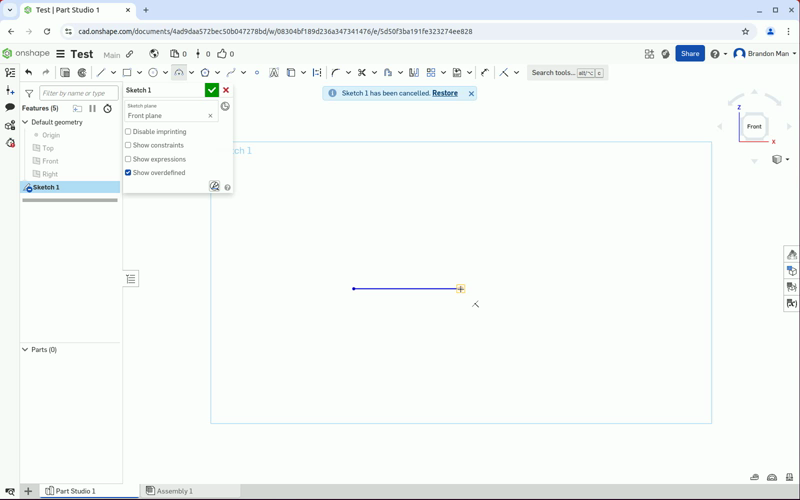
mouse_move(460, 277)
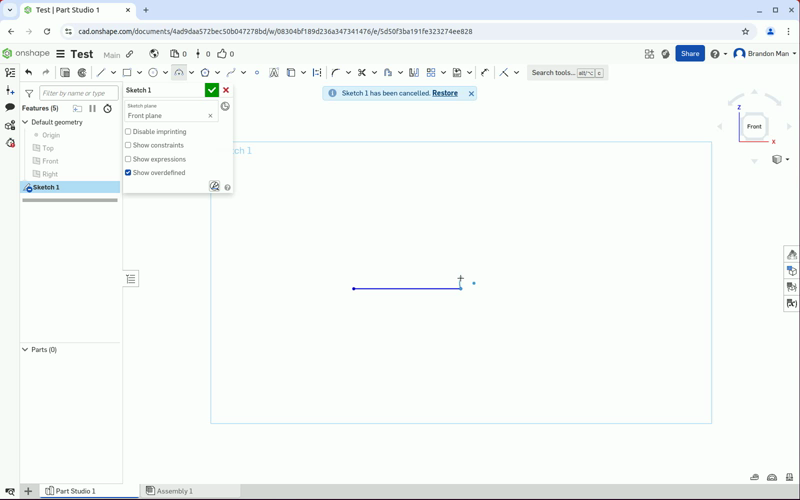
click(460, 277)
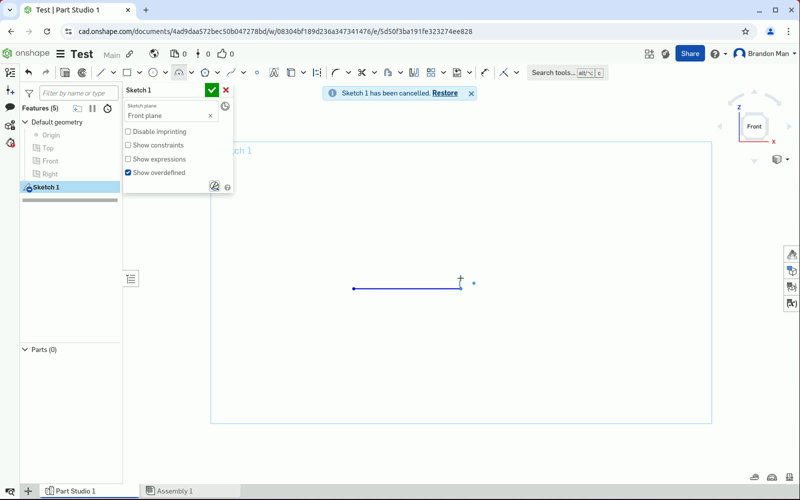
mouse_move(455, 283)
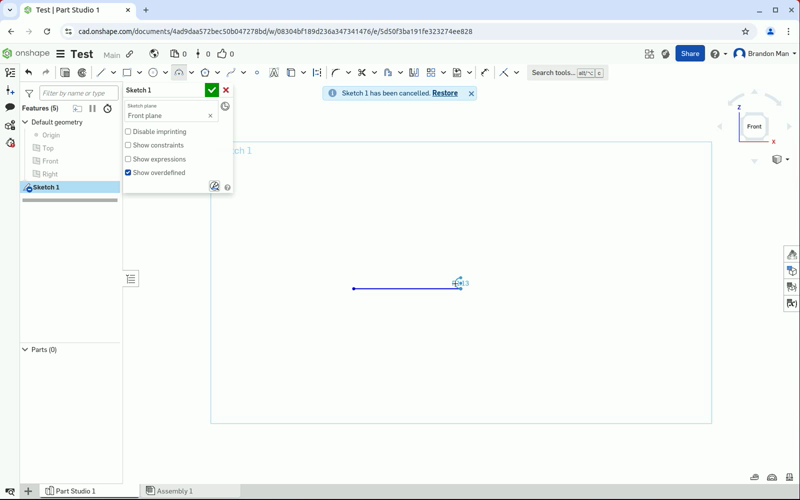
click(455, 283)
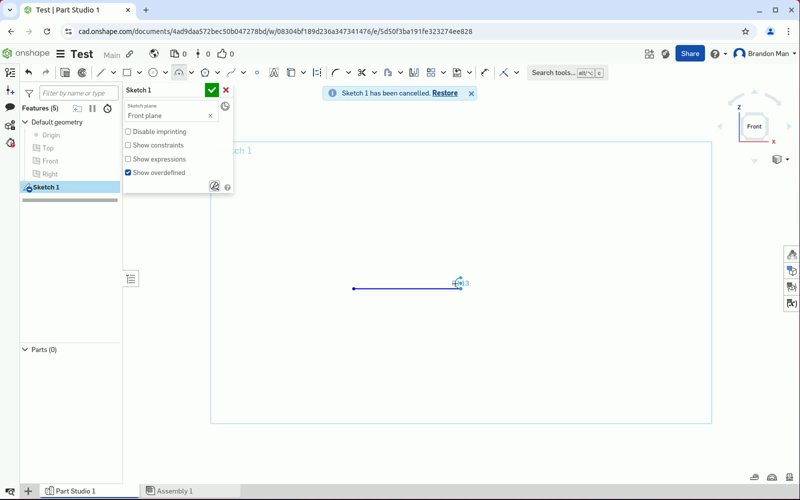
key_up(shift)
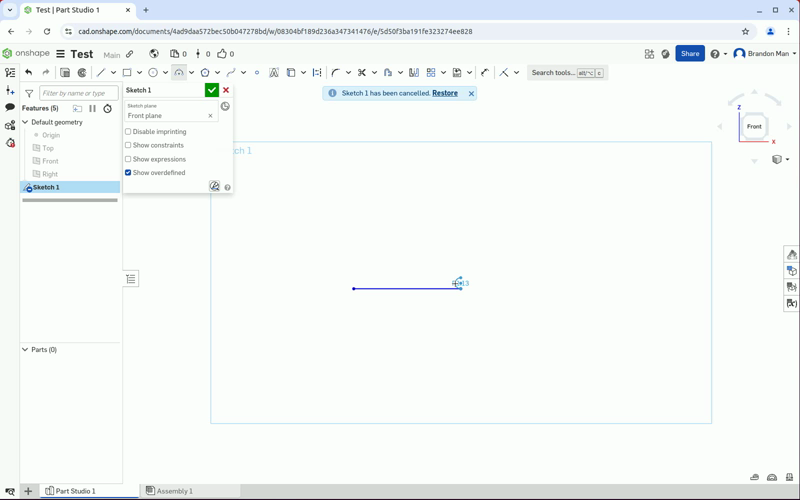
key(esc)
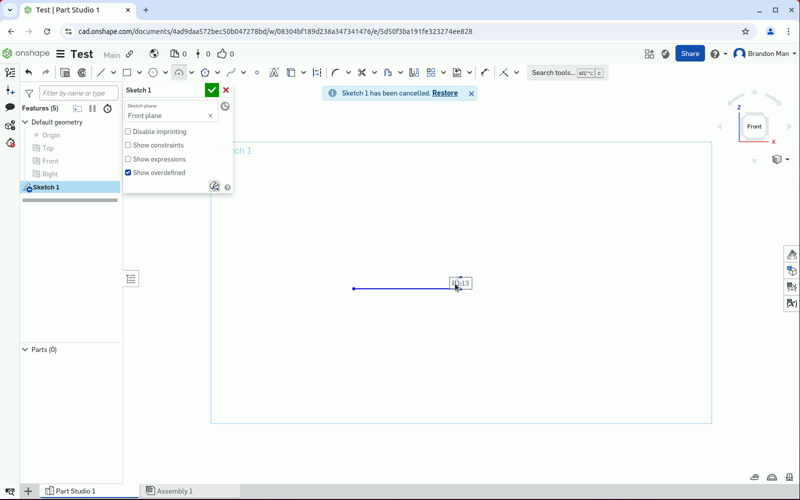
key(l)
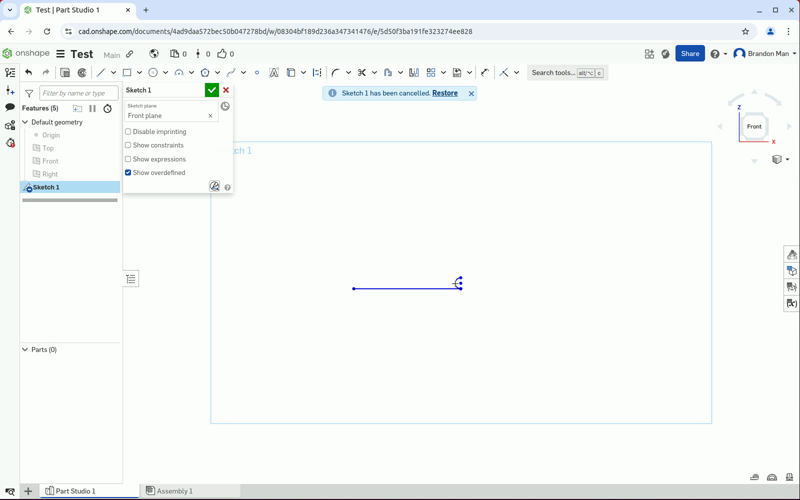
mouse_move(460, 277)
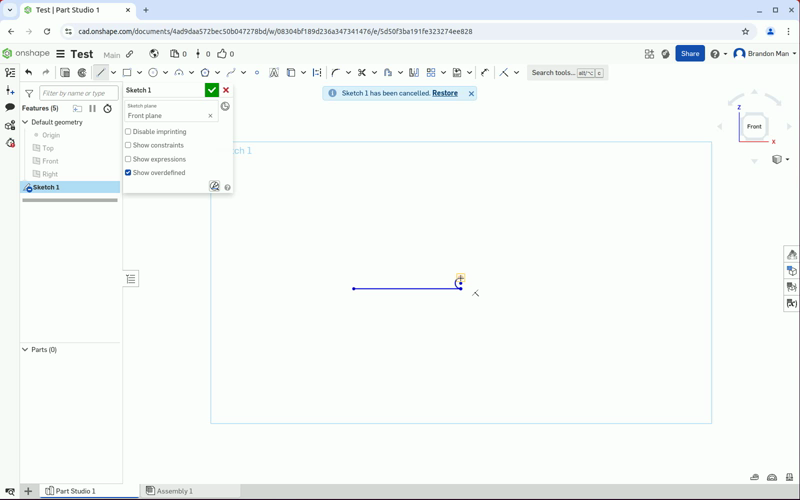
click(460, 277)
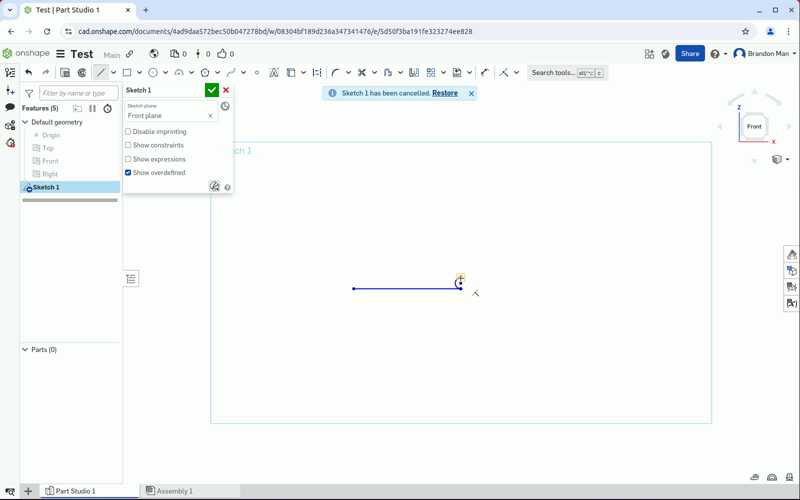
key_down(shift)
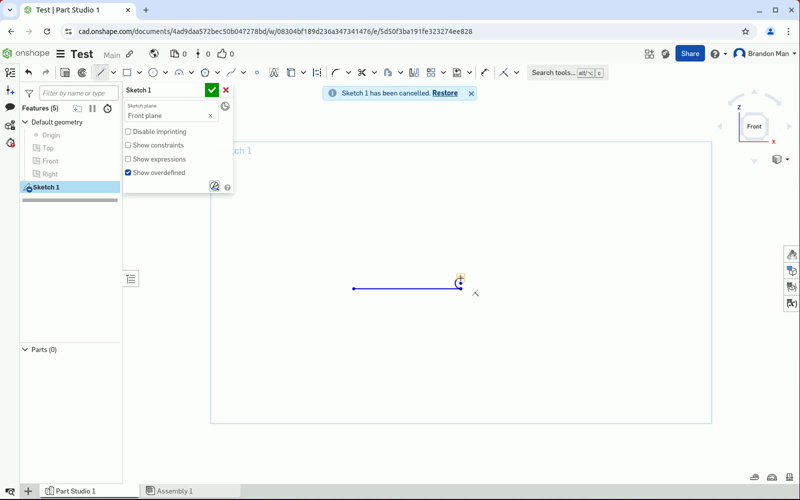
mouse_move(353, 277)
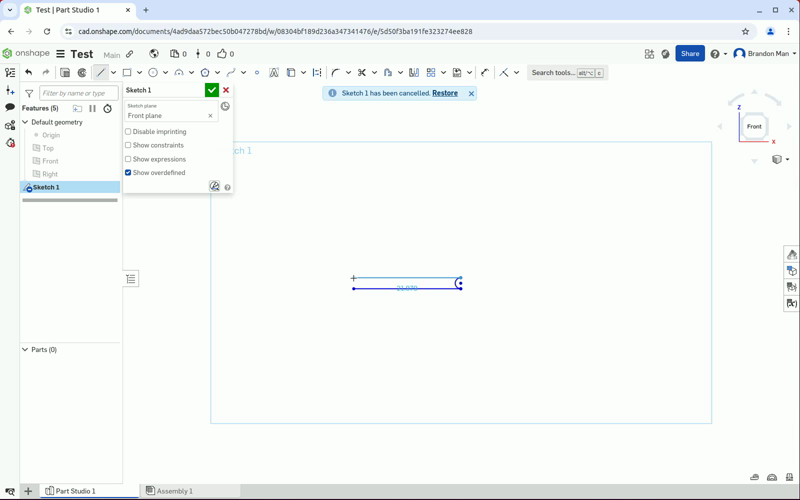
click(353, 277)
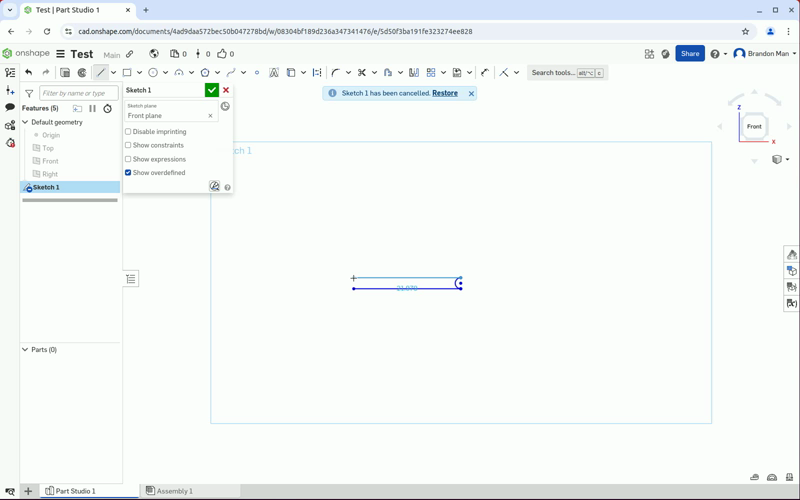
key_up(shift)
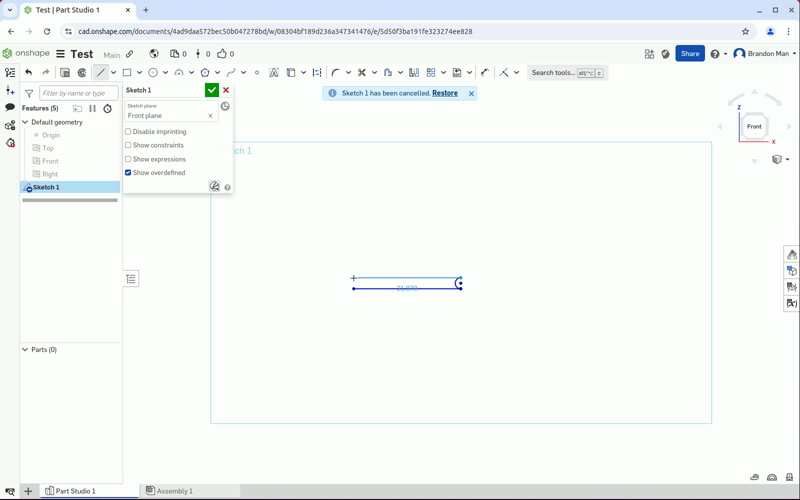
key(esc)
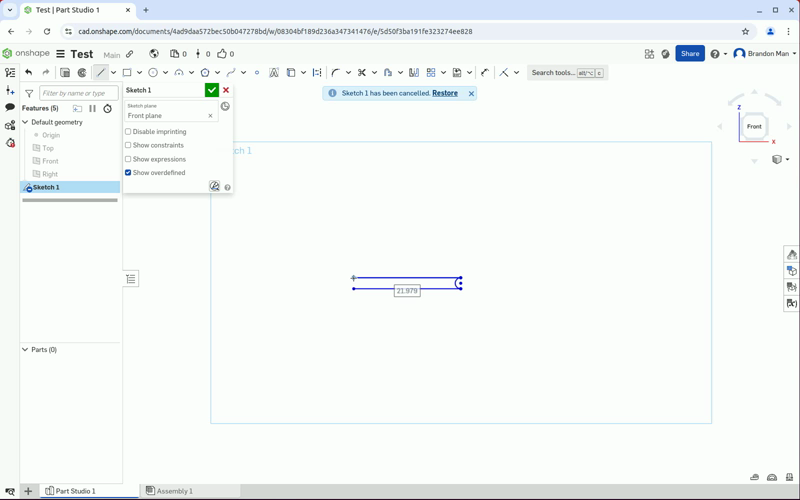
key(a)
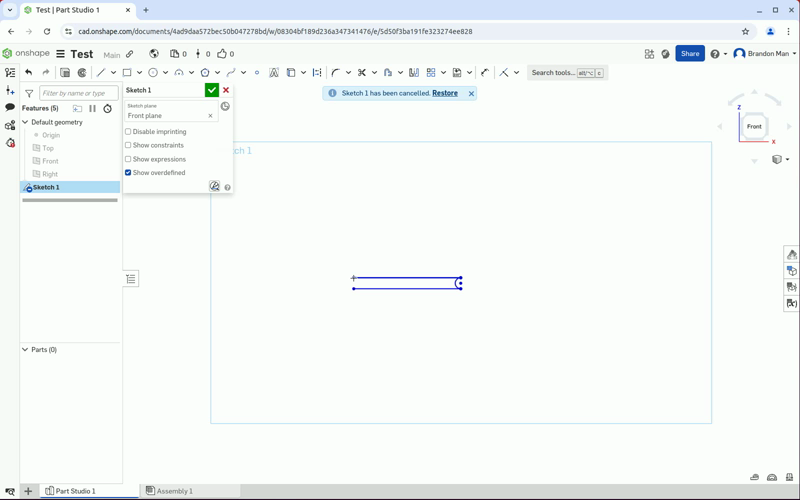
mouse_move(353, 277)
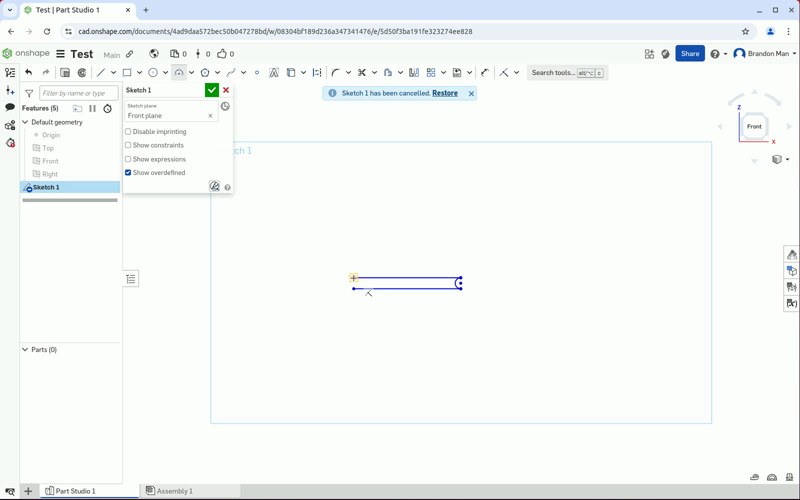
click(353, 277)
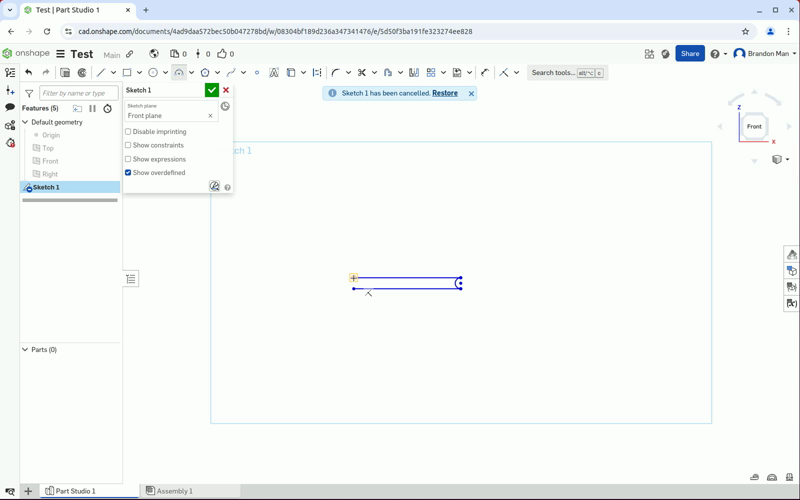
mouse_move(353, 288)
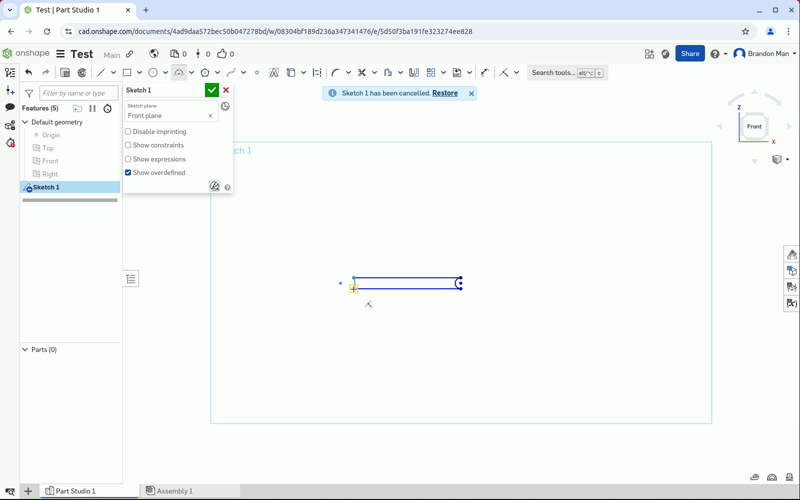
click(353, 288)
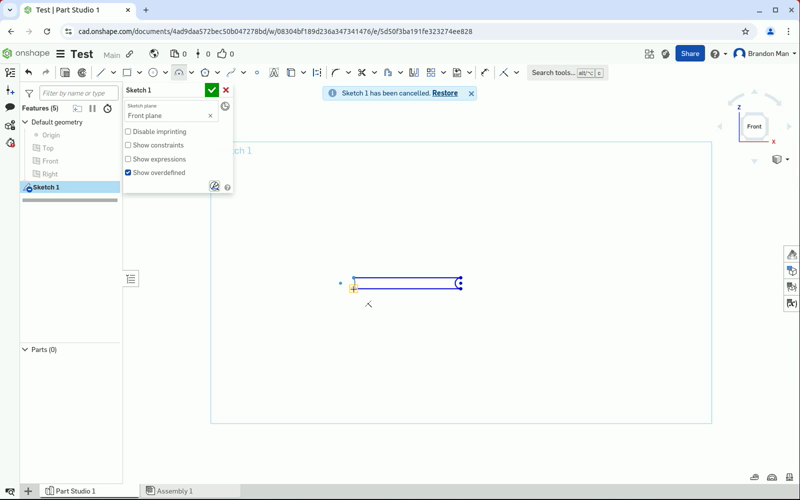
key_down(shift)
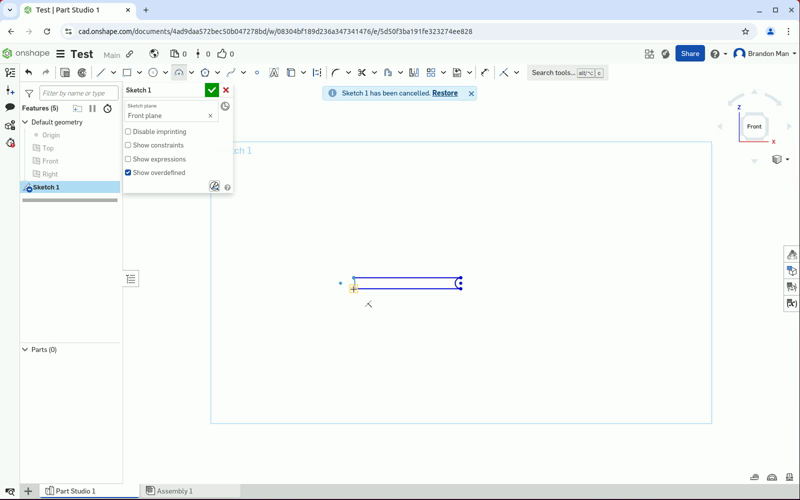
mouse_move(359, 283)
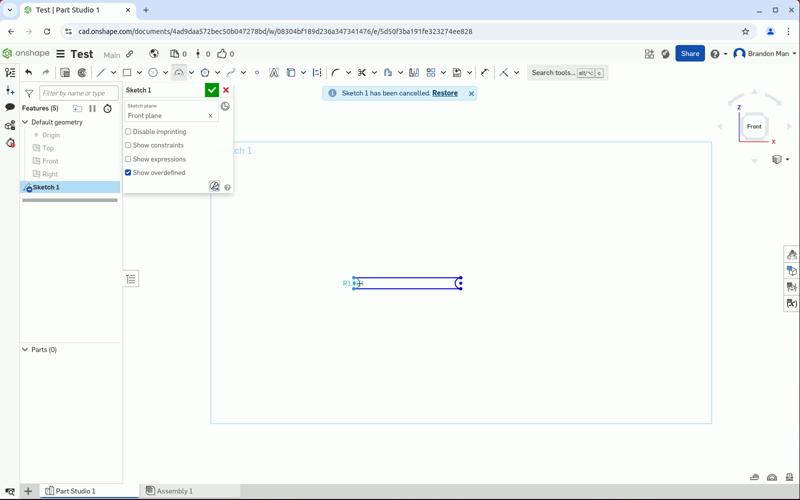
click(359, 283)
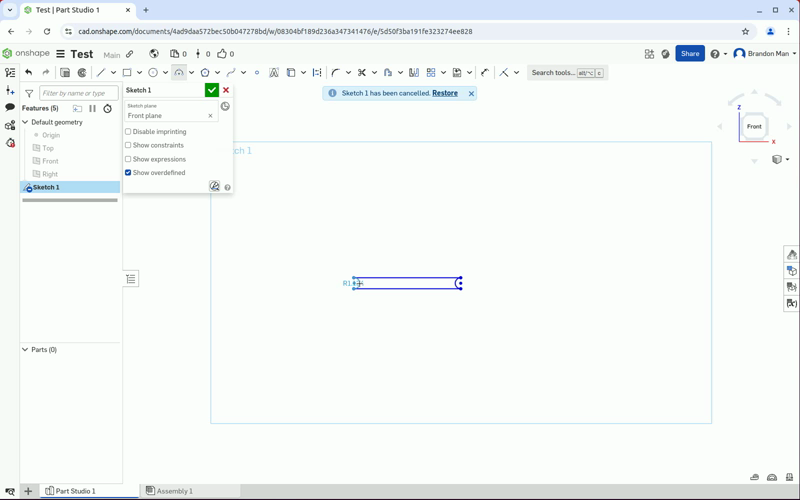
key_up(shift)
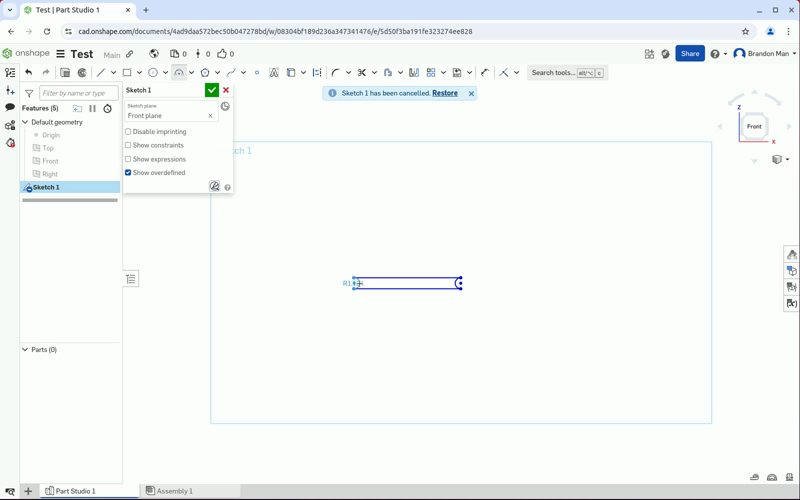
key(esc)
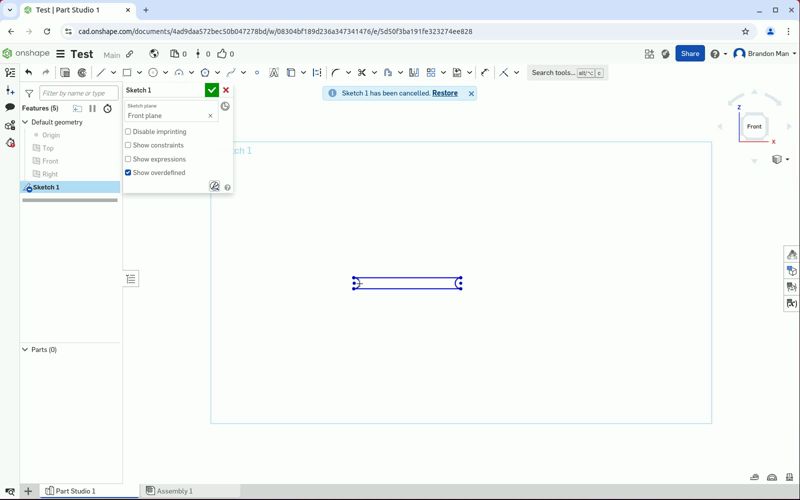
mouse_move(430, 280)
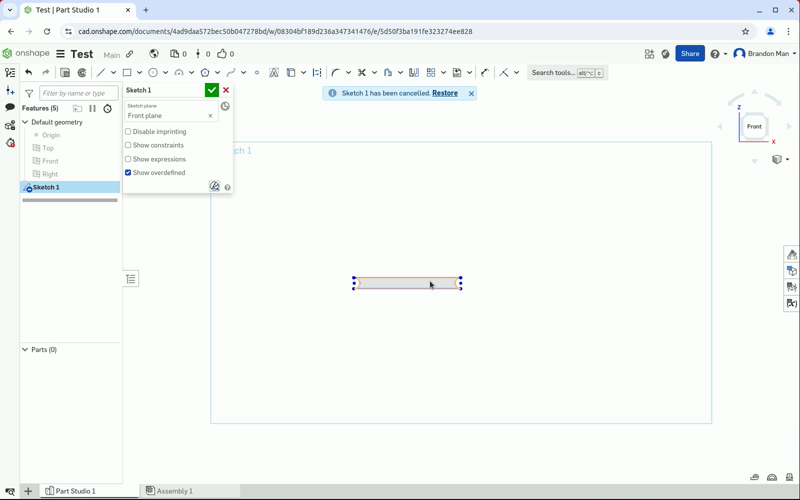
scroll(6)
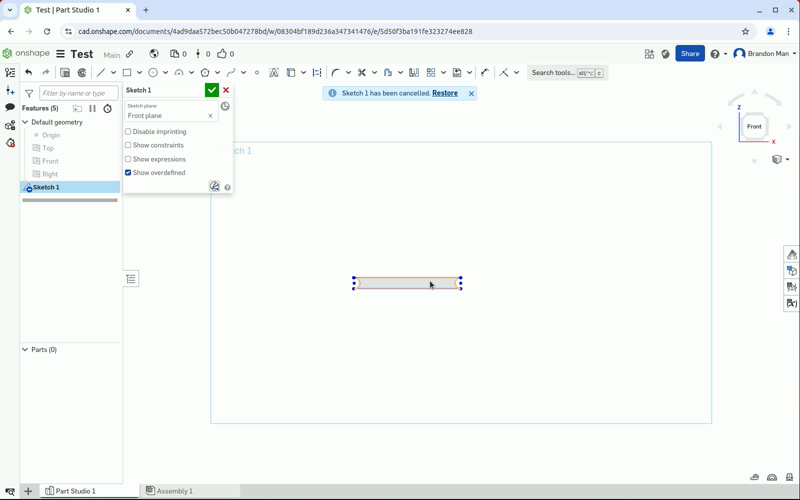
scroll(6)
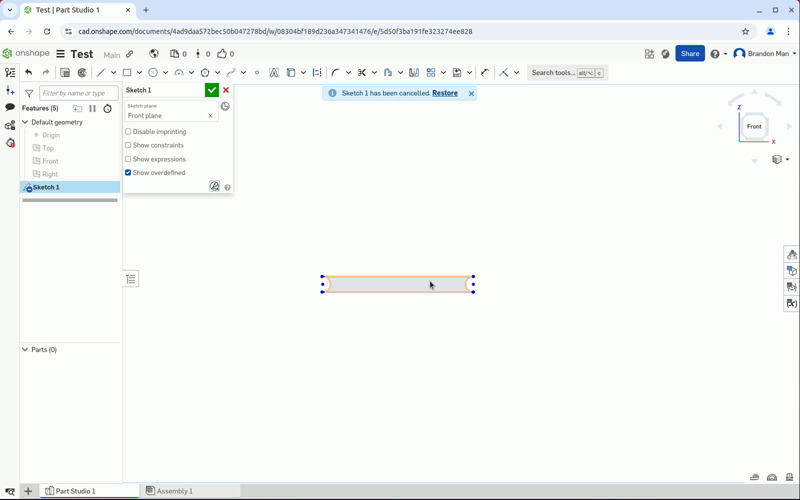
scroll(6)
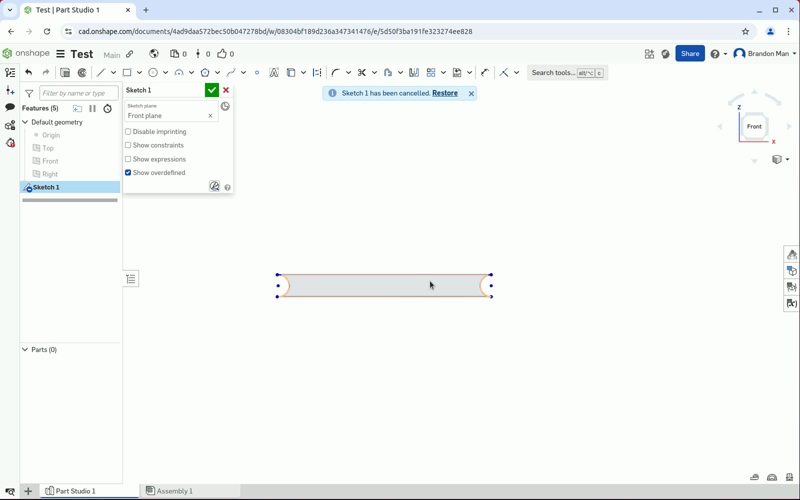
scroll(6)
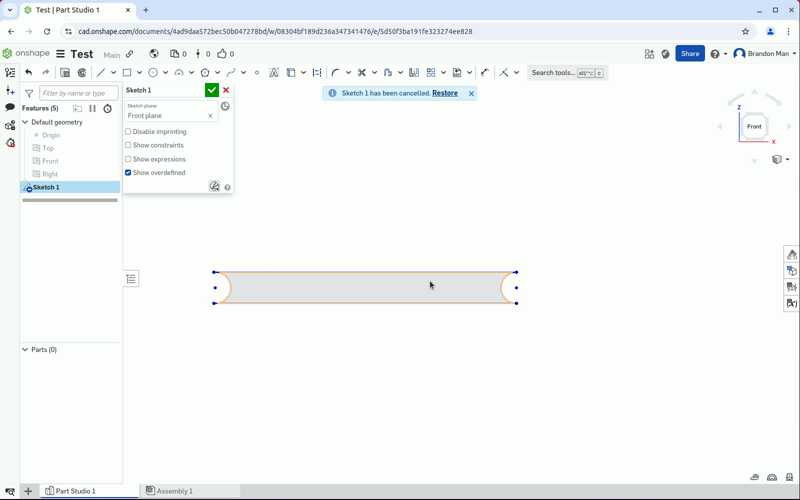
scroll(6)
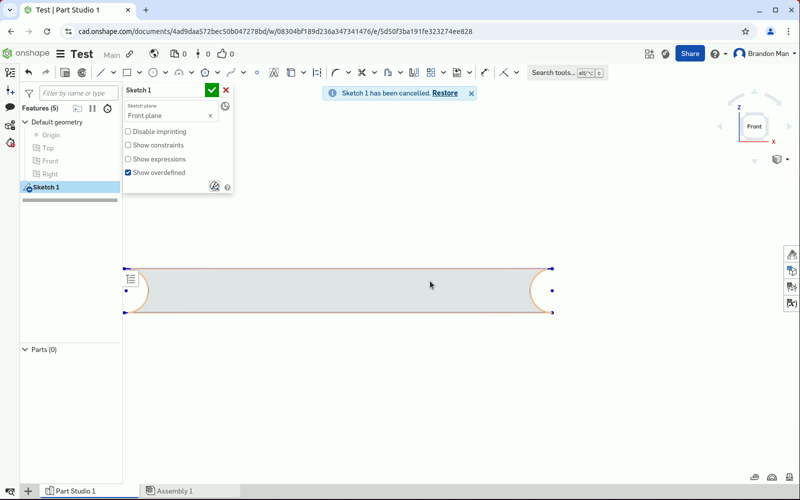
scroll(6)
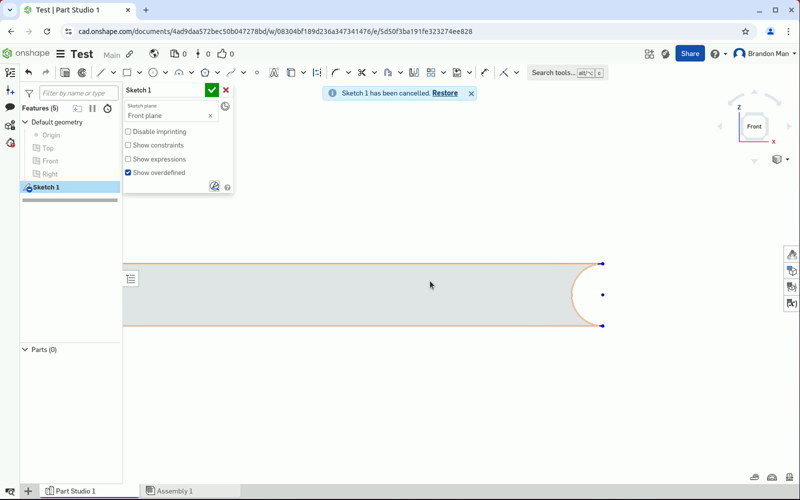
scroll(6)
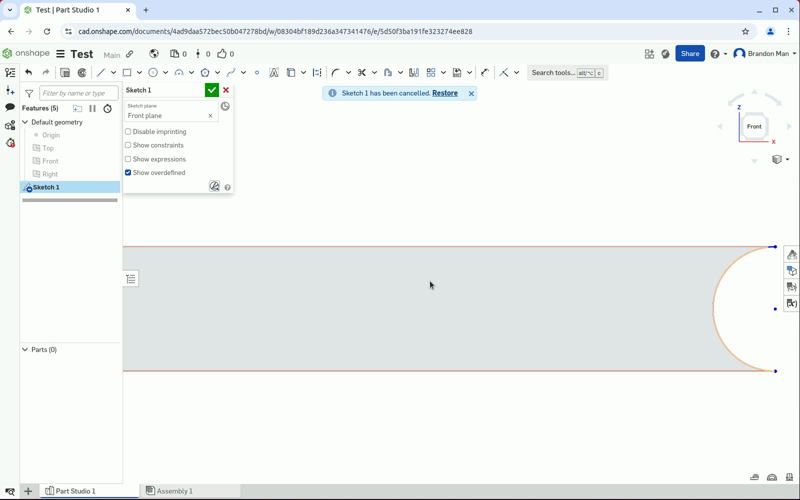
click(430, 280)
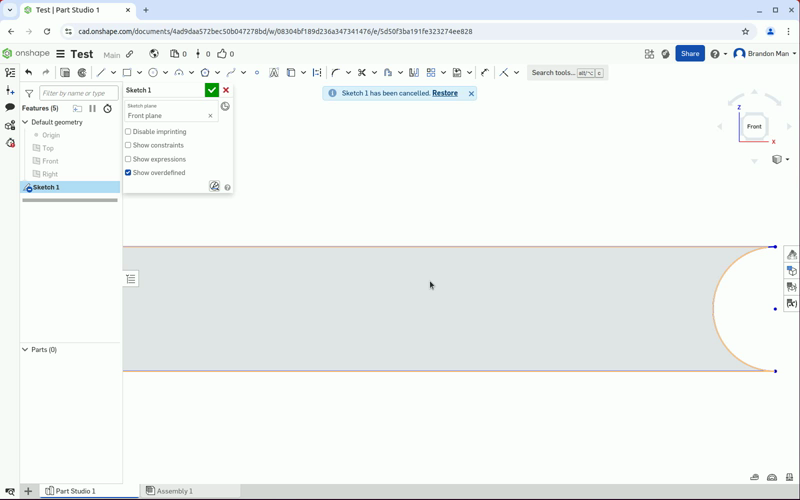
scroll(-6)
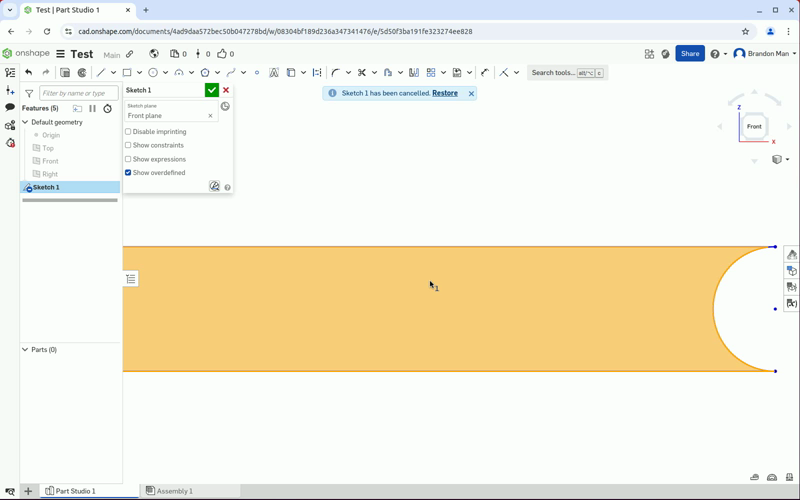
scroll(-6)
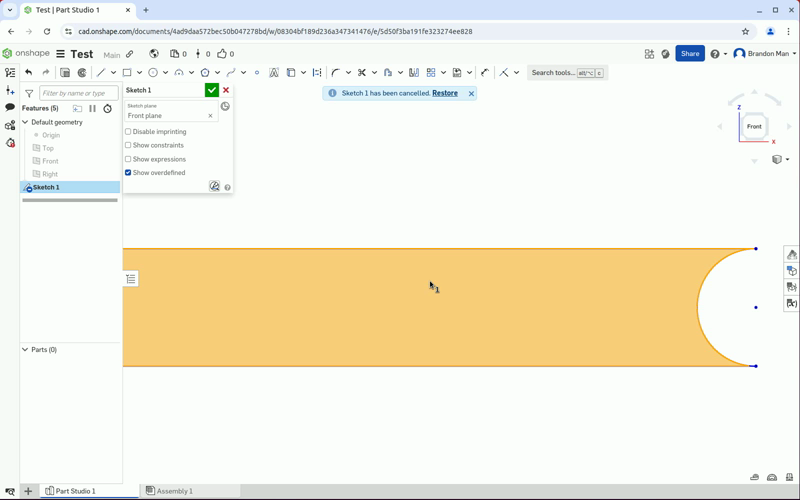
scroll(-6)
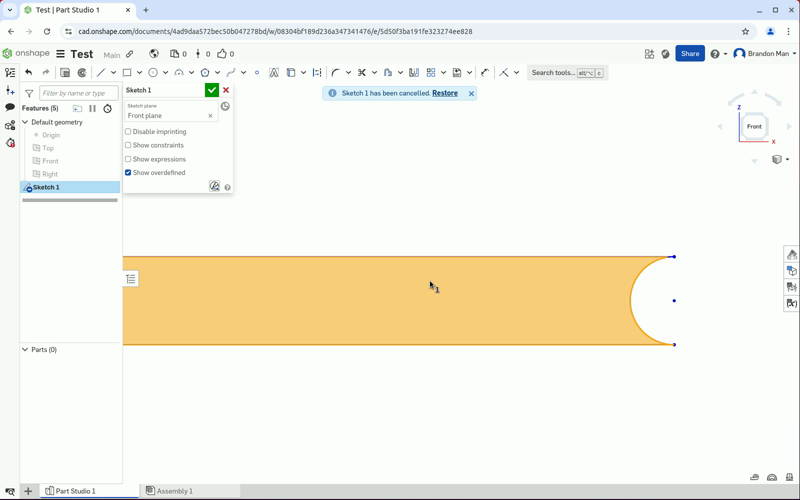
scroll(-6)
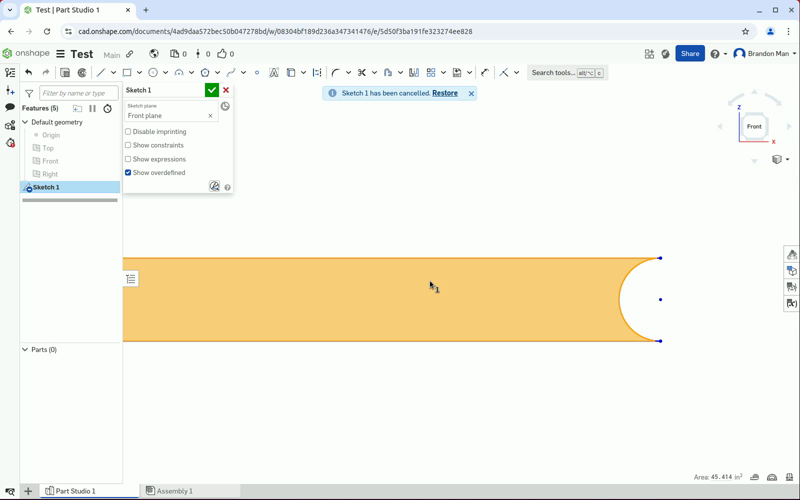
scroll(-6)
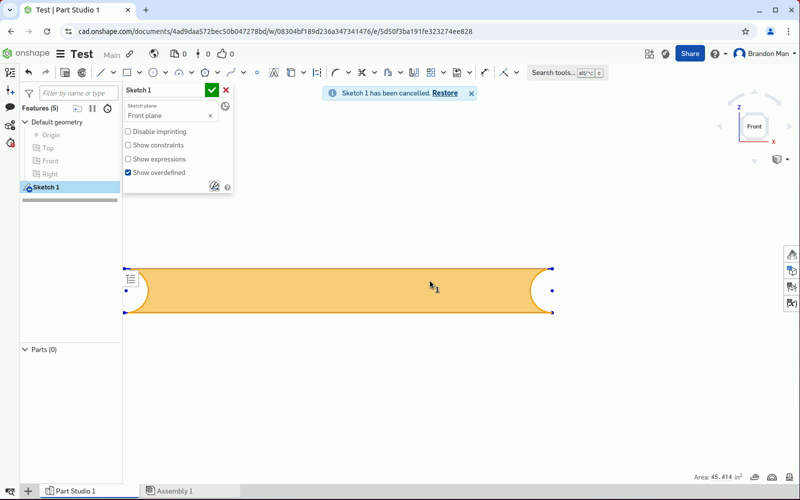
scroll(-6)
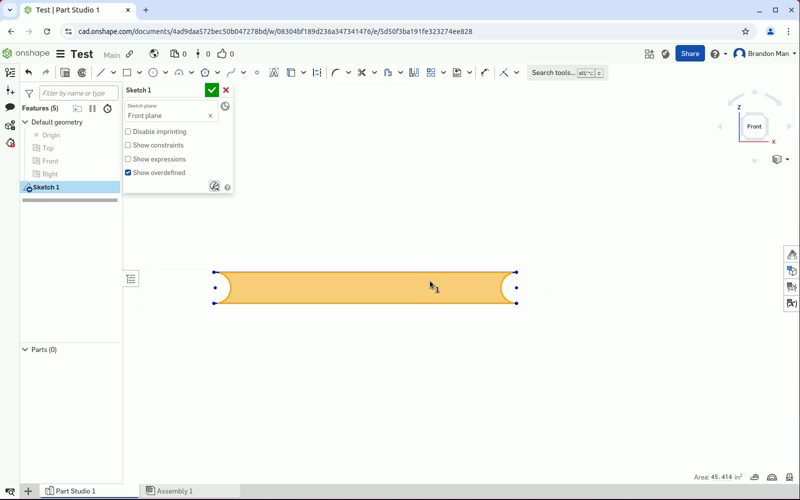
scroll(-6)
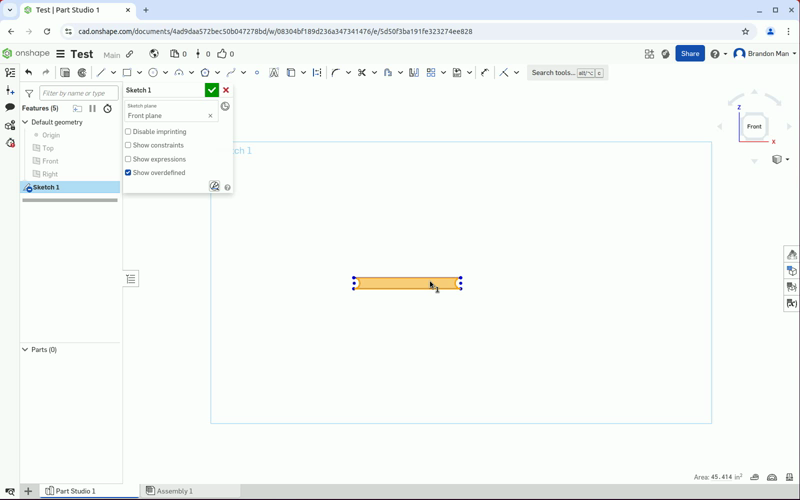
mouse_move(73, 352)
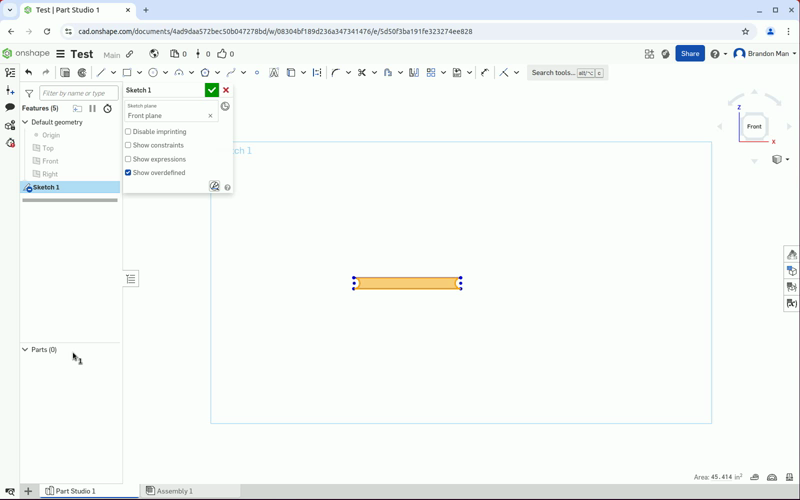
key(shift+y)
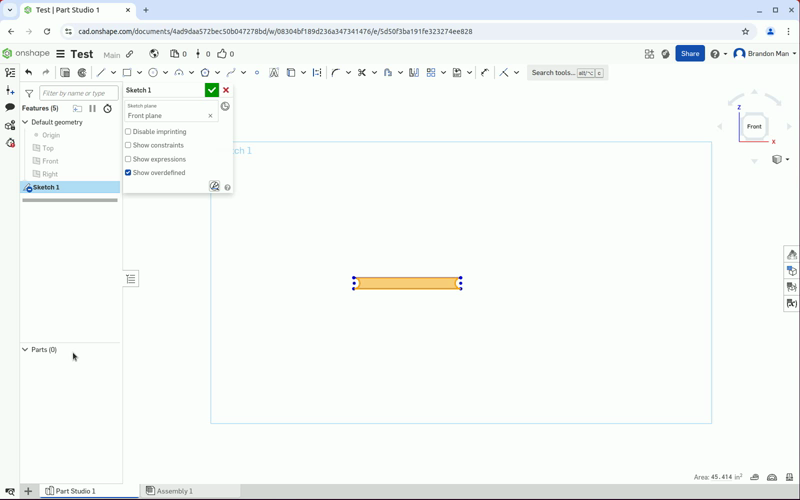
key(shift+e)
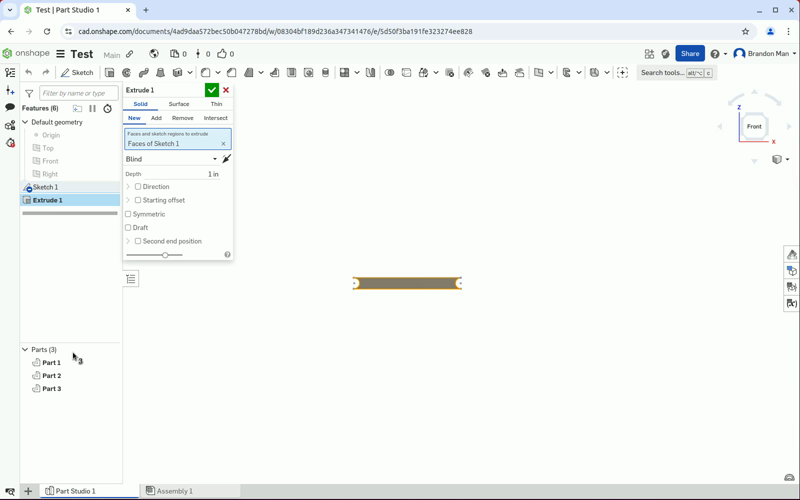
mouse_move(143, 106)
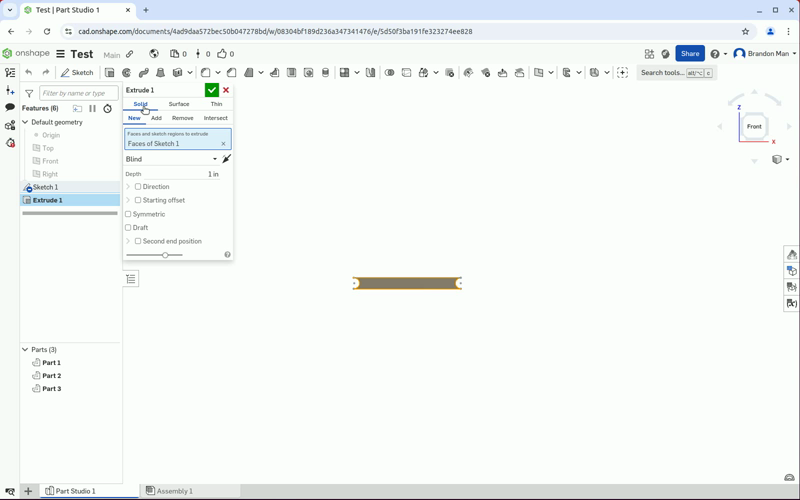
click(143, 106)
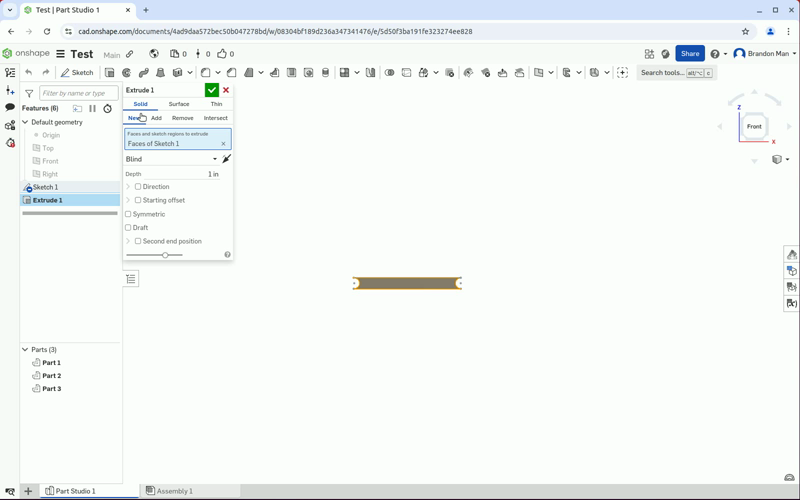
mouse_move(137, 120)
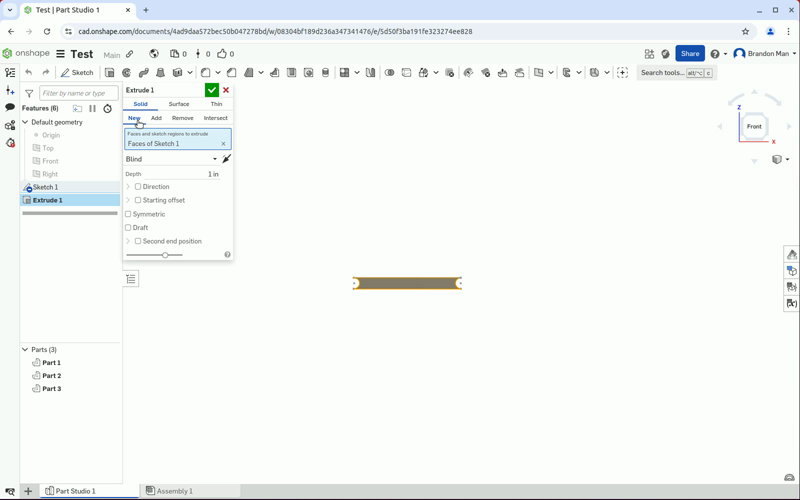
click(137, 120)
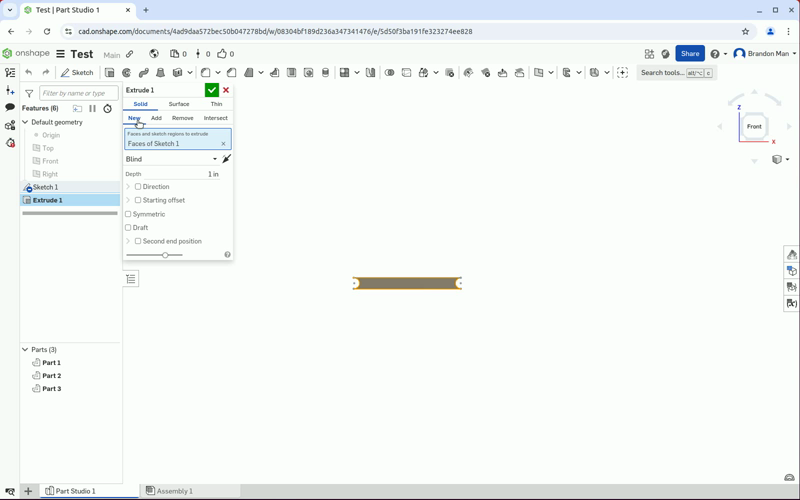
key(tab, 4)
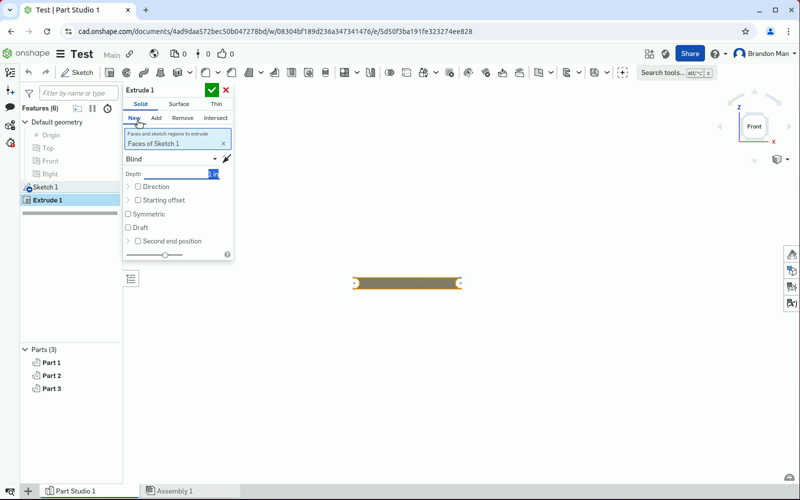
text(1.444)
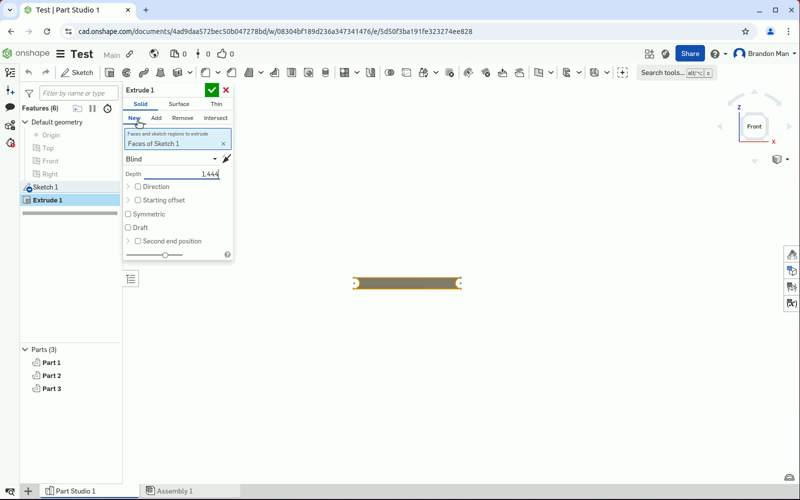
key(enter)
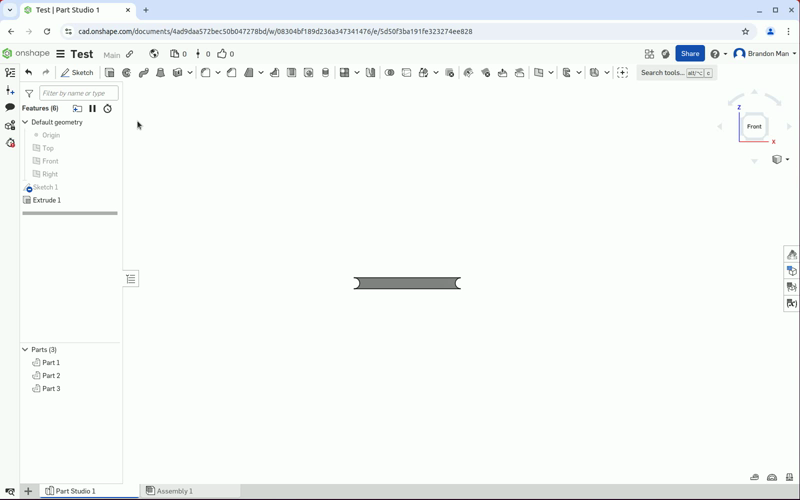
key(shift+h)
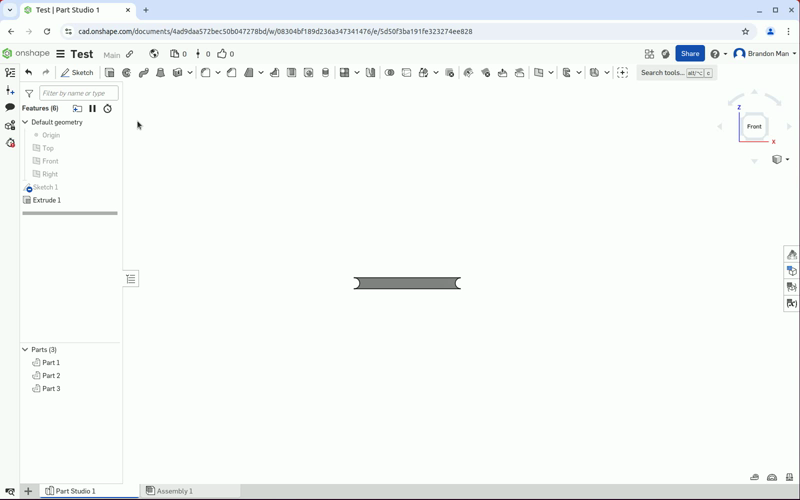
key(shift+h)
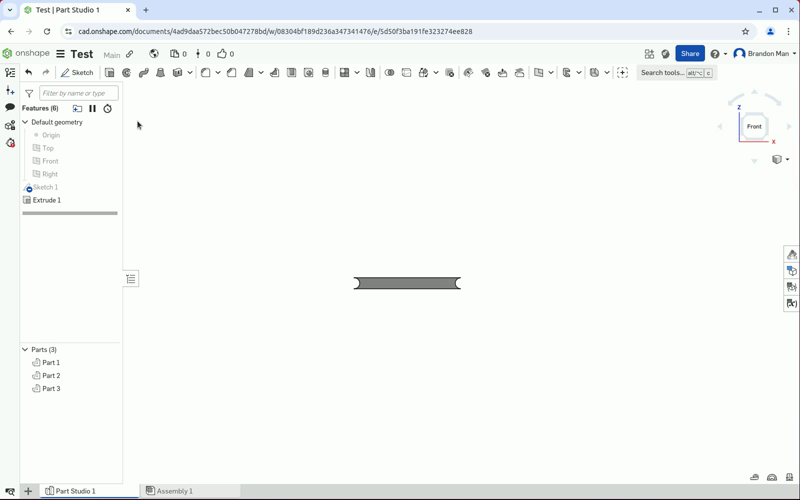
mouse_move(73, 189)
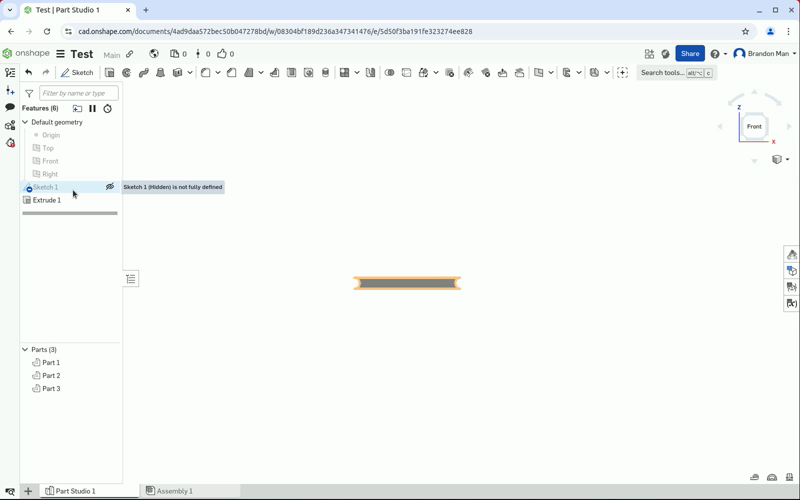
click(73, 189)
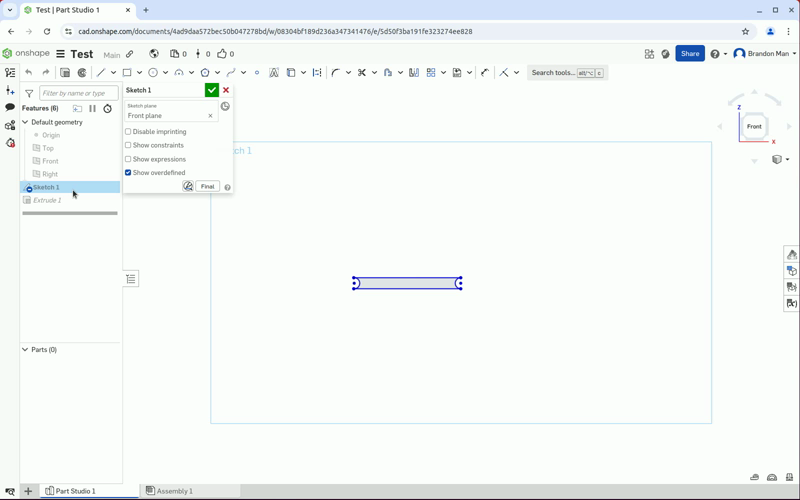
mouse_move(229, 92)
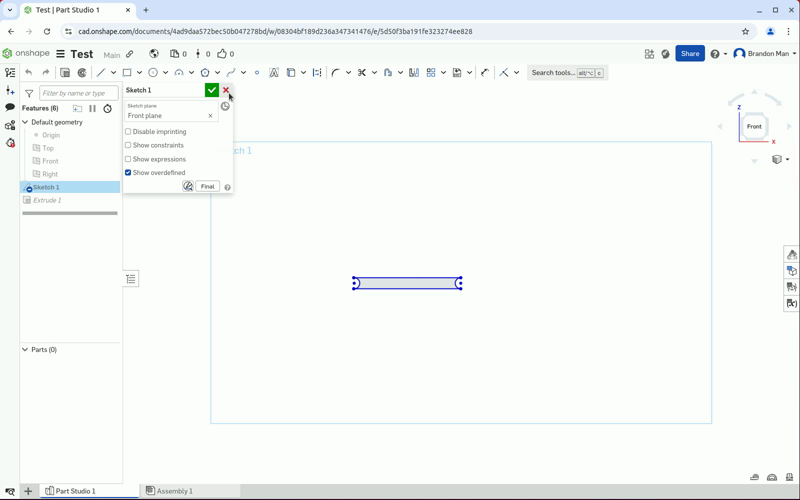
click(229, 92)
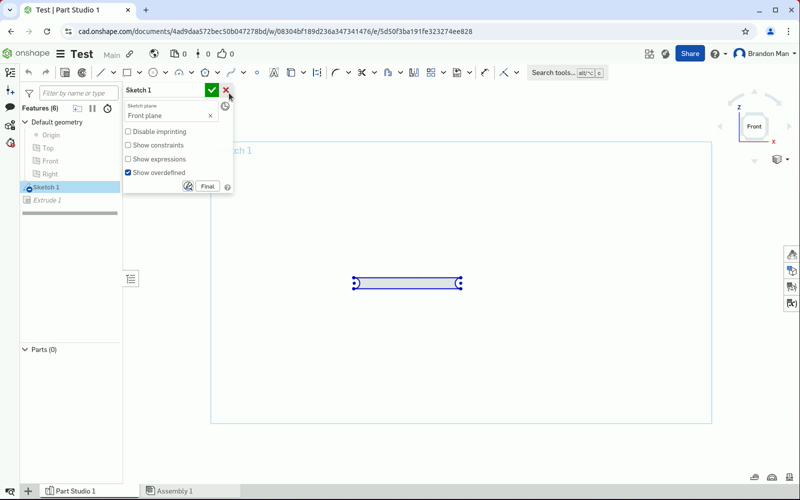
key(shift+s)
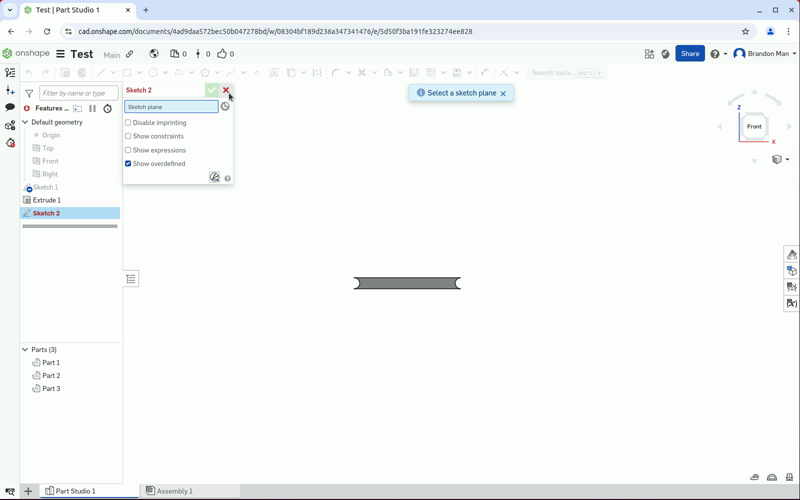
mouse_move(73, 163)
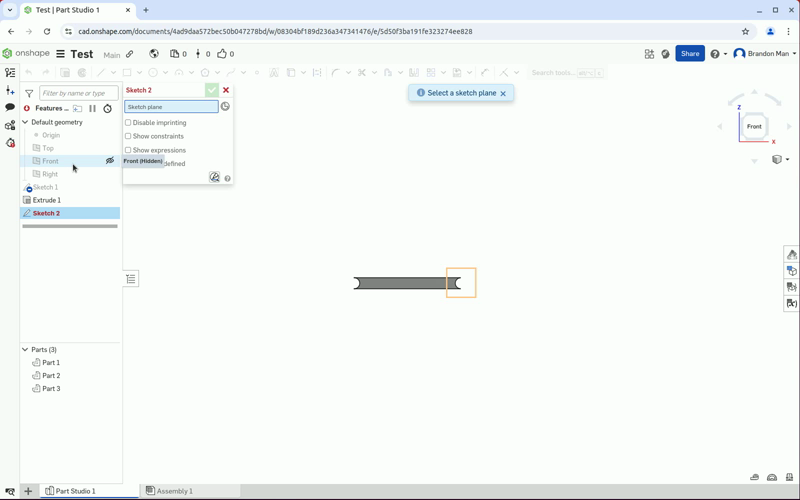
click(73, 163)
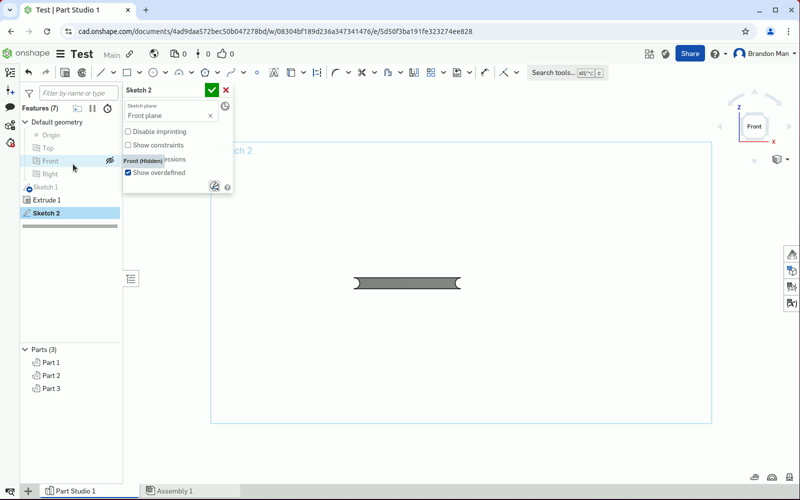
mouse_move(73, 352)
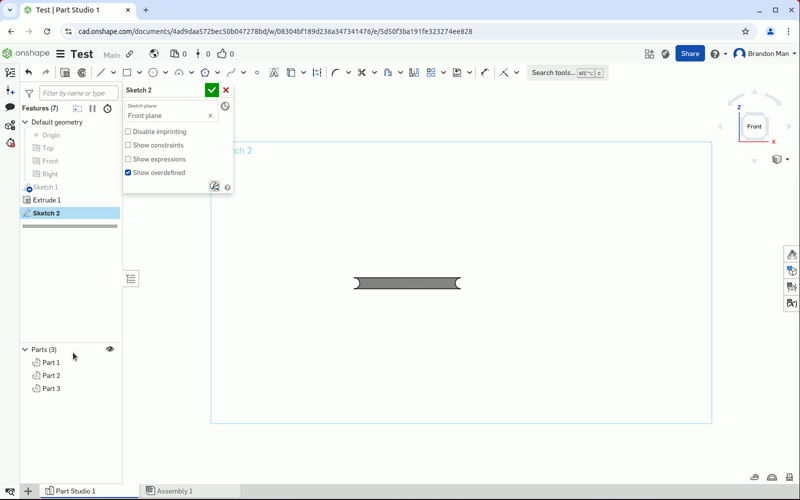
key(y)
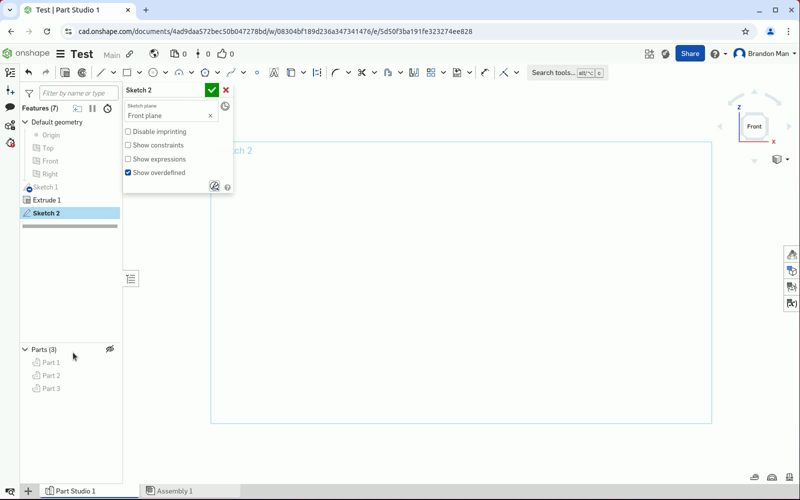
key(c)
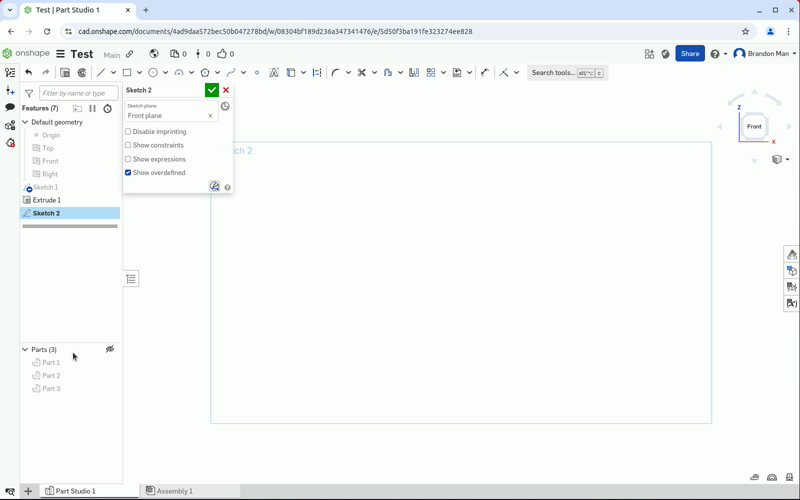
key_down(shift)
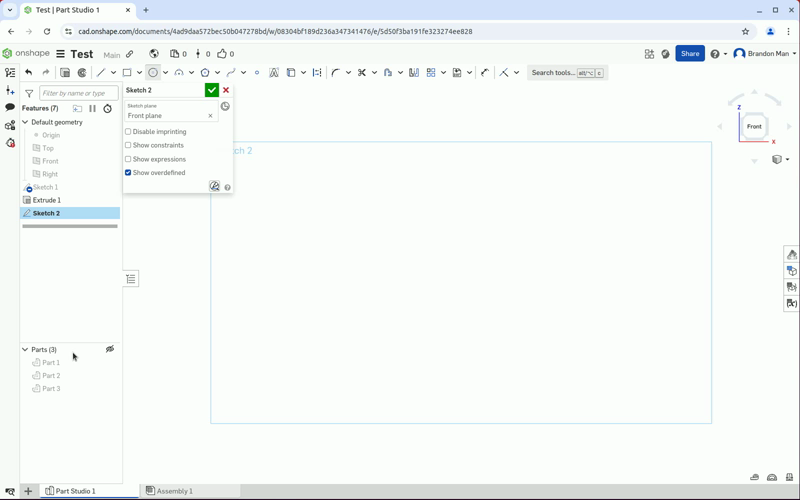
mouse_move(354, 282)
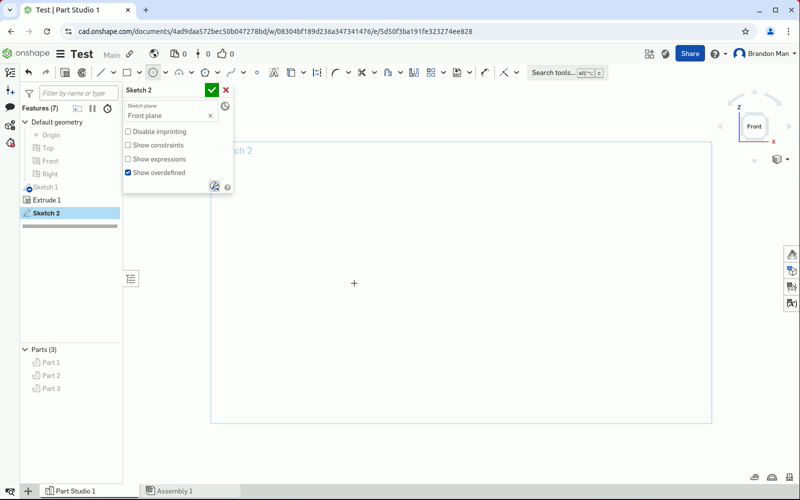
click(354, 282)
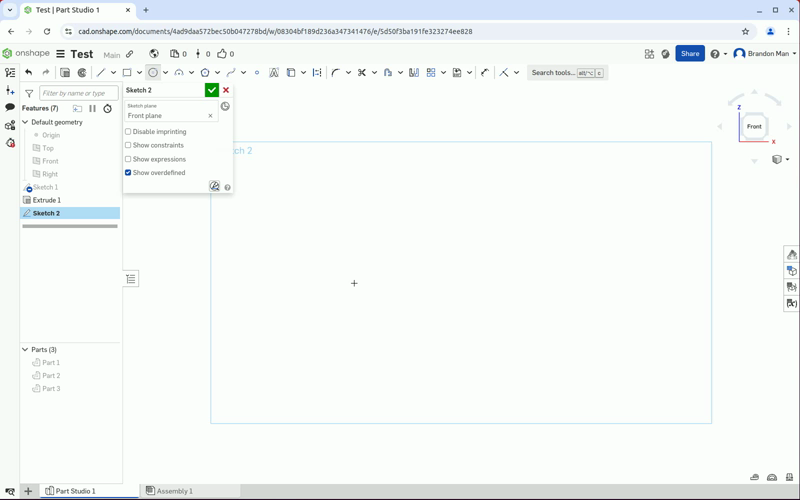
key_up(shift)
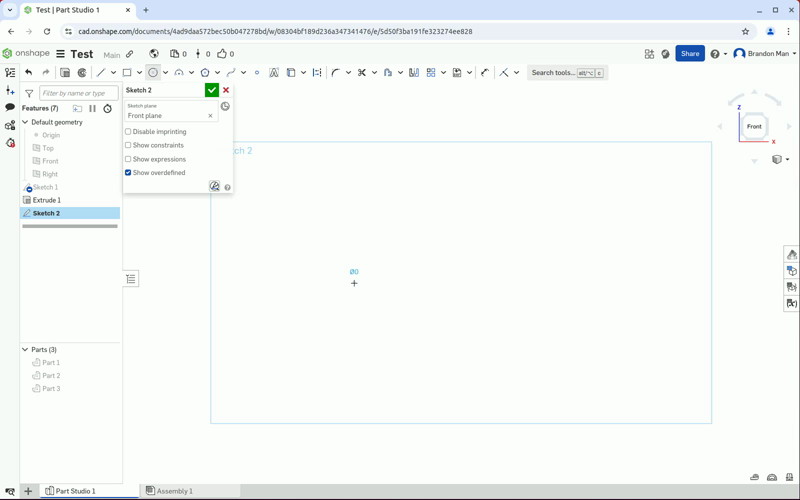
mouse_move(359, 282)
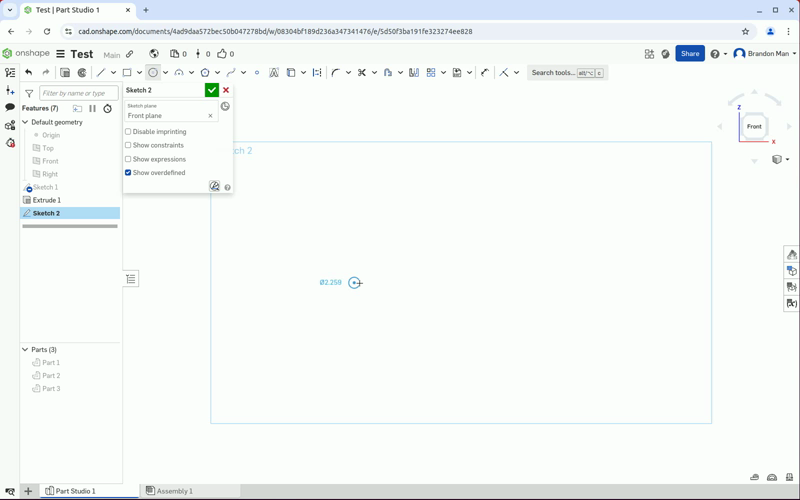
click(359, 282)
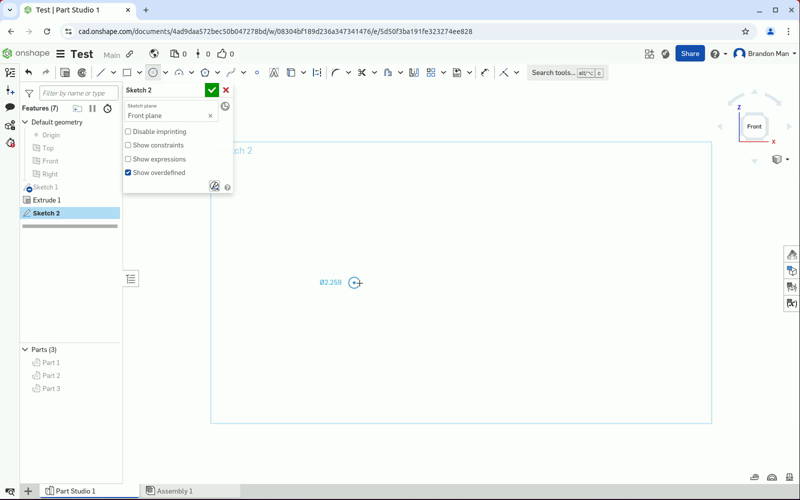
key(esc)
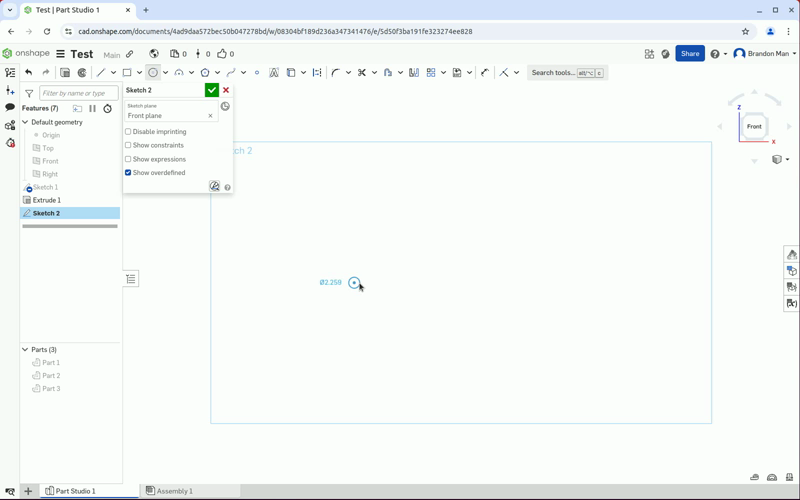
mouse_move(351, 279)
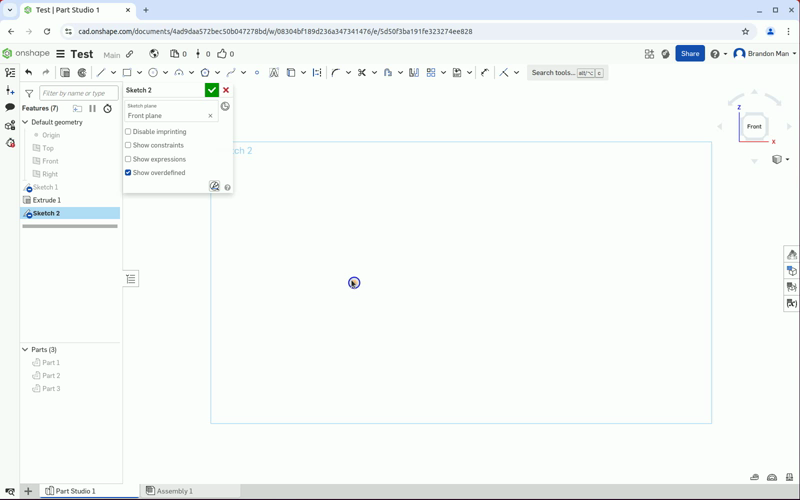
scroll(6)
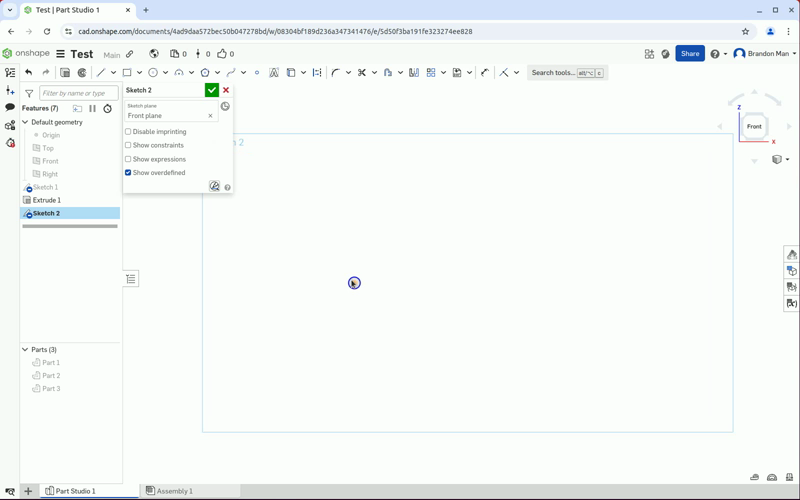
scroll(6)
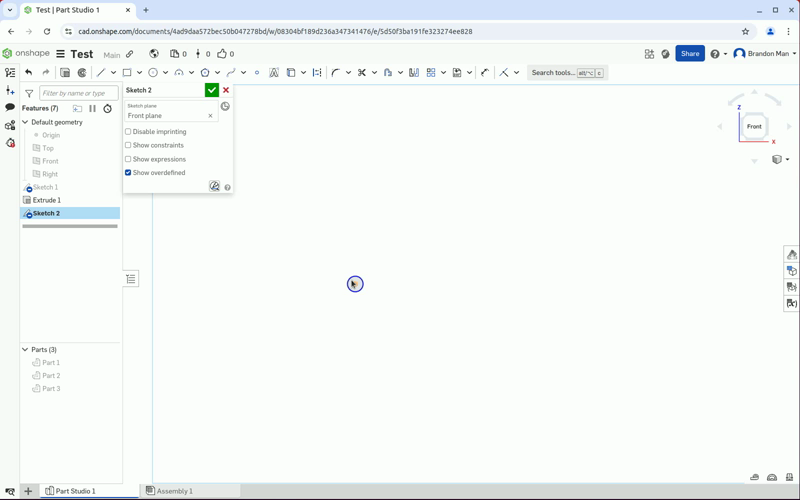
scroll(6)
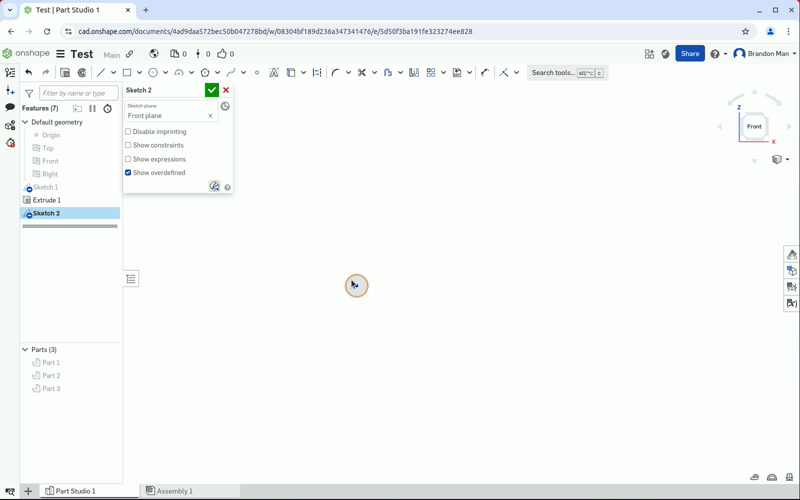
scroll(6)
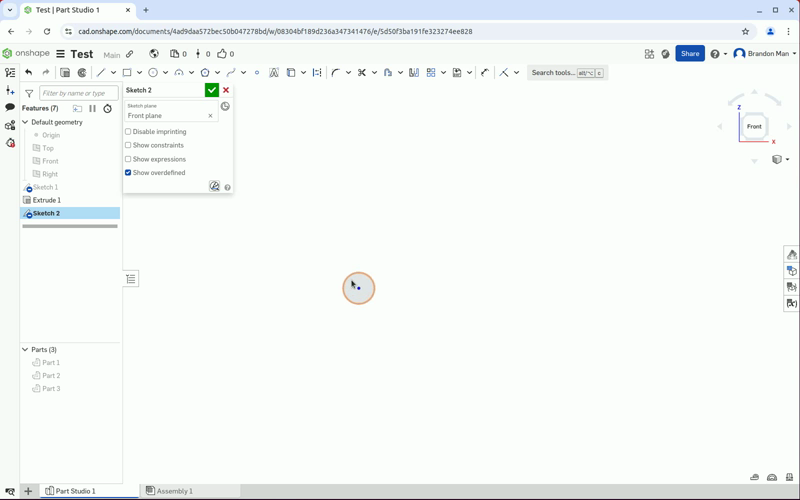
scroll(6)
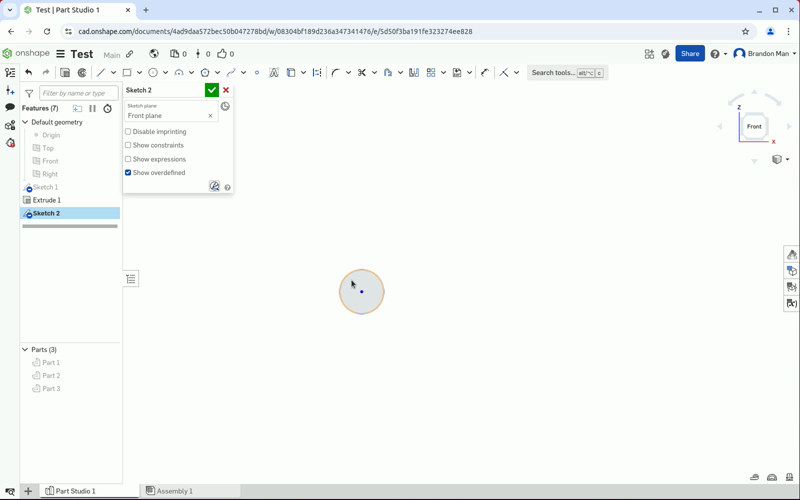
scroll(6)
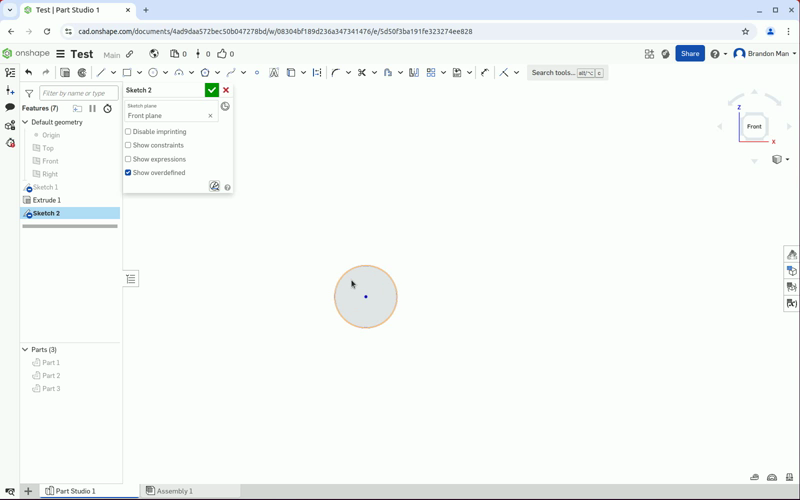
scroll(6)
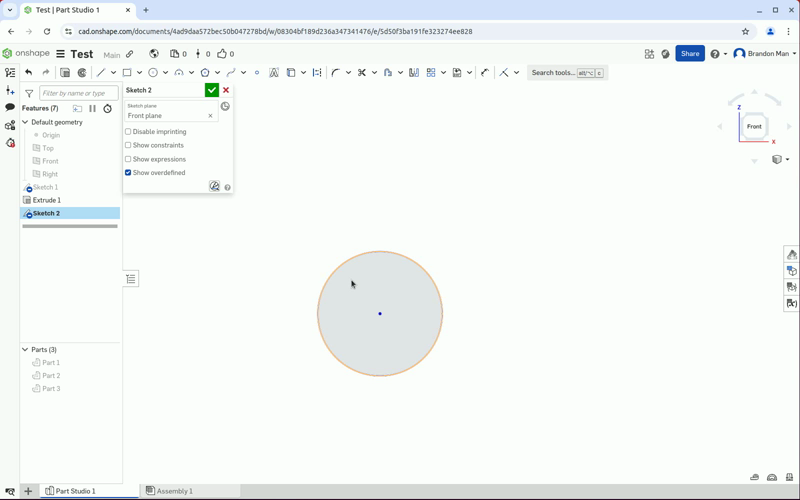
click(351, 279)
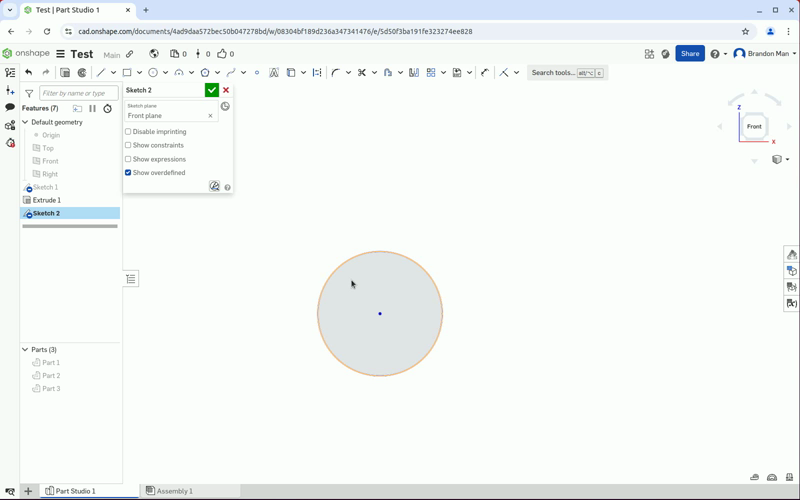
scroll(-6)
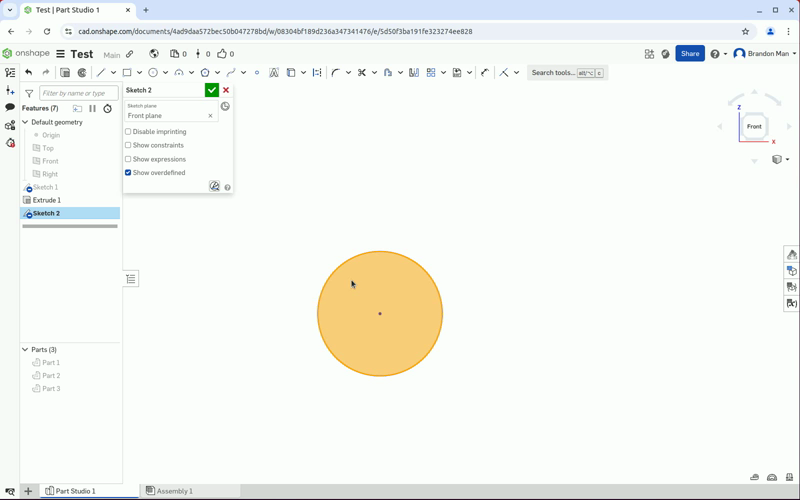
scroll(-6)
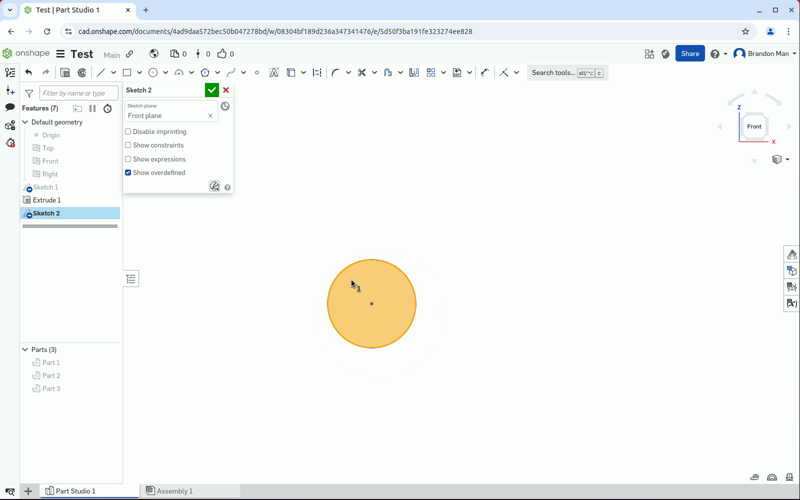
scroll(-6)
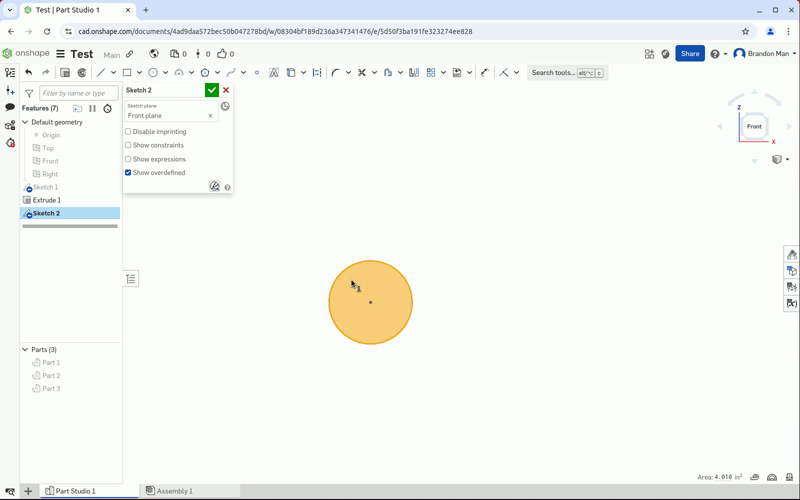
scroll(-6)
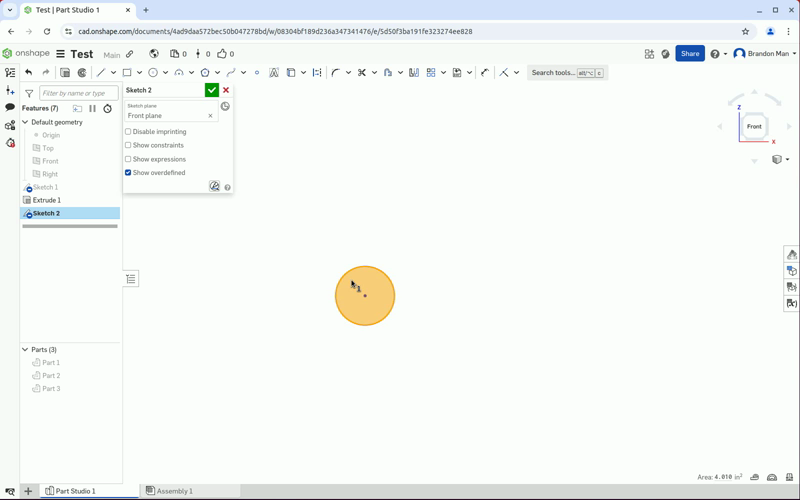
scroll(-6)
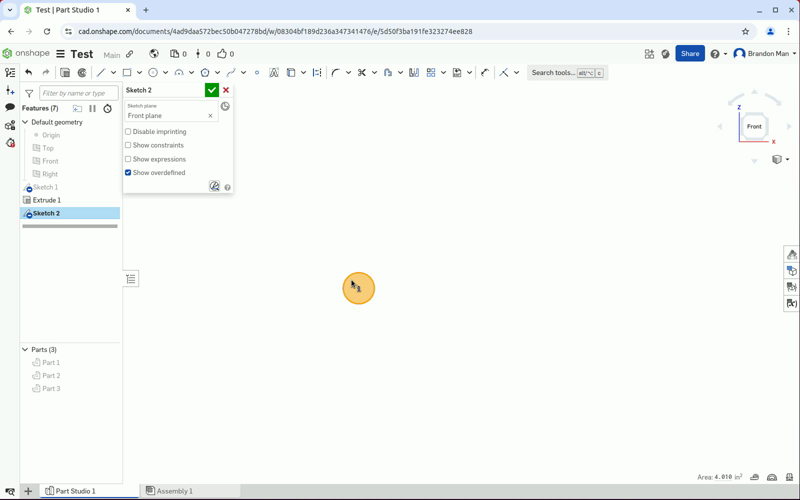
scroll(-6)
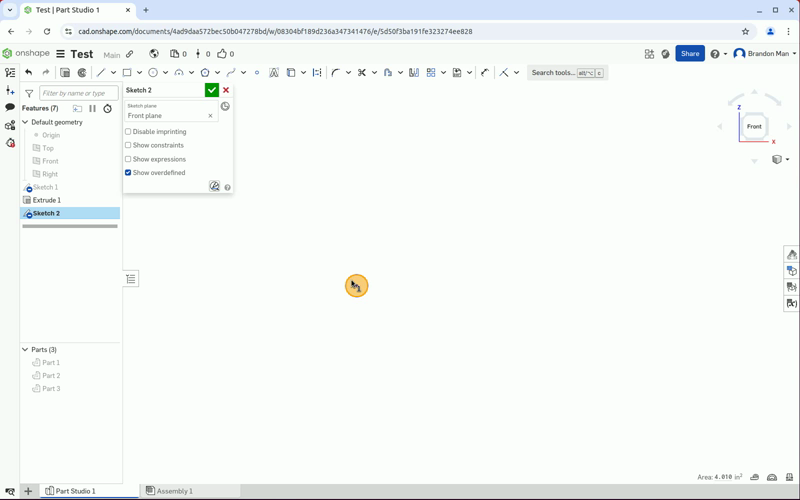
scroll(-6)
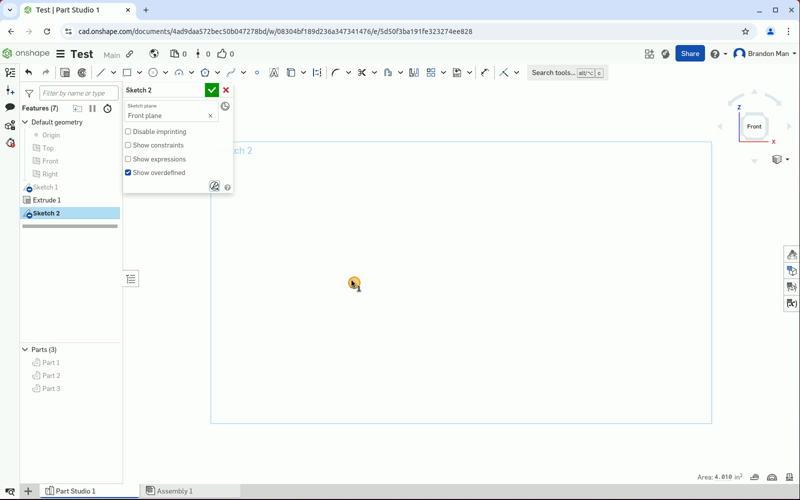
mouse_move(73, 352)
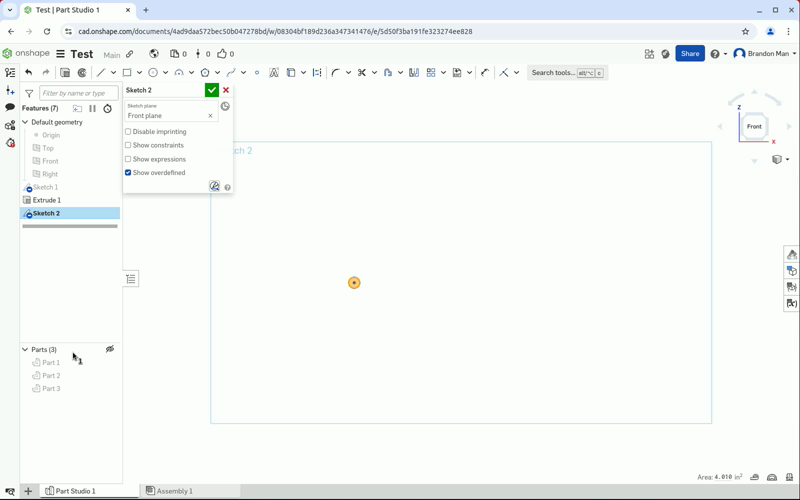
key(shift+y)
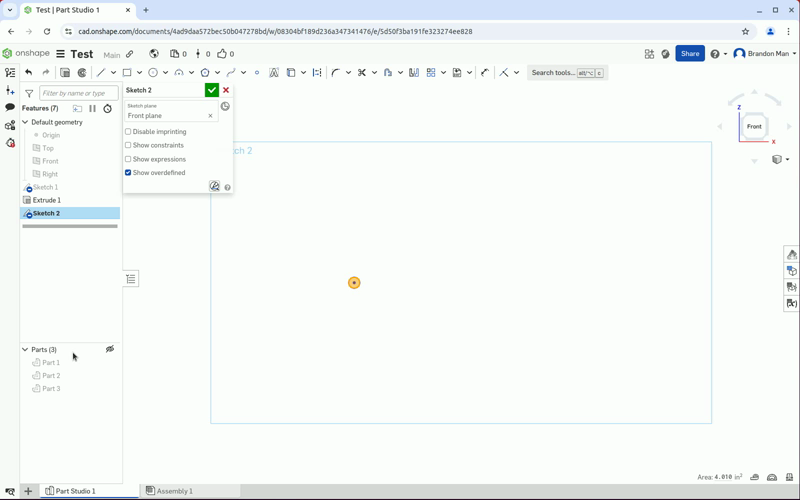
key(shift+e)
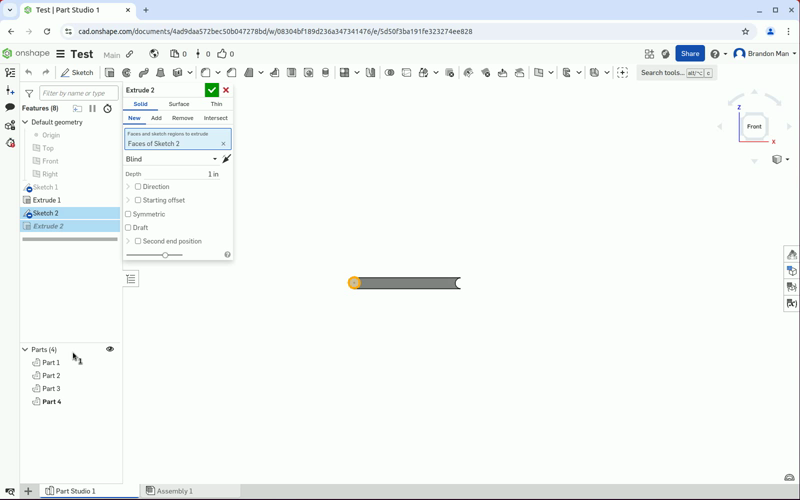
mouse_move(143, 106)
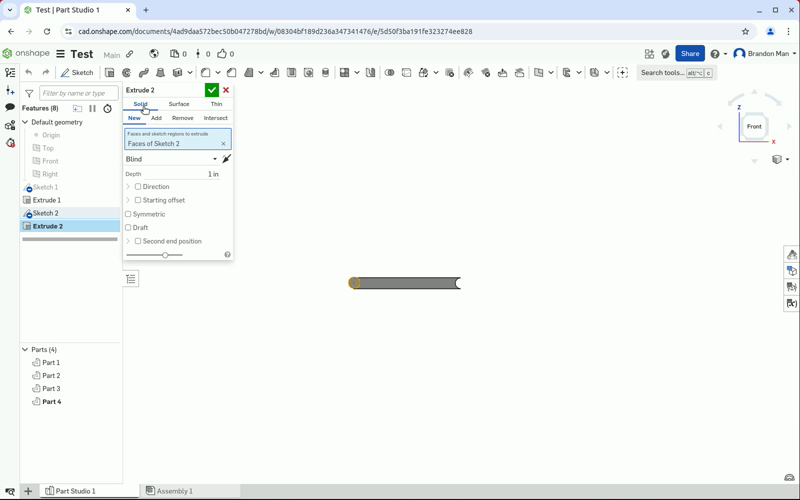
click(143, 106)
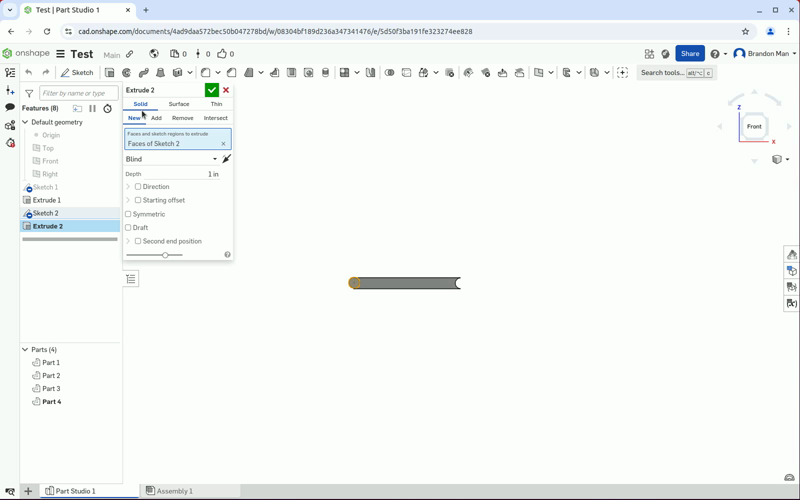
mouse_move(137, 120)
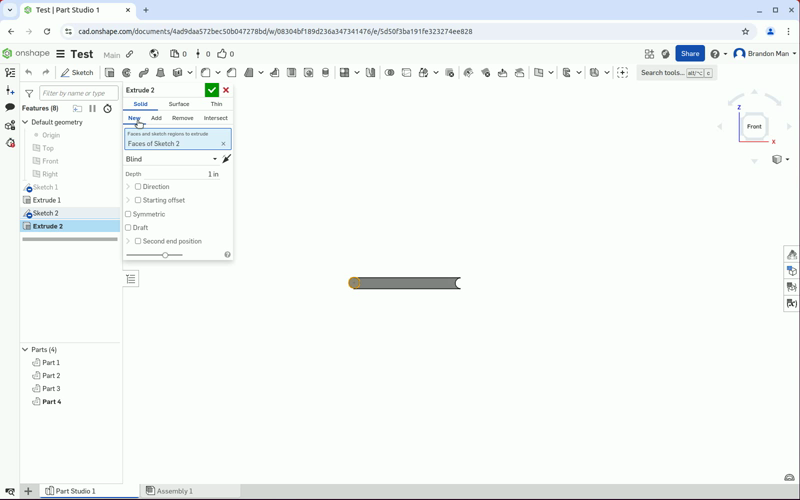
click(137, 120)
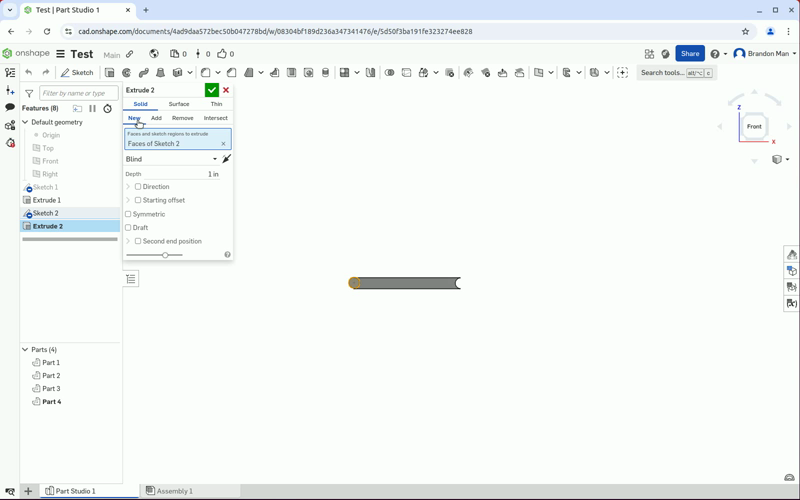
key(tab, 4)
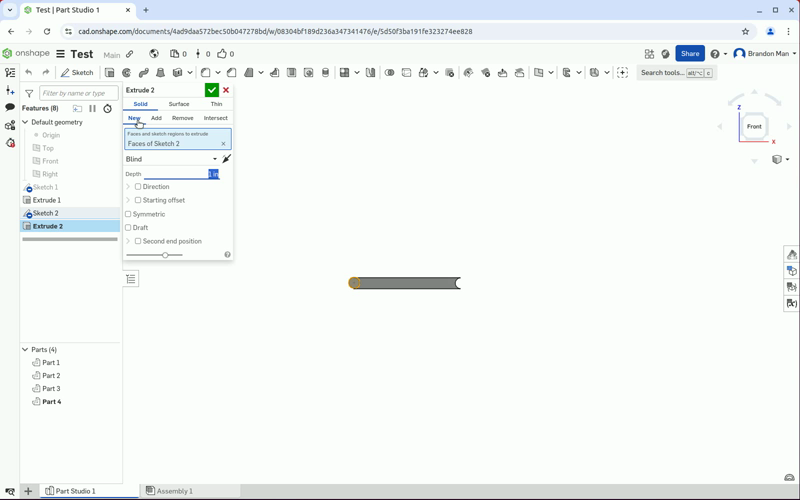
text(1.444)
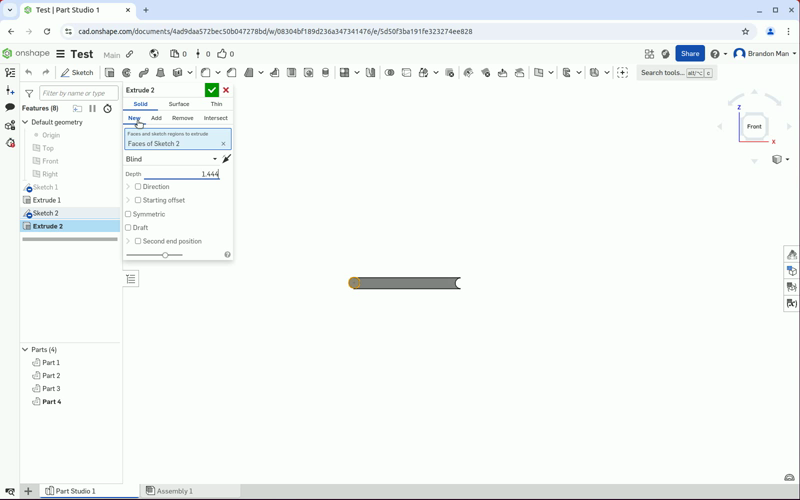
key(enter)
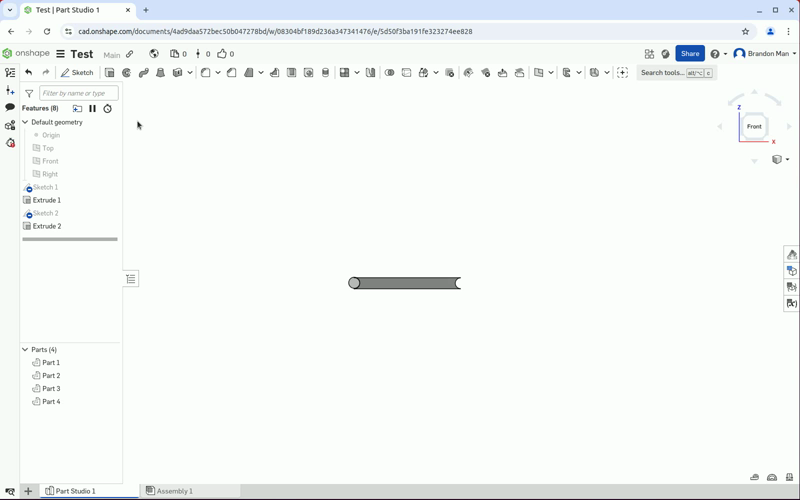
key(shift+h)
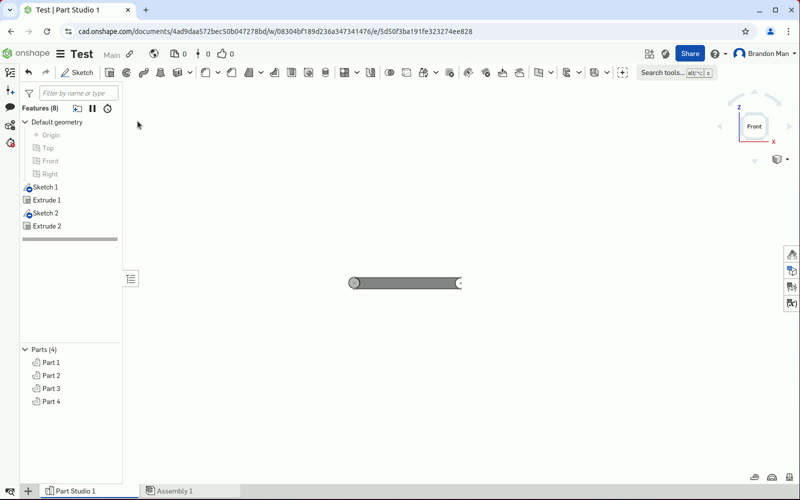
key(shift+h)
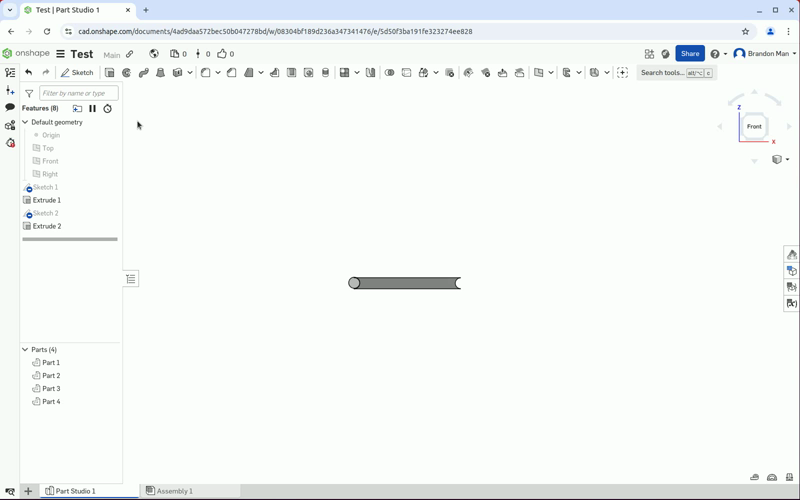
mouse_move(73, 189)
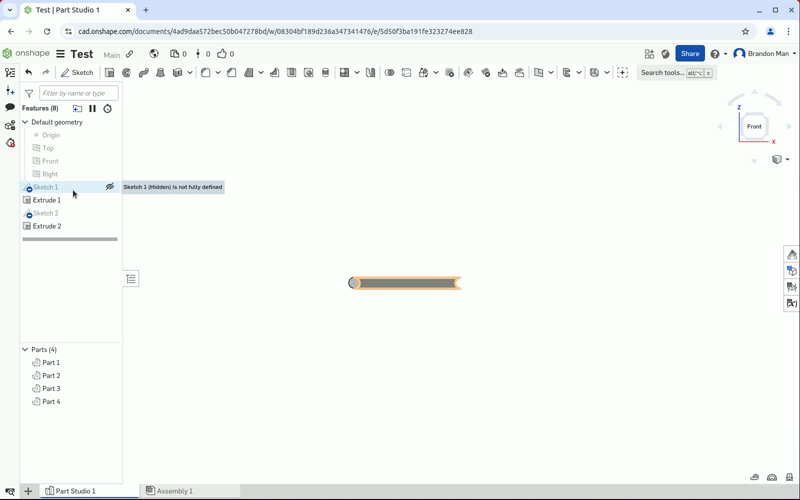
click(73, 189)
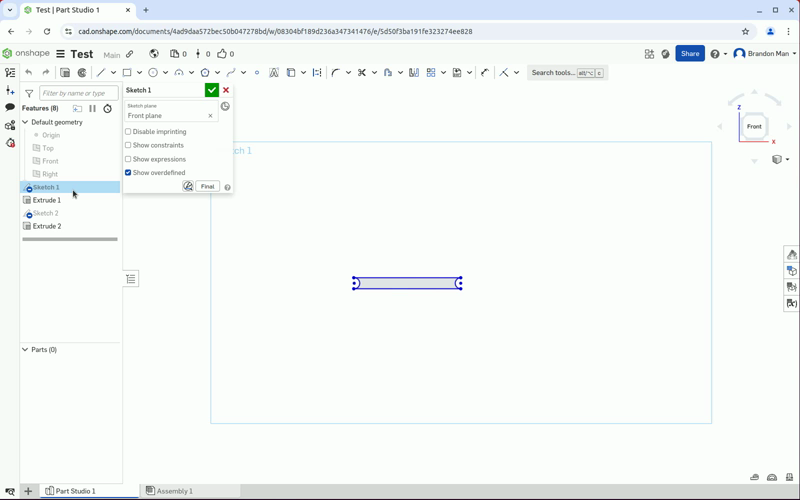
mouse_move(229, 92)
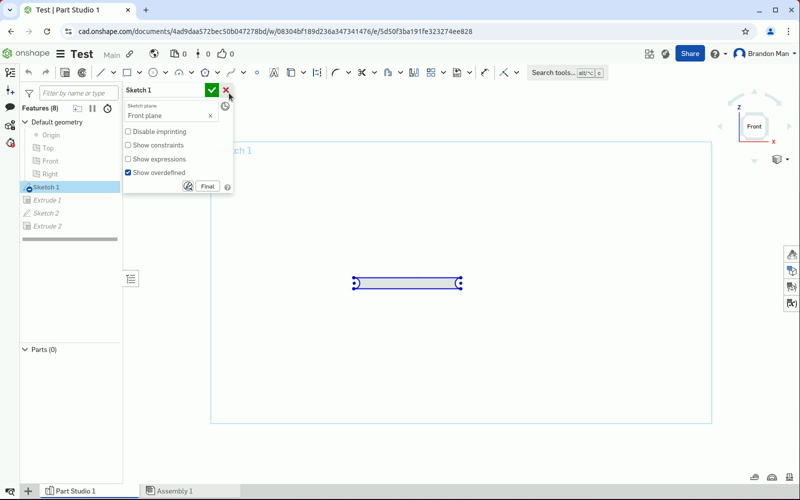
click(229, 92)
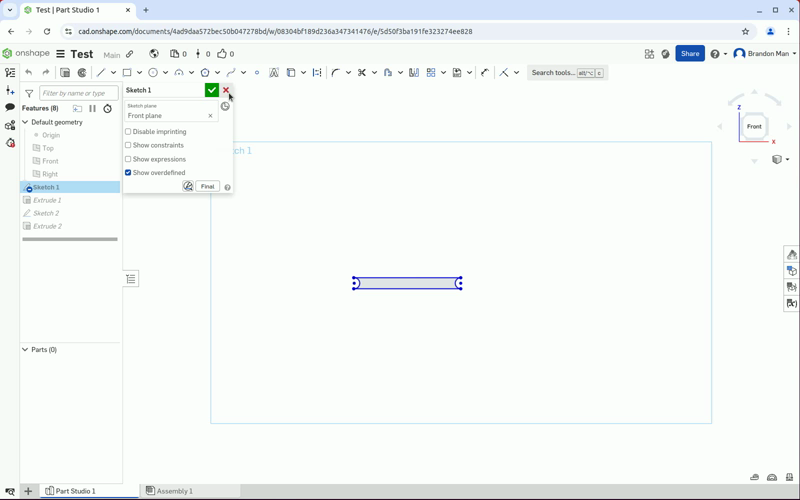
key(shift+s)
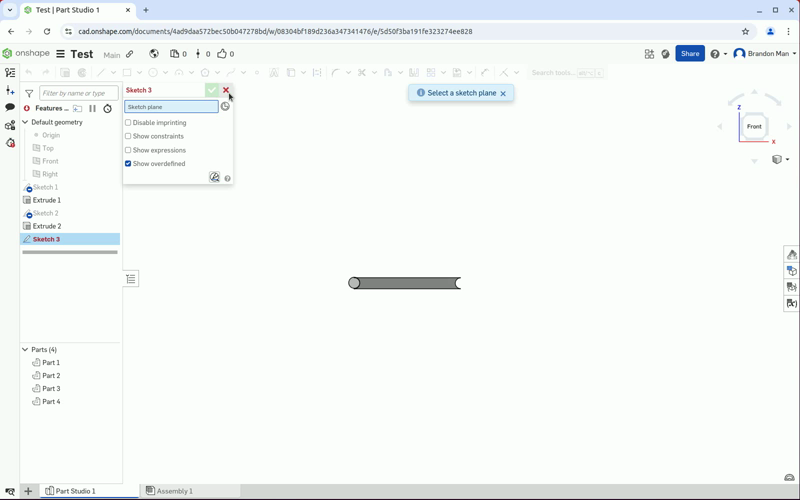
mouse_move(73, 163)
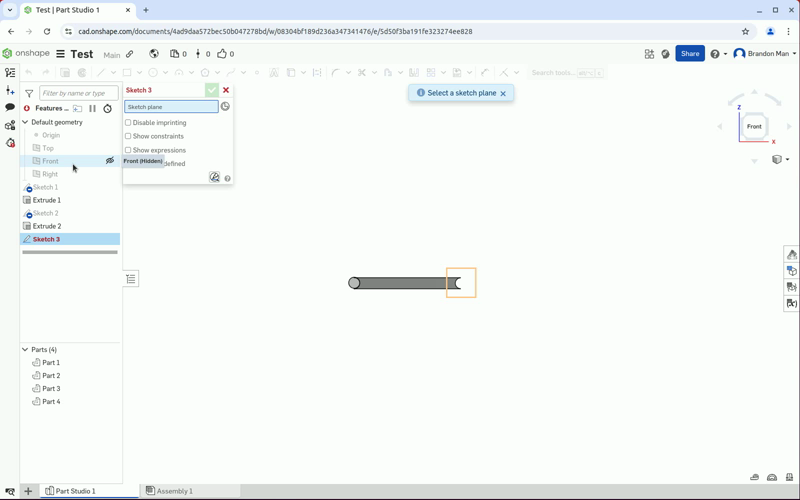
click(73, 163)
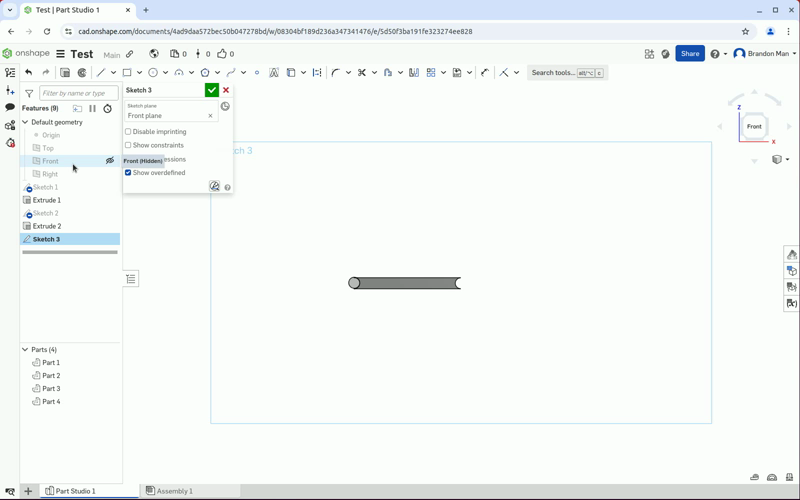
mouse_move(73, 352)
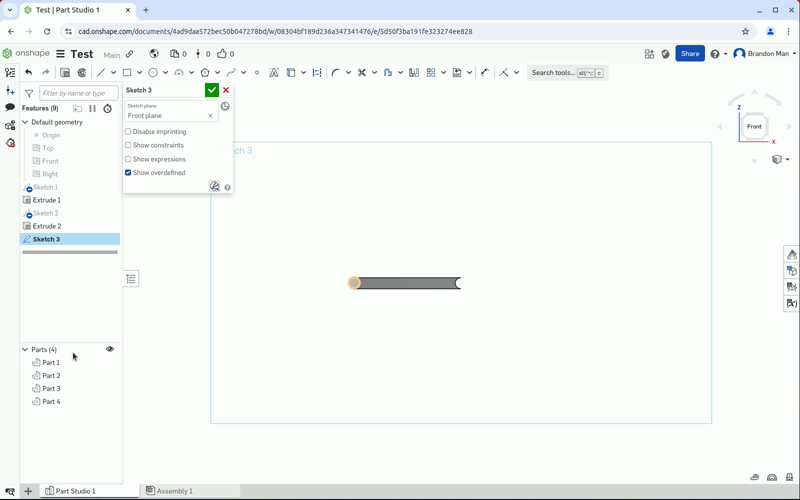
key(y)
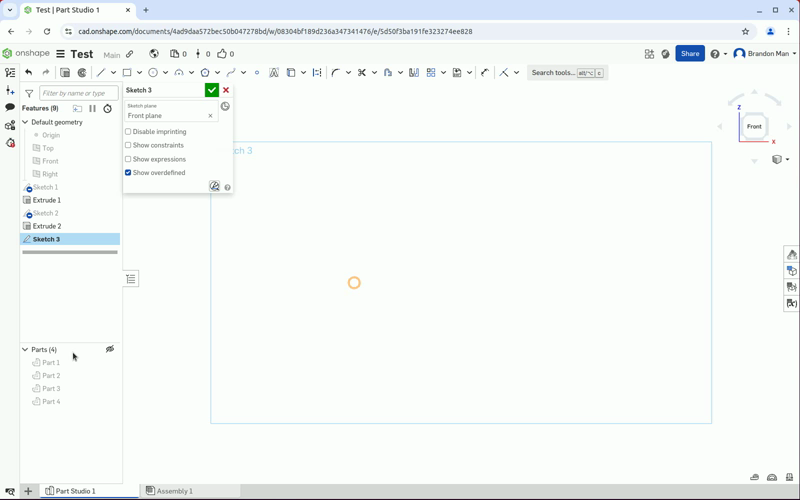
key(c)
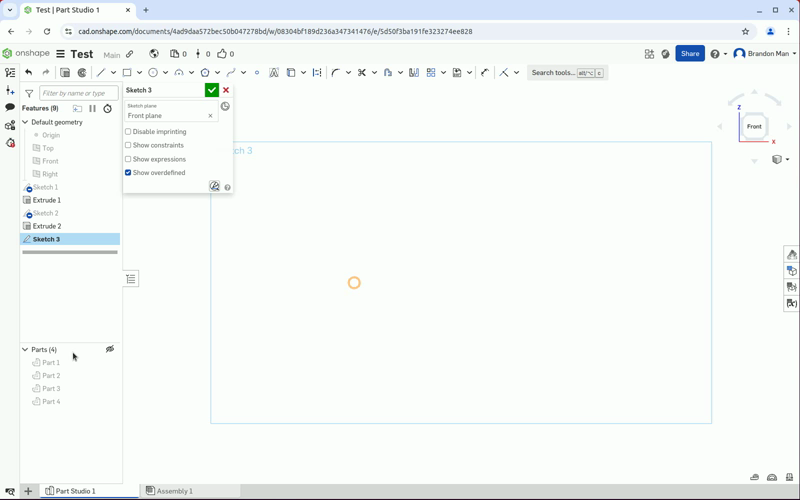
key_down(shift)
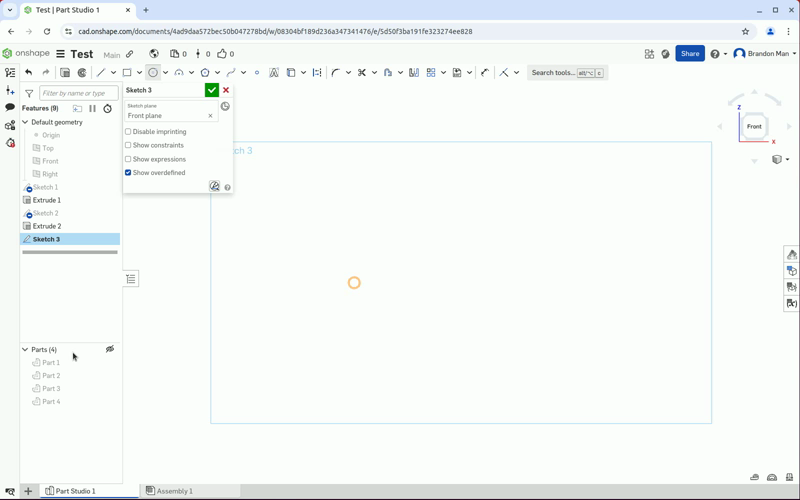
mouse_move(460, 282)
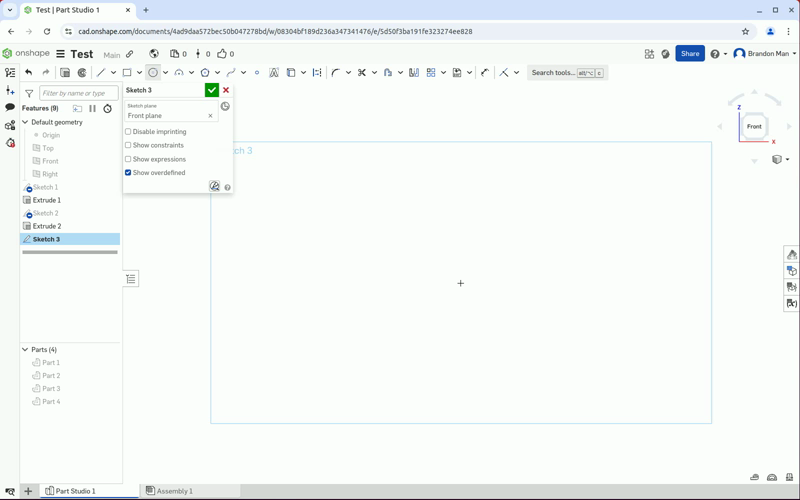
click(460, 282)
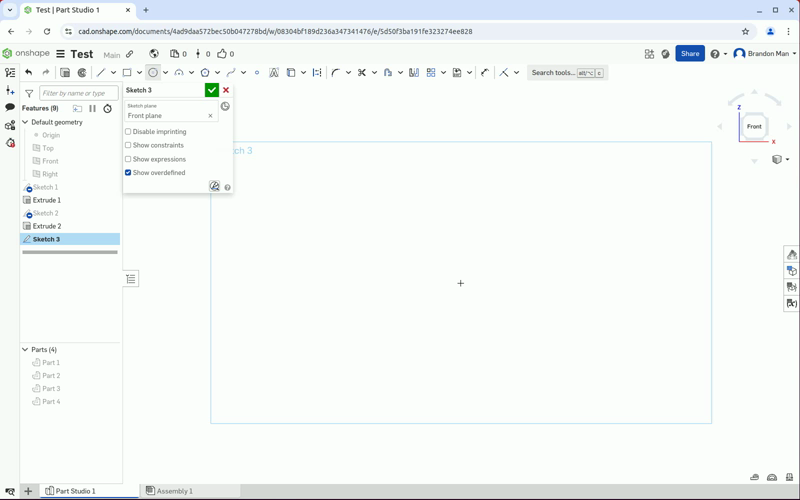
key_up(shift)
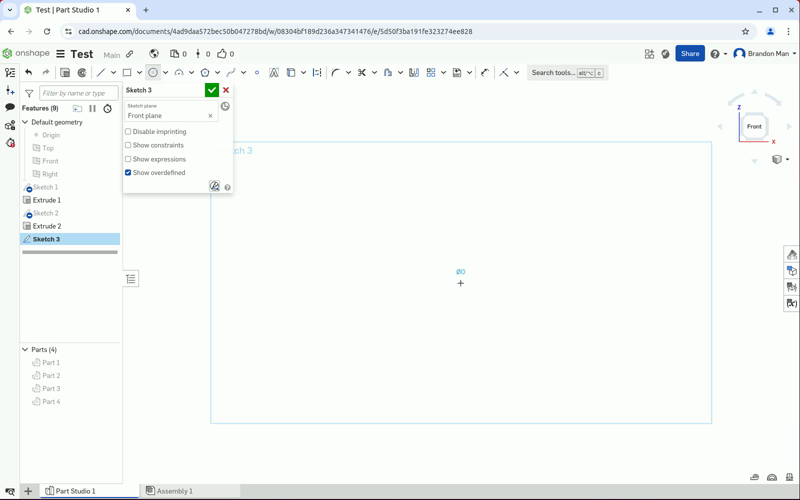
mouse_move(466, 282)
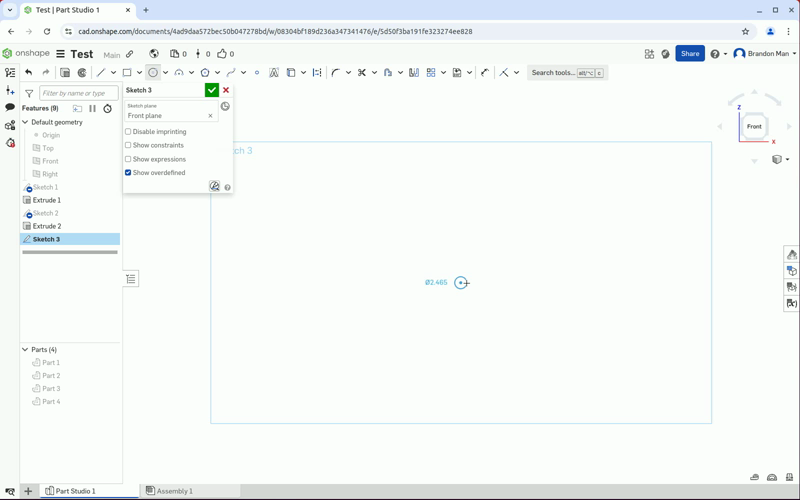
click(466, 282)
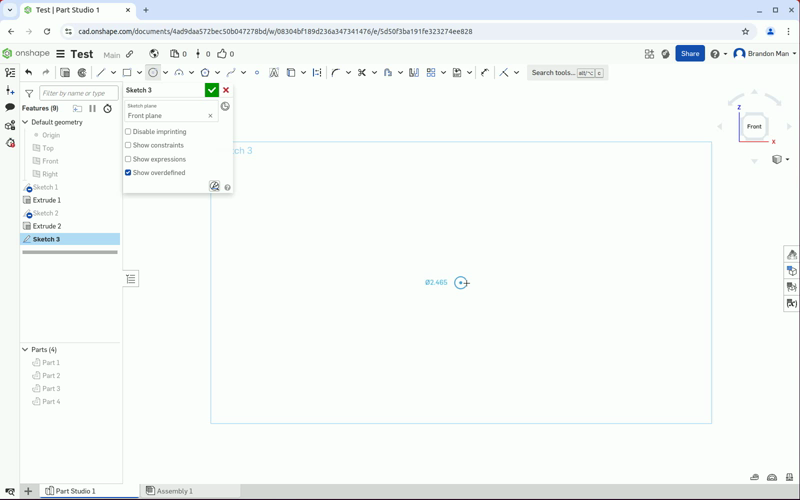
key(esc)
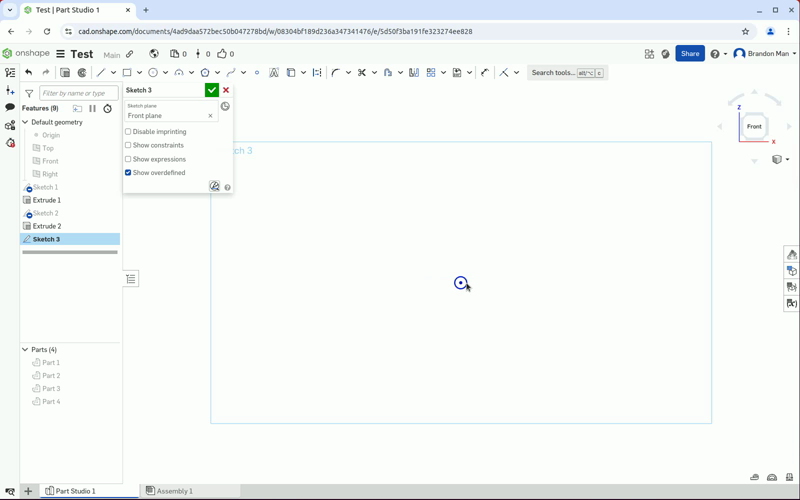
mouse_move(462, 287)
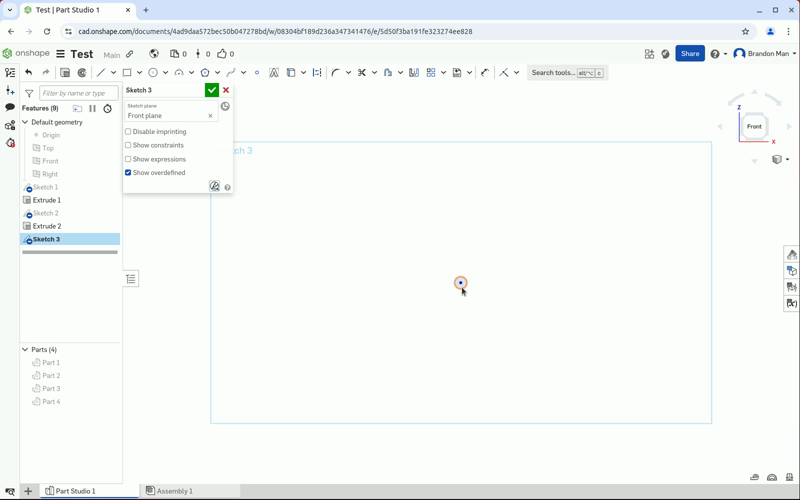
scroll(6)
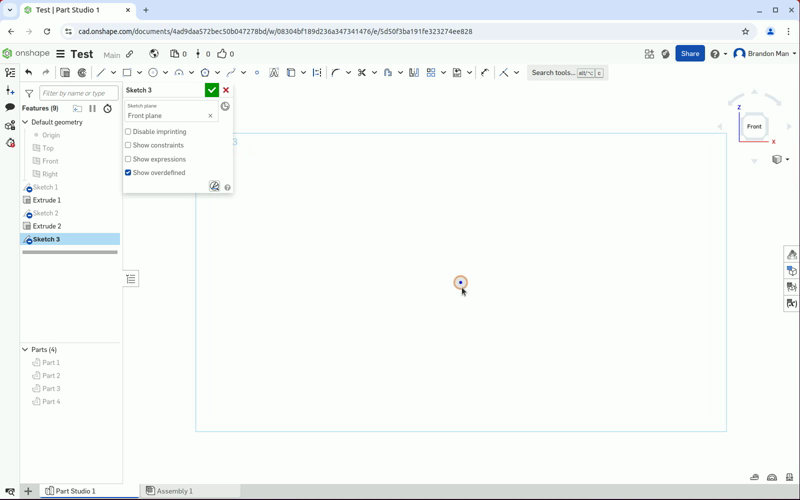
scroll(6)
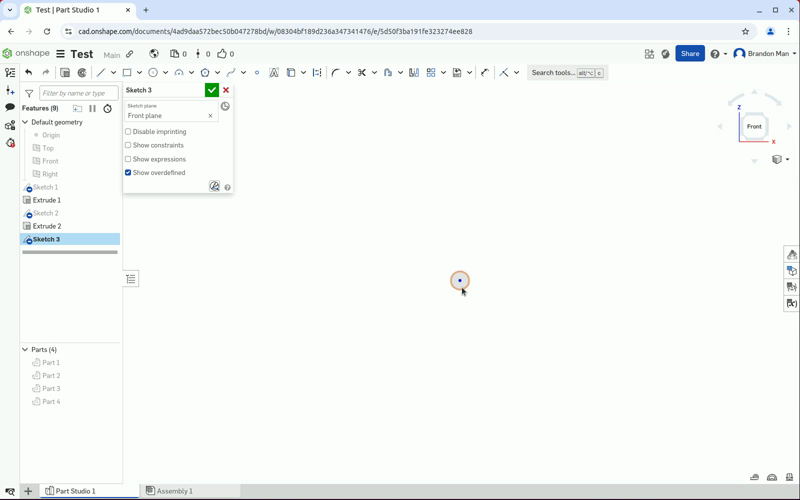
scroll(6)
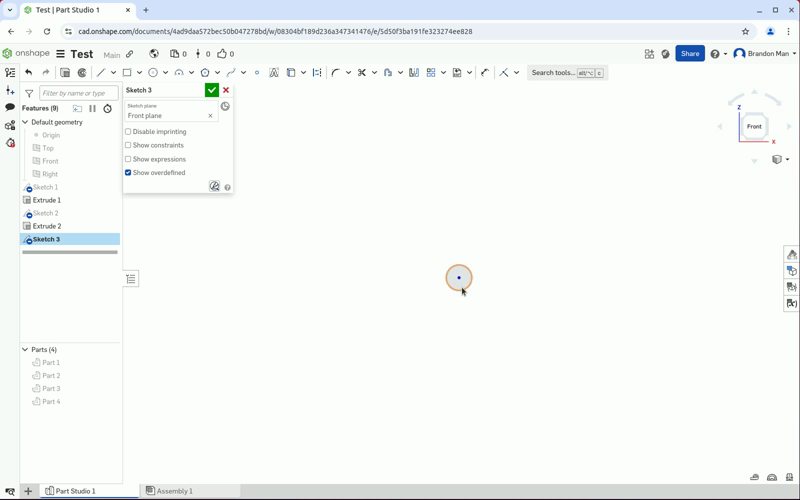
scroll(6)
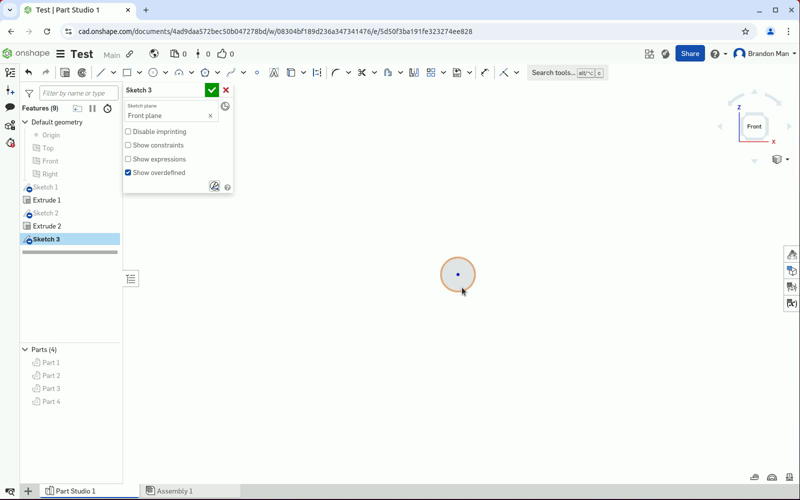
scroll(6)
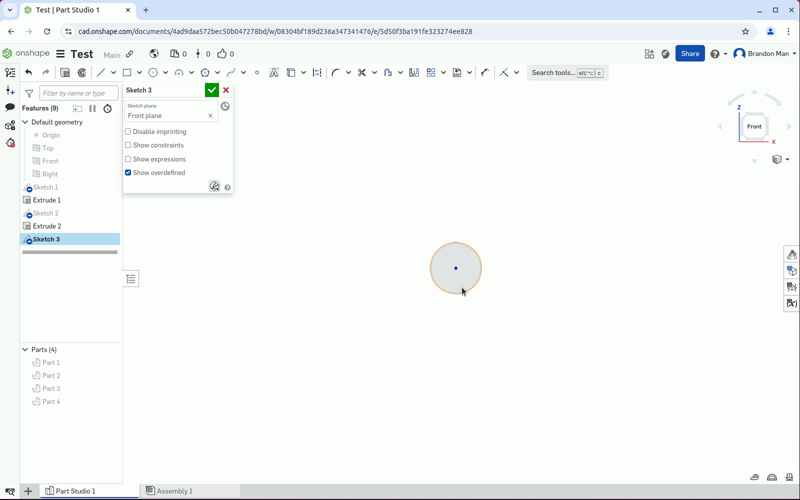
scroll(6)
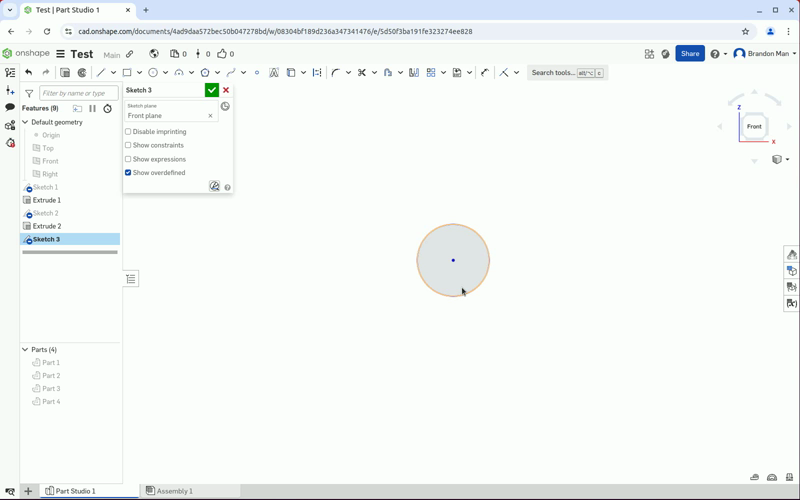
scroll(6)
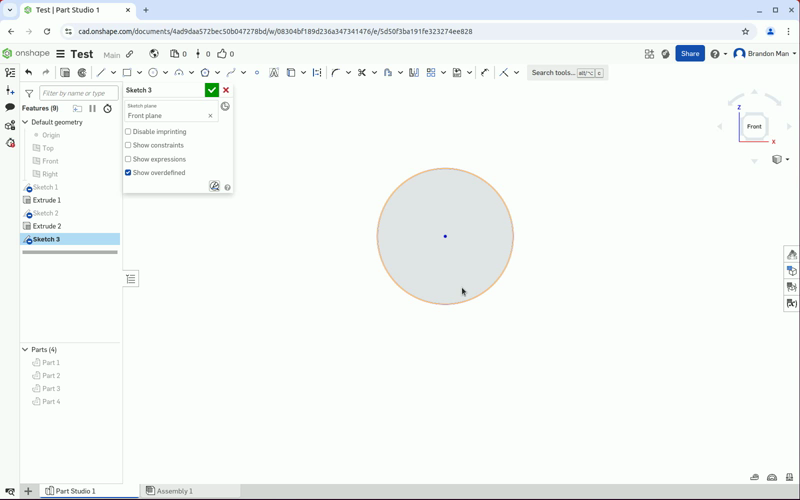
click(462, 287)
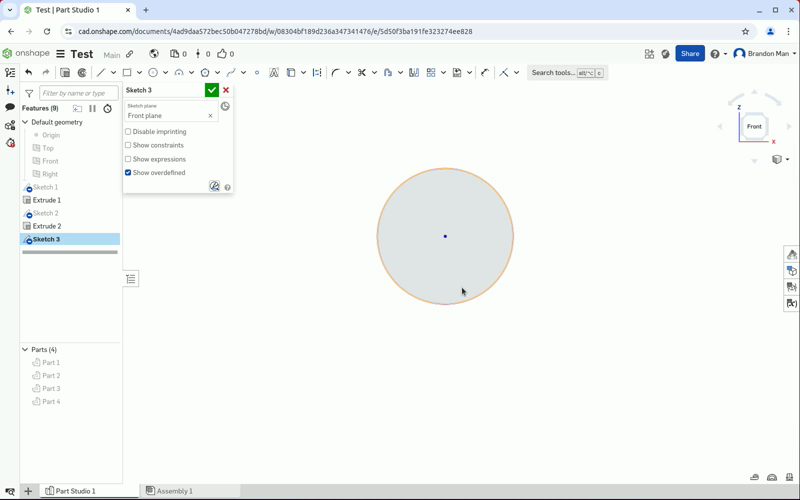
scroll(-6)
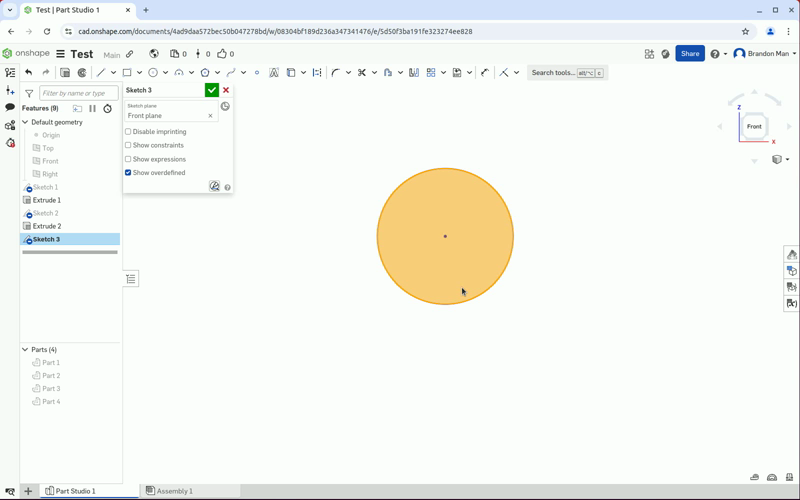
scroll(-6)
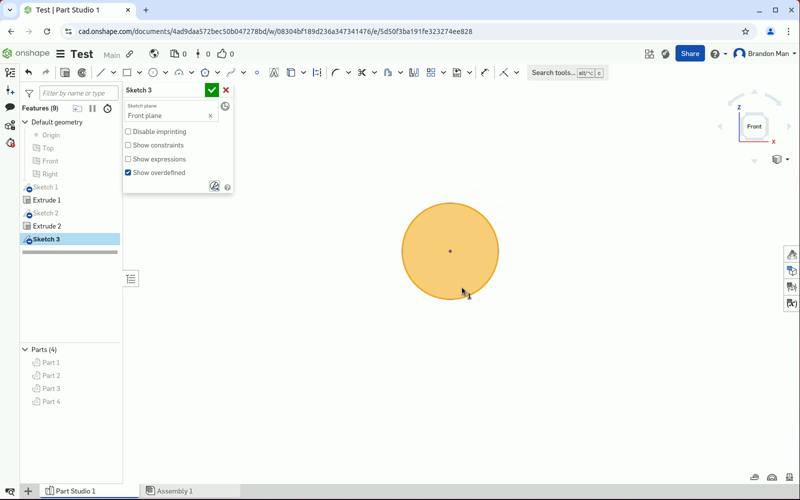
scroll(-6)
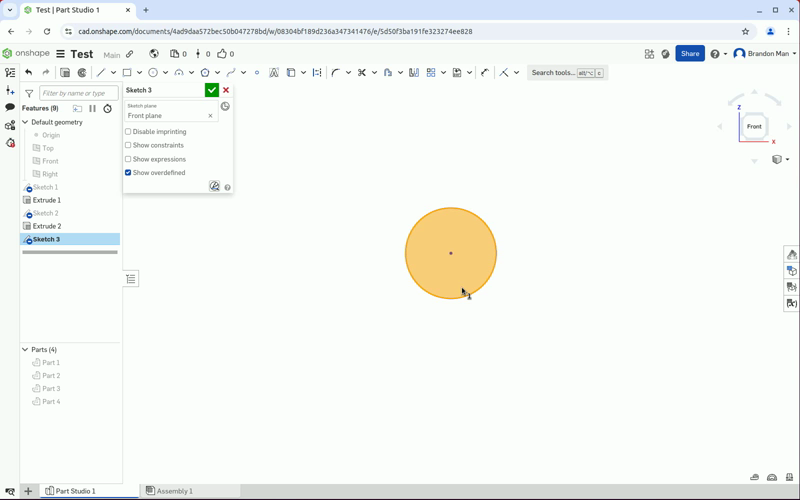
scroll(-6)
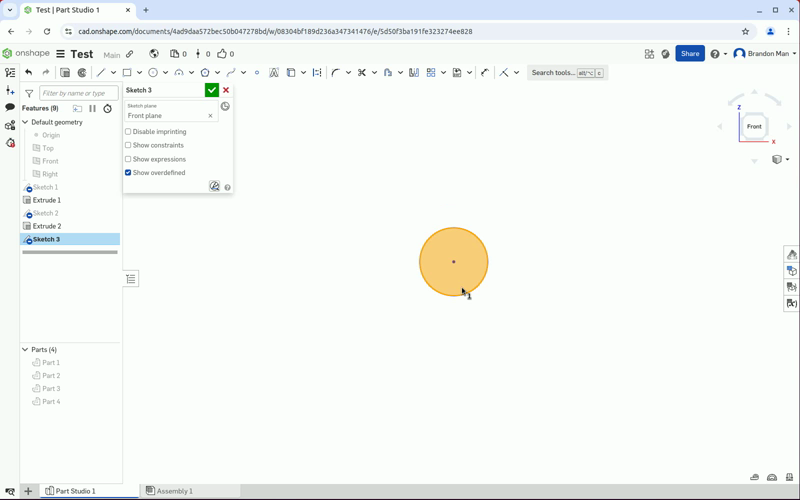
scroll(-6)
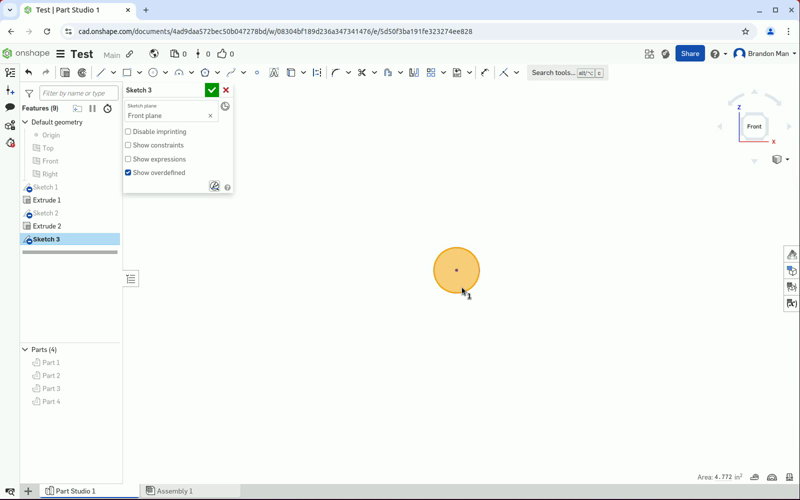
scroll(-6)
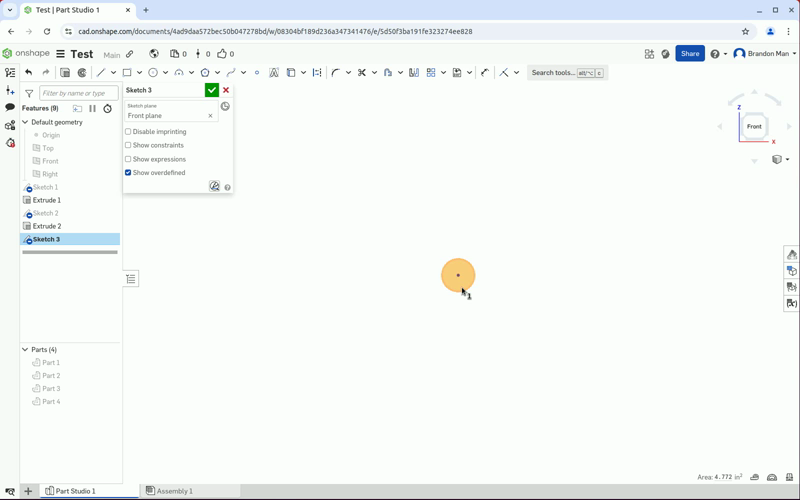
scroll(-6)
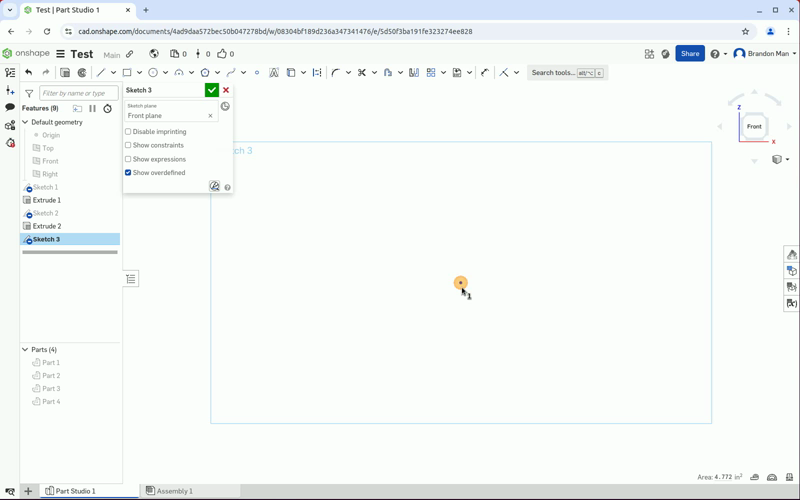
mouse_move(73, 352)
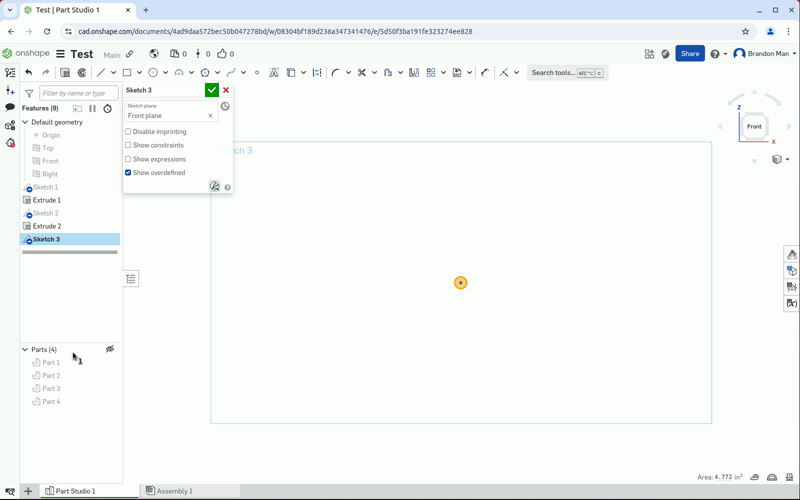
key(shift+y)
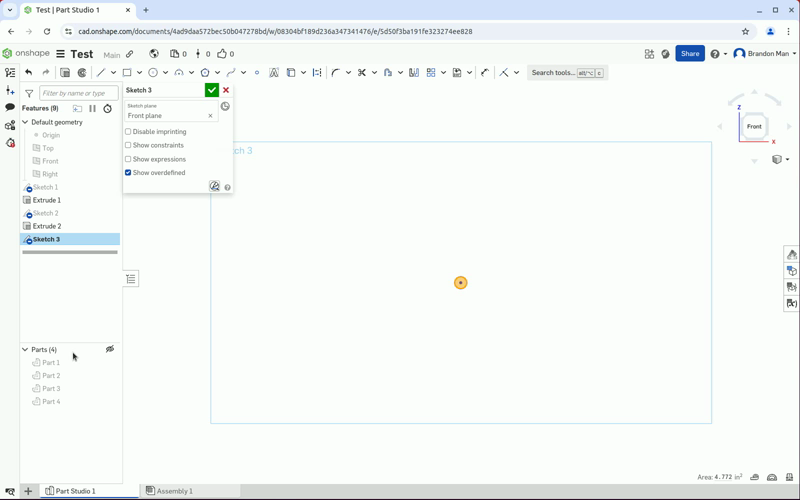
key(shift+e)
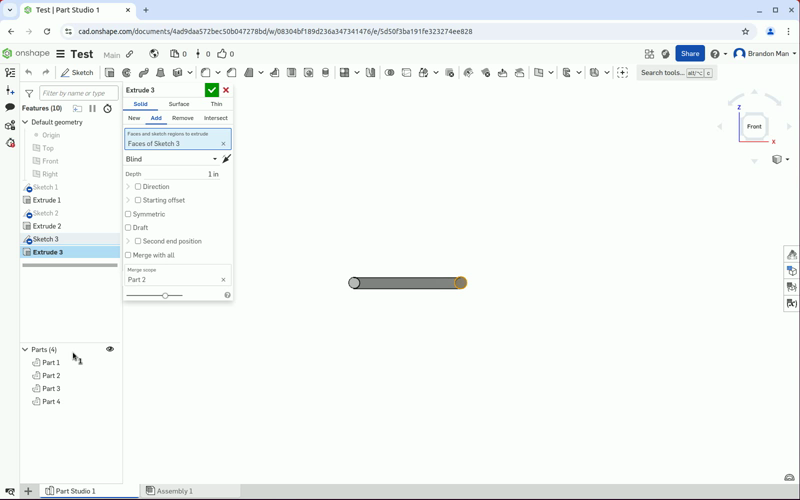
mouse_move(143, 106)
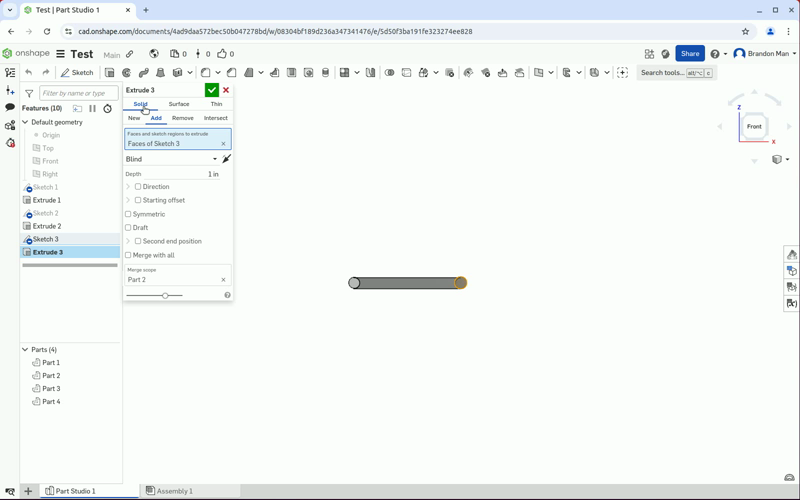
click(143, 106)
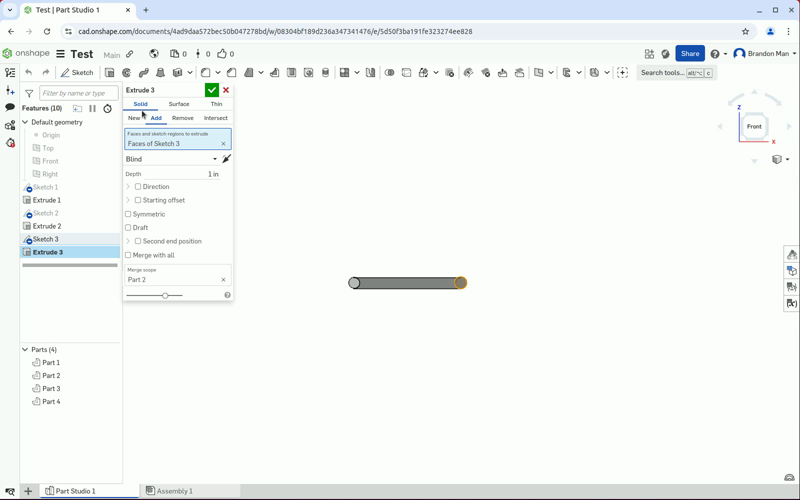
mouse_move(137, 120)
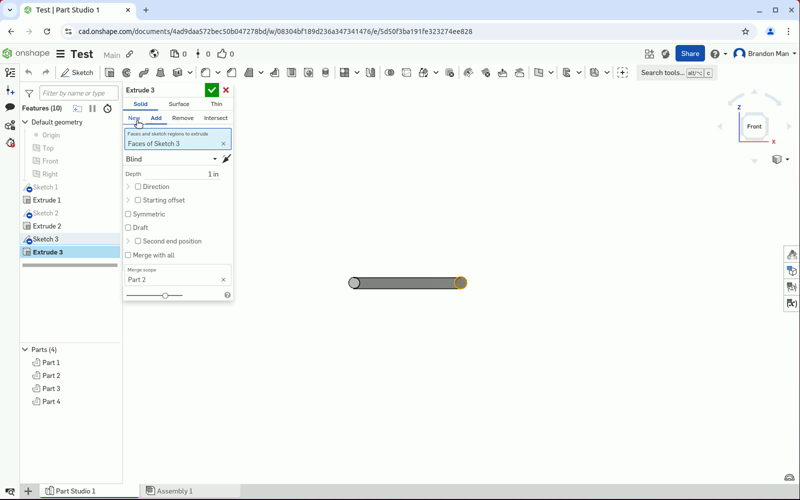
click(137, 120)
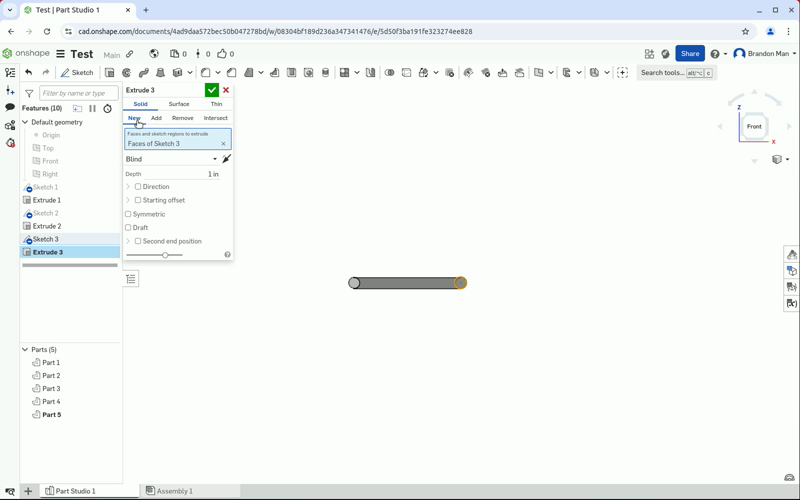
key(tab, 4)
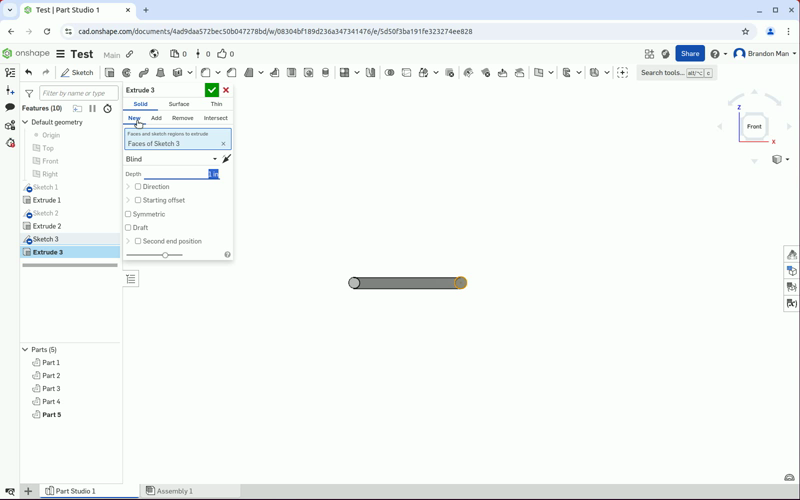
text(1.444)
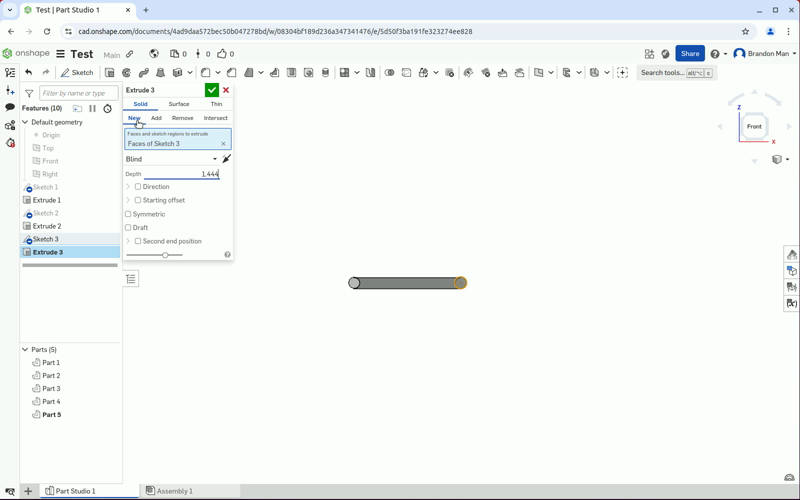
key(enter)
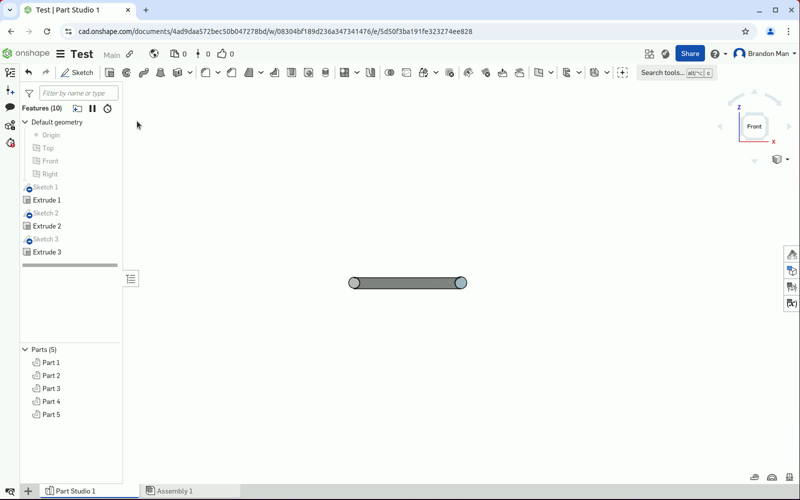
key(shift+h)
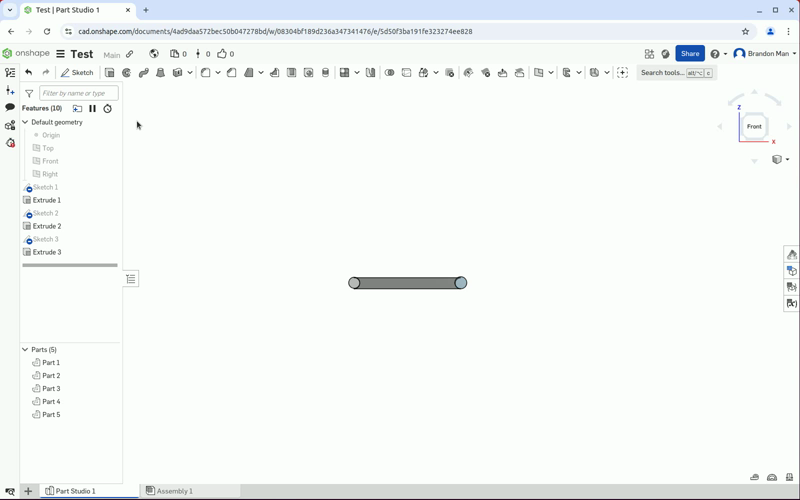
key(shift+h)
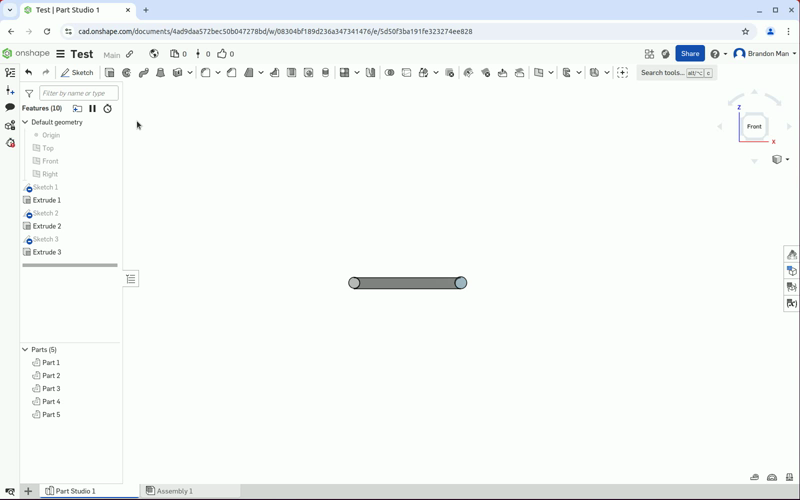
mouse_move(73, 189)
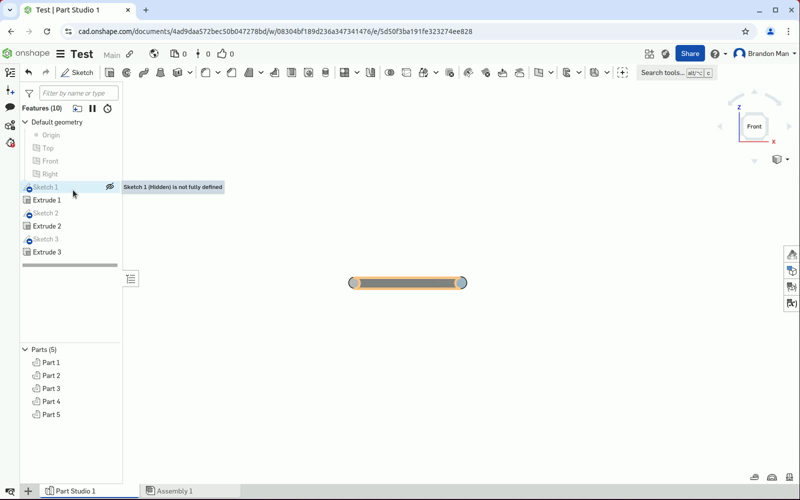
click(73, 189)
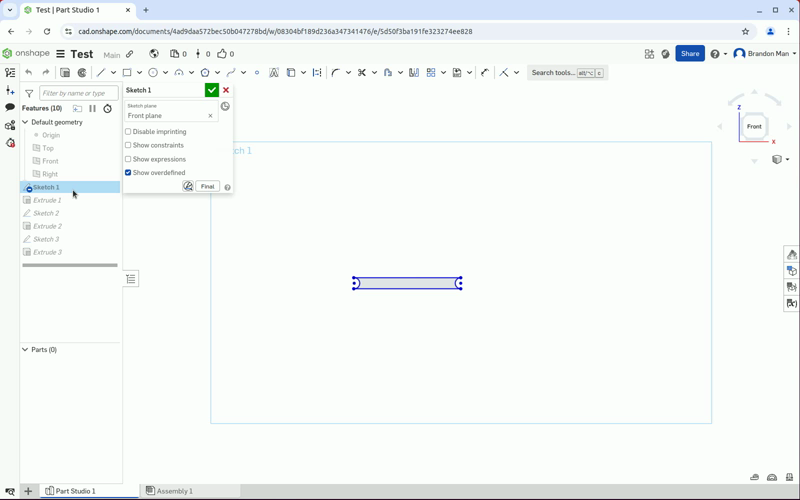
mouse_move(229, 92)
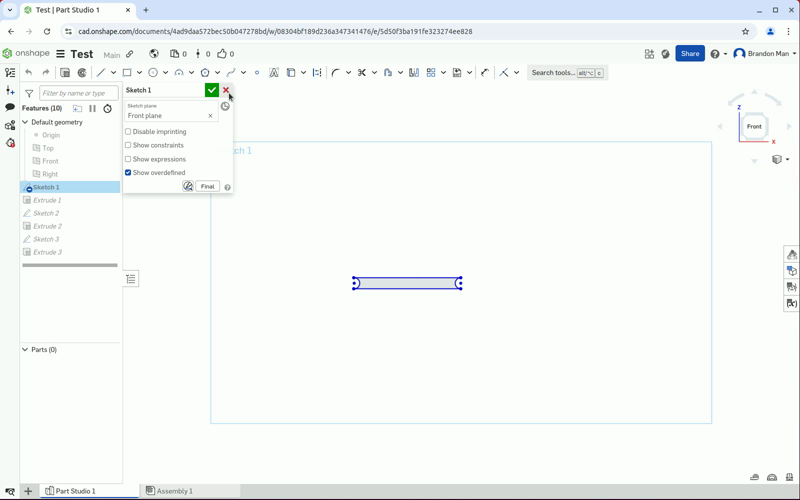
click(229, 92)
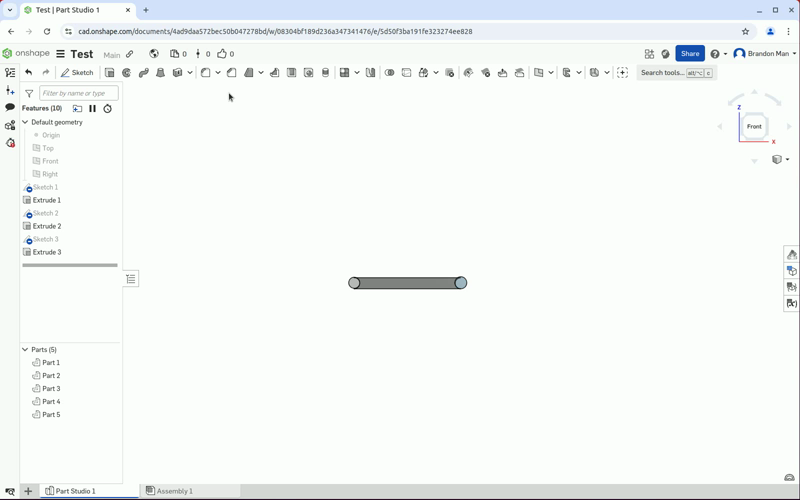
mouse_move(541, 75)
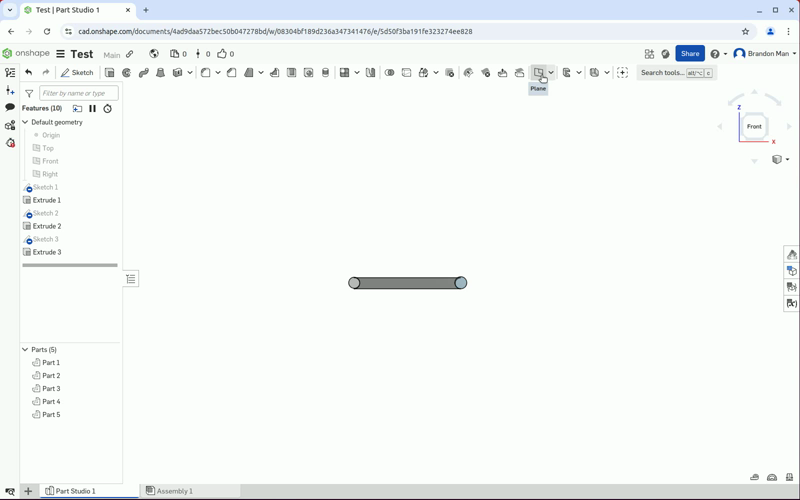
click(541, 75)
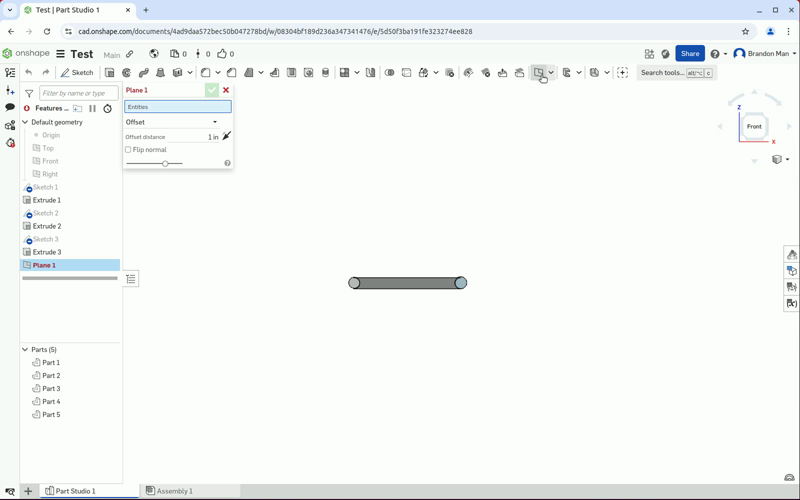
mouse_move(73, 163)
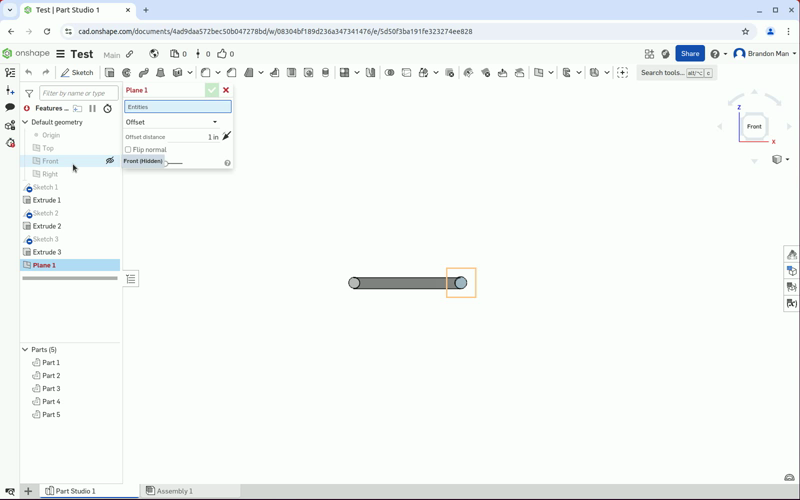
click(73, 163)
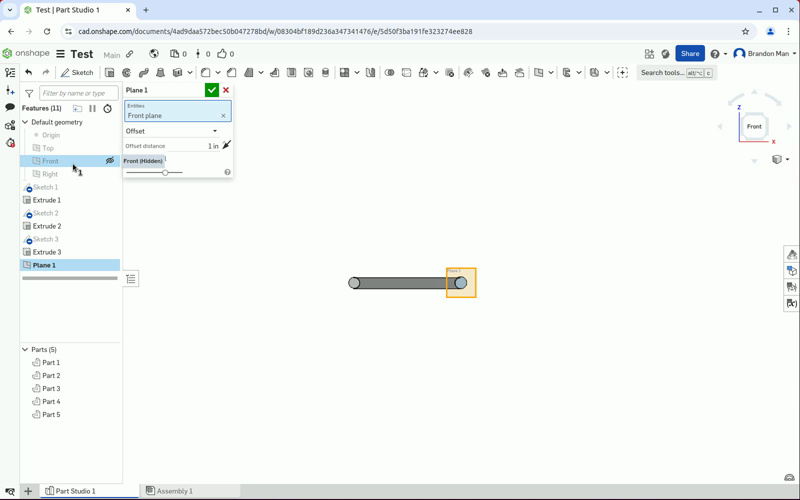
key(tab, 2)
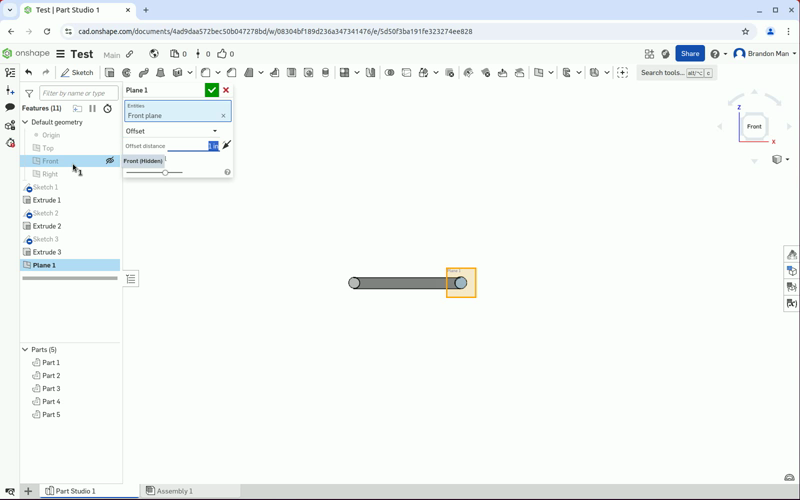
text(1.448)
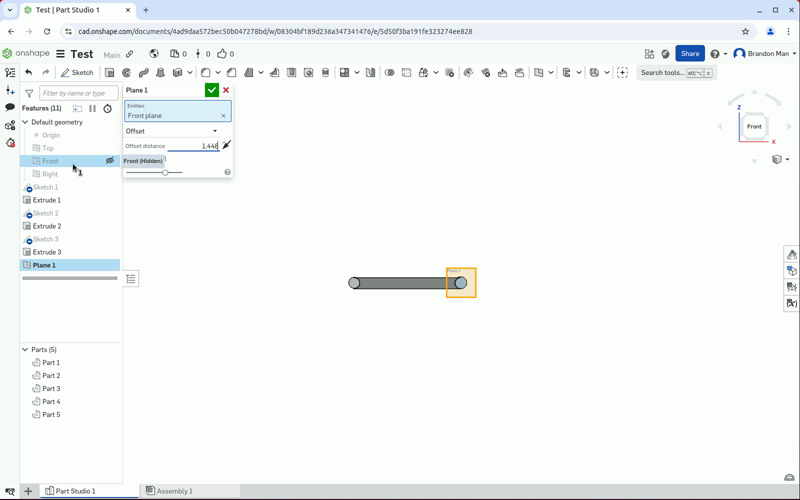
key(enter, 2)
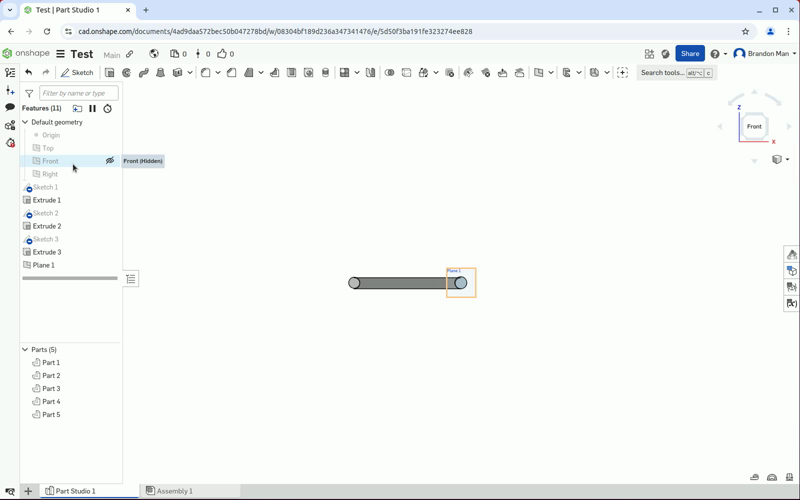
key(shift+s)
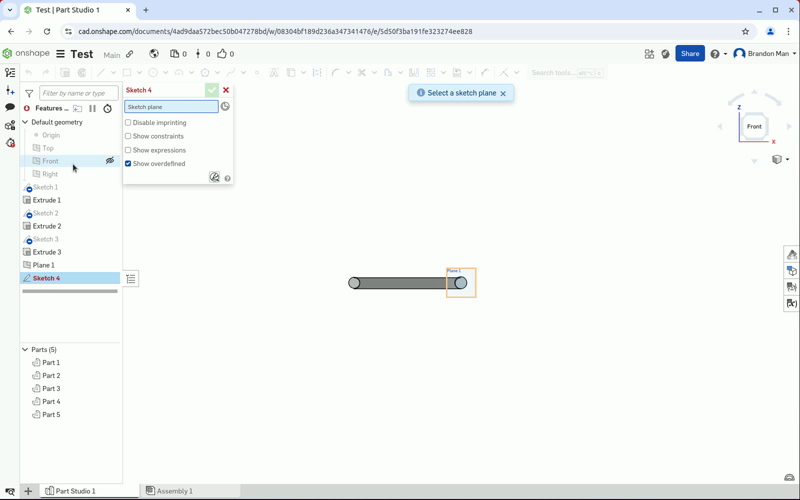
mouse_move(73, 267)
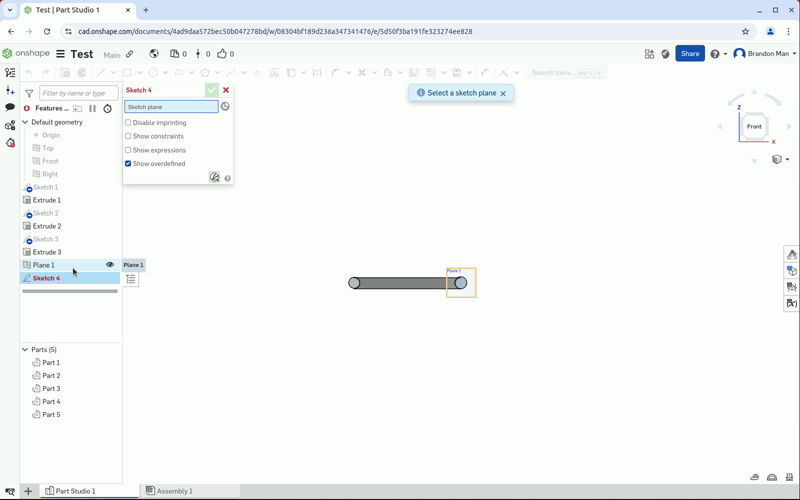
click(73, 267)
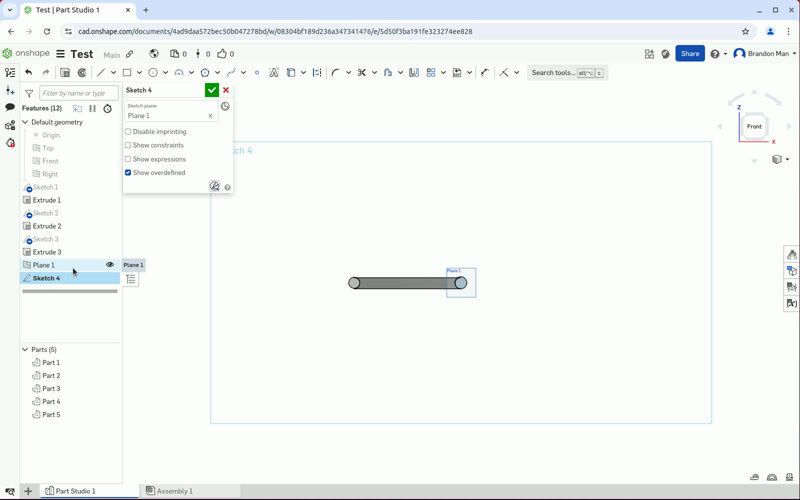
mouse_move(73, 352)
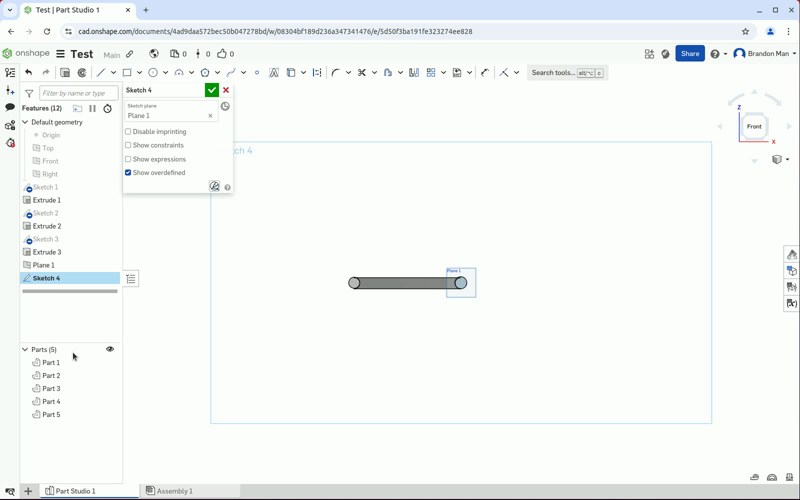
key(y)
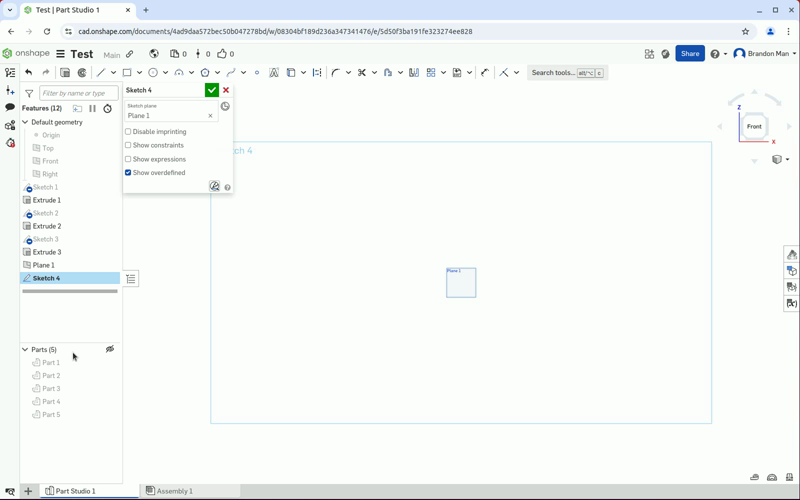
key(c)
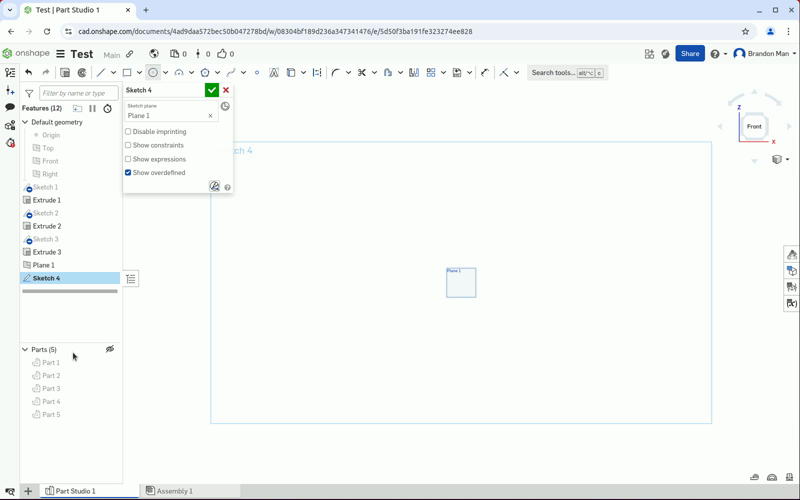
key_down(shift)
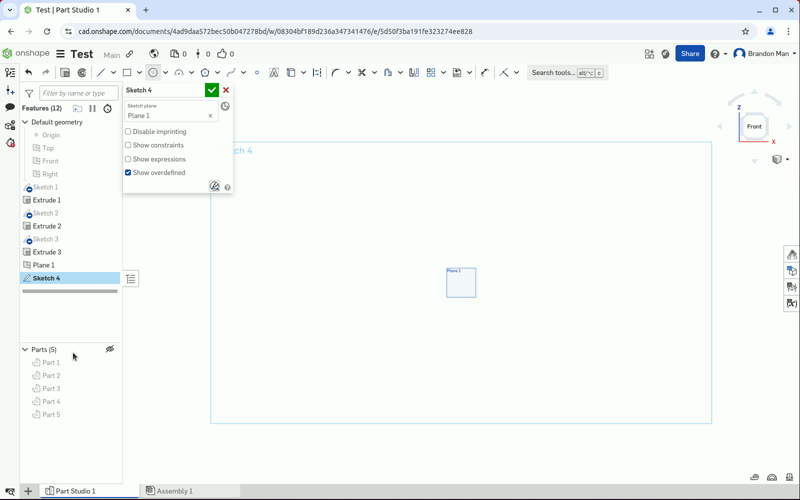
mouse_move(461, 282)
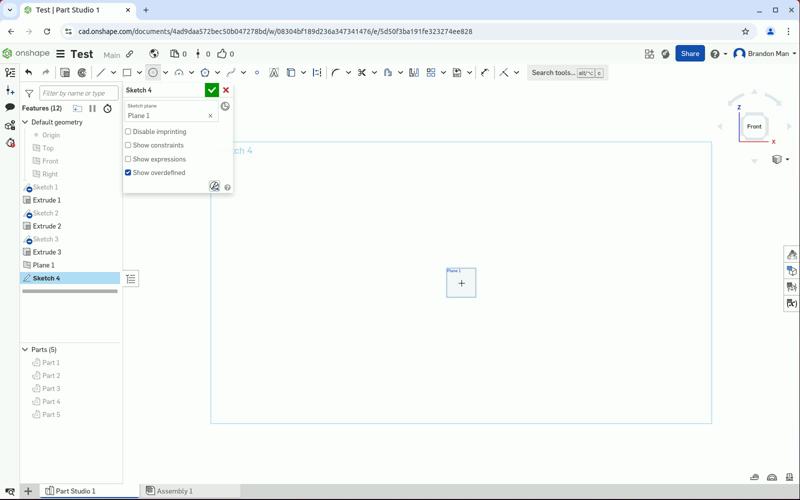
click(461, 282)
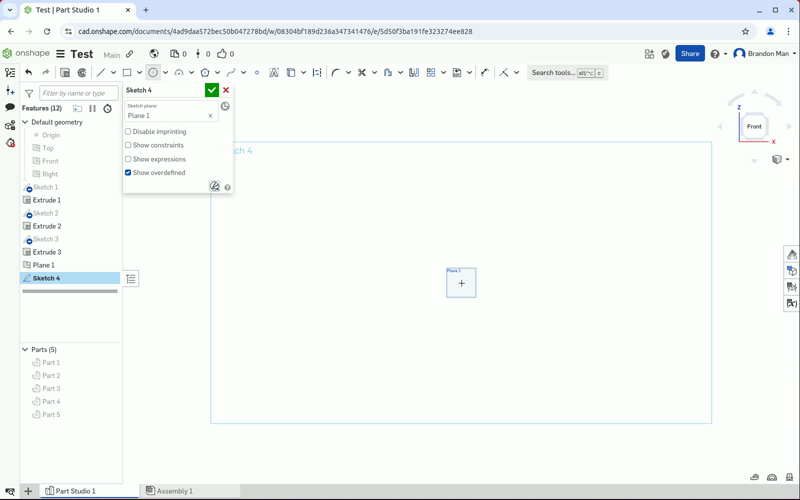
key_up(shift)
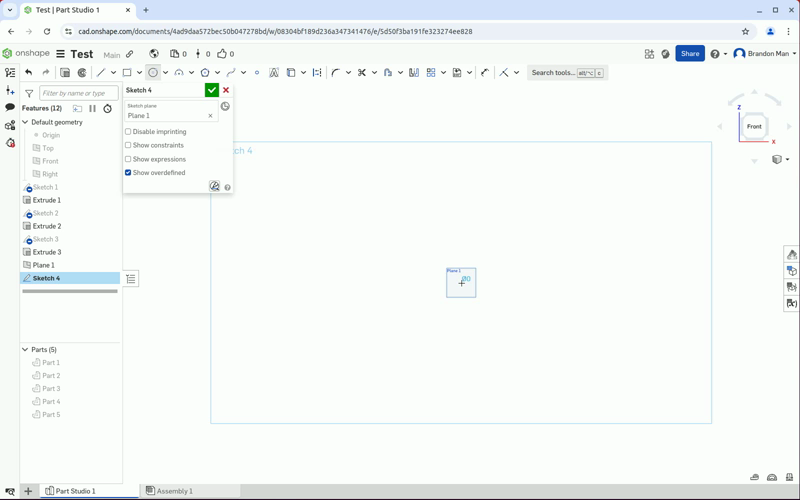
mouse_move(465, 282)
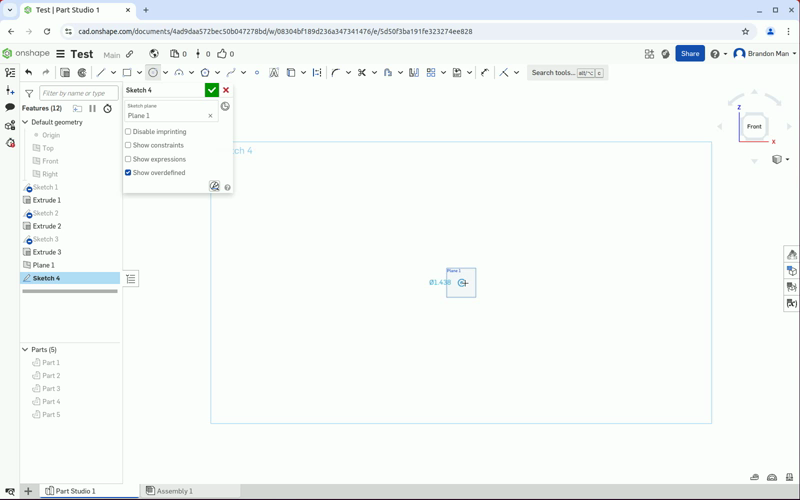
click(465, 282)
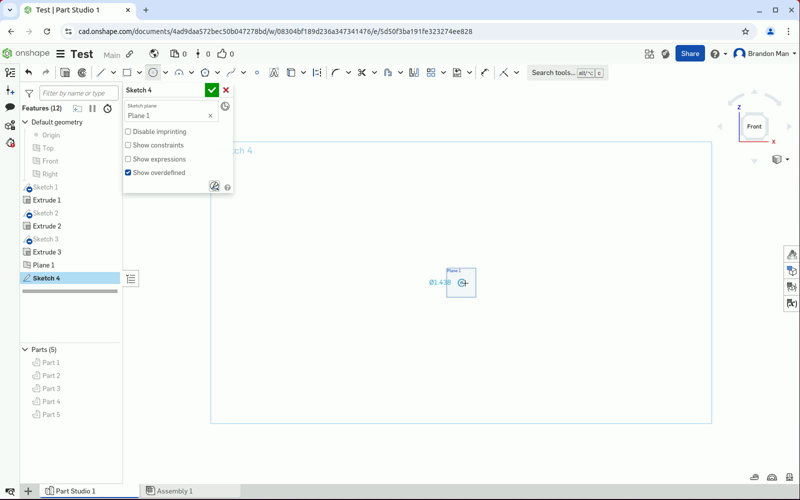
key(esc)
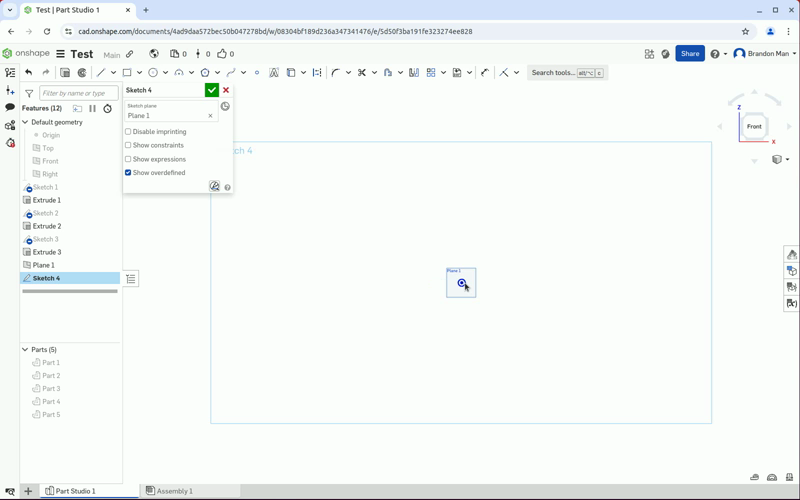
mouse_move(459, 283)
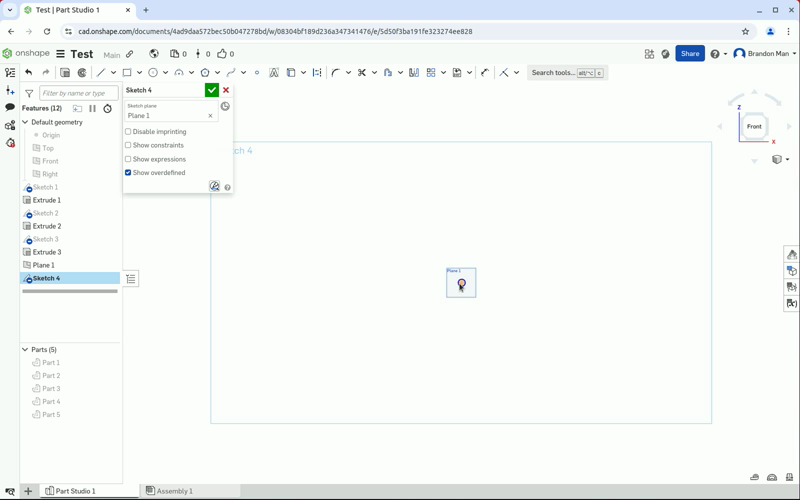
scroll(6)
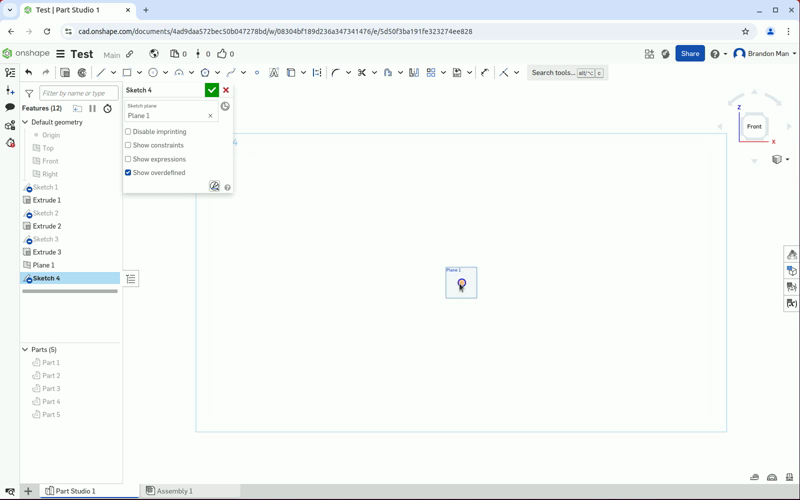
scroll(6)
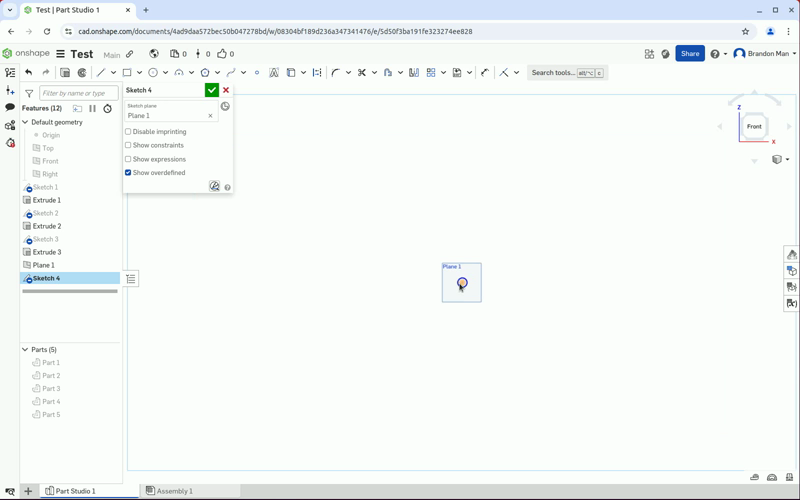
scroll(6)
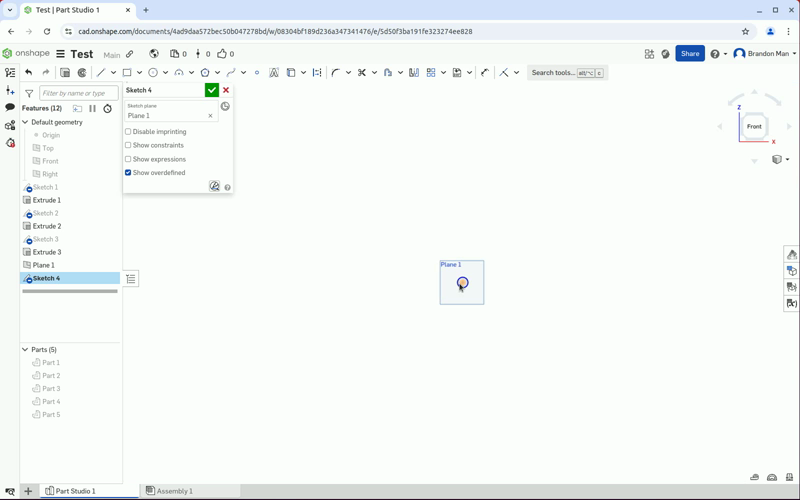
scroll(6)
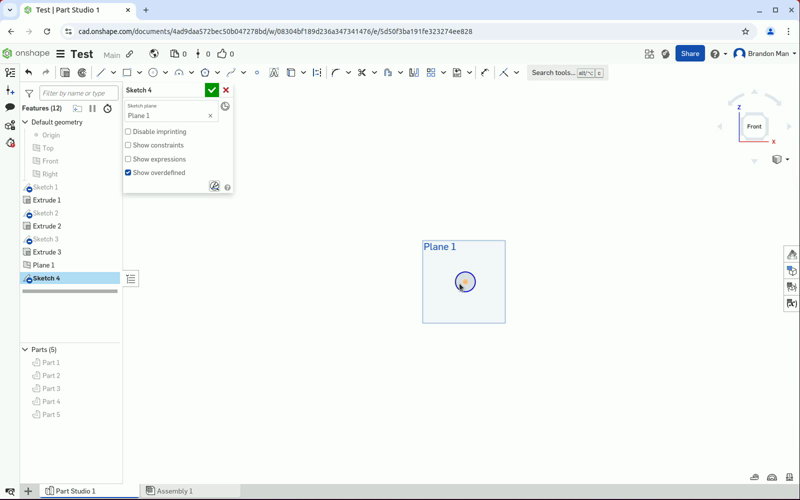
scroll(6)
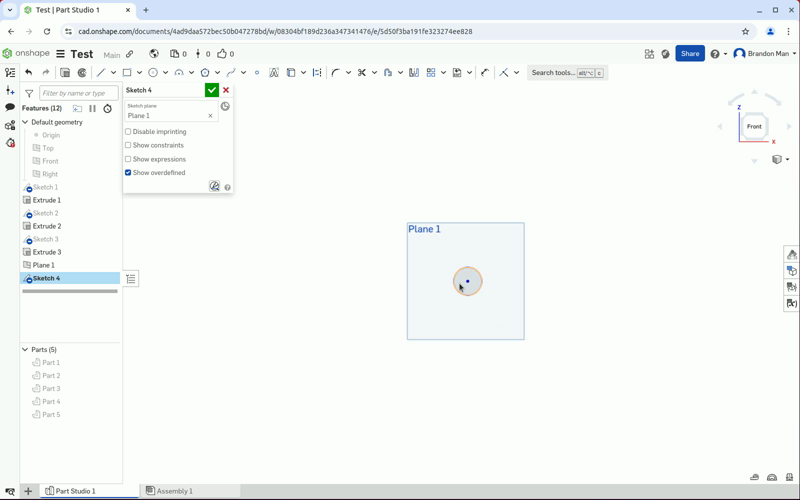
scroll(6)
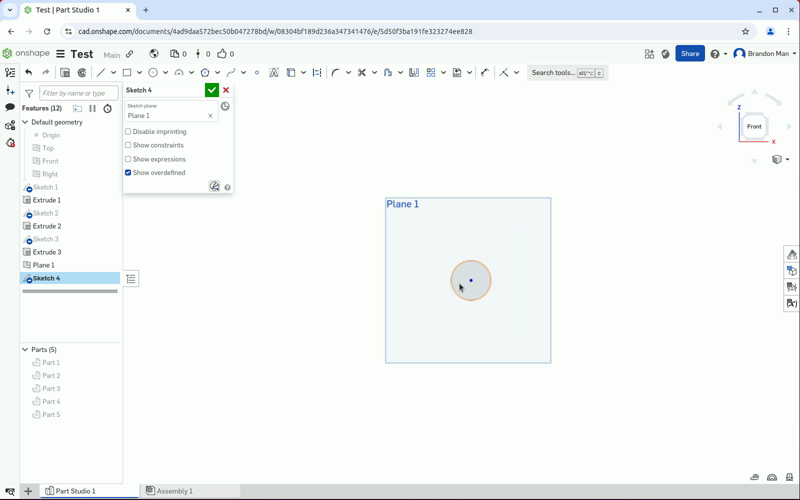
scroll(6)
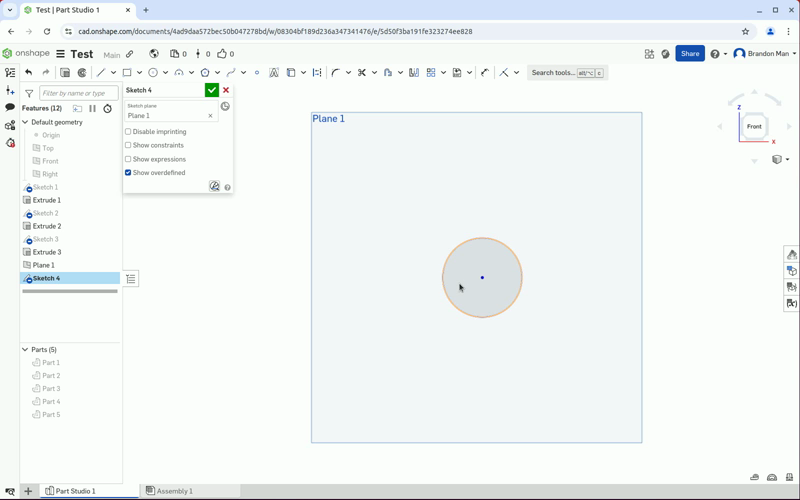
click(459, 283)
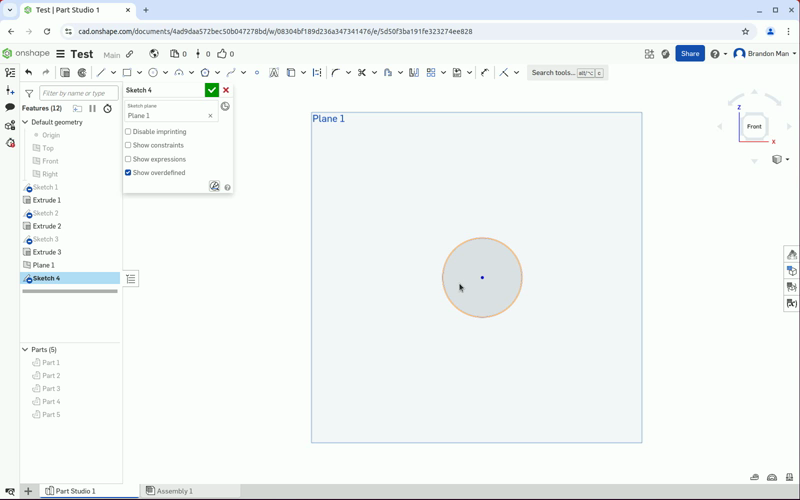
scroll(-6)
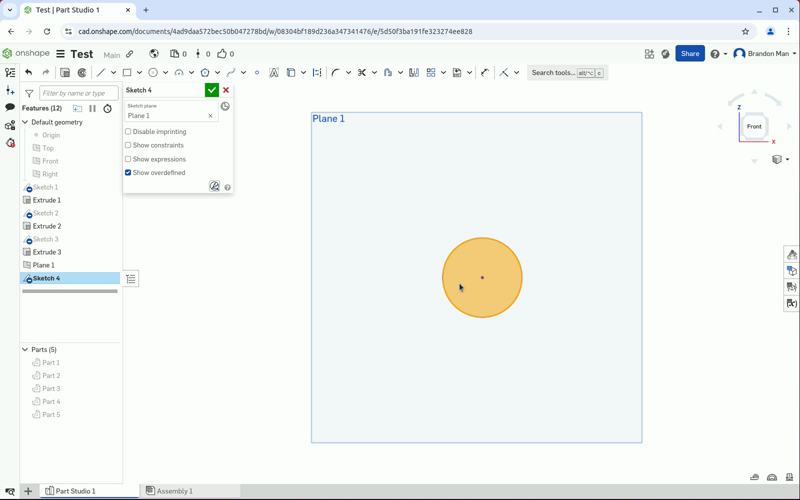
scroll(-6)
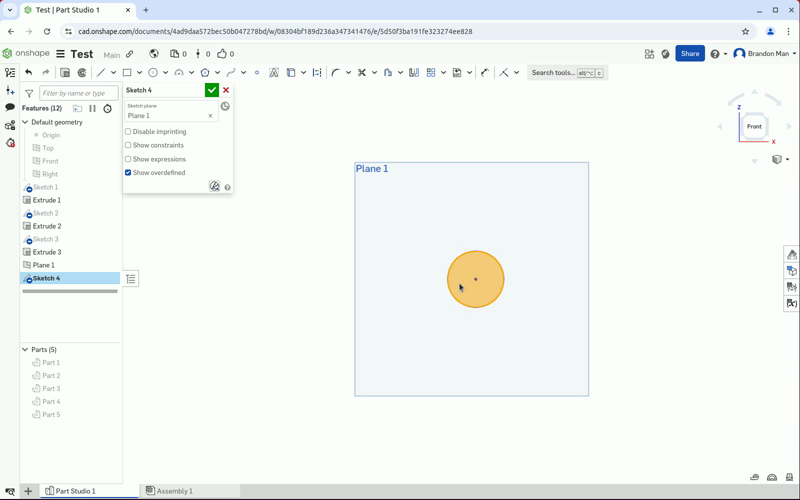
scroll(-6)
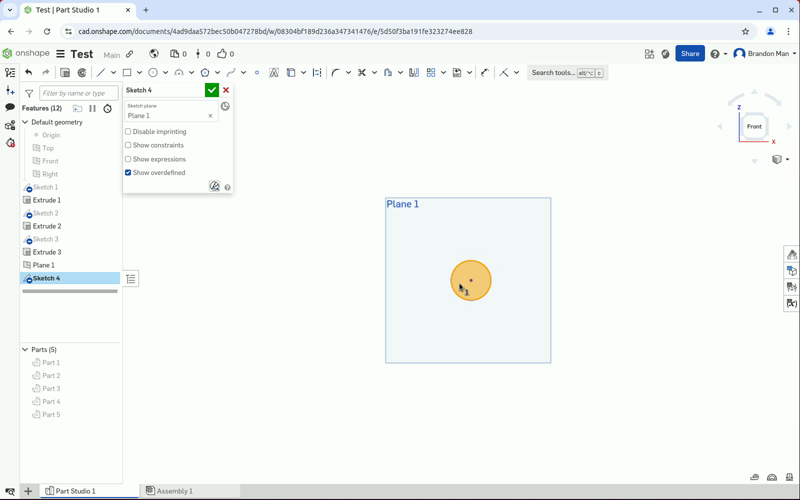
scroll(-6)
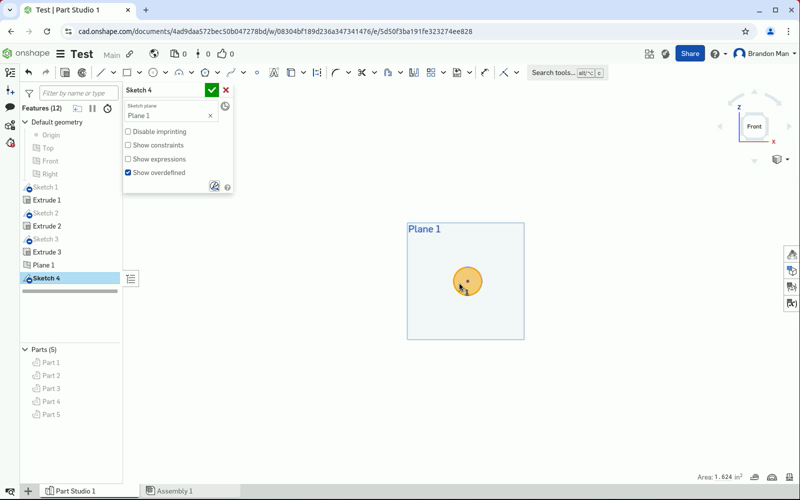
scroll(-6)
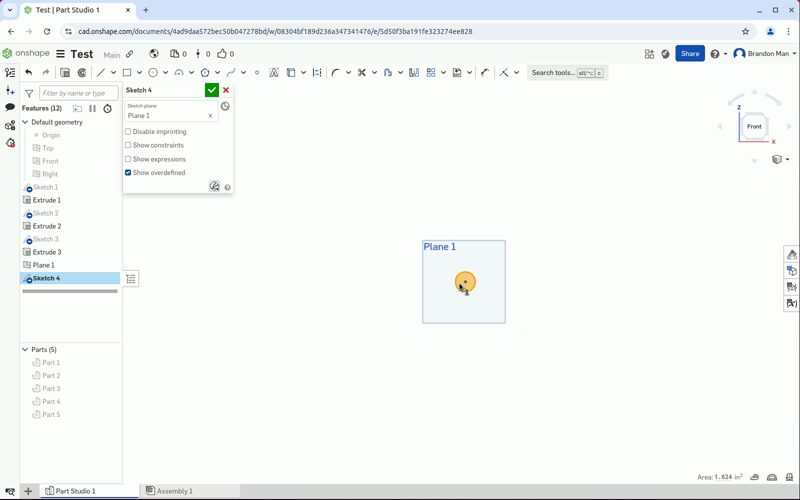
scroll(-6)
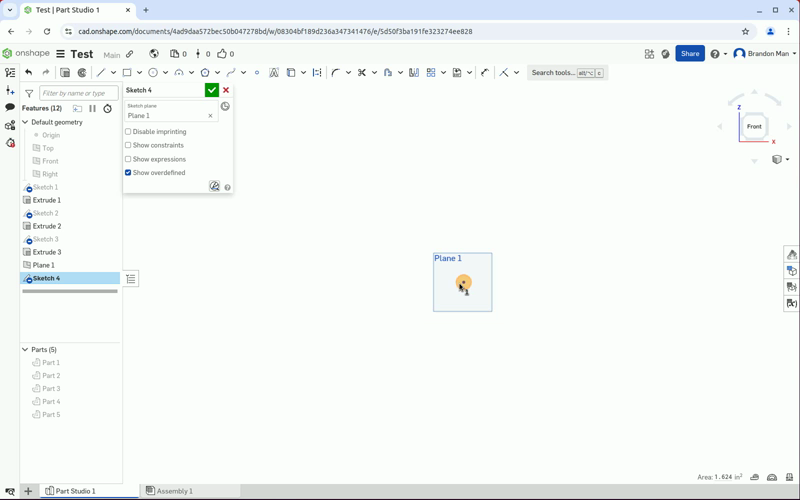
scroll(-6)
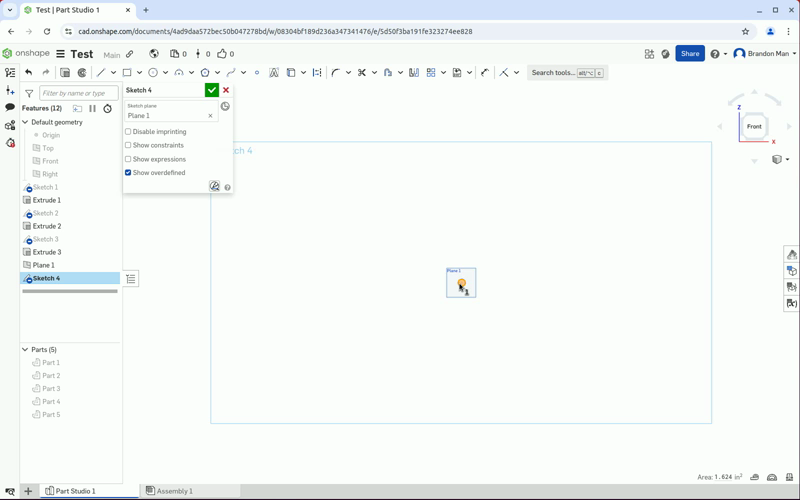
mouse_move(73, 352)
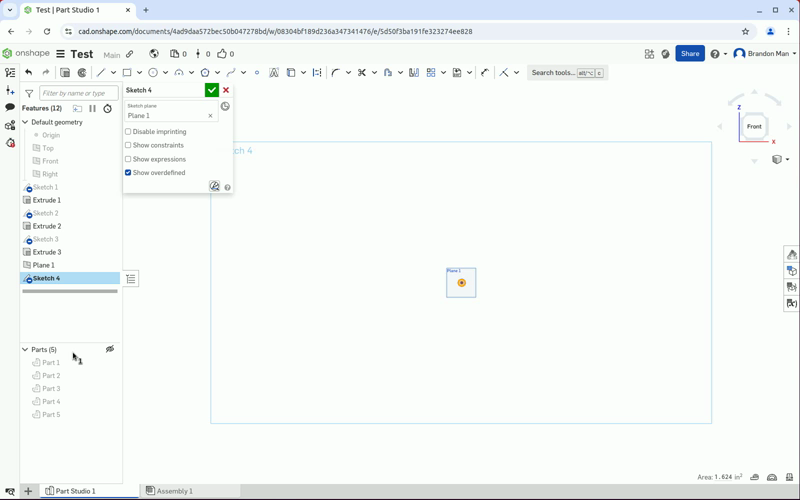
key(shift+y)
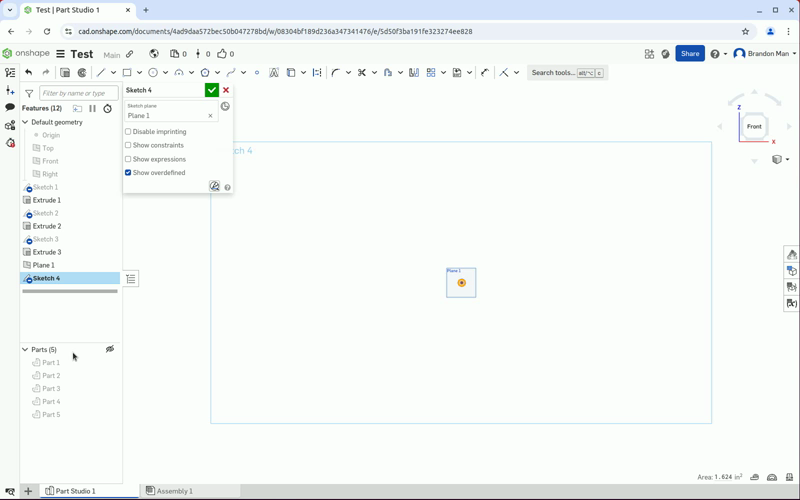
key(shift+e)
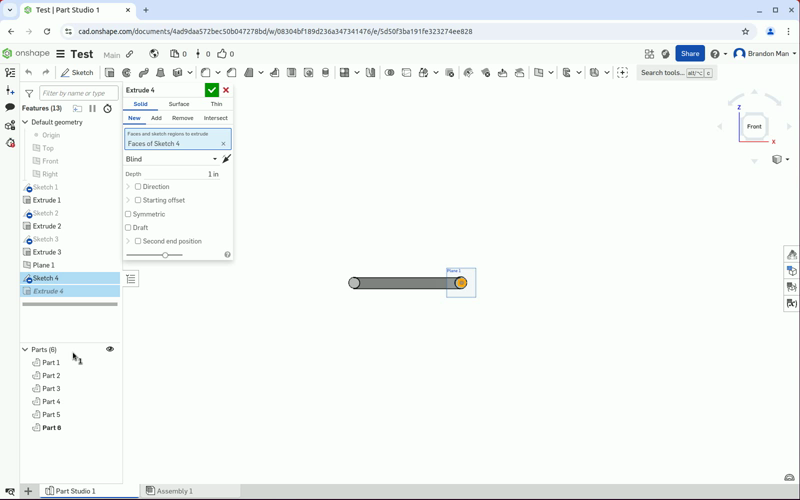
mouse_move(143, 106)
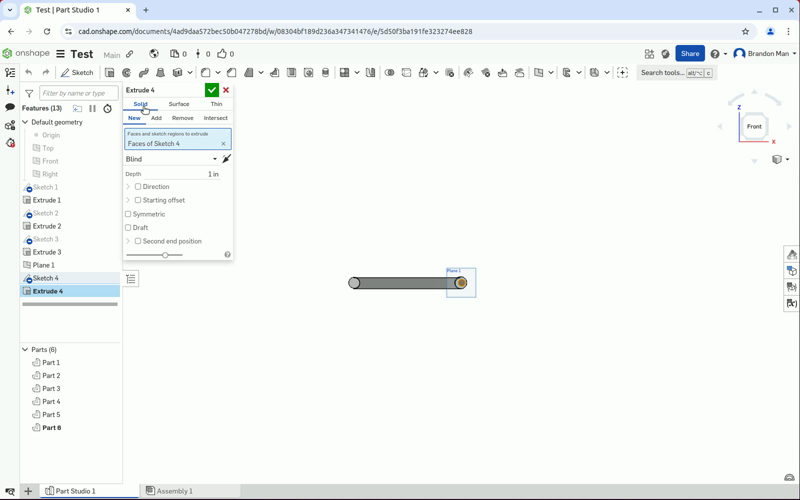
click(143, 106)
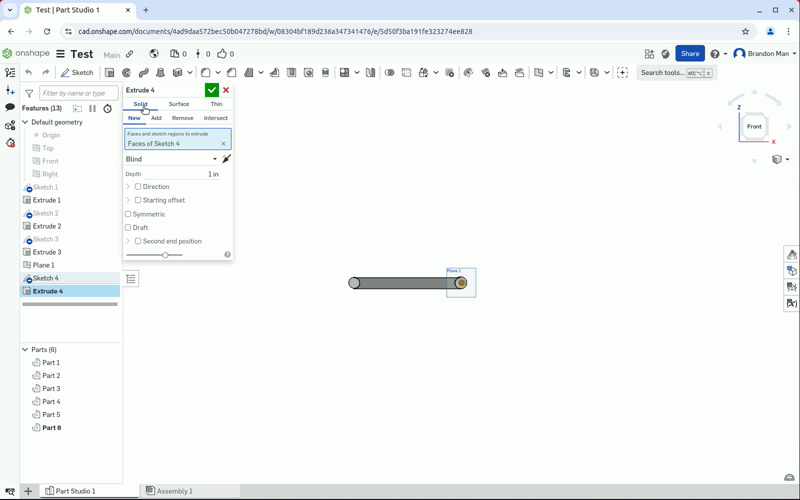
mouse_move(186, 120)
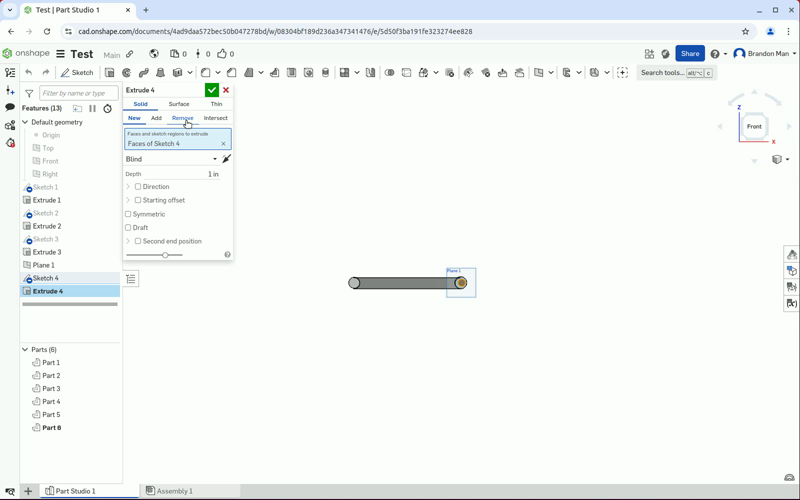
click(186, 120)
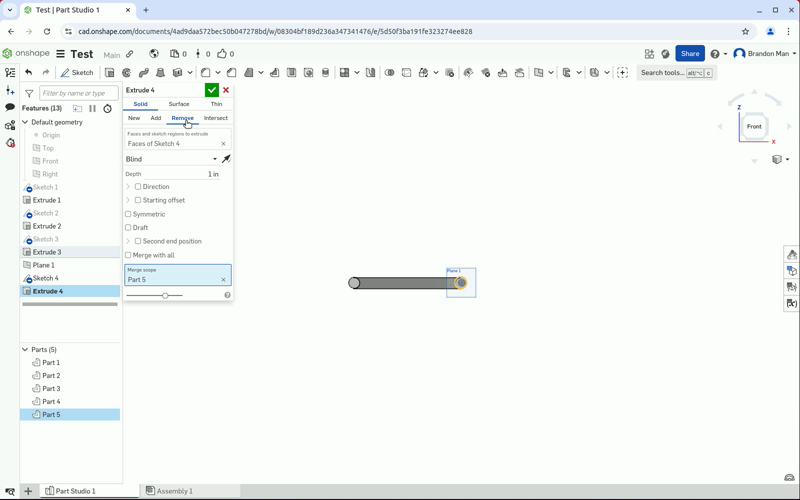
key(tab, 4)
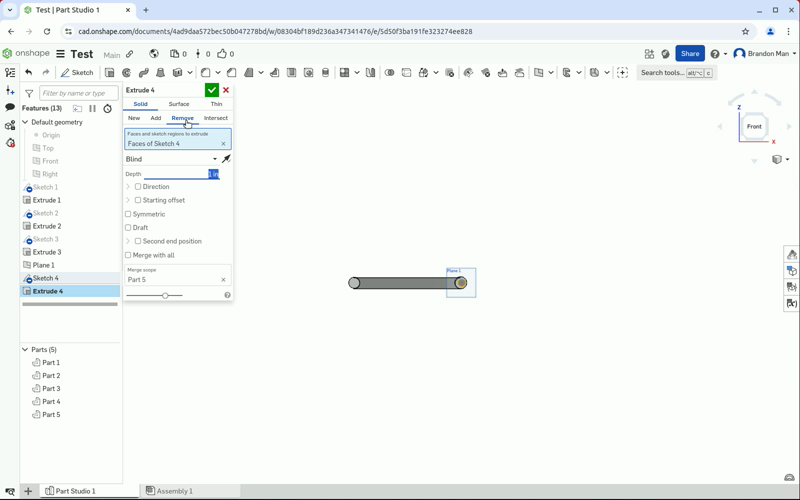
text(6.981)
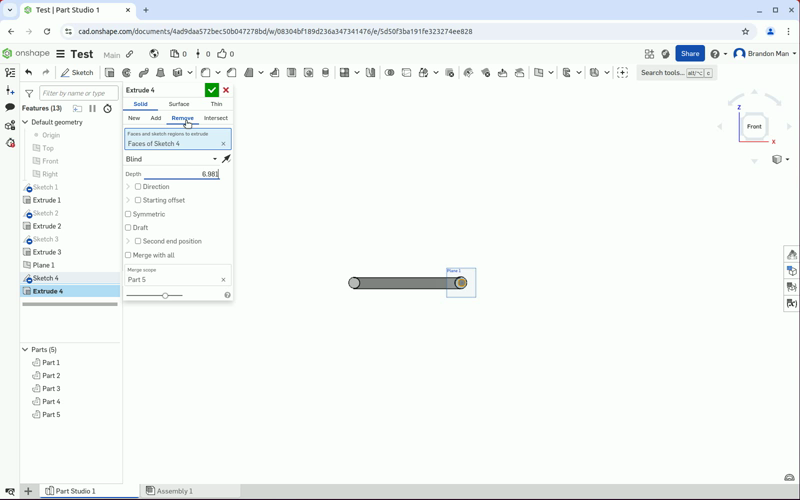
key(tab, 6)
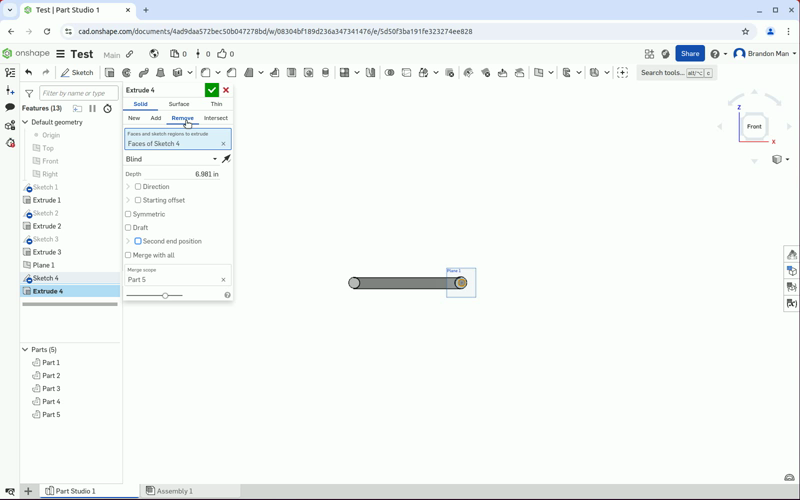
key(space)
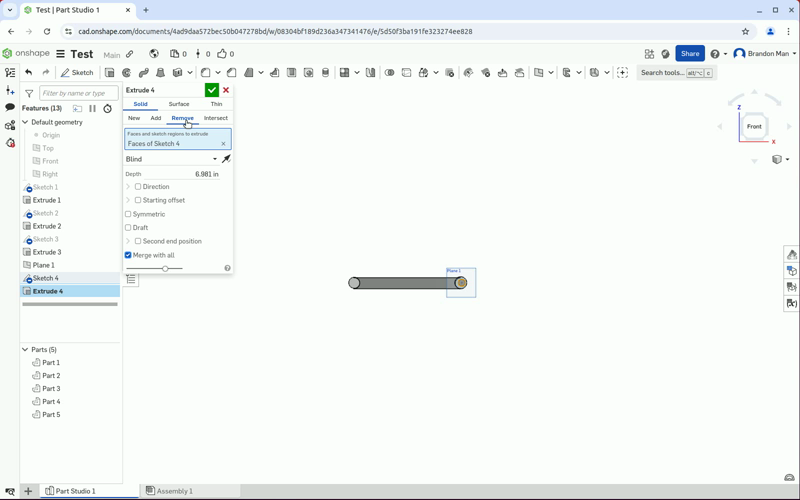
key(enter)
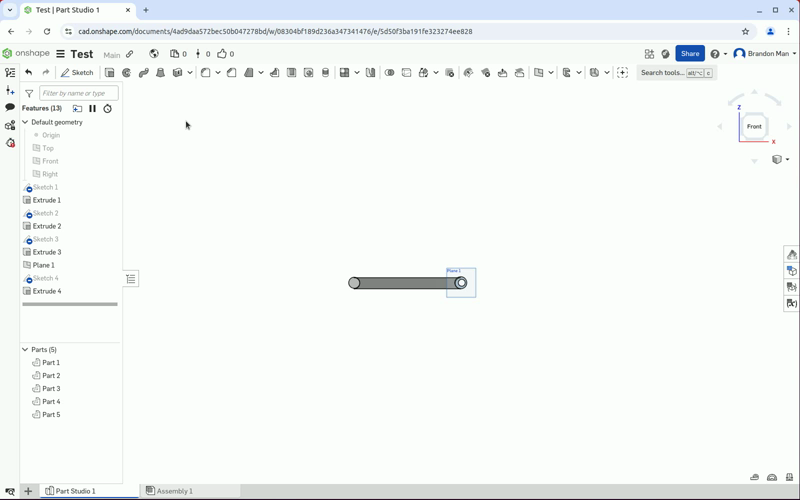
key(shift+h)
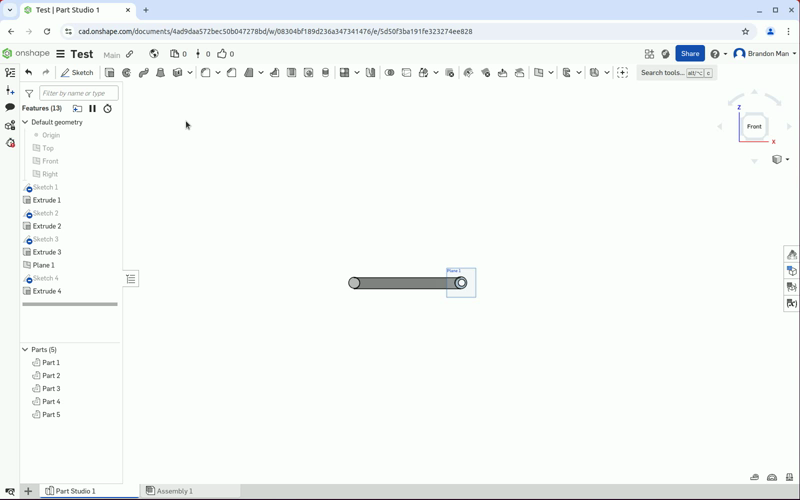
key(shift+h)
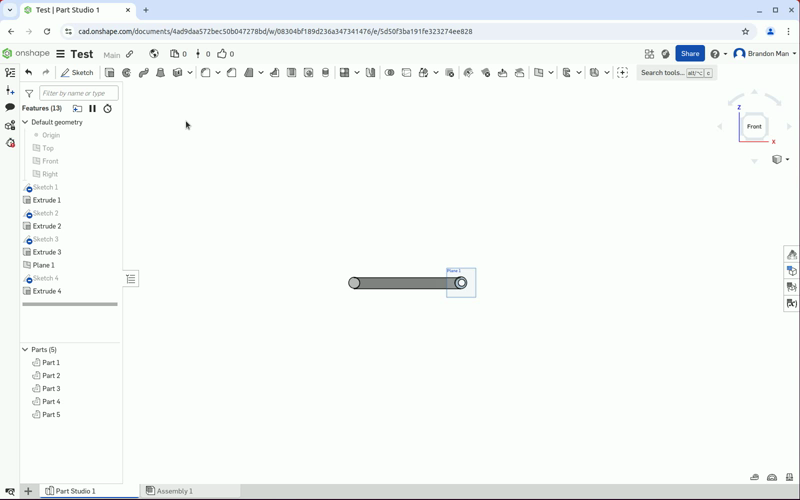
mouse_move(73, 189)
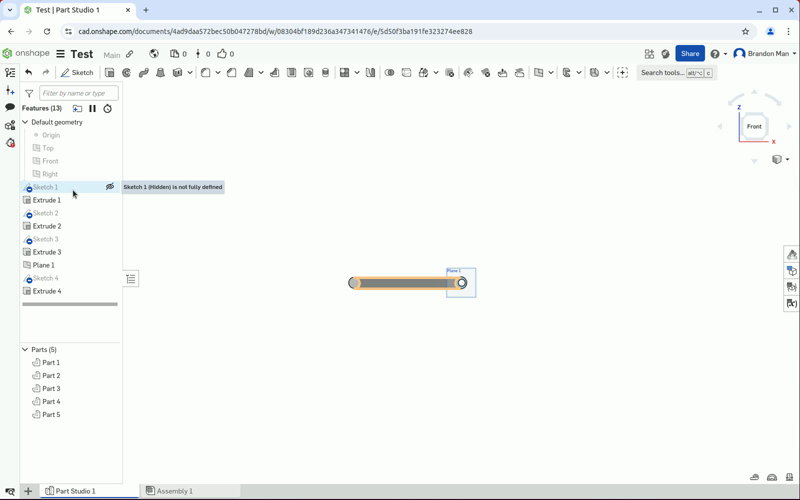
click(73, 189)
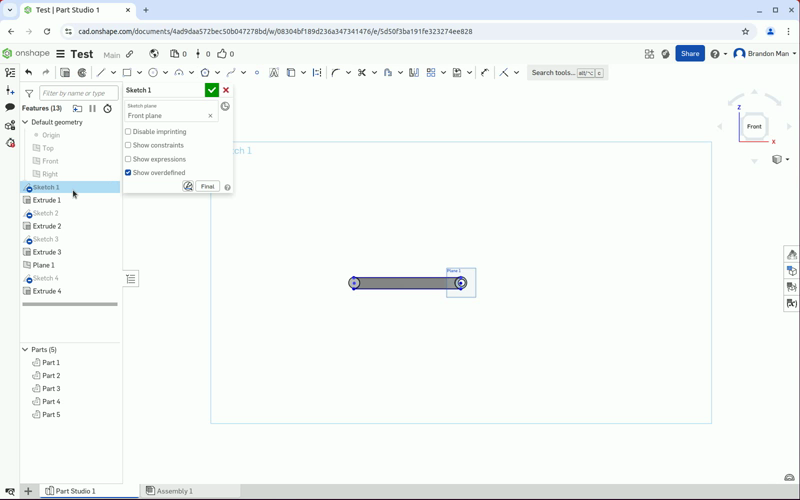
mouse_move(229, 92)
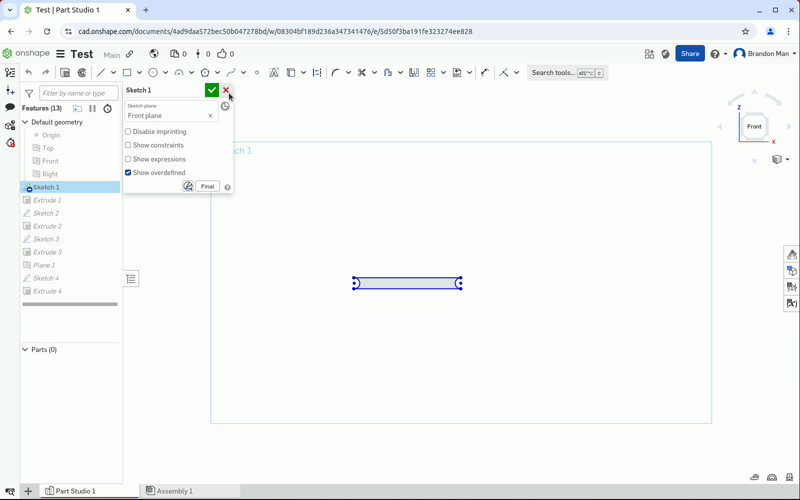
click(229, 92)
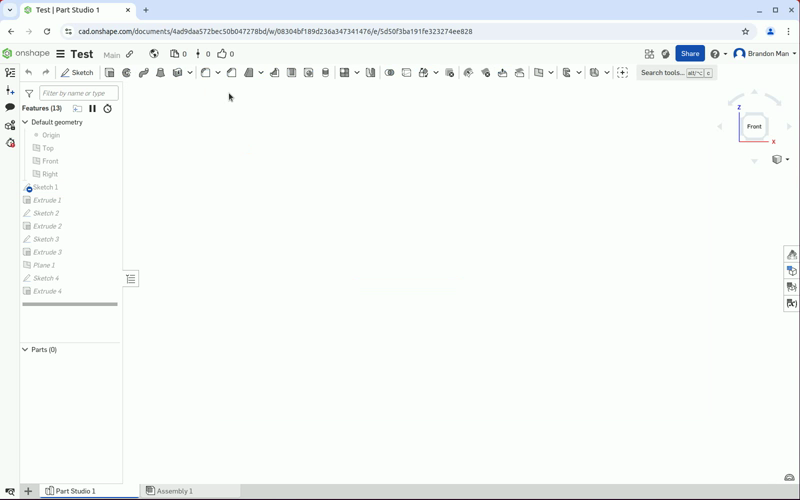
key(shift+s)
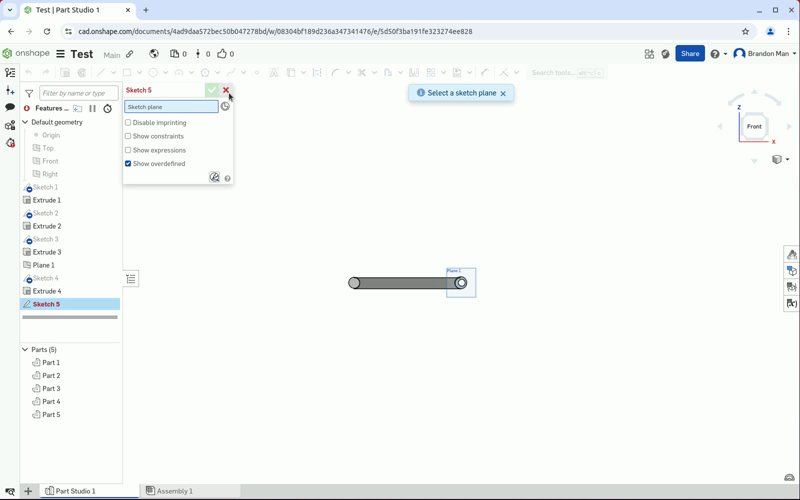
mouse_move(73, 267)
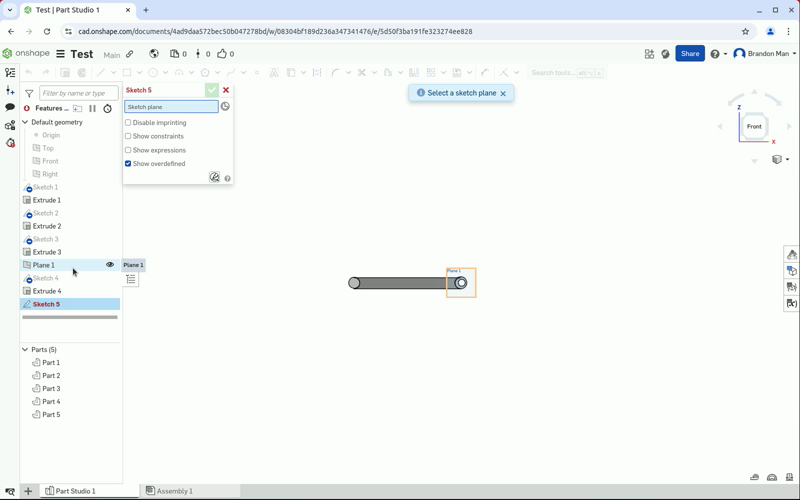
click(73, 267)
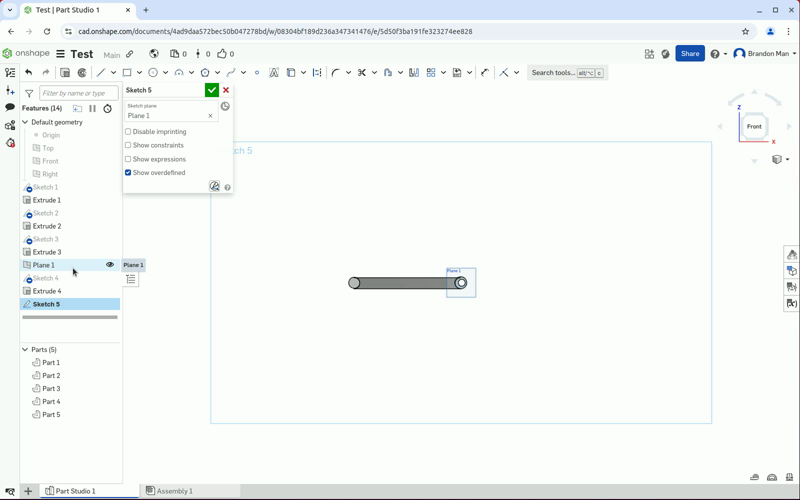
mouse_move(73, 352)
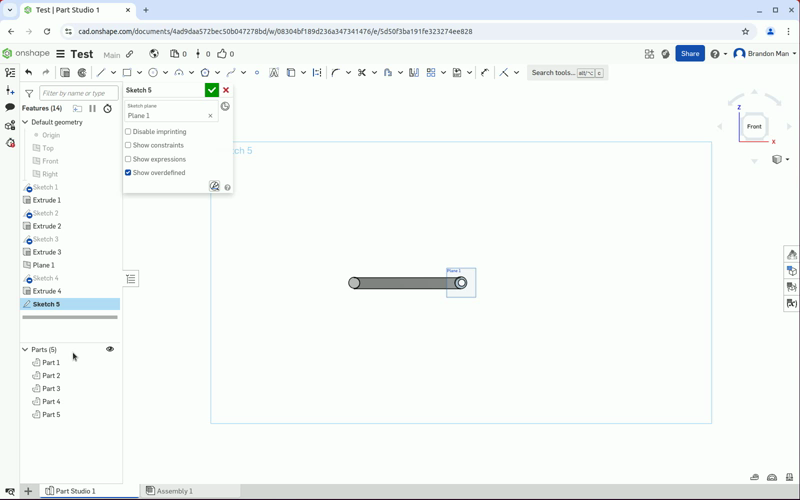
key(y)
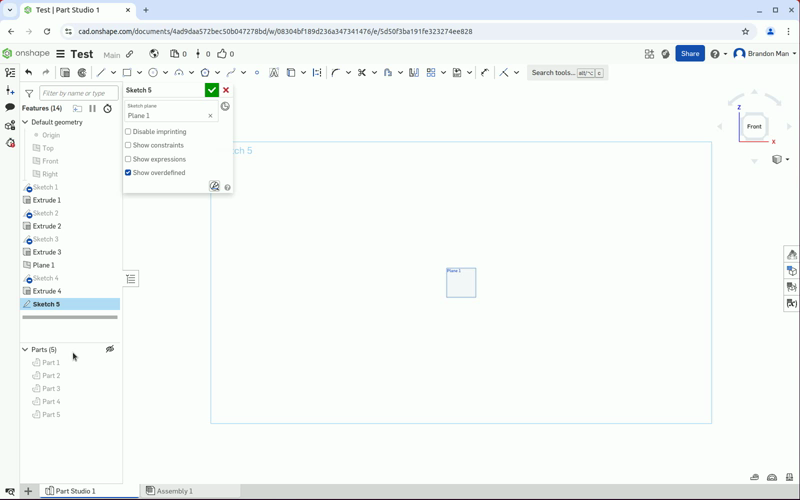
key(l)
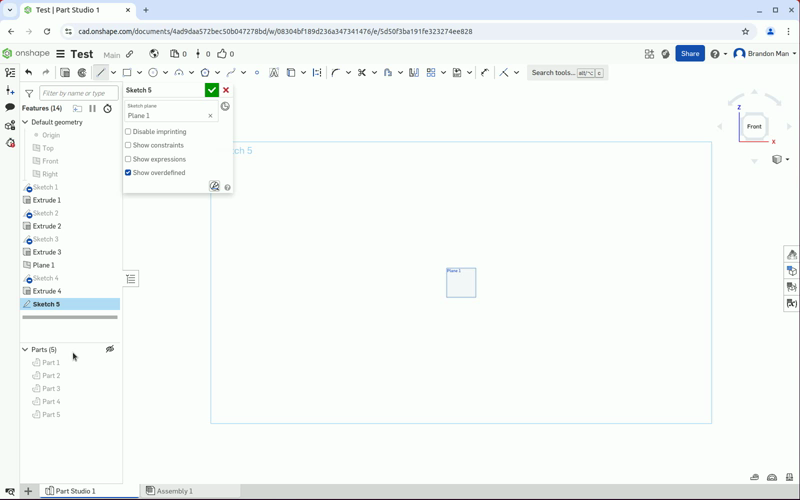
key_down(shift)
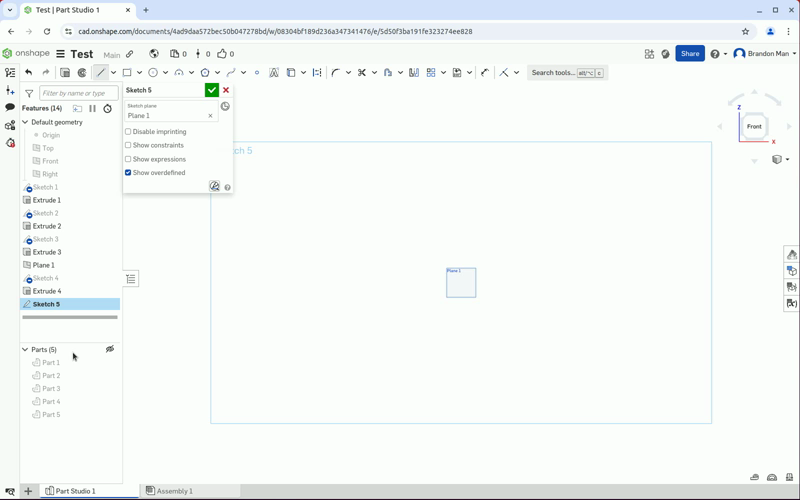
mouse_move(393, 285)
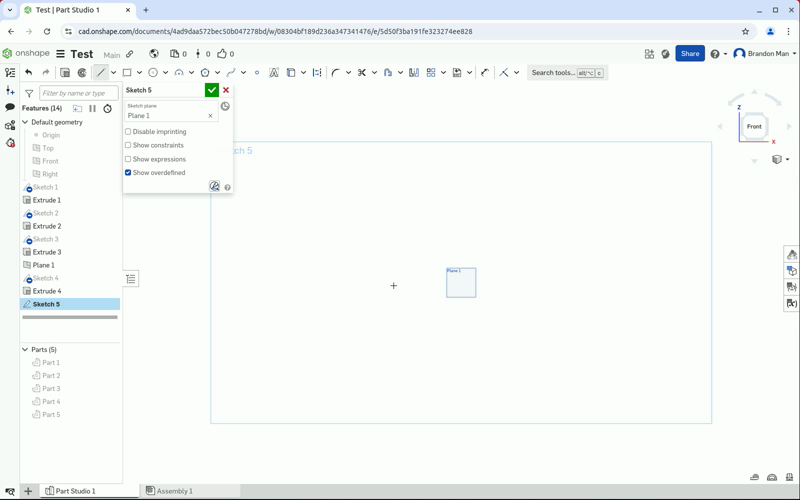
click(393, 285)
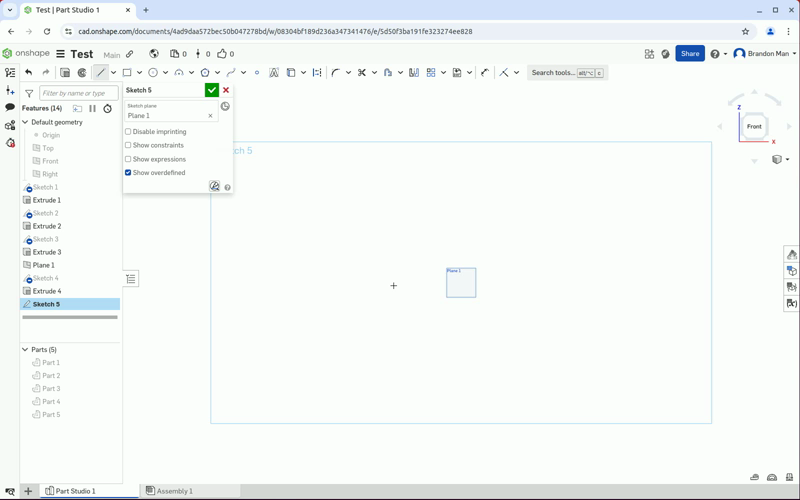
key_up(shift)
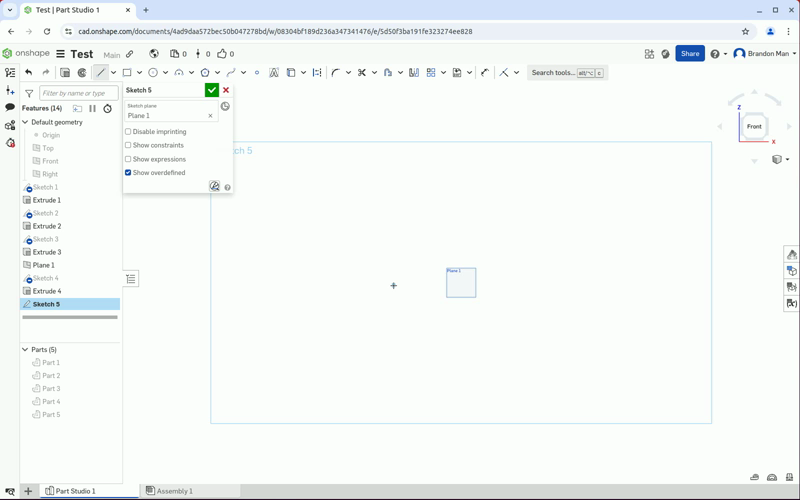
key_down(shift)
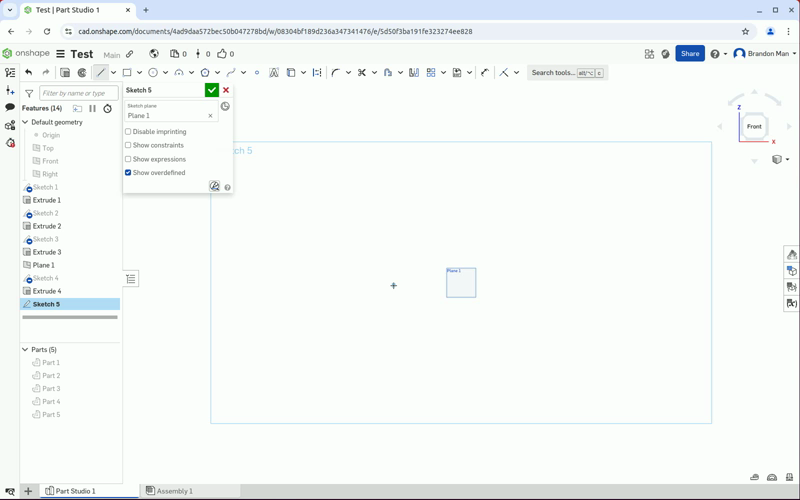
mouse_move(423, 285)
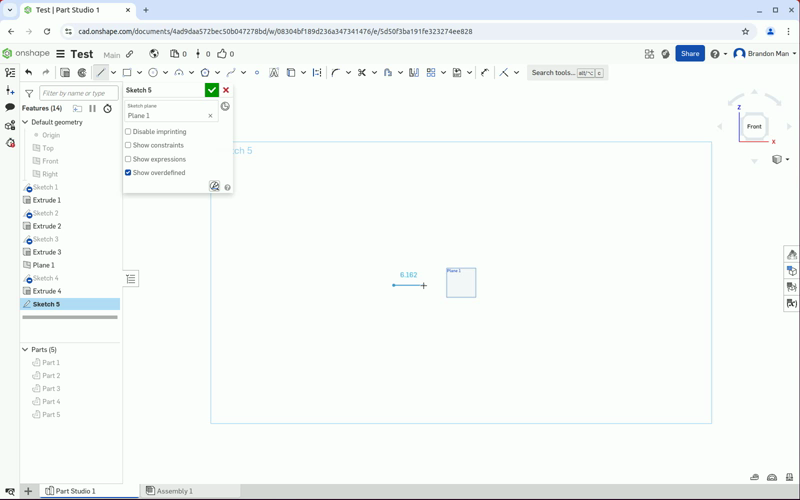
mouse_move(405, 285)
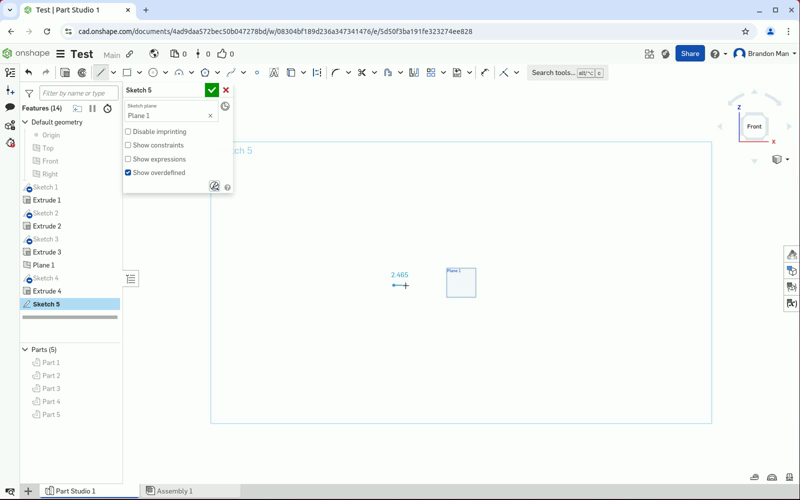
click(405, 285)
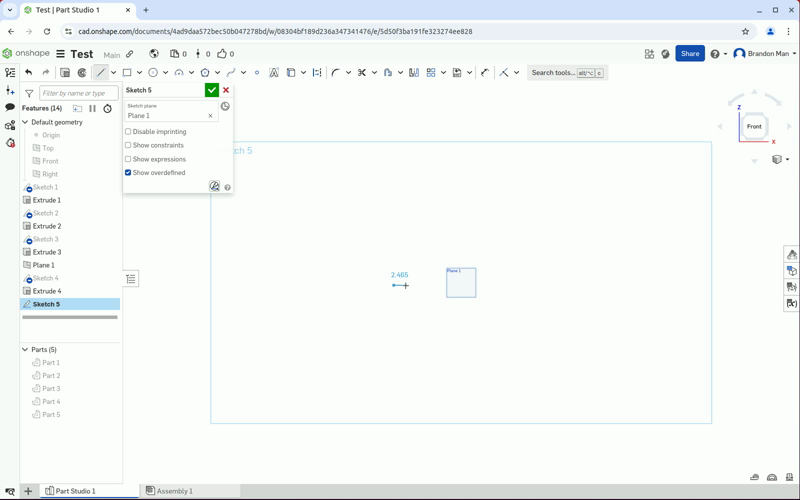
key_up(shift)
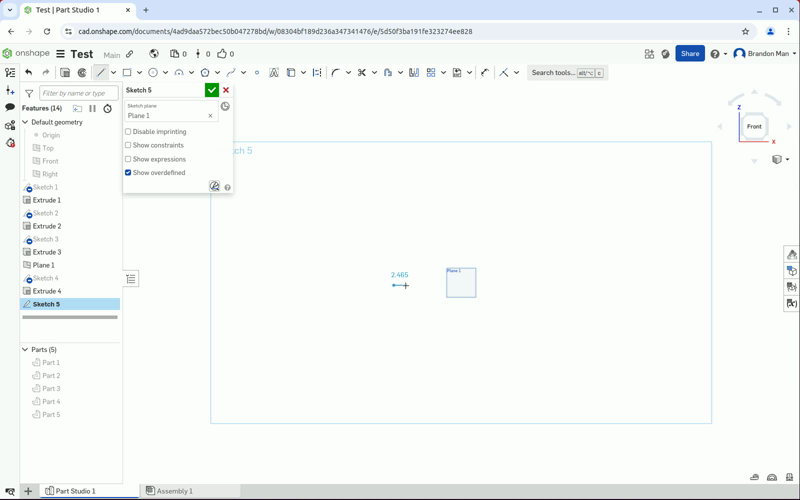
key(esc)
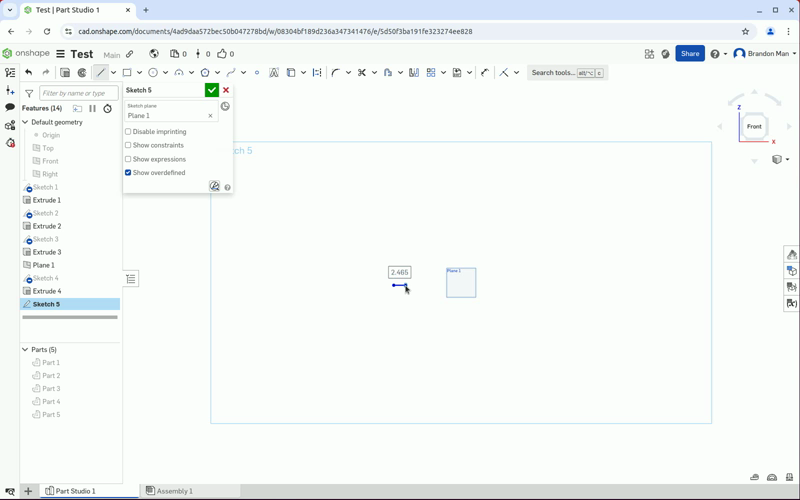
key(a)
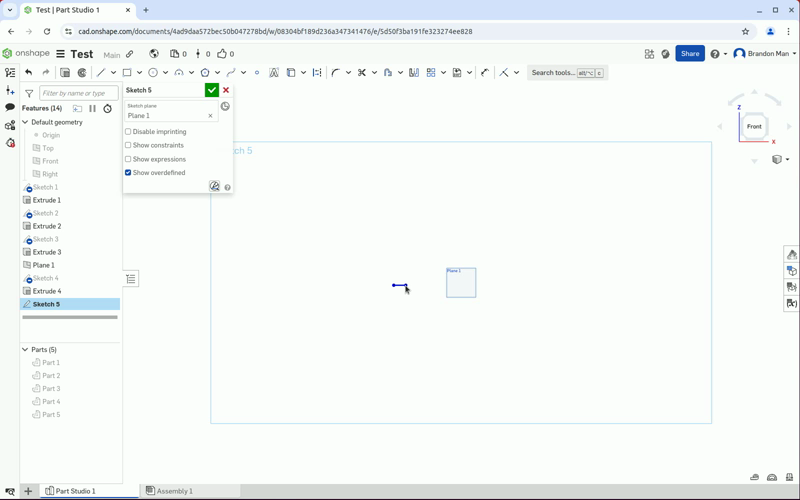
mouse_move(405, 285)
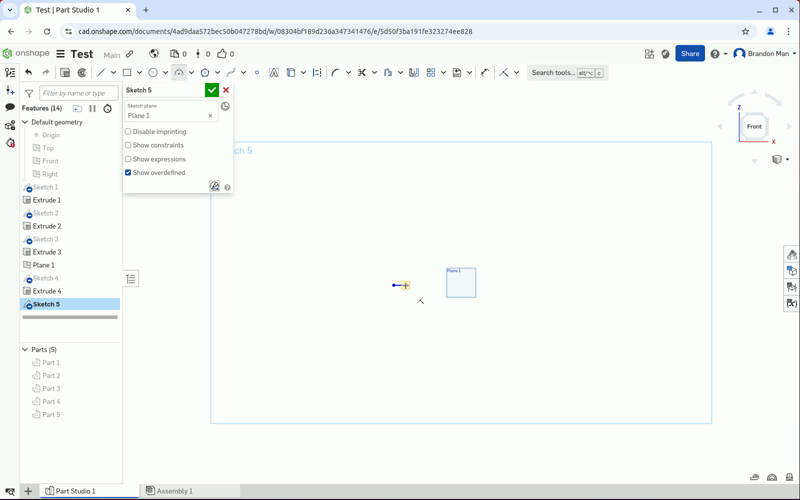
click(405, 285)
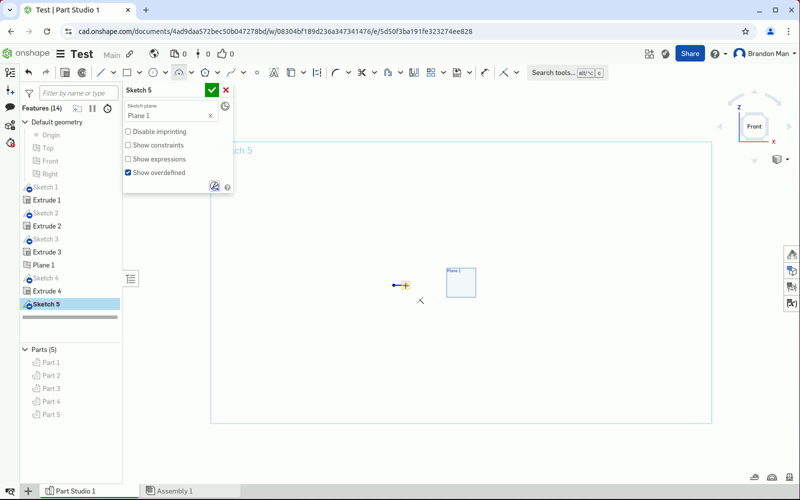
key_down(shift)
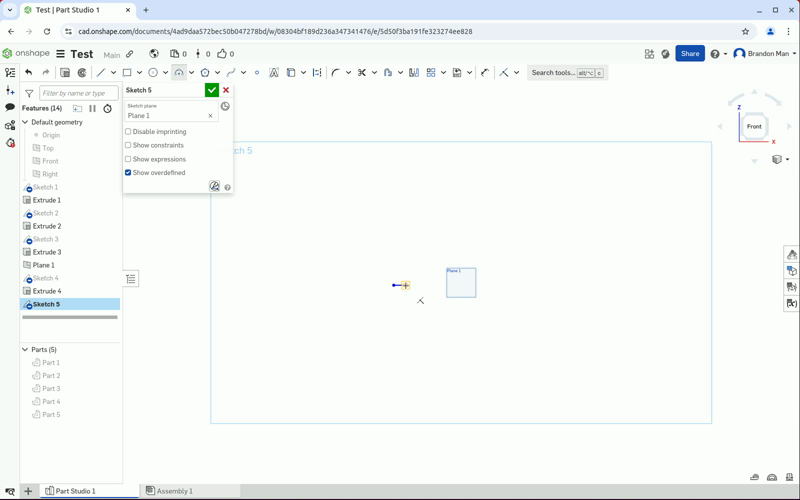
mouse_move(405, 279)
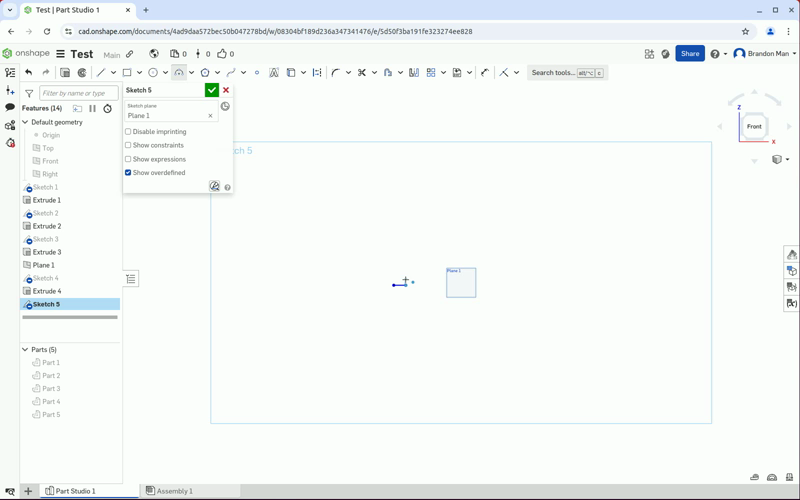
scroll(6)
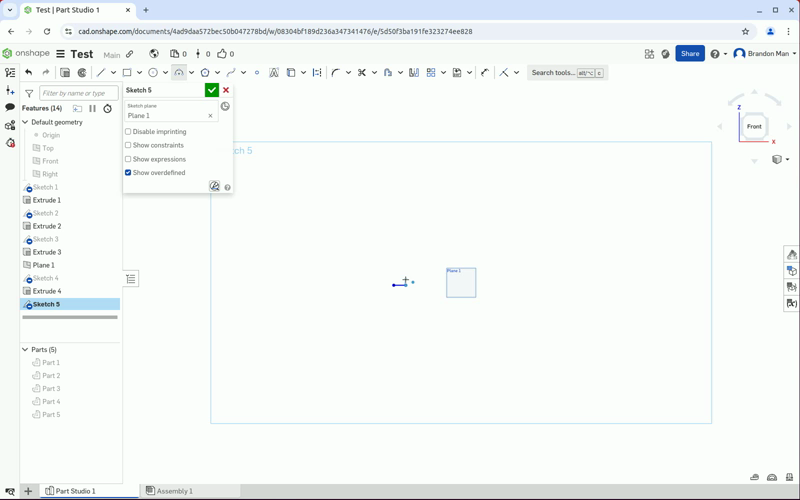
scroll(6)
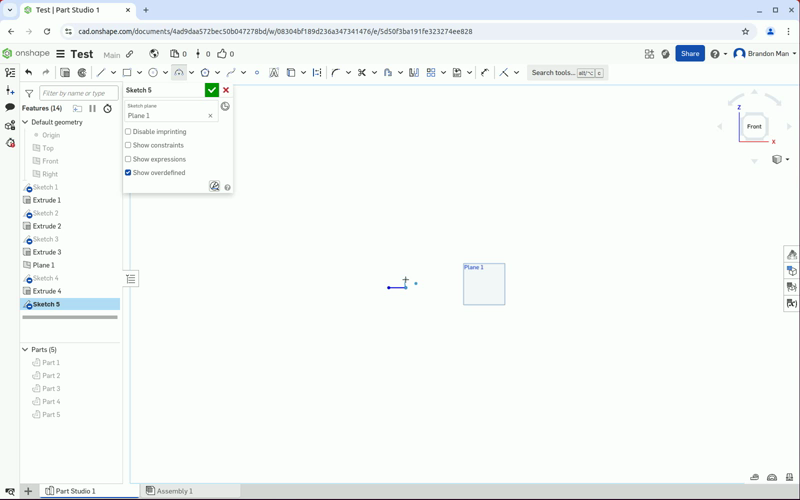
scroll(6)
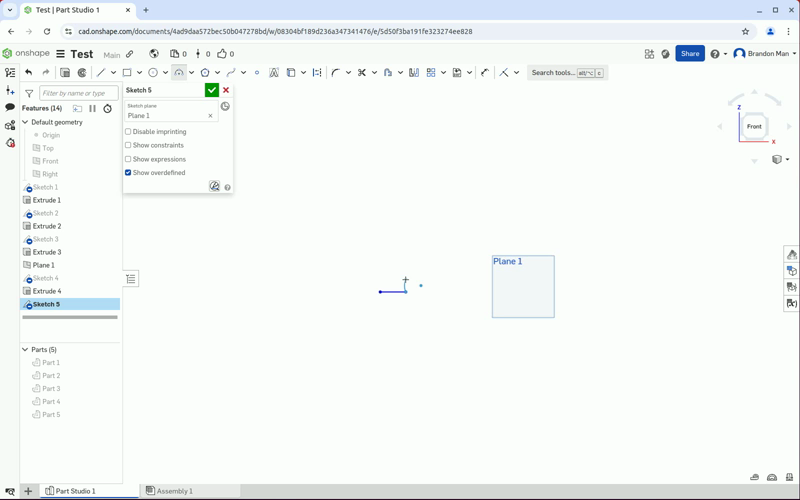
scroll(6)
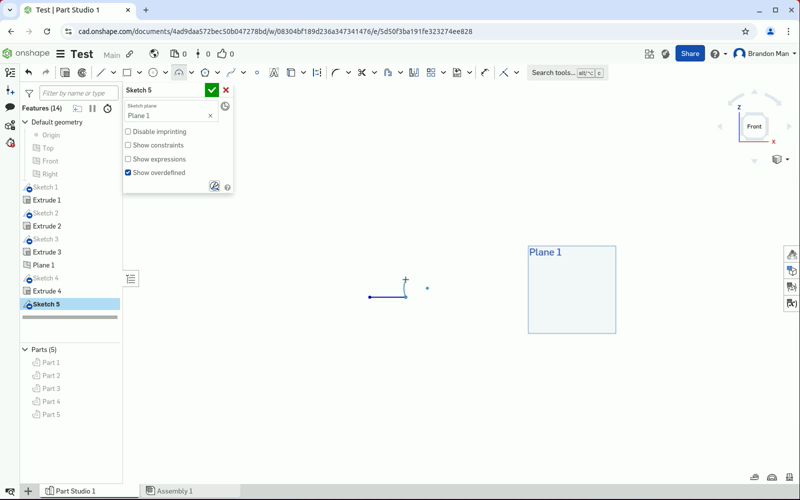
scroll(6)
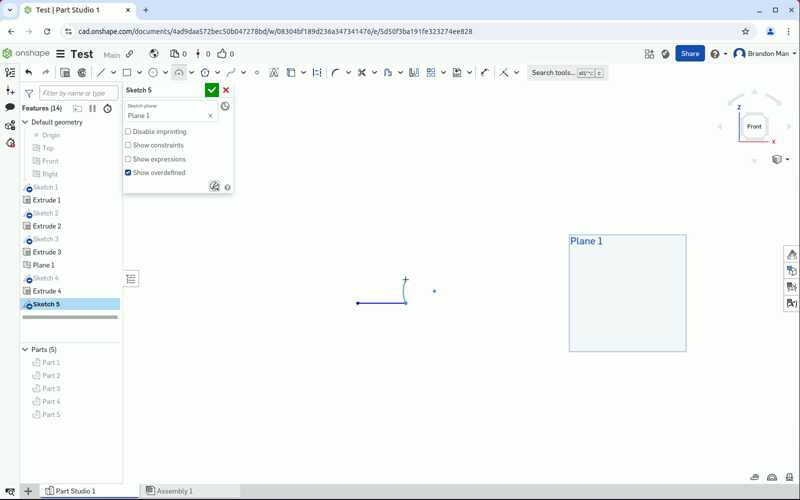
scroll(6)
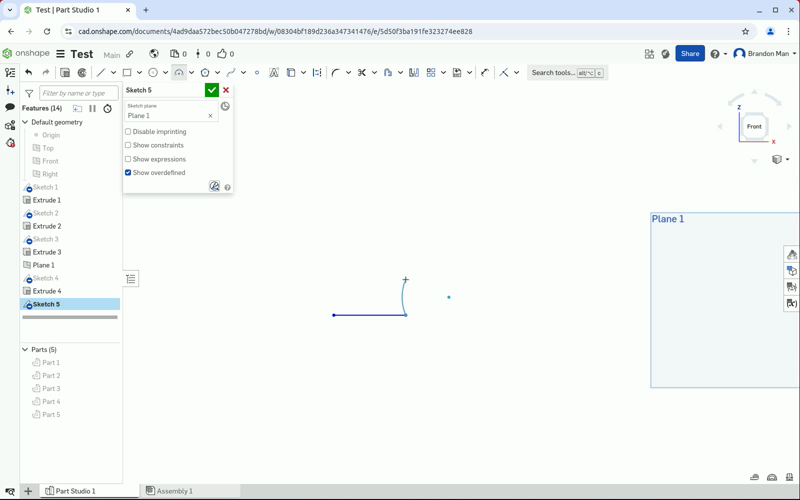
scroll(6)
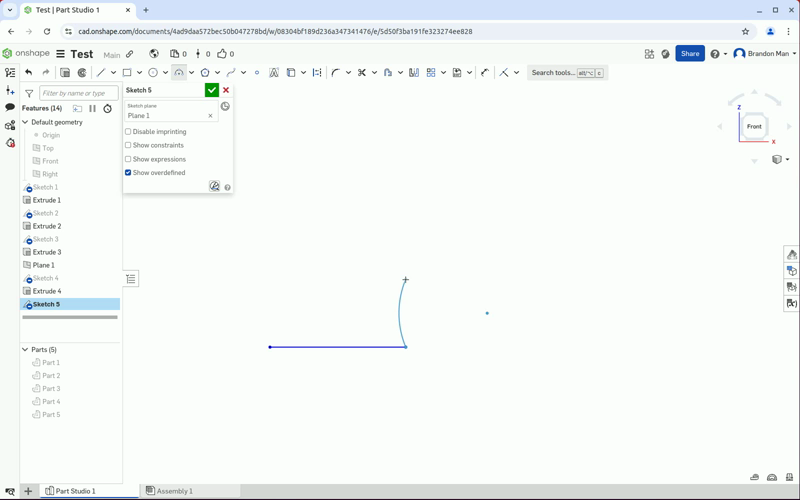
click(405, 279)
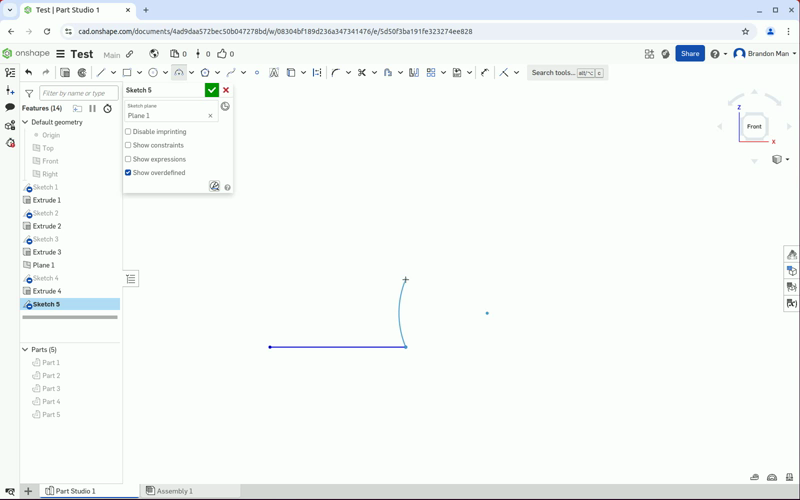
scroll(-6)
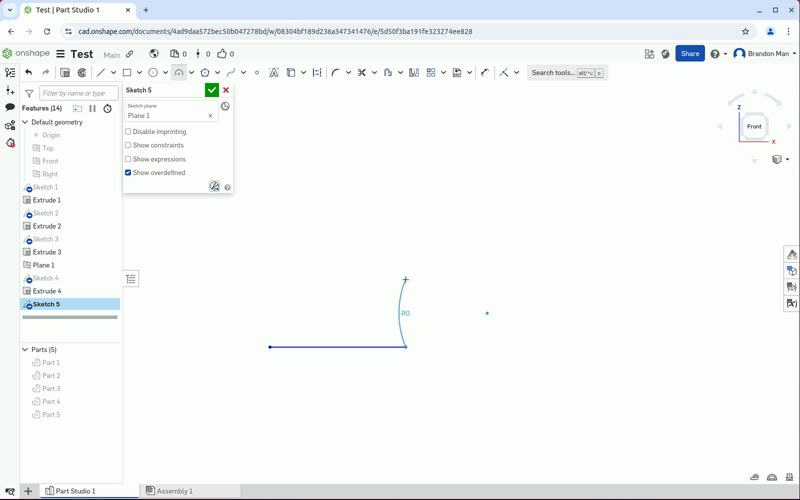
scroll(-6)
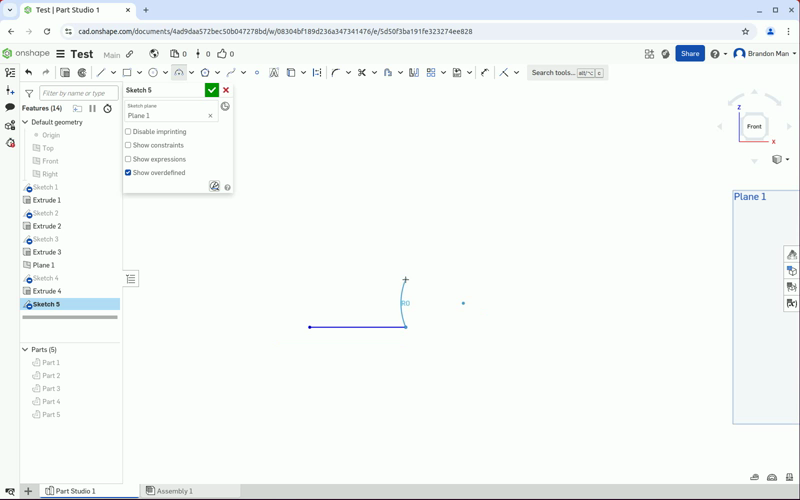
scroll(-6)
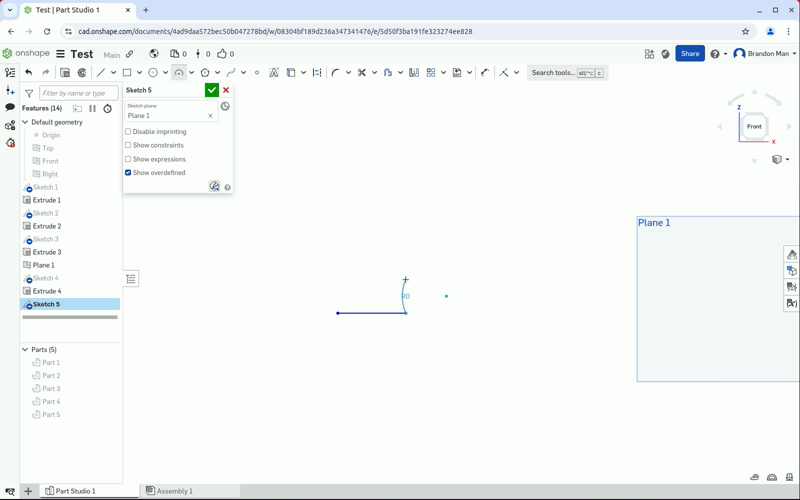
scroll(-6)
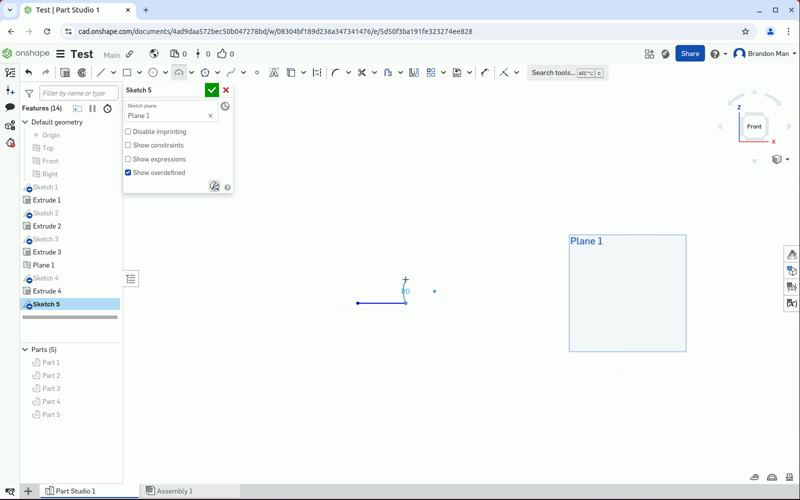
scroll(-6)
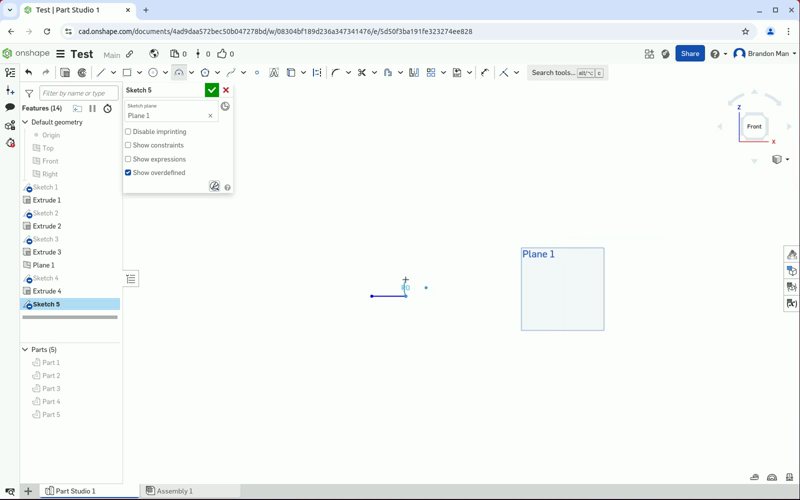
scroll(-6)
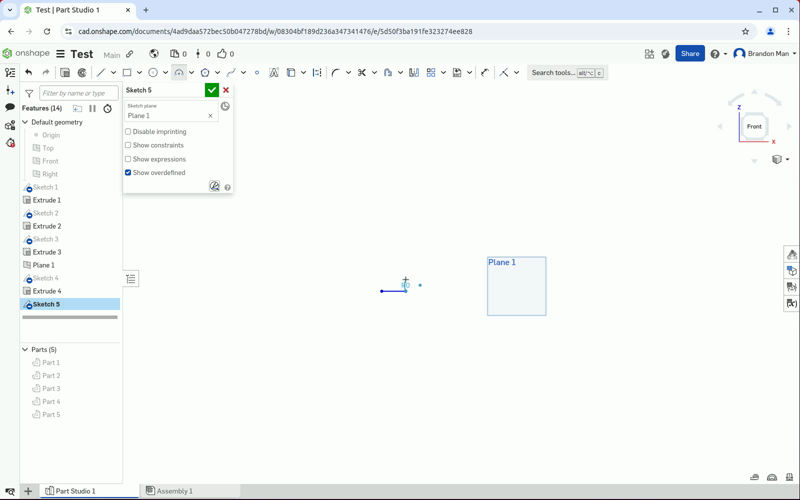
scroll(-6)
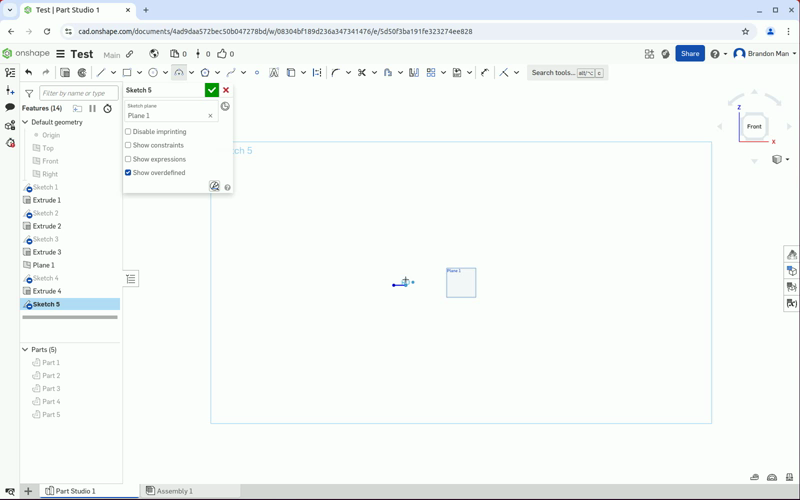
mouse_move(402, 282)
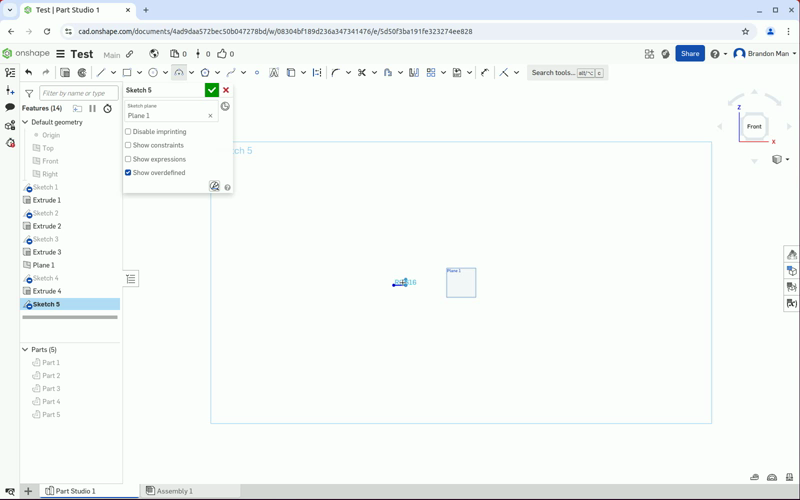
scroll(6)
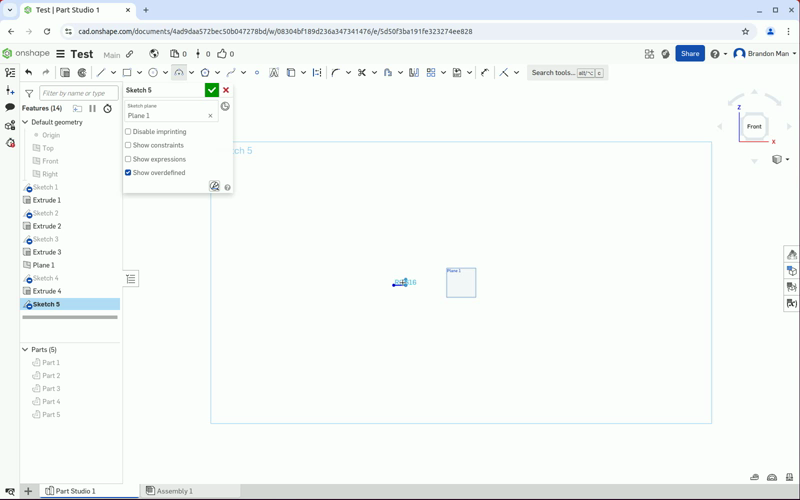
scroll(6)
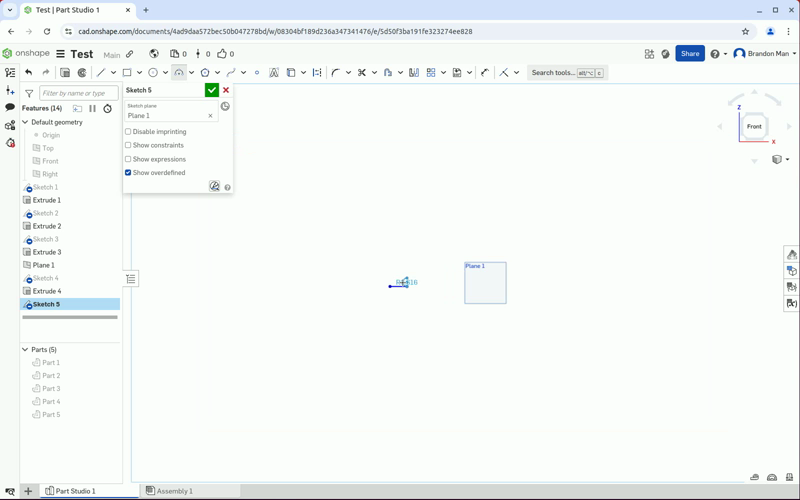
scroll(6)
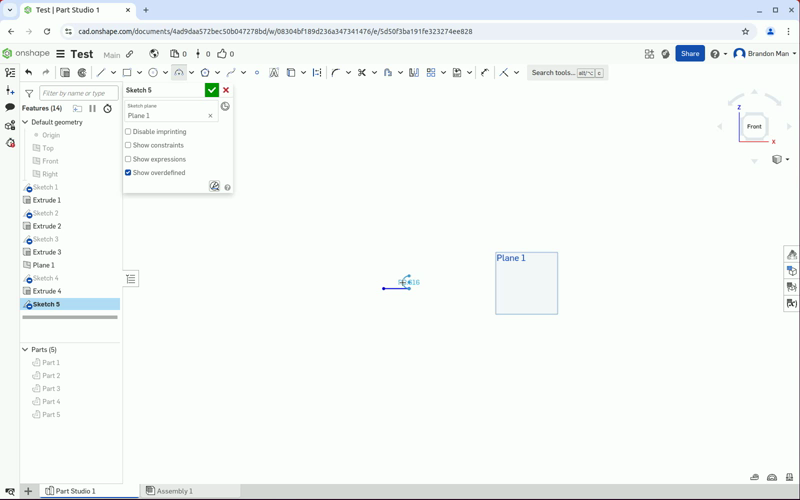
scroll(6)
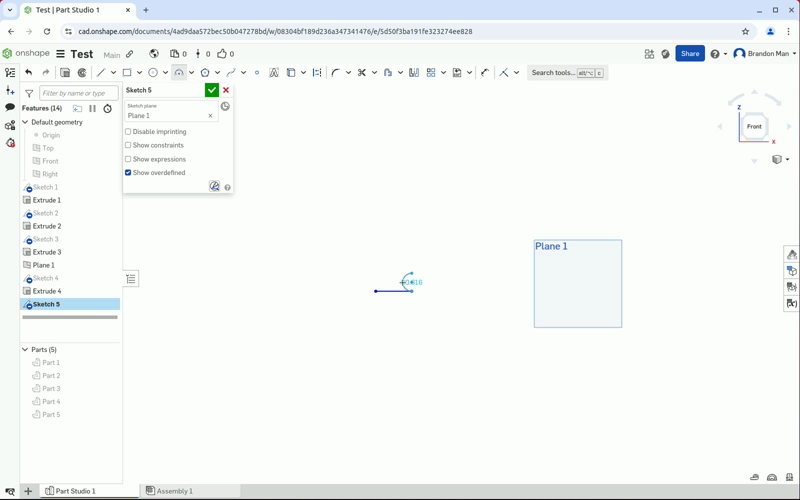
scroll(6)
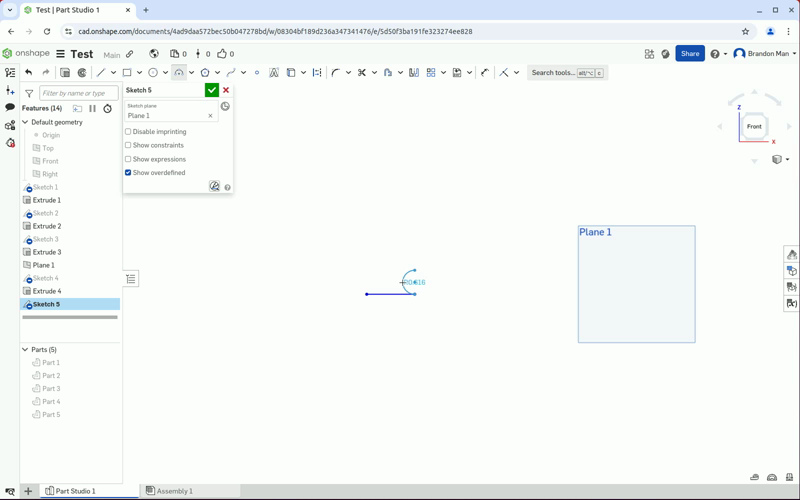
scroll(6)
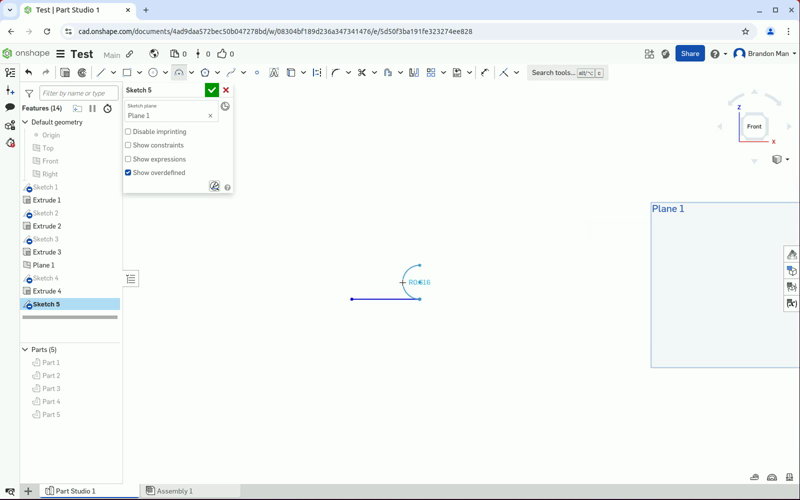
scroll(6)
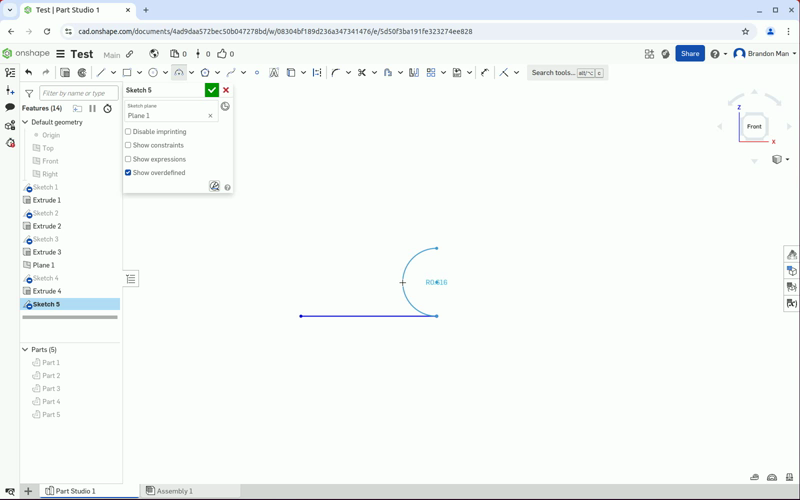
click(402, 282)
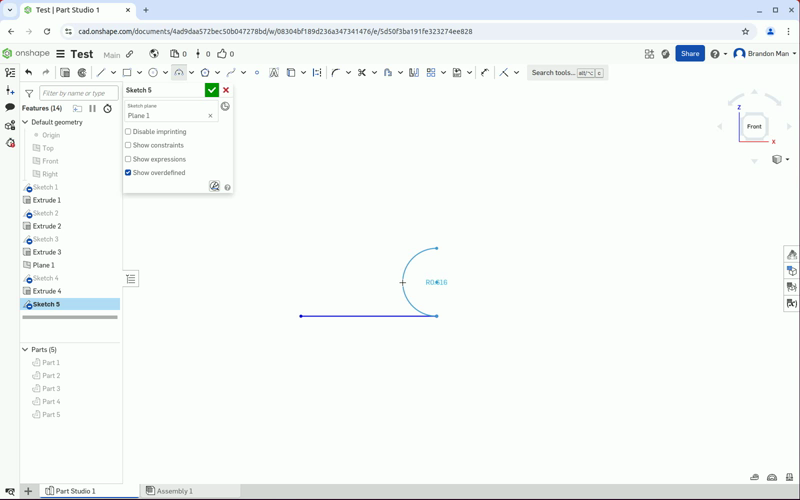
scroll(-6)
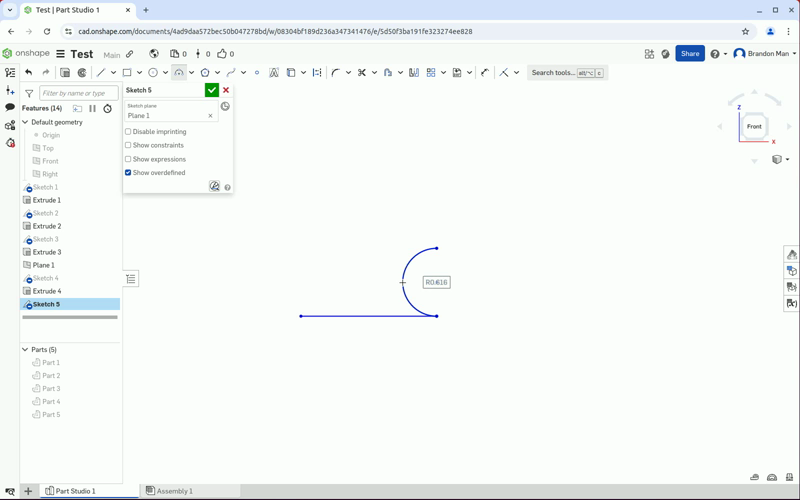
scroll(-6)
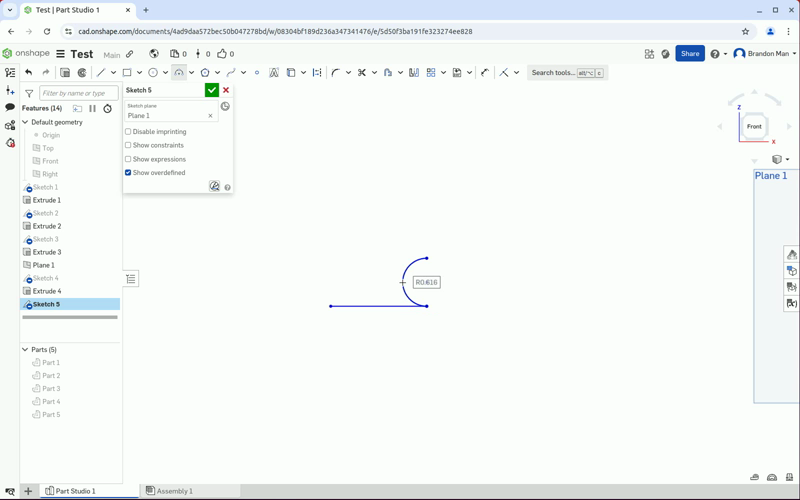
scroll(-6)
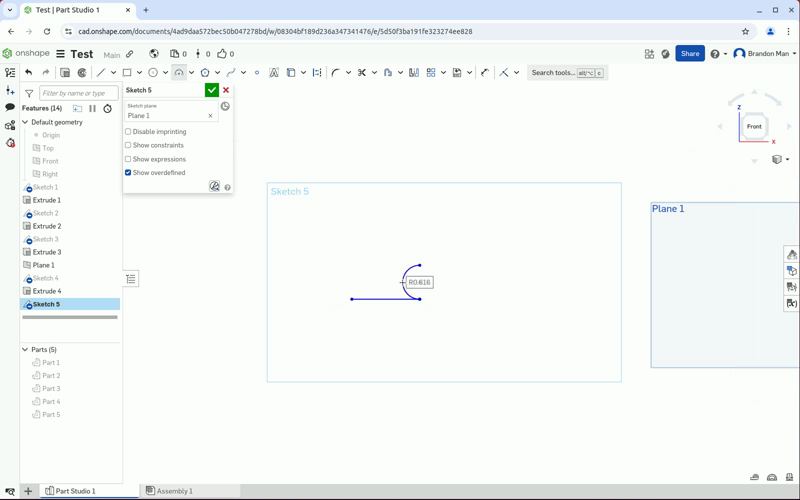
scroll(-6)
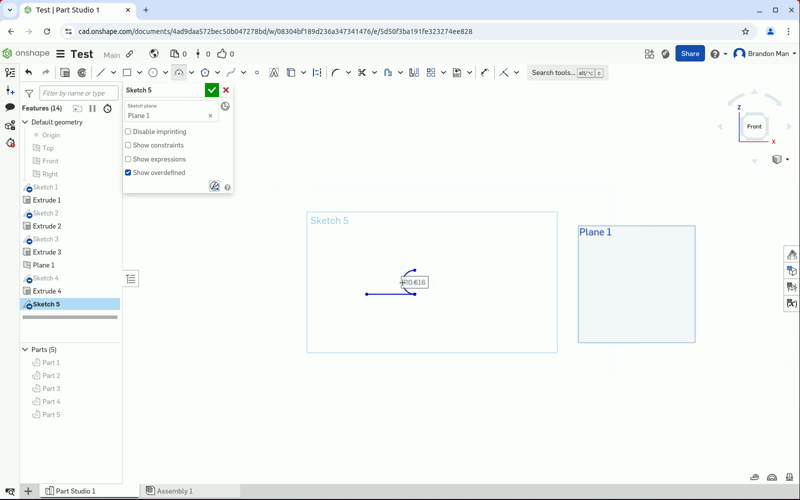
scroll(-6)
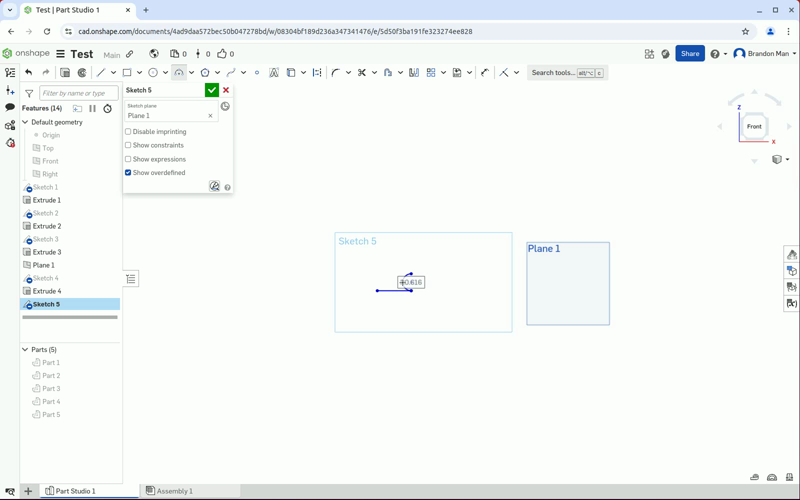
scroll(-6)
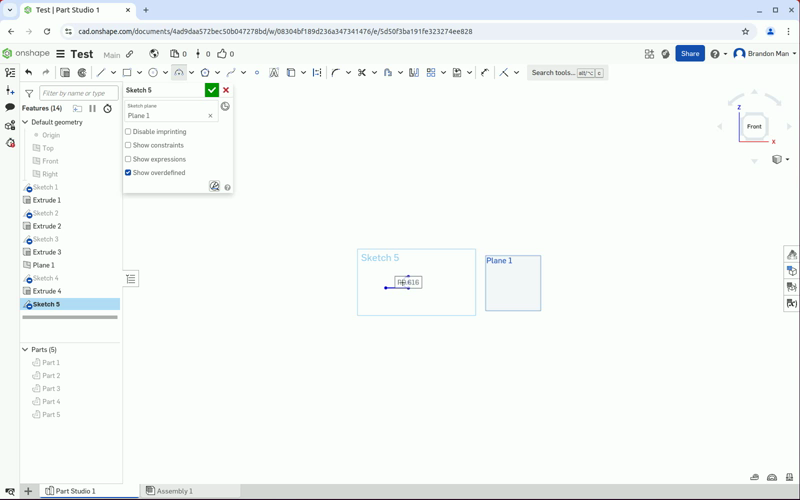
scroll(-6)
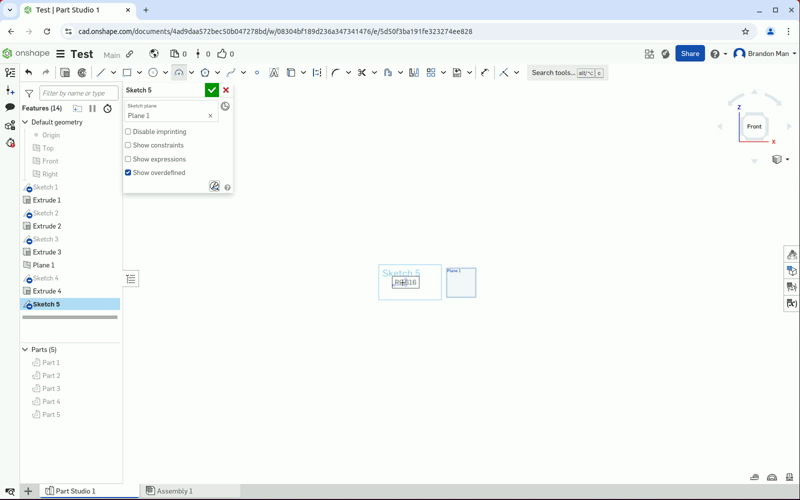
key_up(shift)
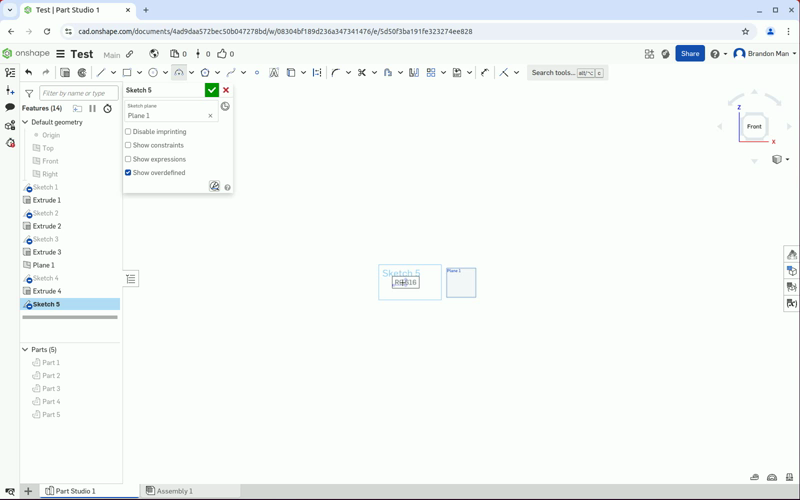
key(esc)
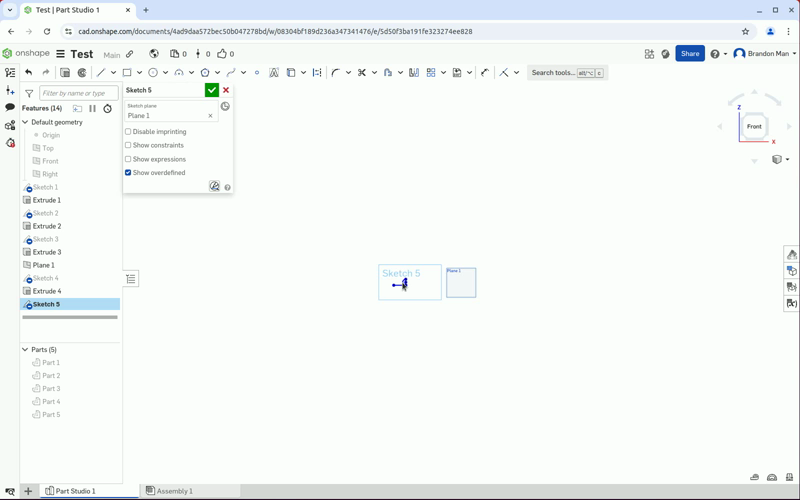
key(l)
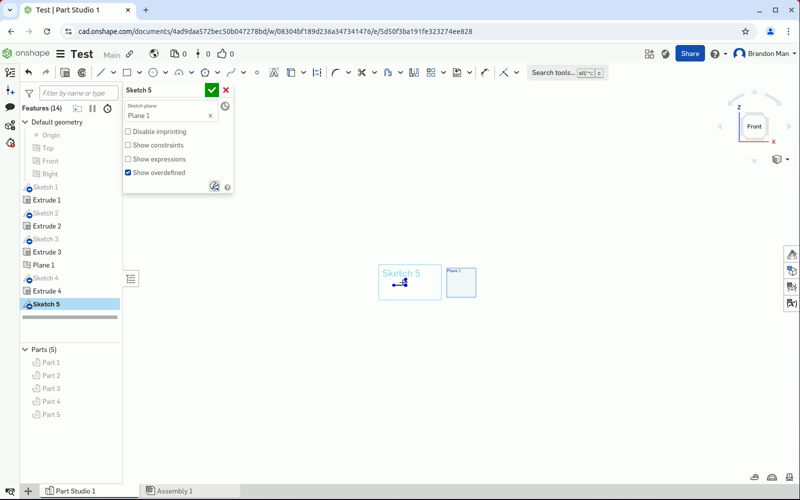
mouse_move(405, 279)
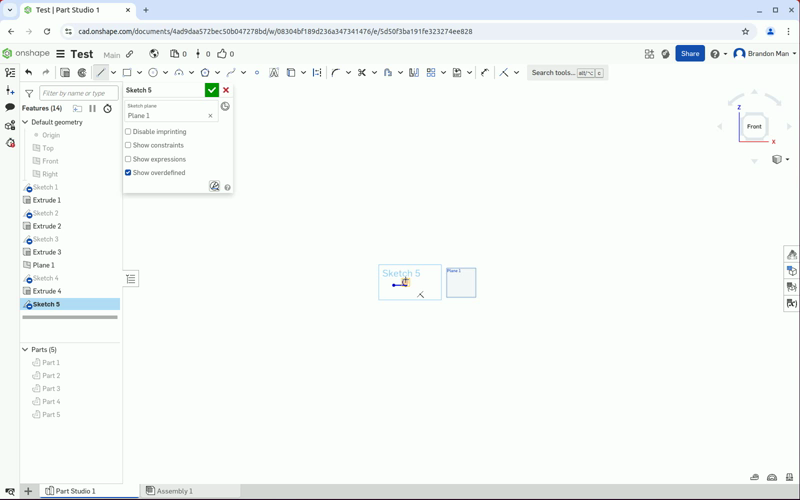
scroll(6)
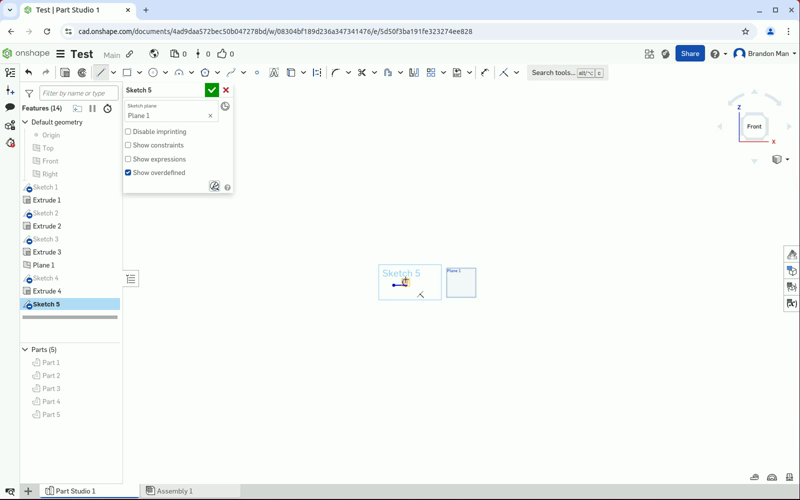
scroll(6)
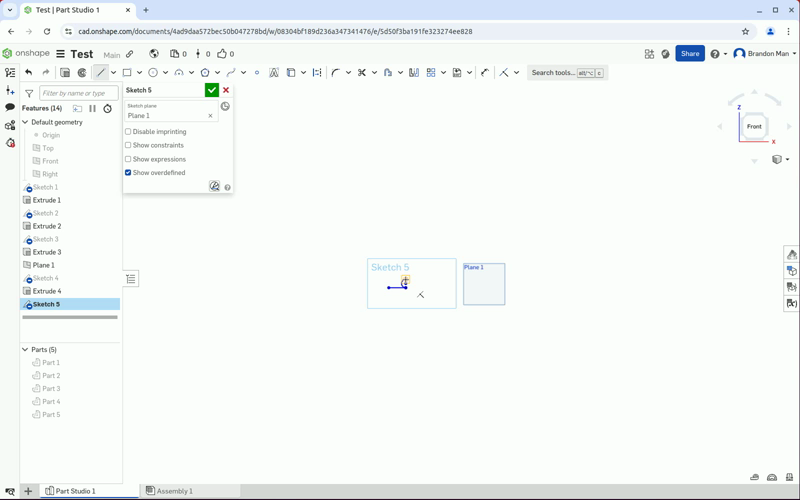
scroll(6)
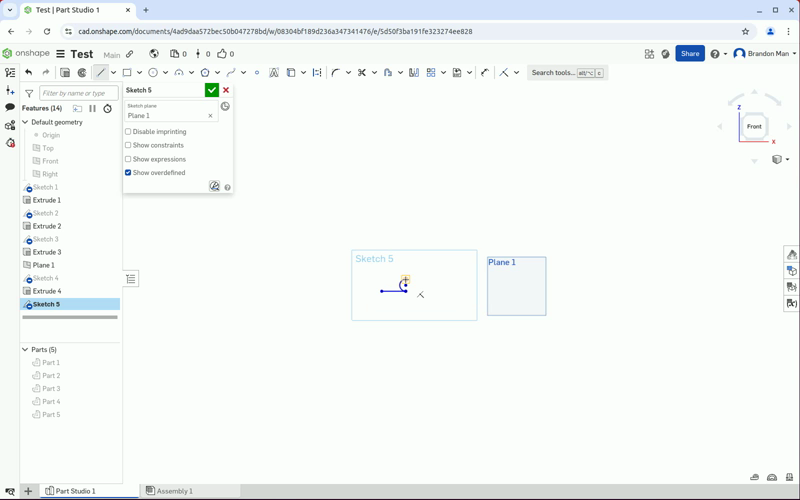
scroll(6)
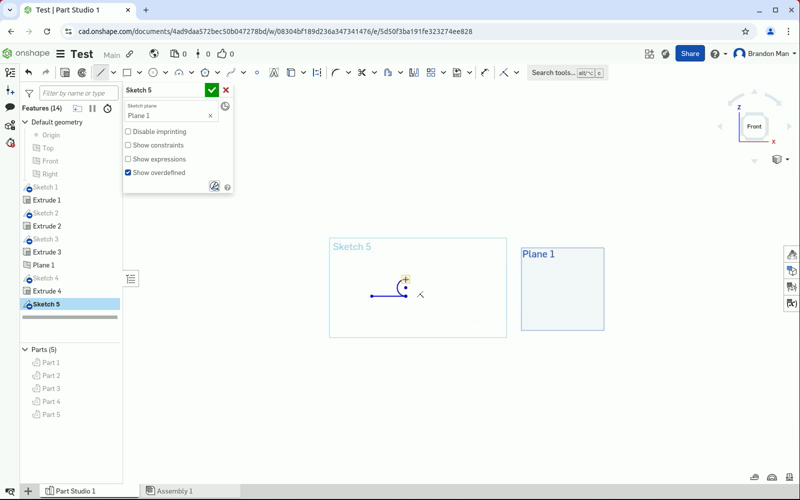
scroll(6)
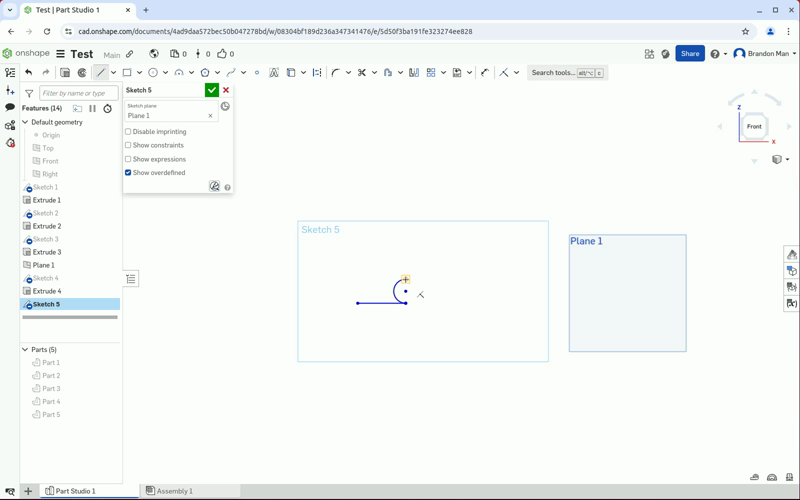
scroll(6)
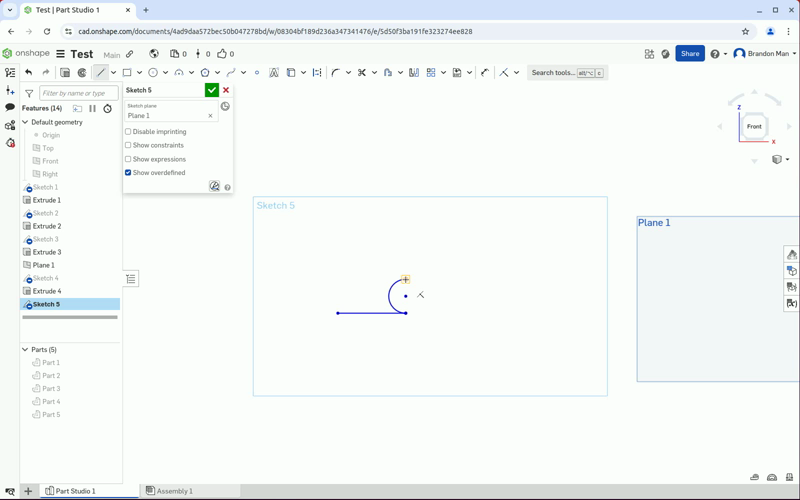
scroll(6)
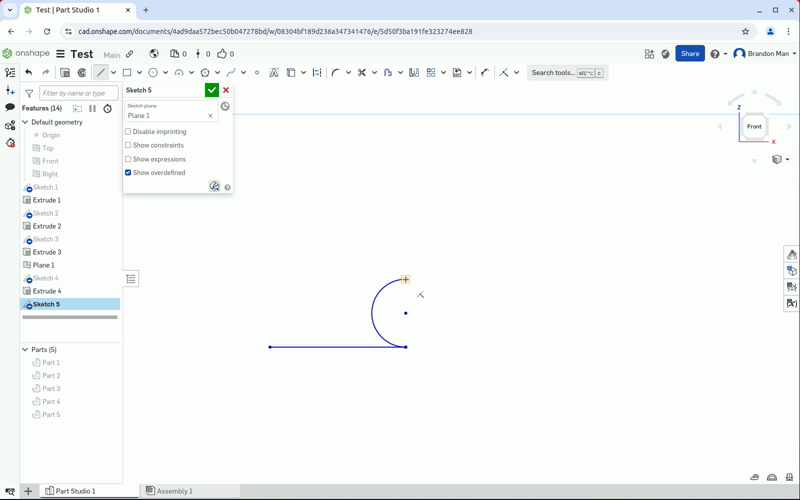
click(405, 279)
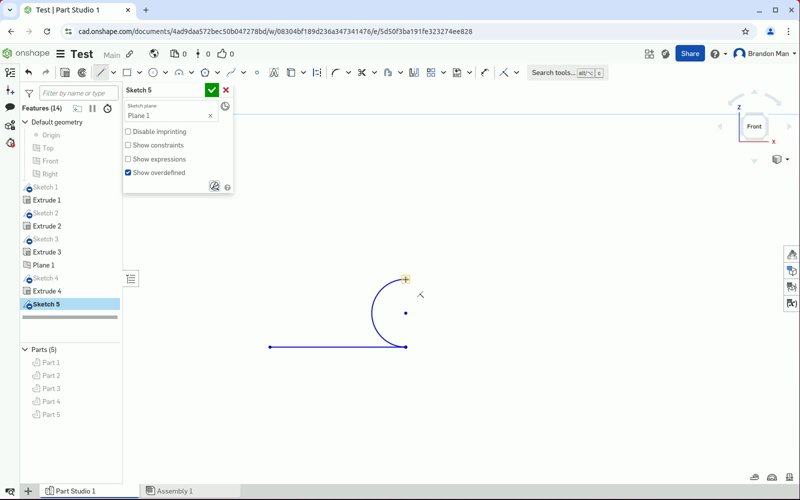
scroll(-6)
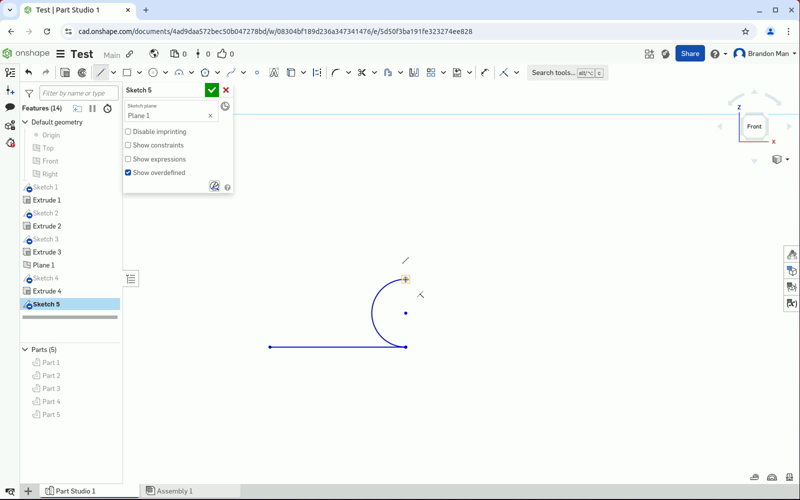
scroll(-6)
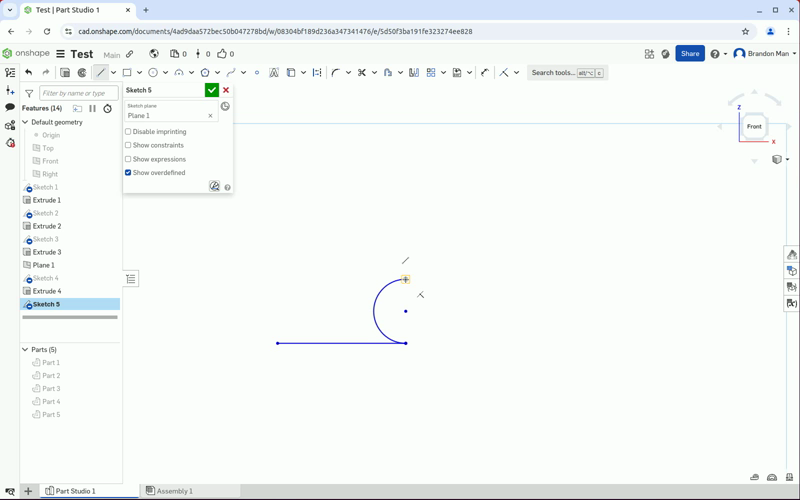
scroll(-6)
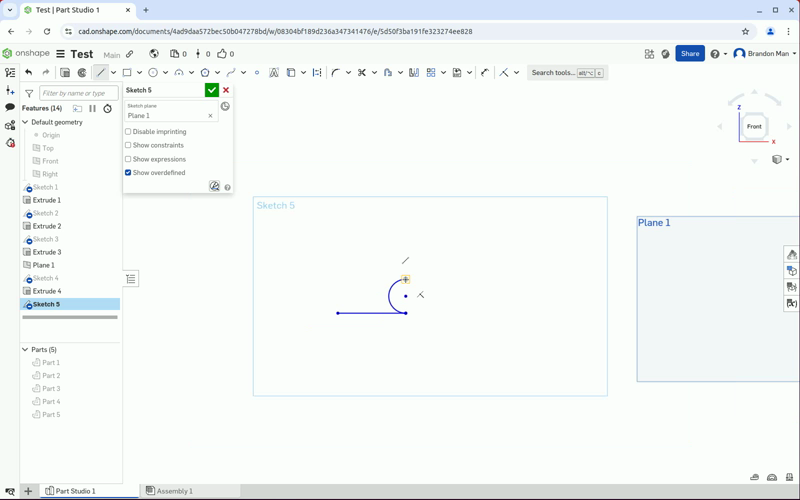
scroll(-6)
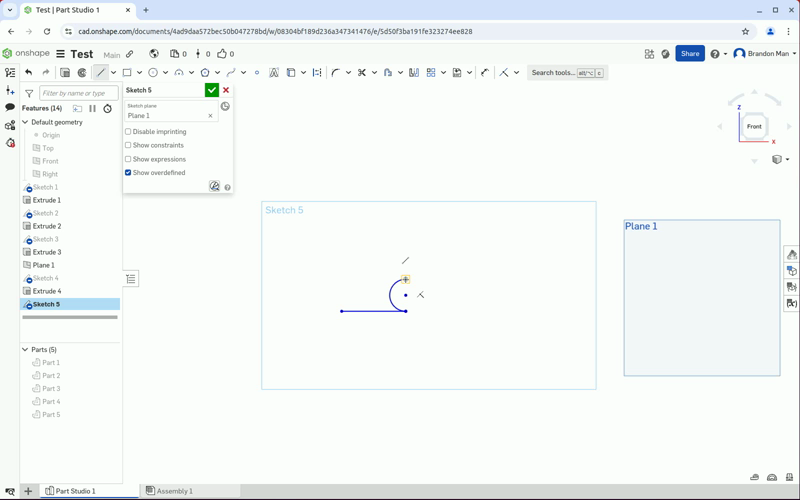
scroll(-6)
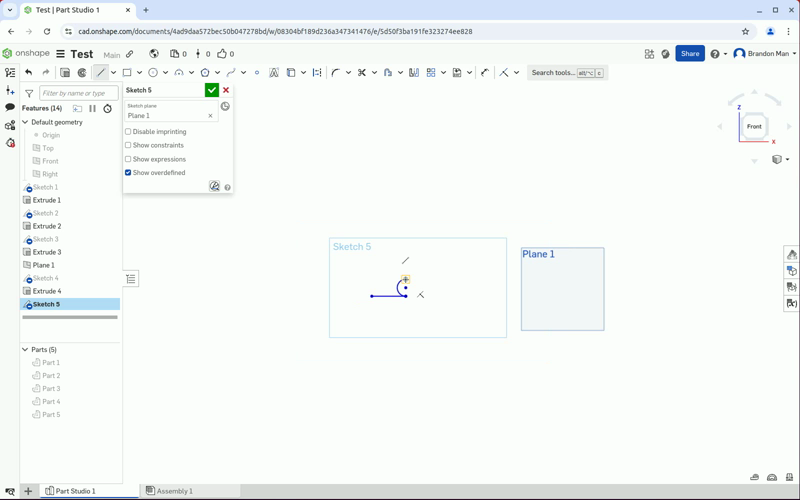
scroll(-6)
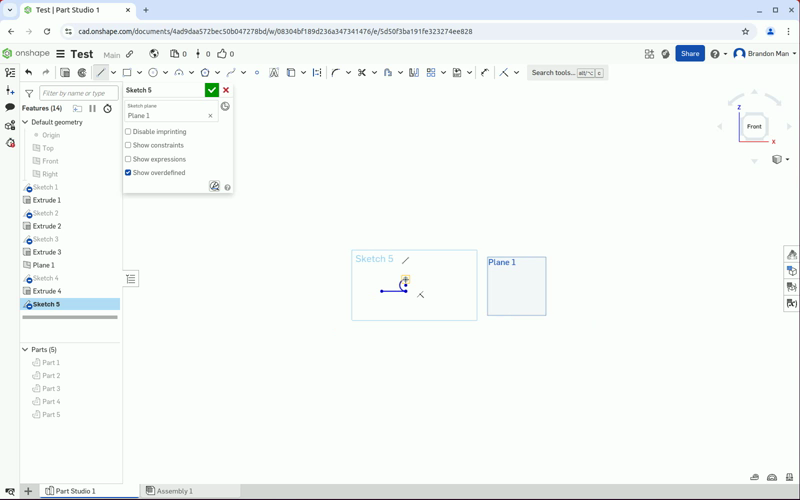
scroll(-6)
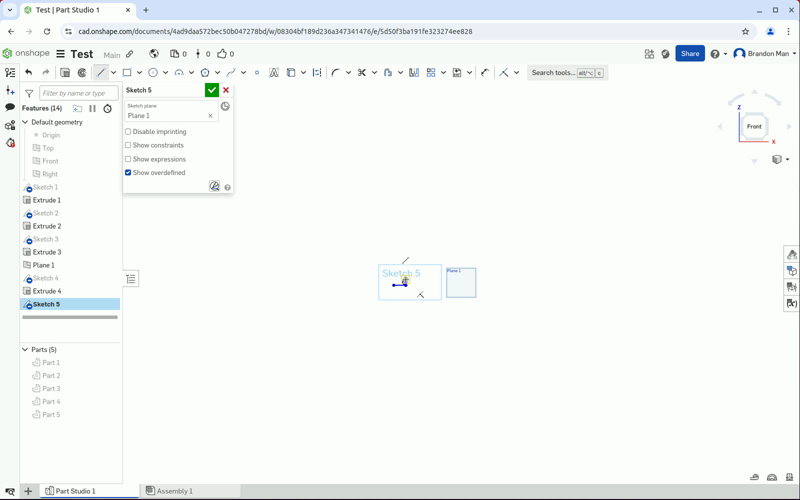
key_down(shift)
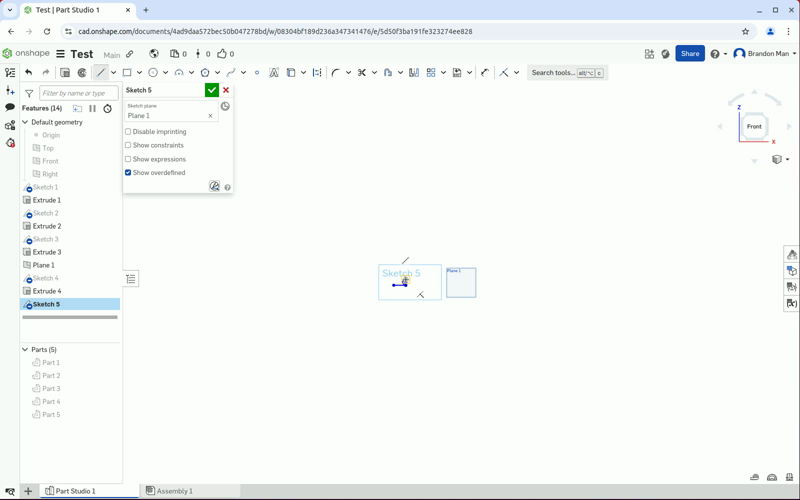
mouse_move(435, 279)
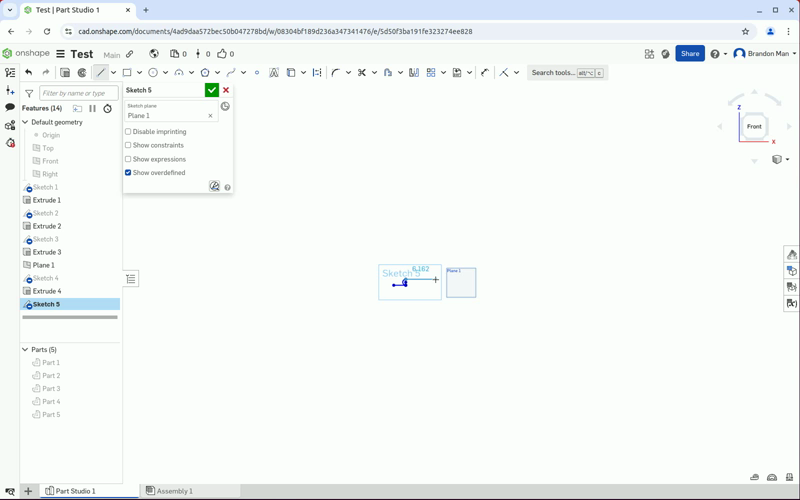
mouse_move(393, 279)
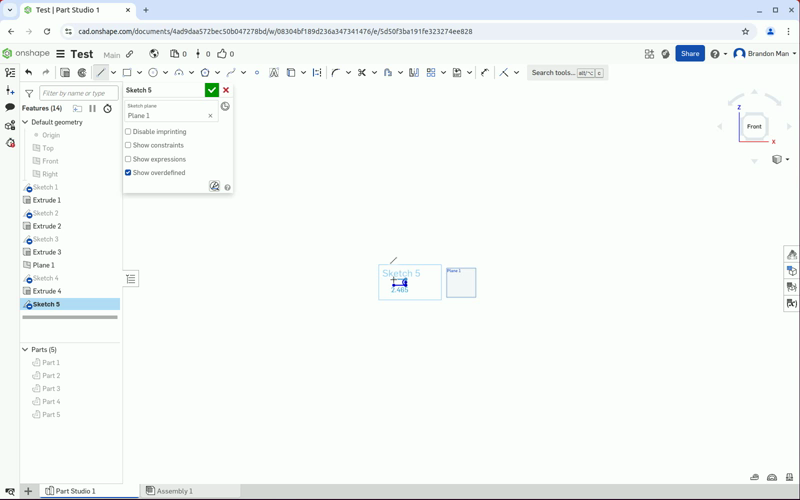
click(393, 279)
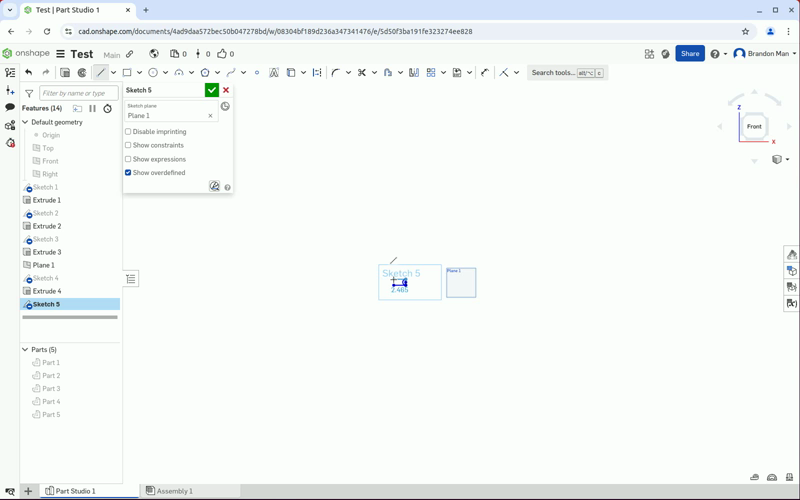
key_up(shift)
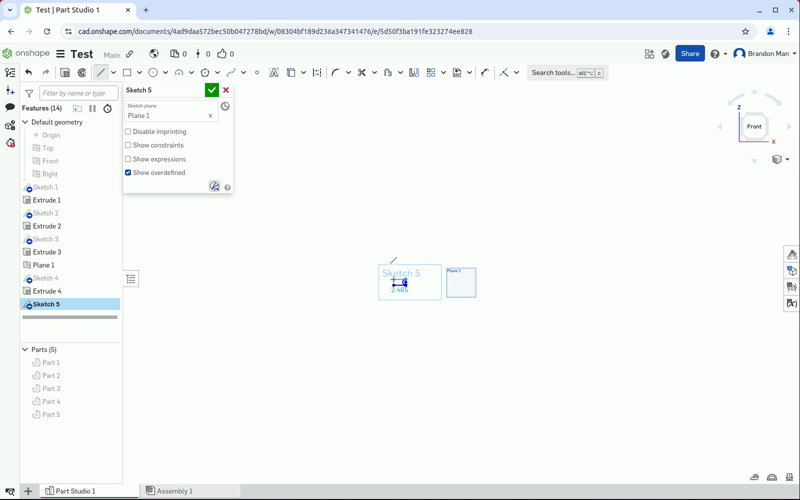
key(esc)
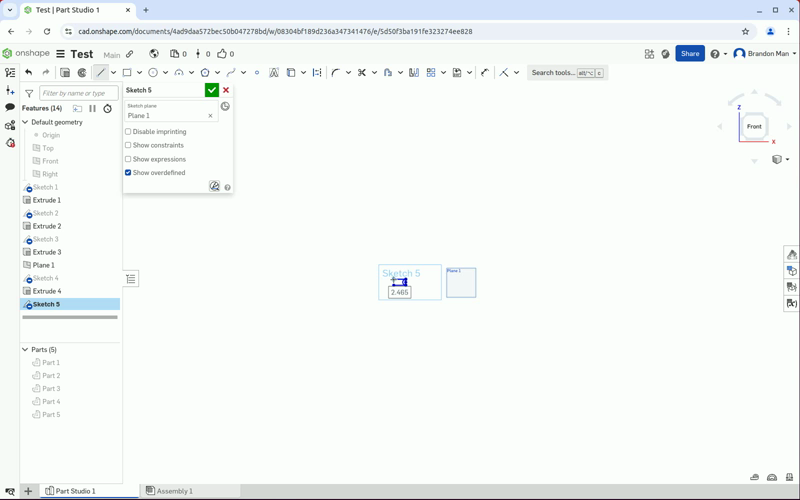
key(a)
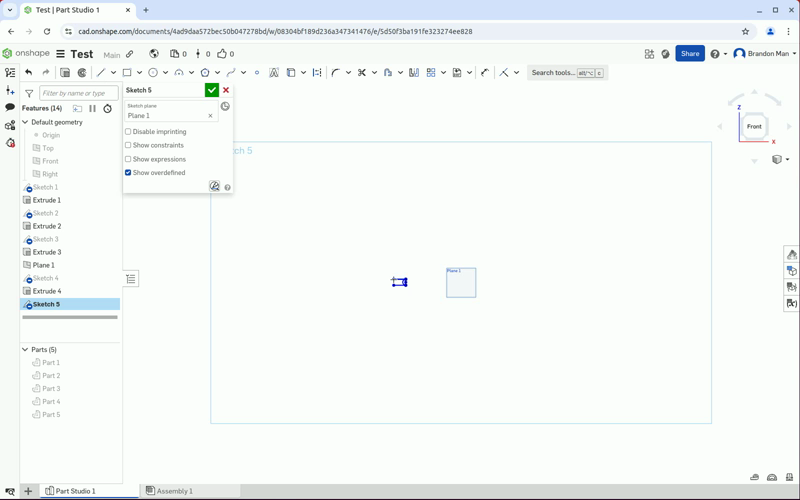
mouse_move(393, 279)
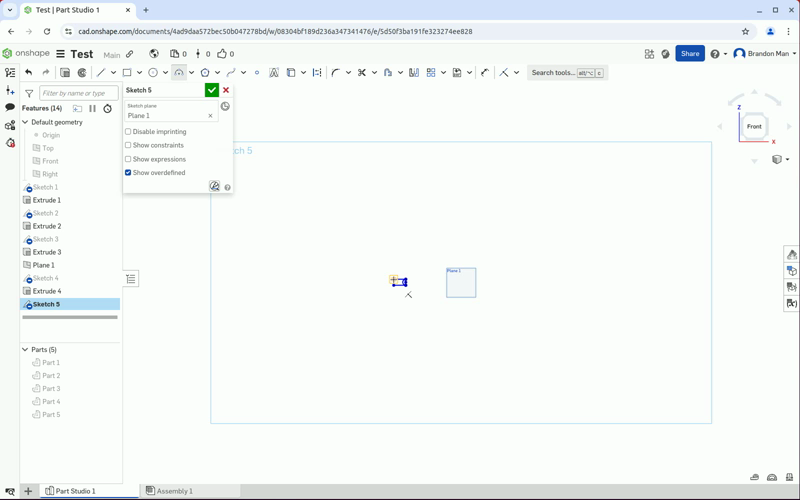
click(393, 279)
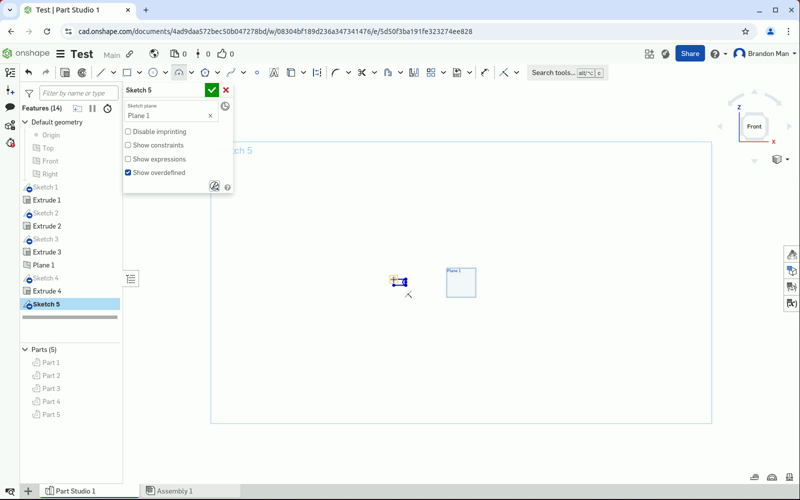
mouse_move(393, 285)
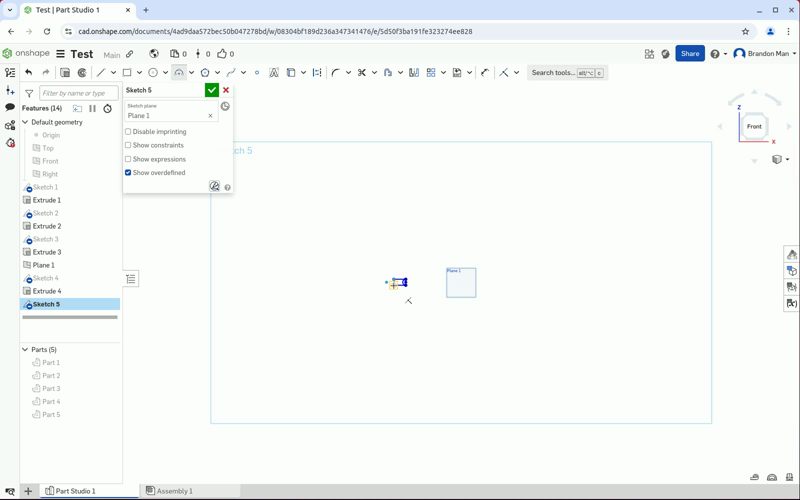
scroll(6)
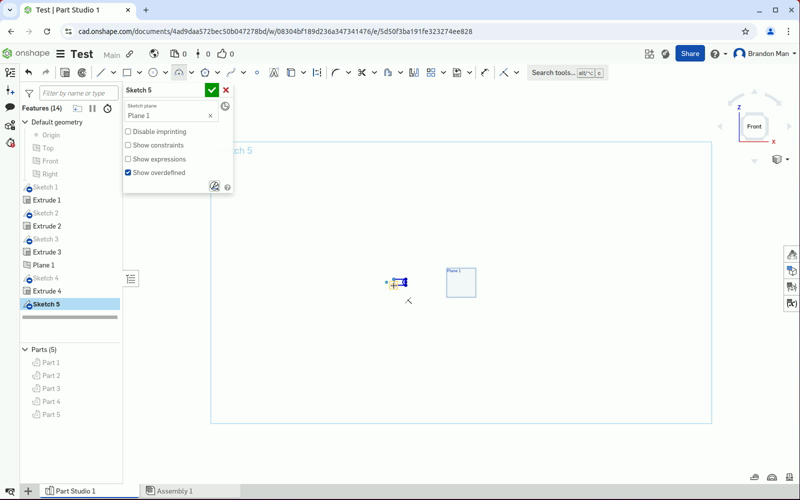
scroll(6)
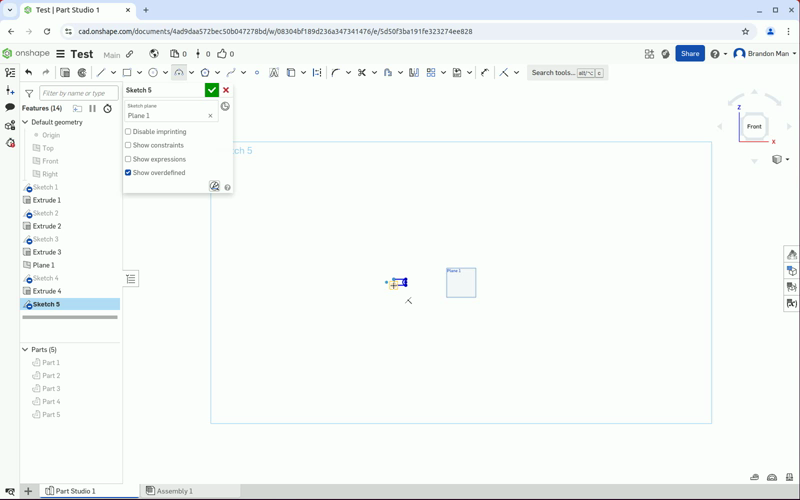
scroll(6)
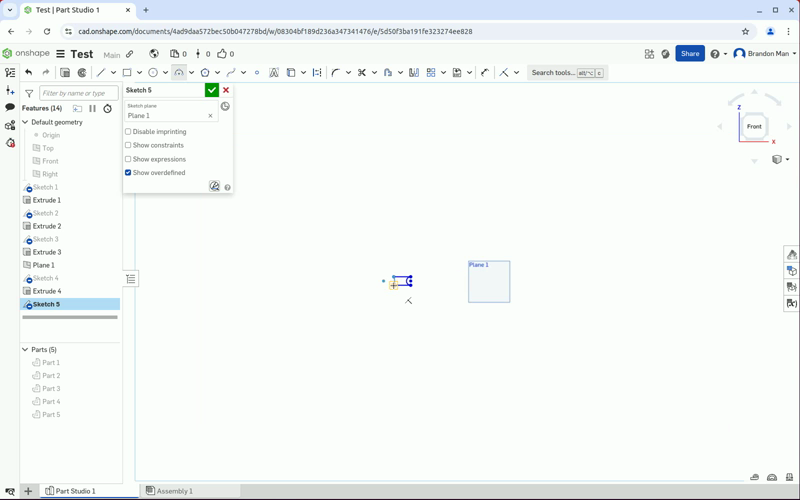
scroll(6)
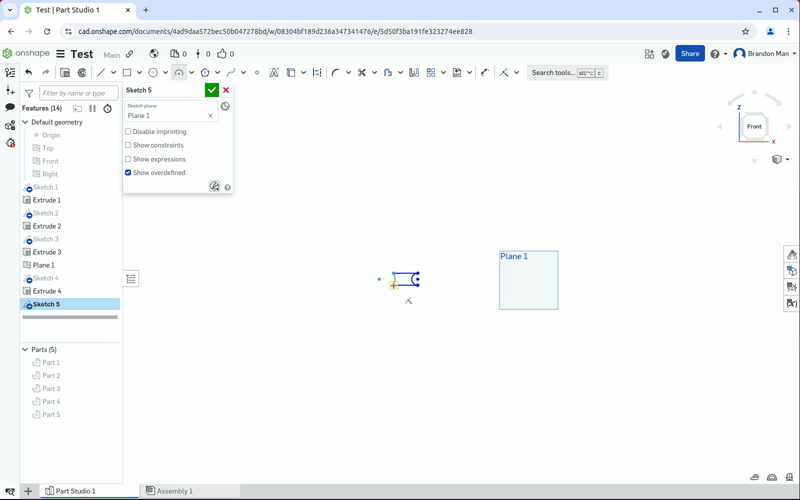
scroll(6)
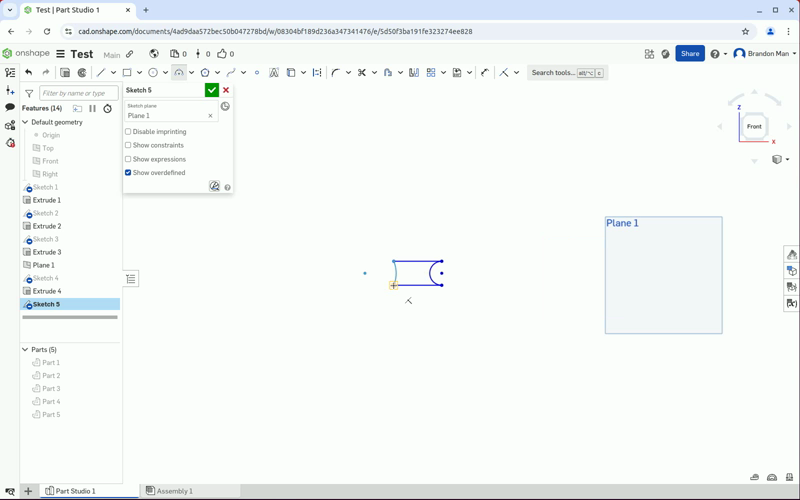
scroll(6)
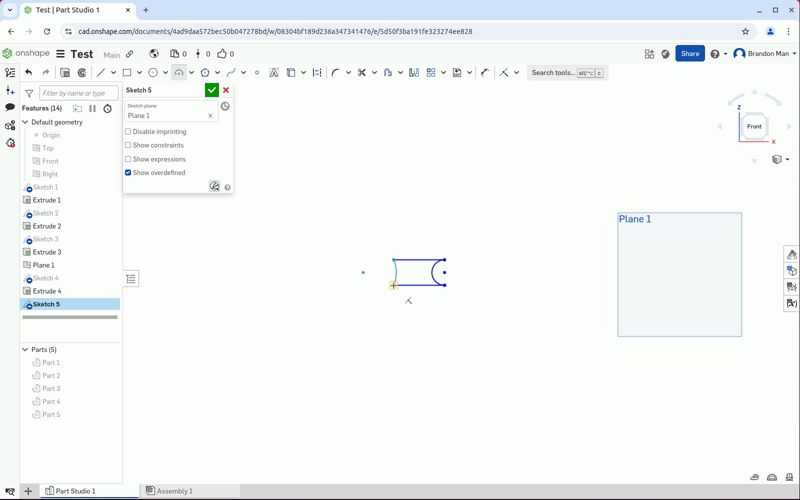
scroll(6)
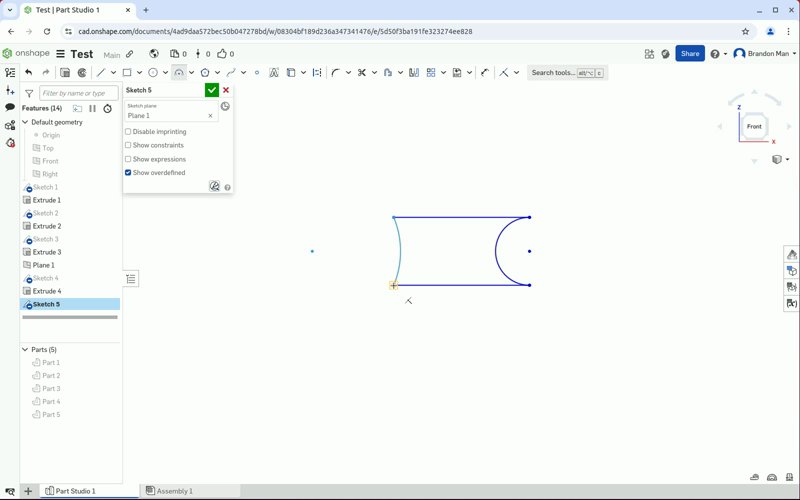
click(393, 285)
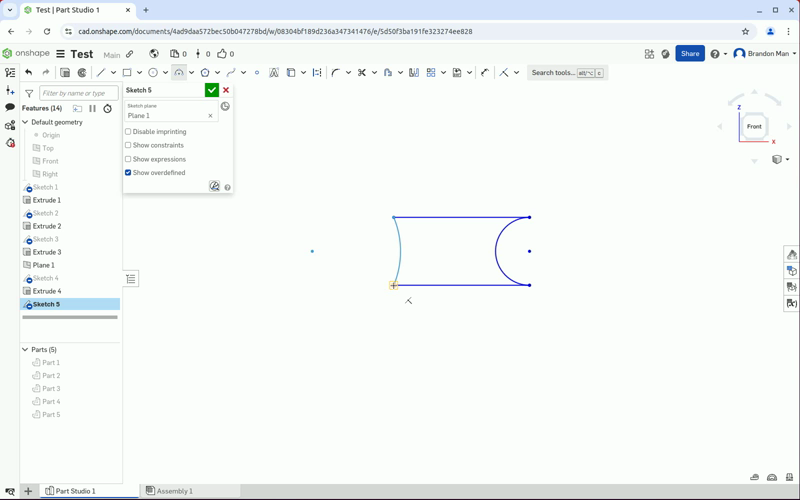
scroll(-6)
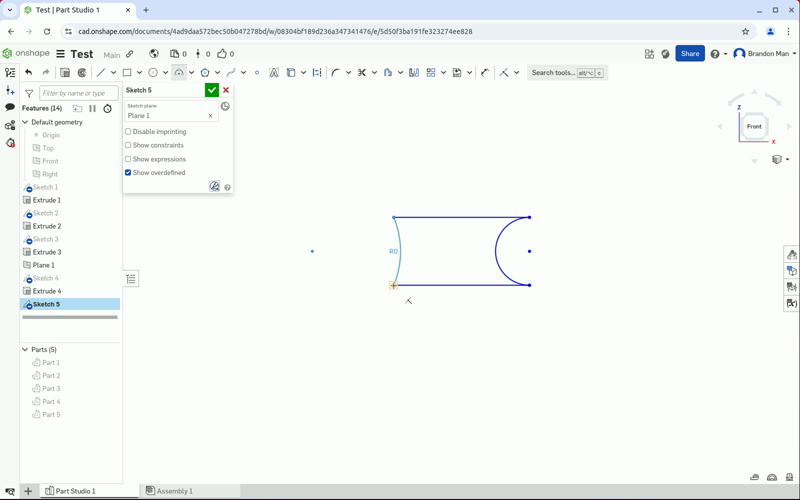
scroll(-6)
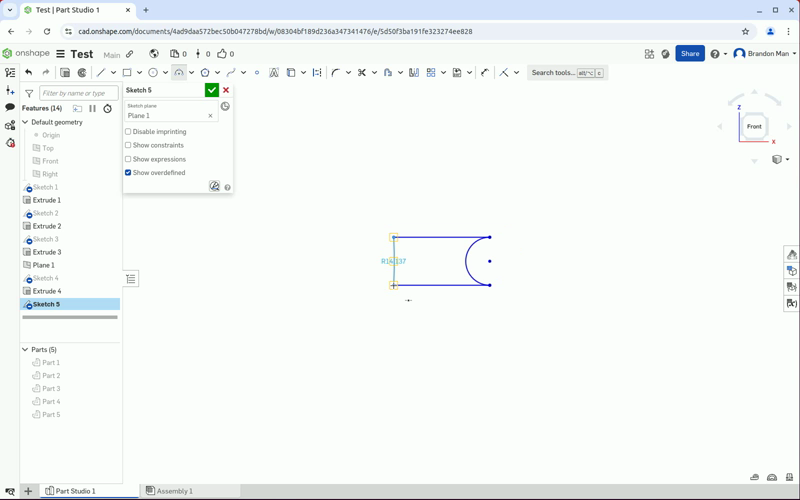
scroll(-6)
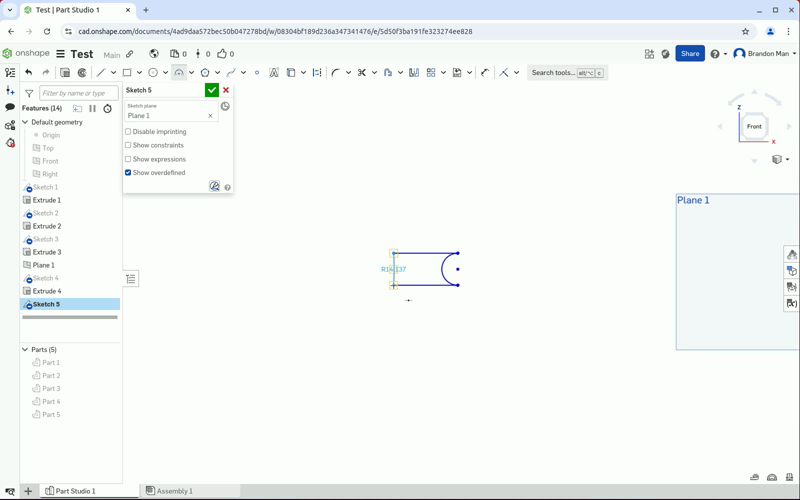
scroll(-6)
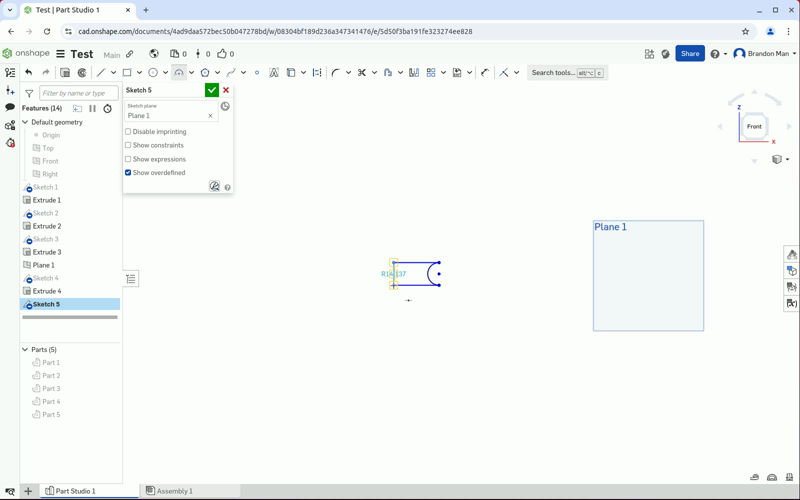
scroll(-6)
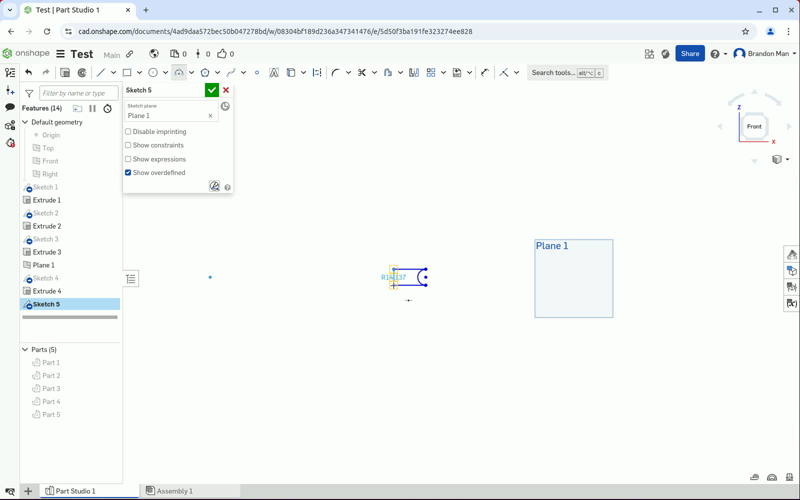
scroll(-6)
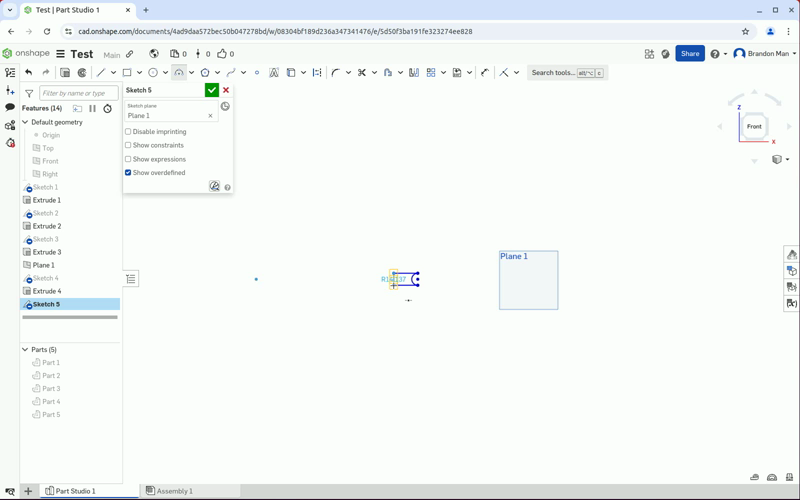
scroll(-6)
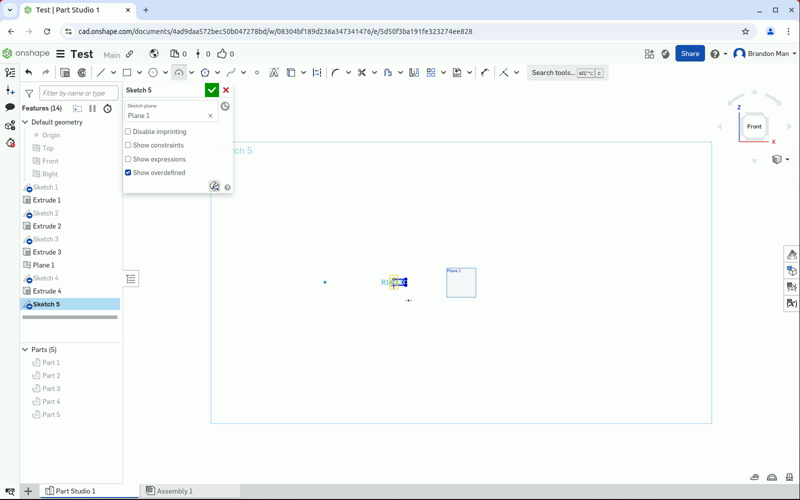
key_down(shift)
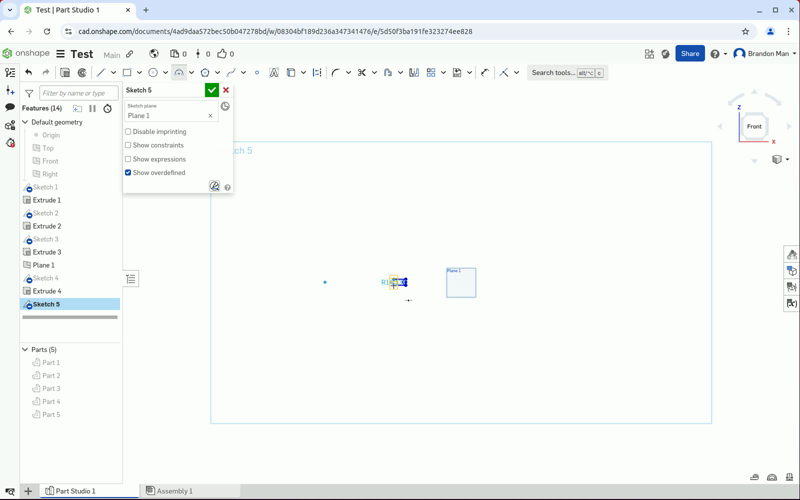
mouse_move(396, 282)
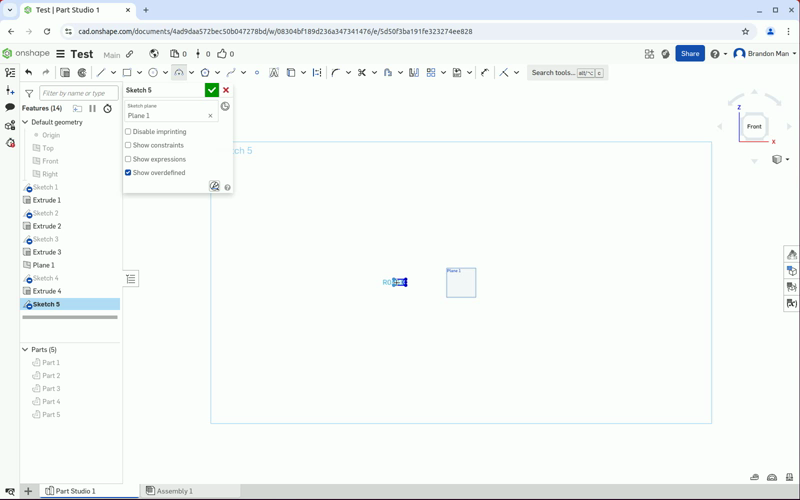
scroll(6)
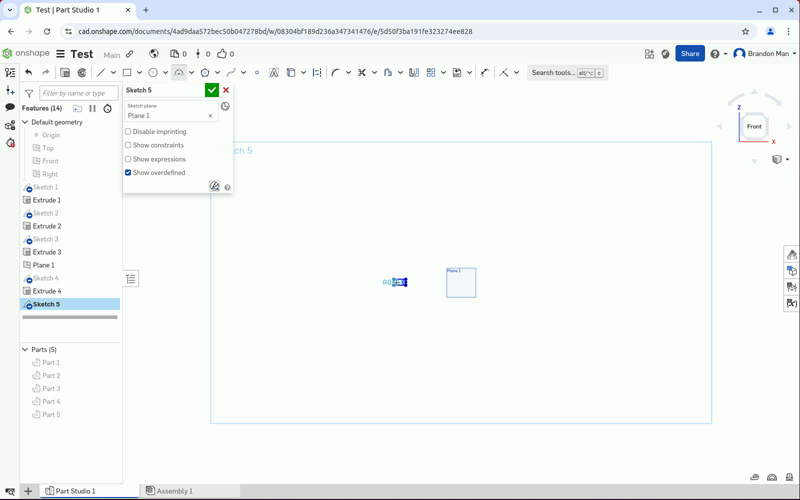
scroll(6)
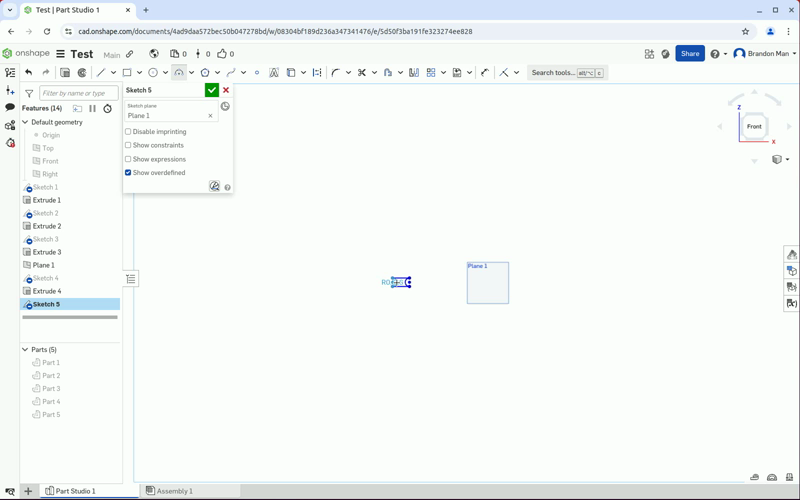
scroll(6)
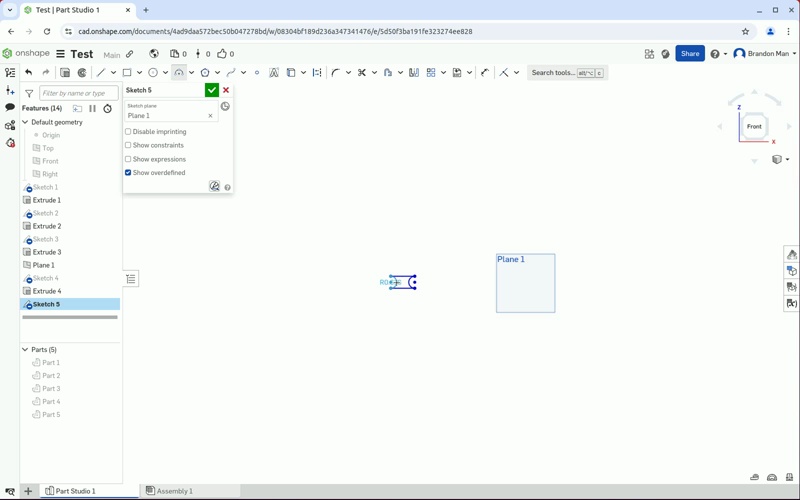
scroll(6)
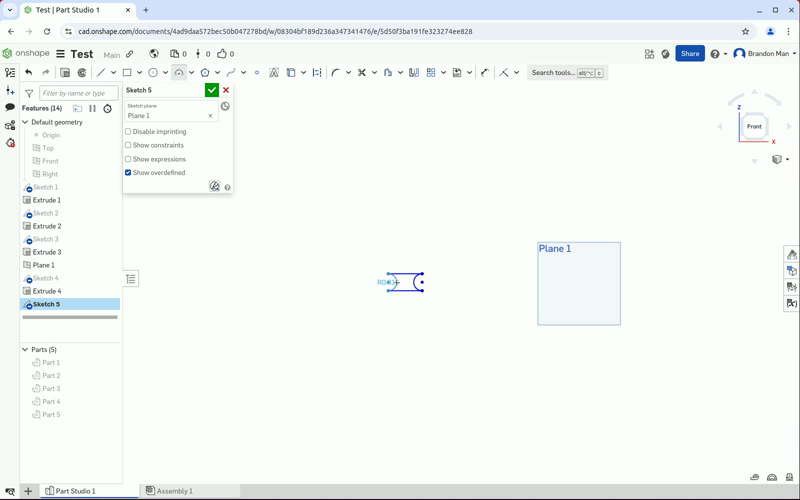
scroll(6)
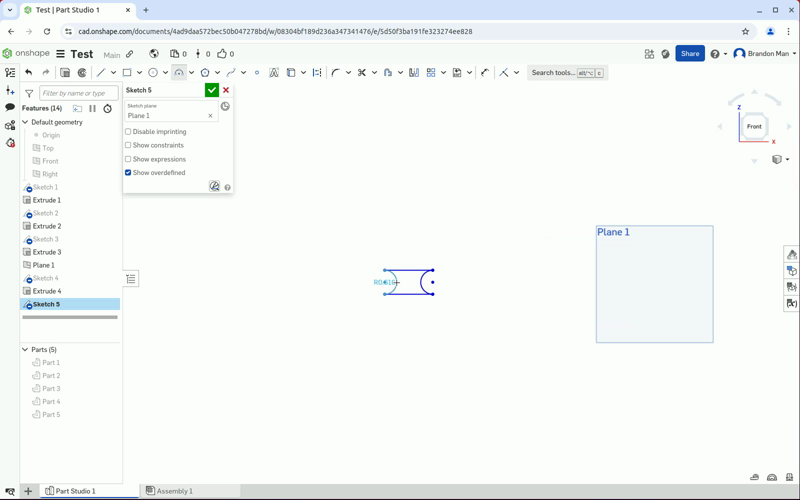
scroll(6)
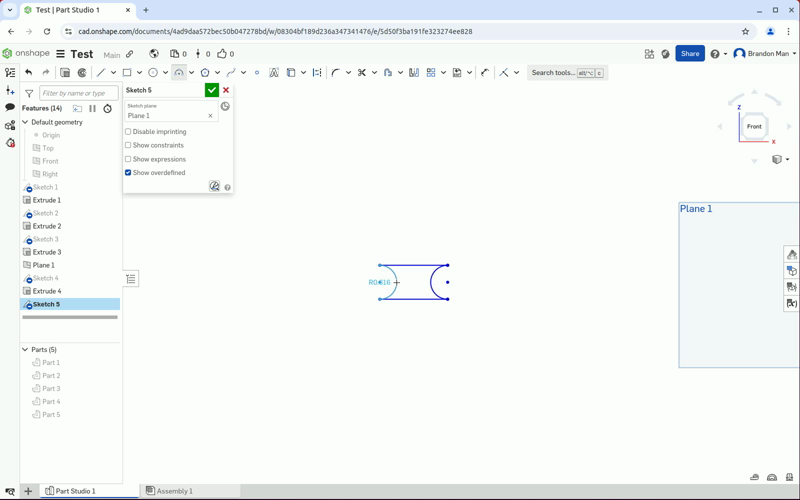
scroll(6)
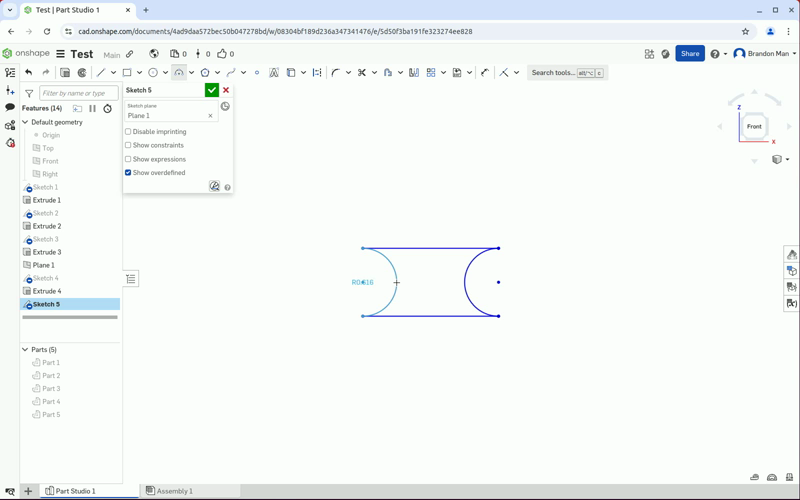
click(396, 282)
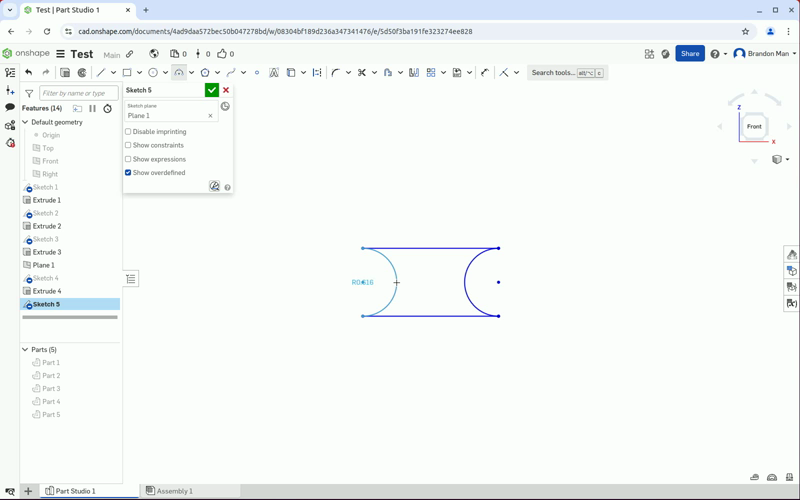
scroll(-6)
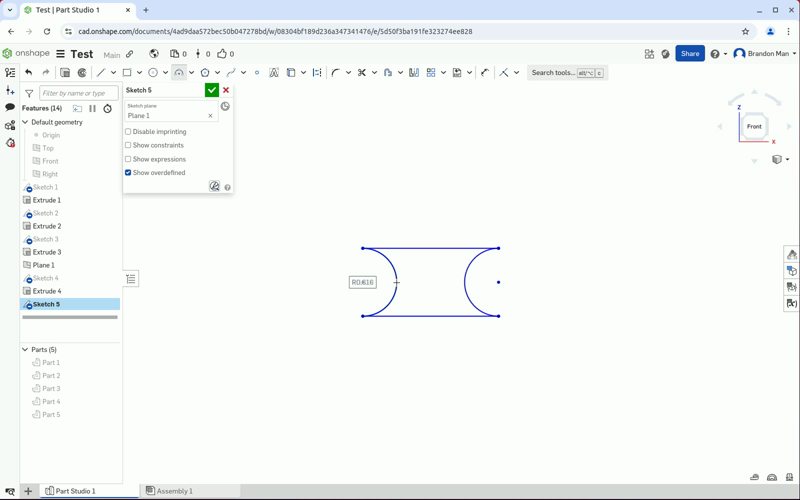
scroll(-6)
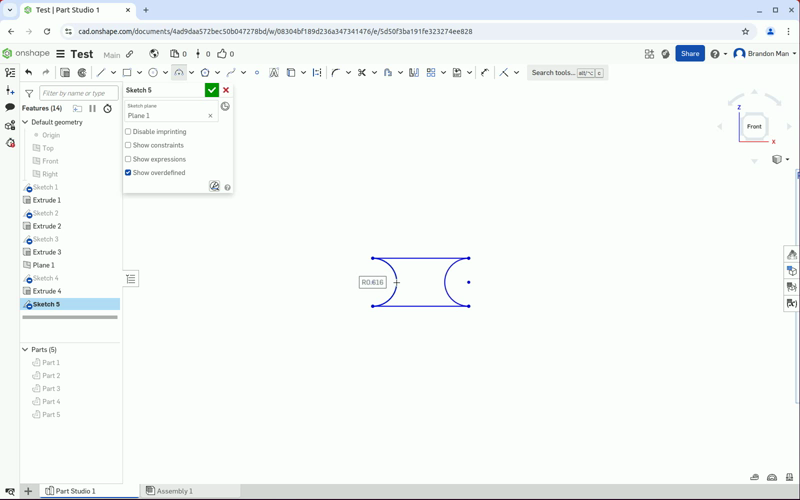
scroll(-6)
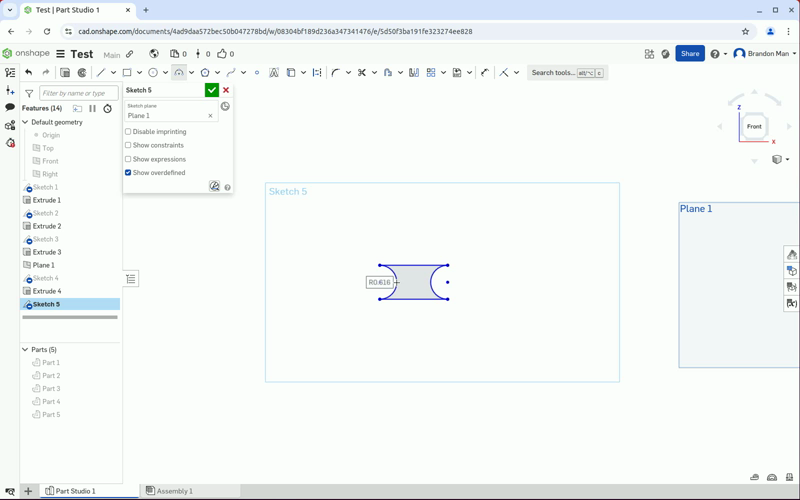
scroll(-6)
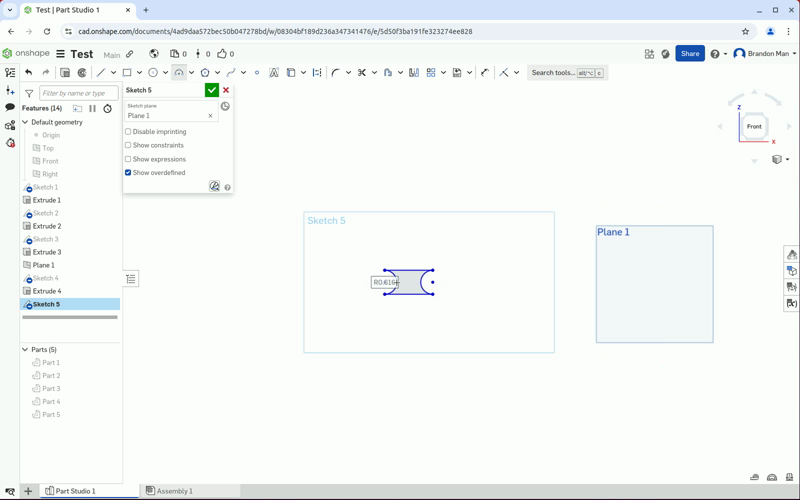
scroll(-6)
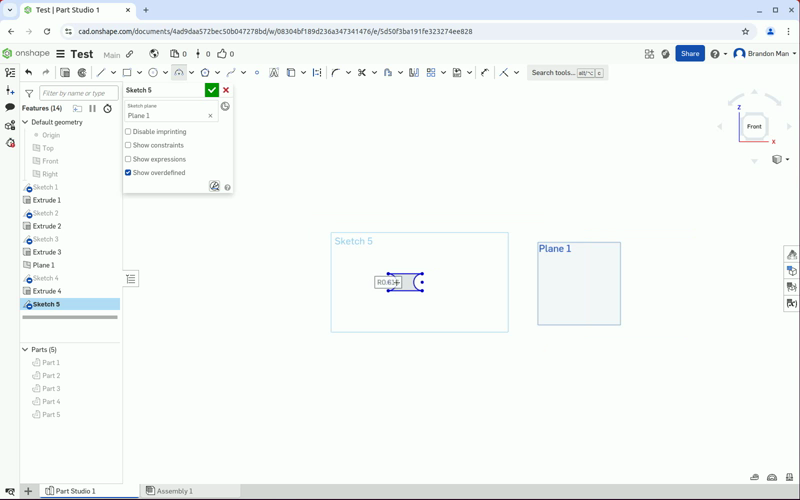
scroll(-6)
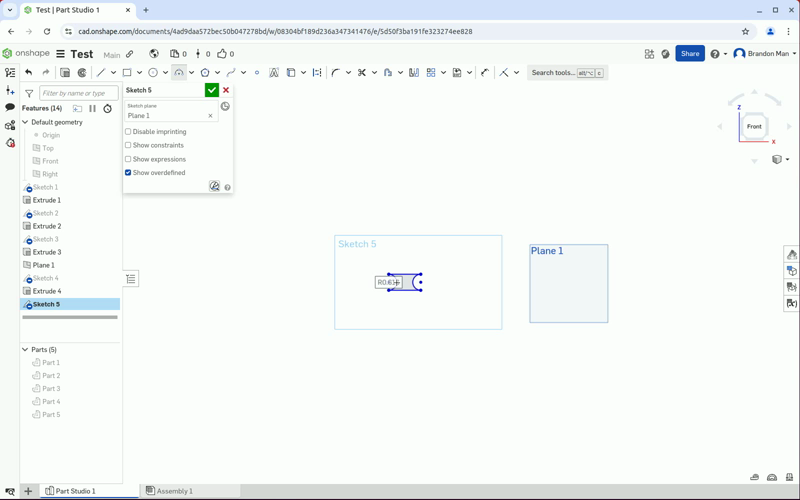
scroll(-6)
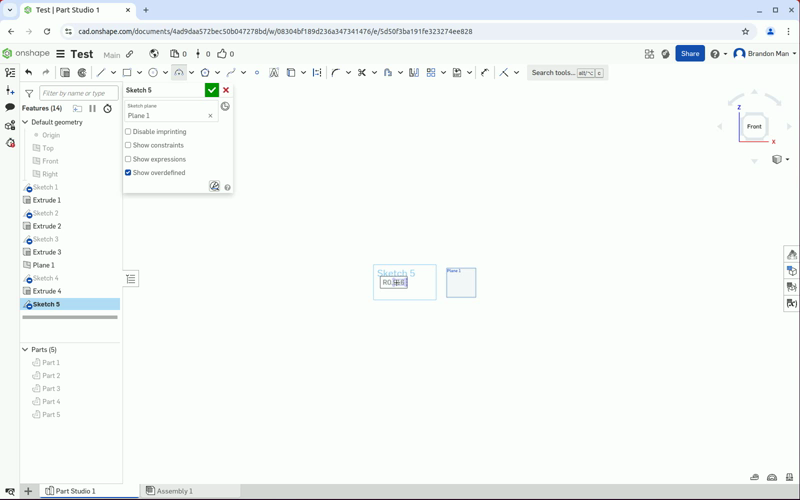
key_up(shift)
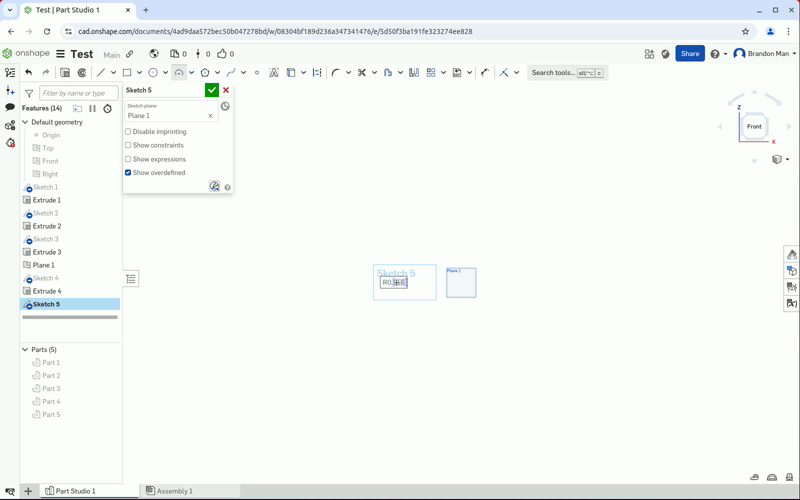
key(esc)
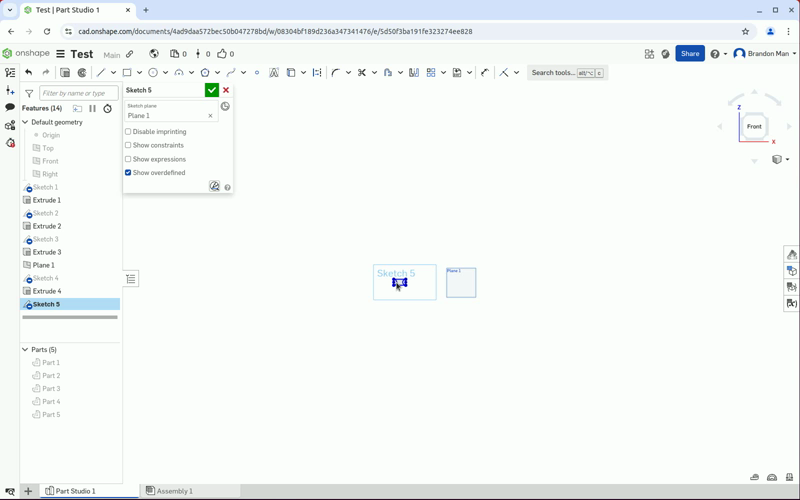
mouse_move(400, 284)
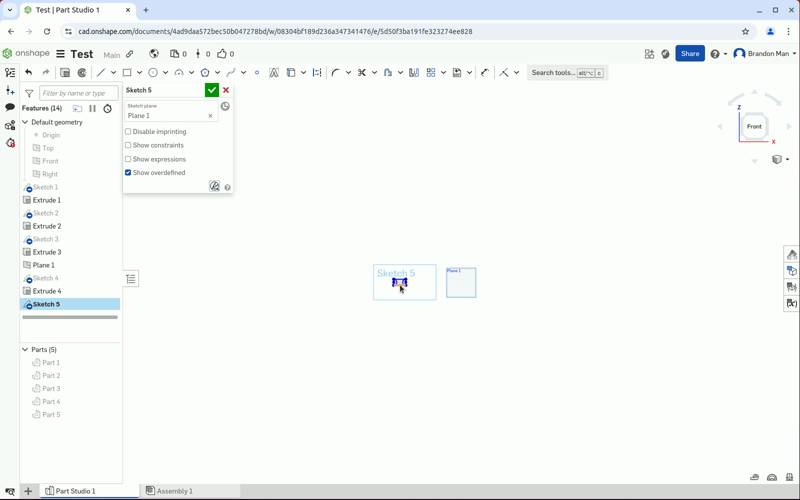
scroll(6)
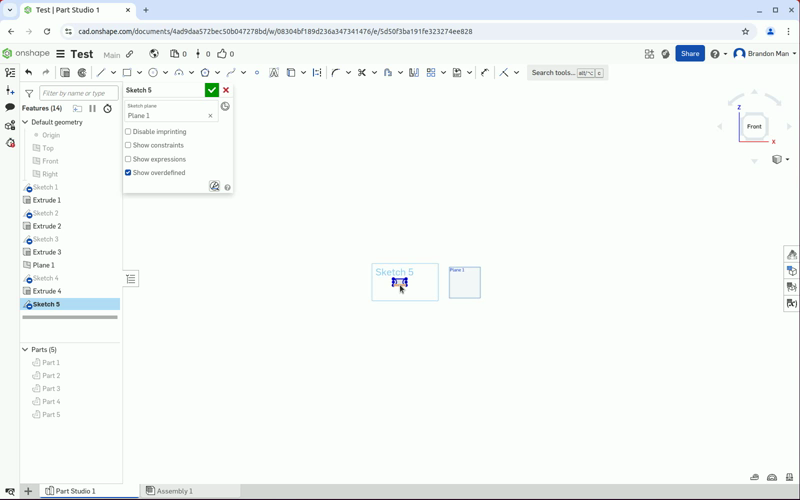
scroll(6)
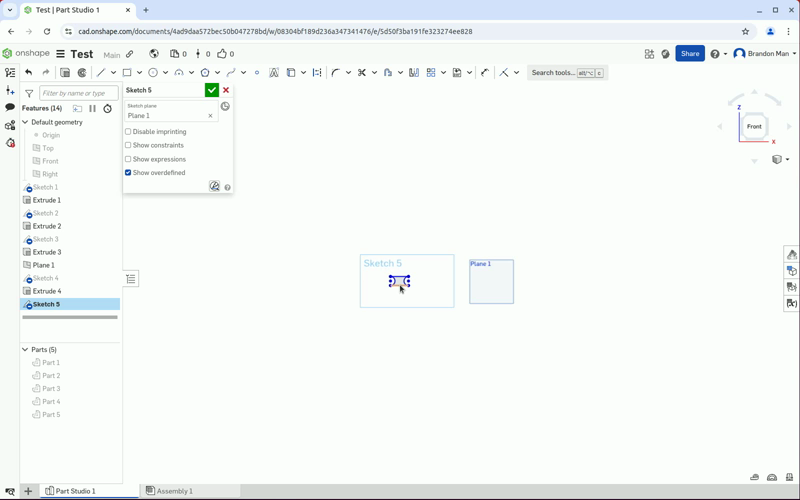
scroll(6)
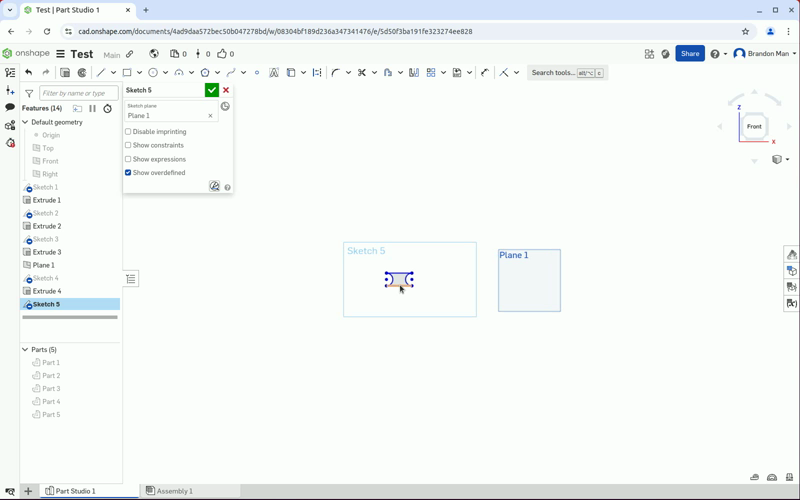
scroll(6)
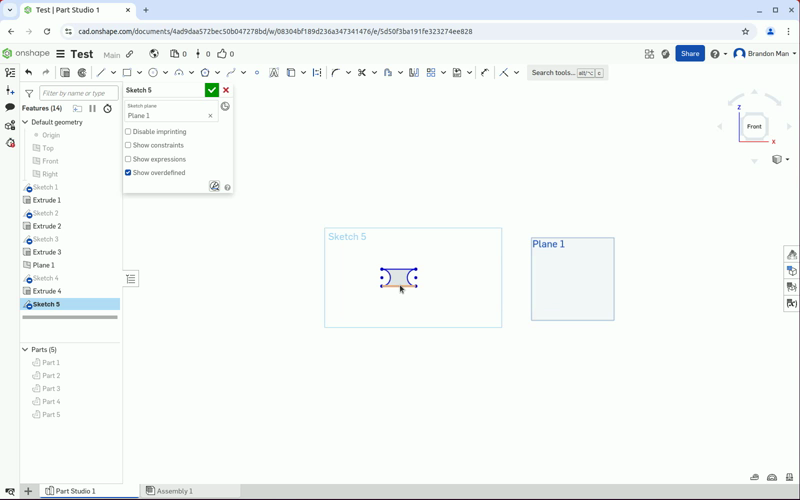
scroll(6)
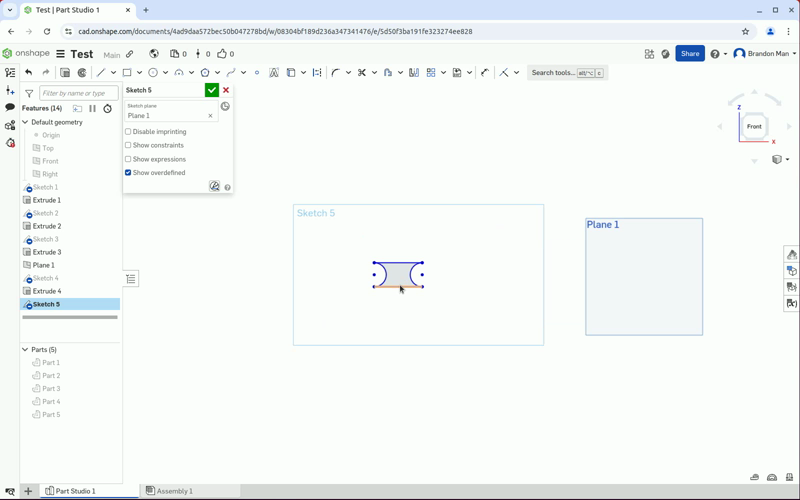
scroll(6)
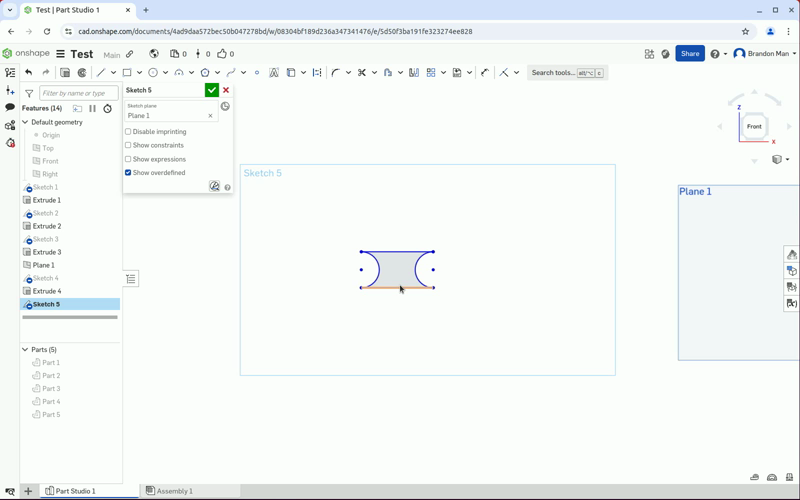
scroll(6)
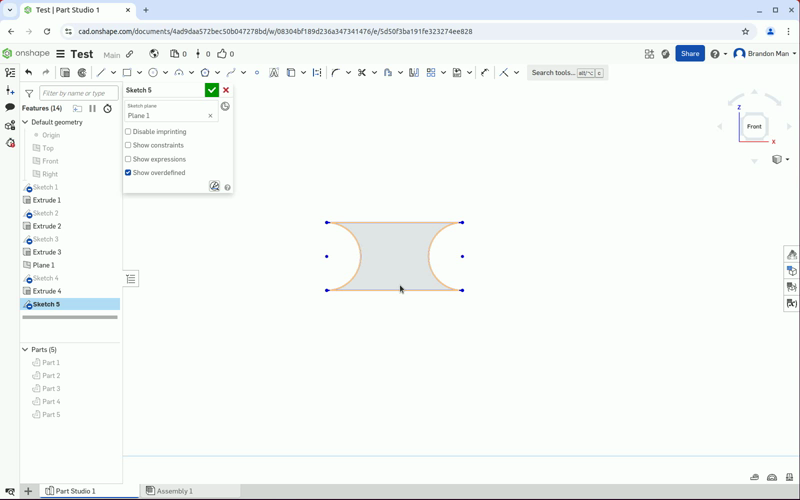
click(400, 284)
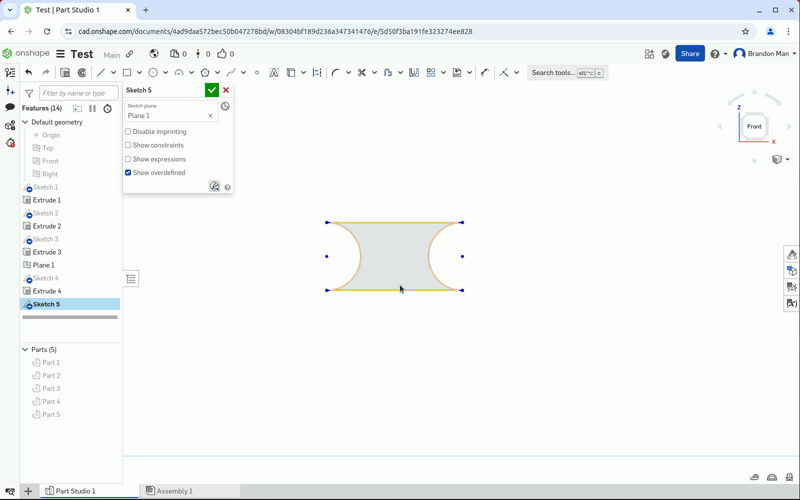
scroll(-6)
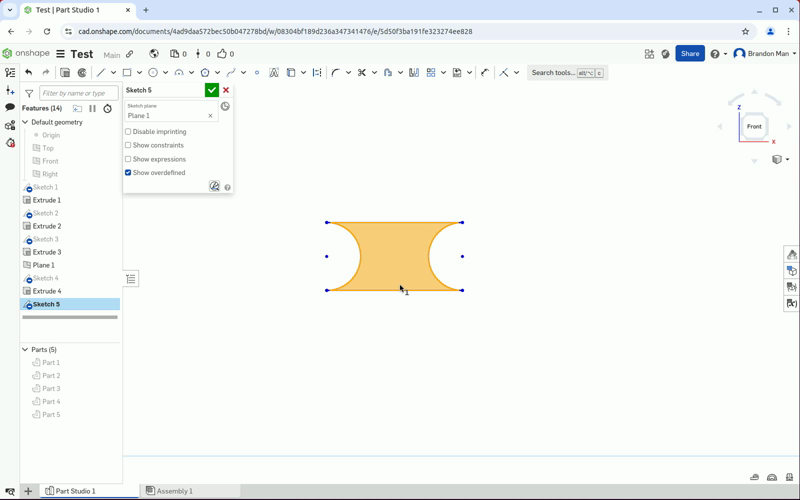
scroll(-6)
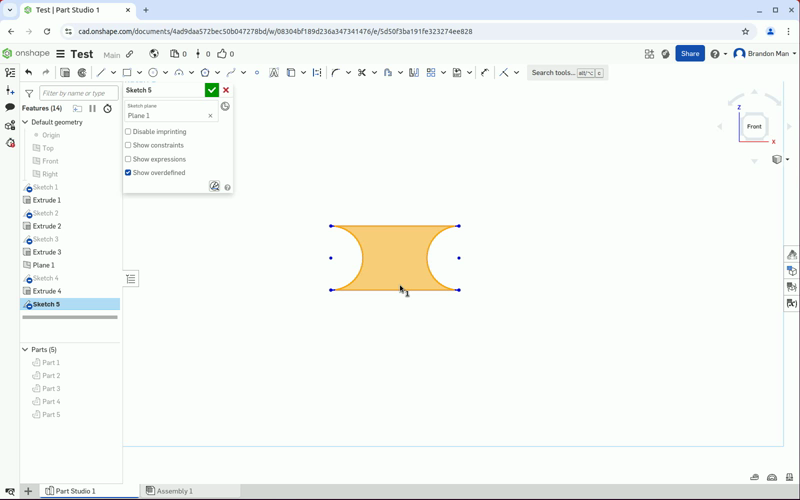
scroll(-6)
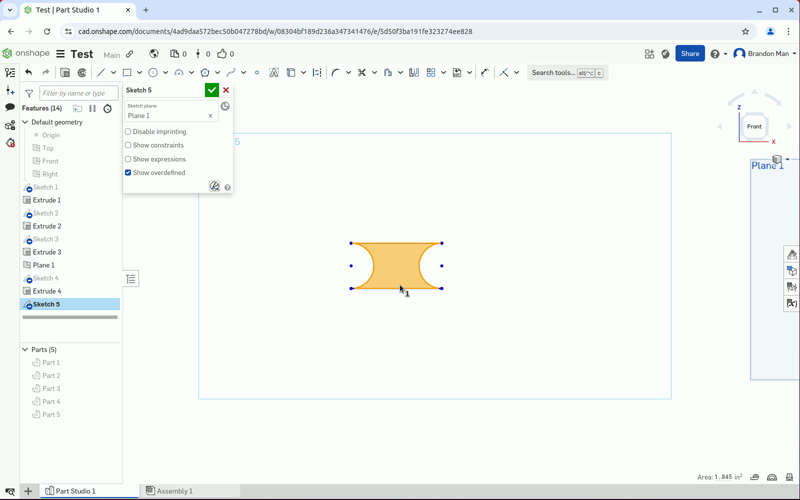
scroll(-6)
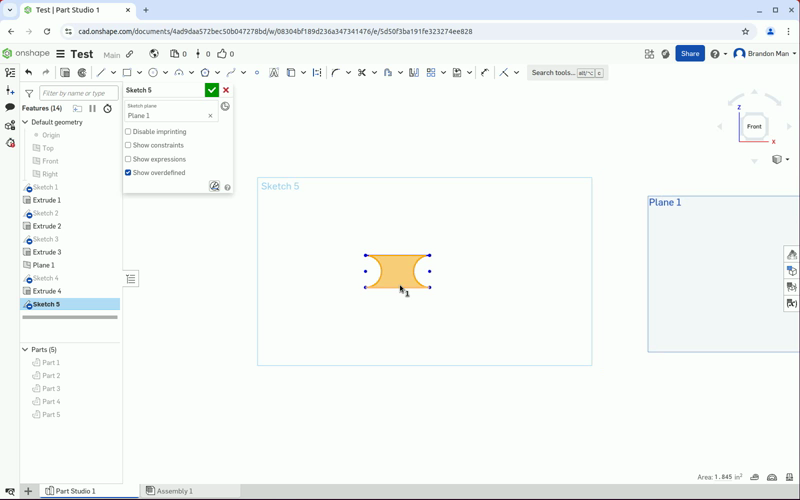
scroll(-6)
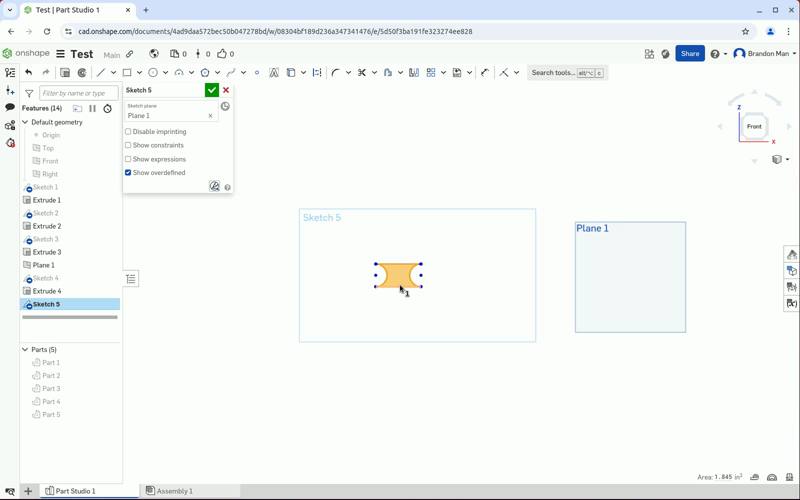
scroll(-6)
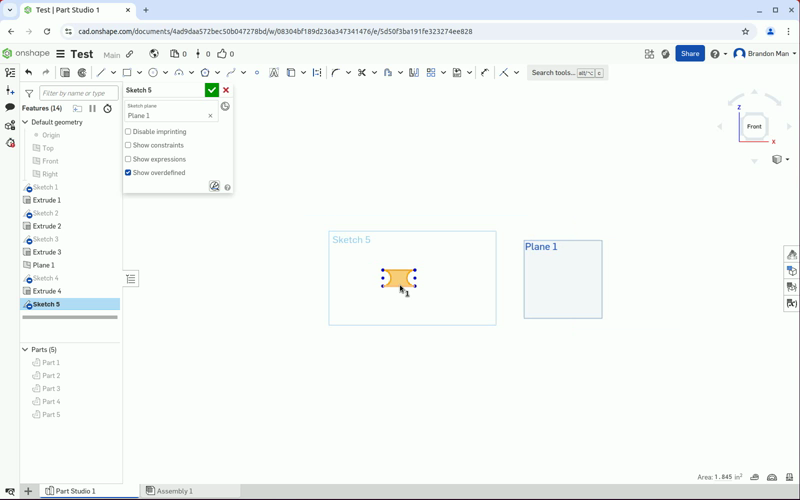
scroll(-6)
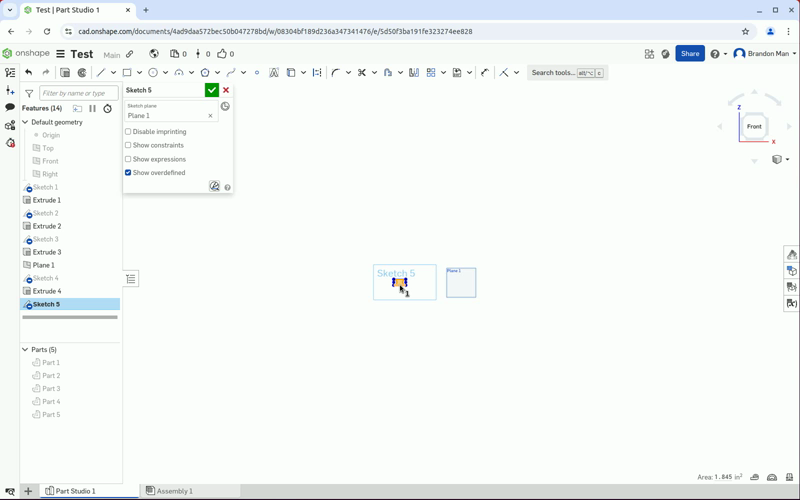
mouse_move(73, 352)
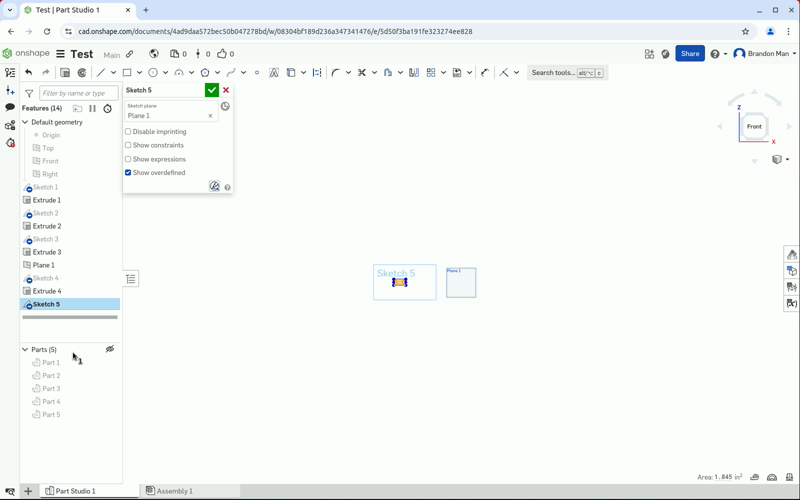
key(shift+y)
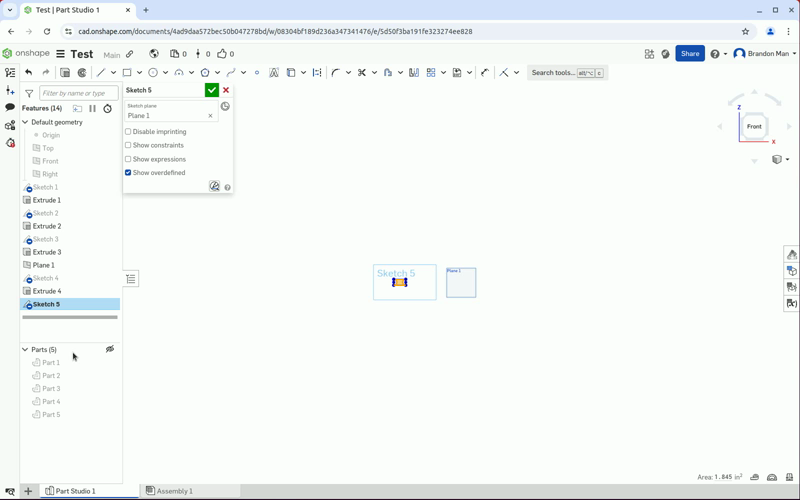
key(shift+e)
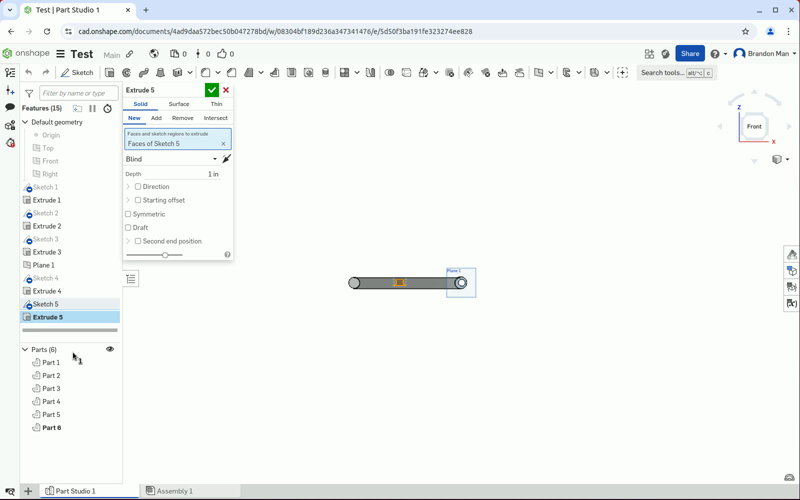
mouse_move(143, 106)
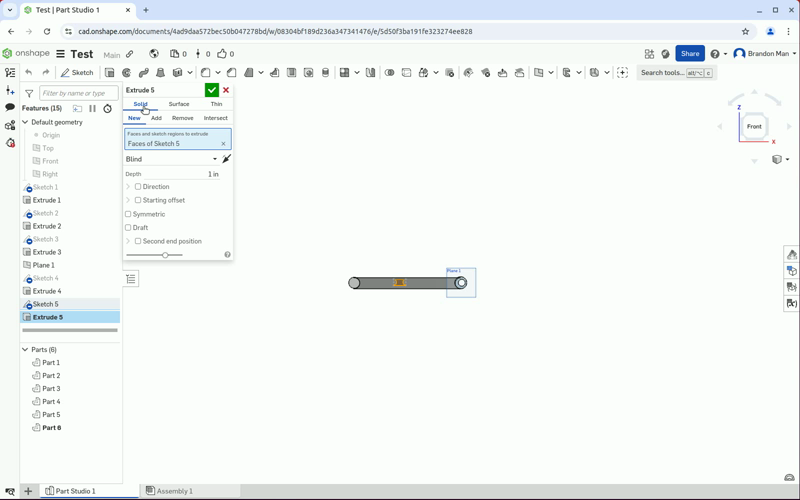
click(143, 106)
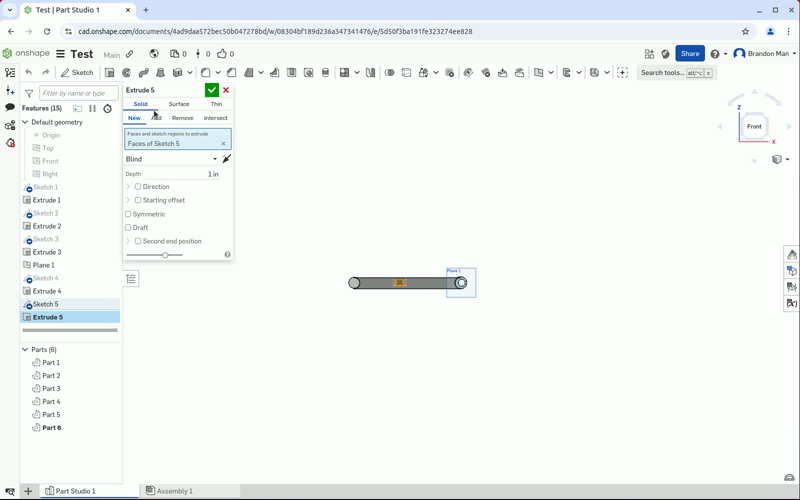
mouse_move(186, 120)
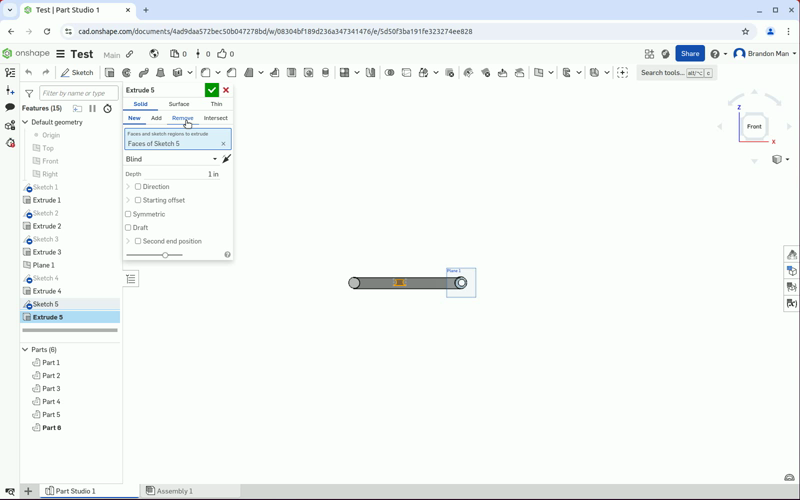
click(186, 120)
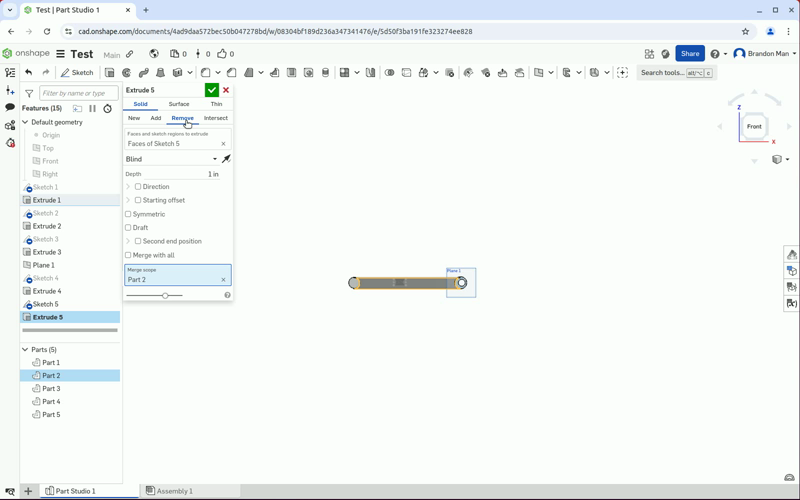
key(tab, 4)
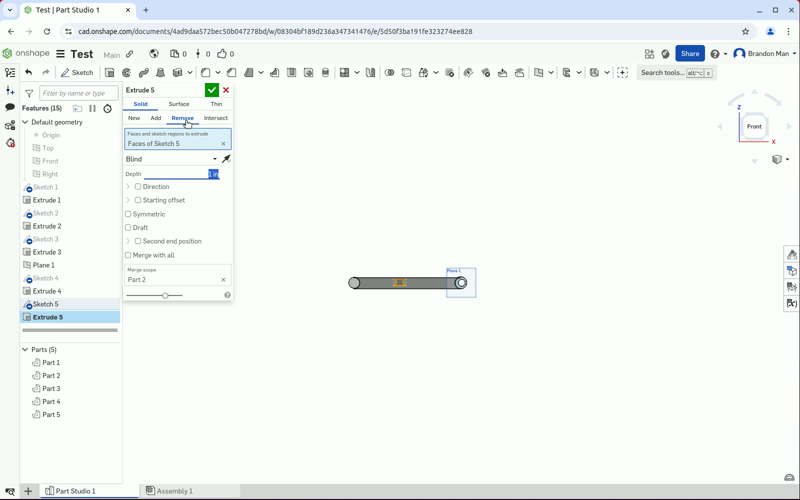
text(6.981)
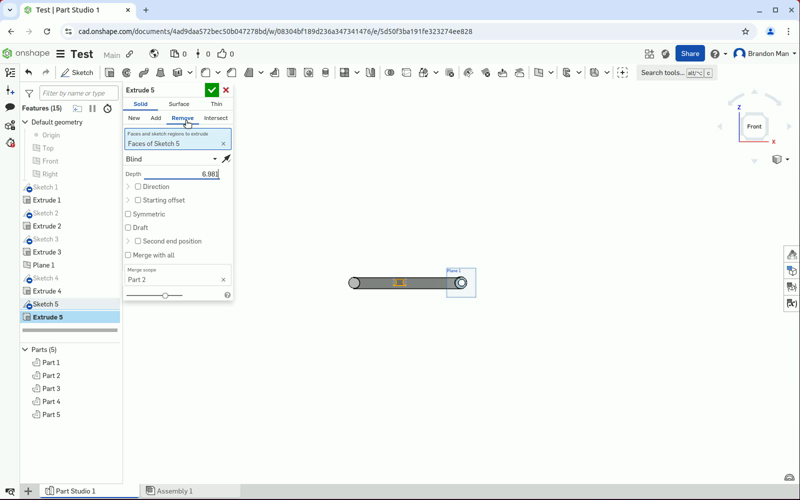
key(tab, 6)
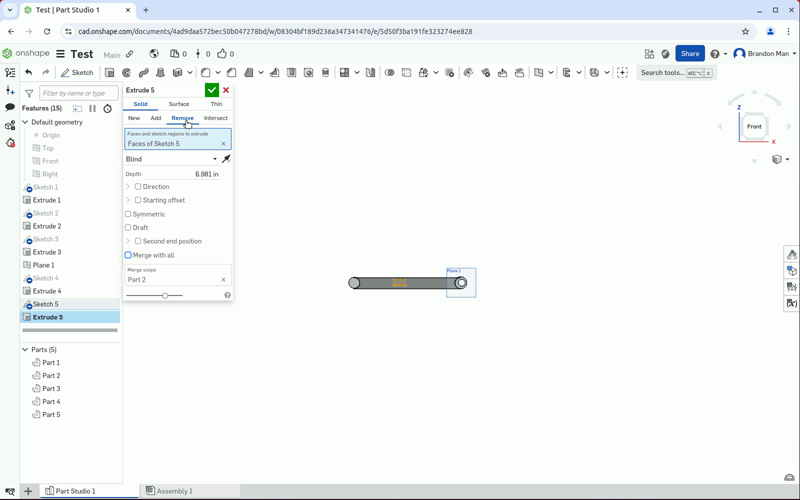
key(space)
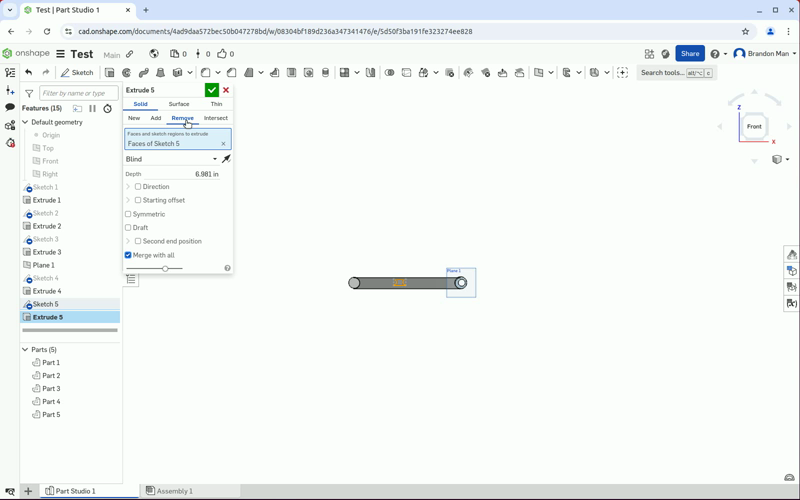
key(enter)
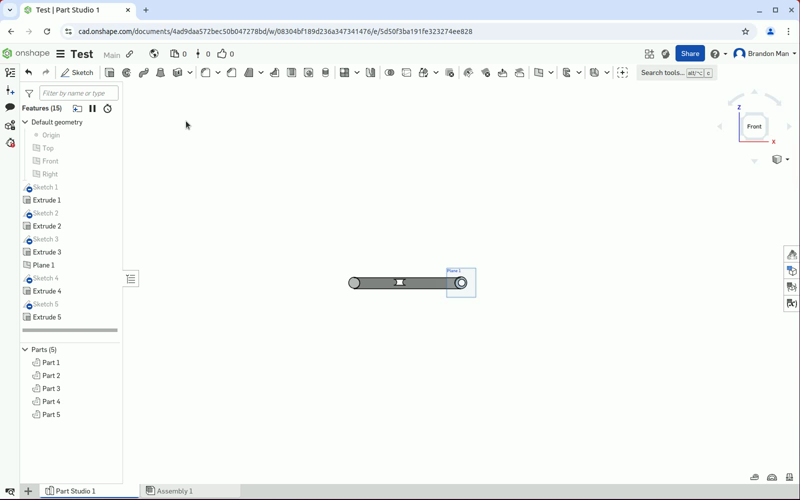
key(shift+h)
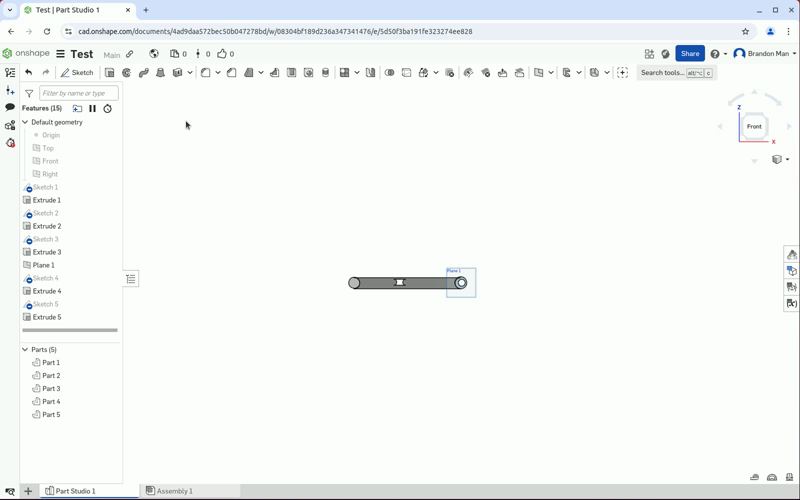
key(shift+h)
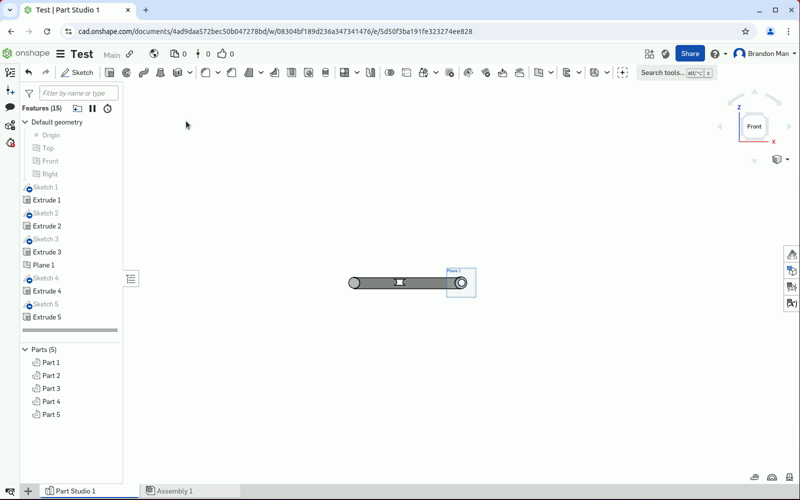
mouse_move(73, 189)
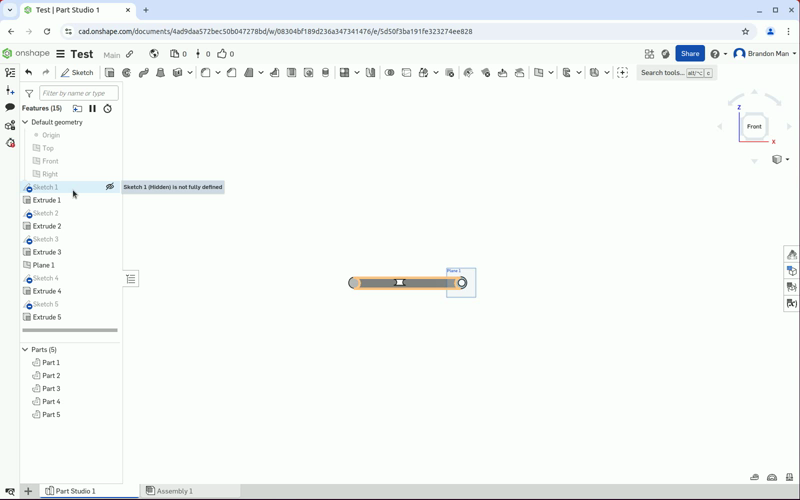
click(73, 189)
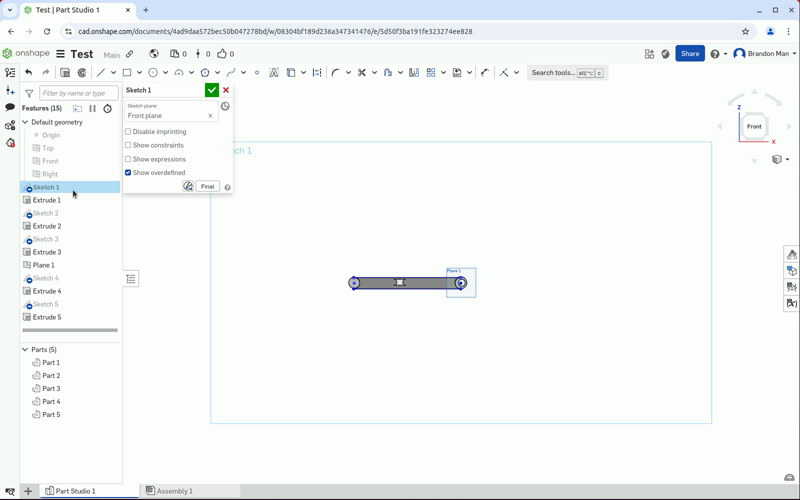
mouse_move(229, 92)
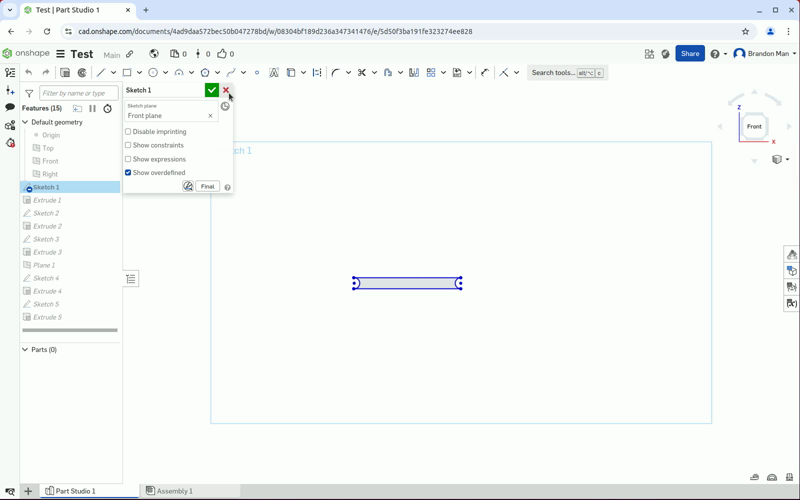
click(229, 92)
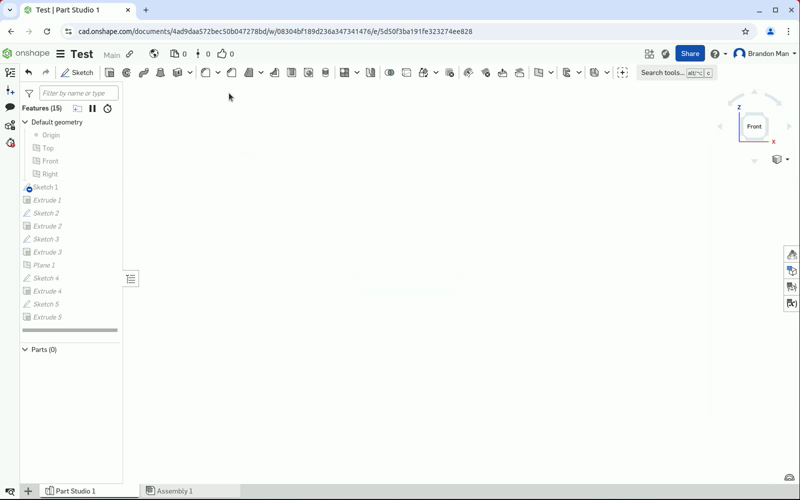
key(shift+s)
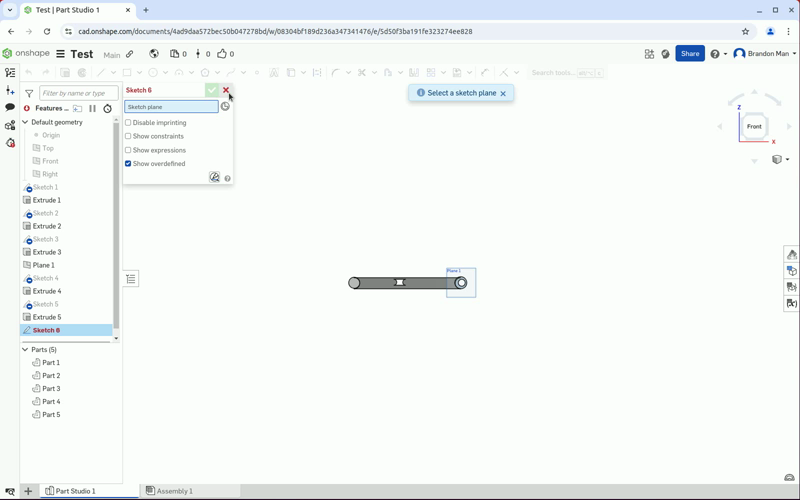
mouse_move(69, 267)
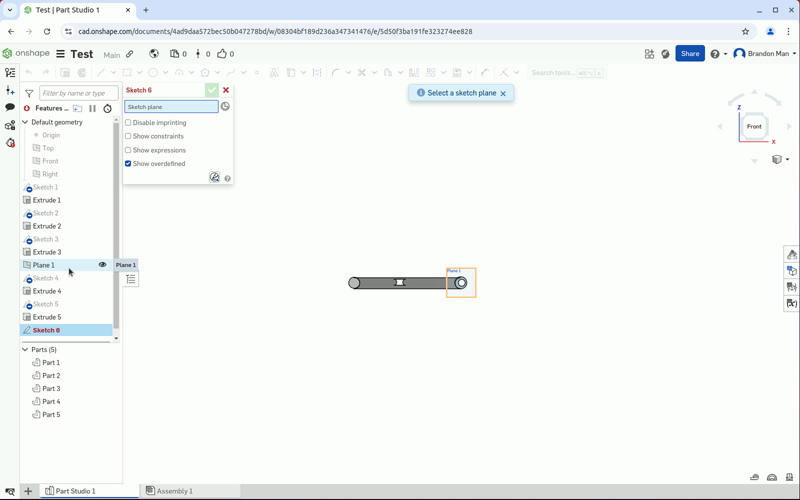
click(69, 267)
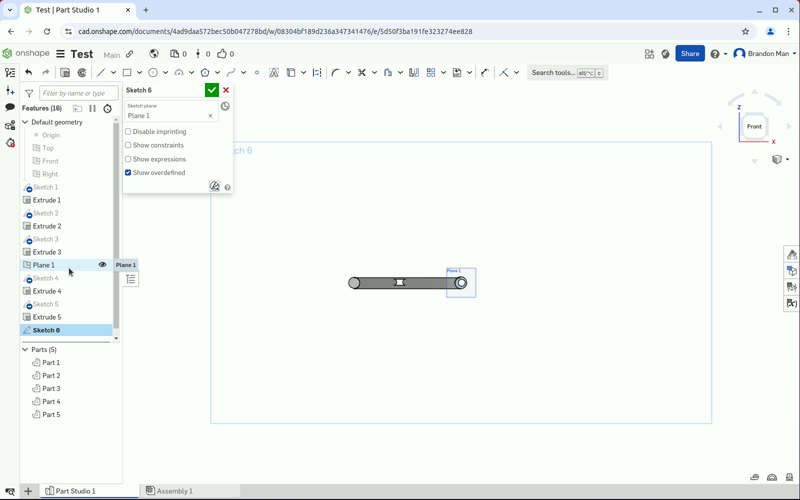
mouse_move(73, 352)
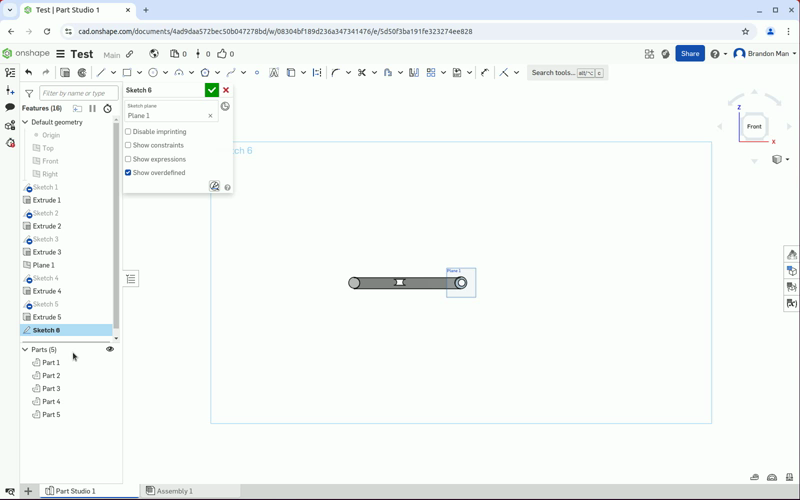
key(y)
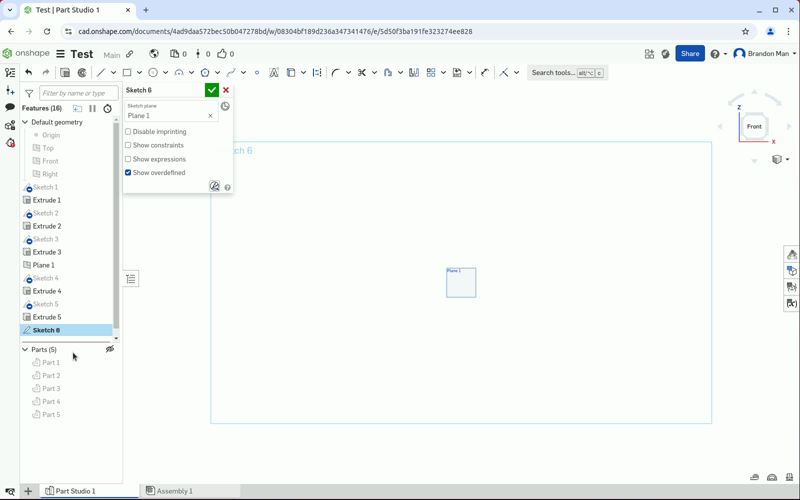
key(c)
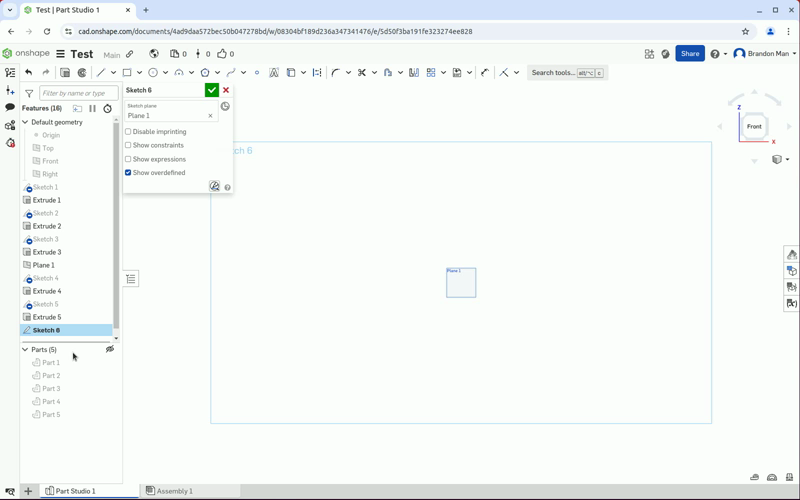
key_down(shift)
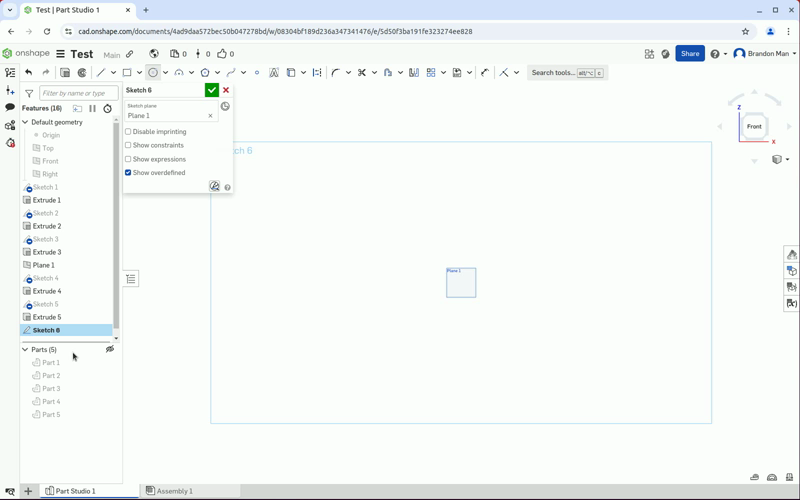
mouse_move(405, 282)
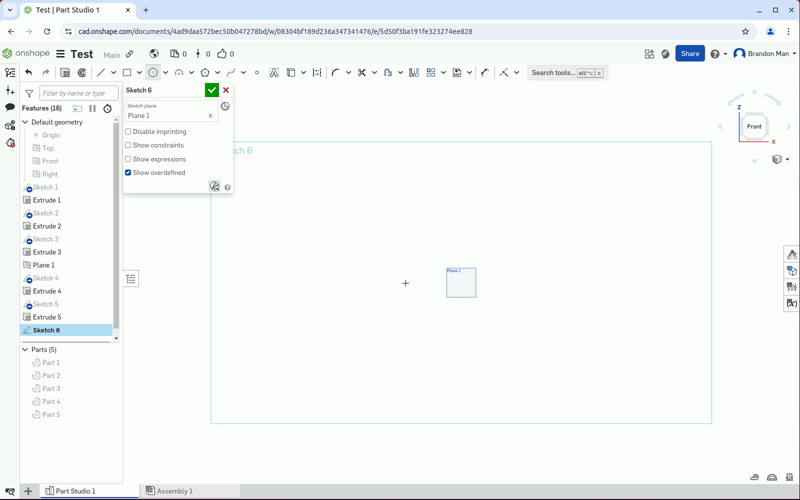
click(405, 282)
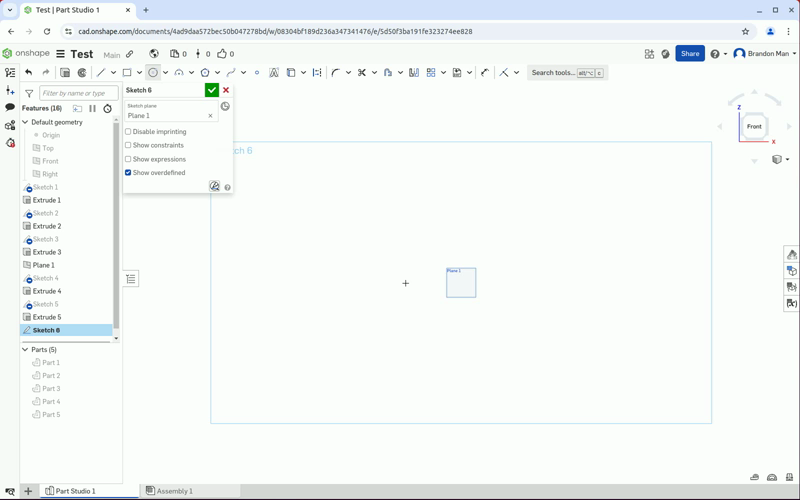
key_up(shift)
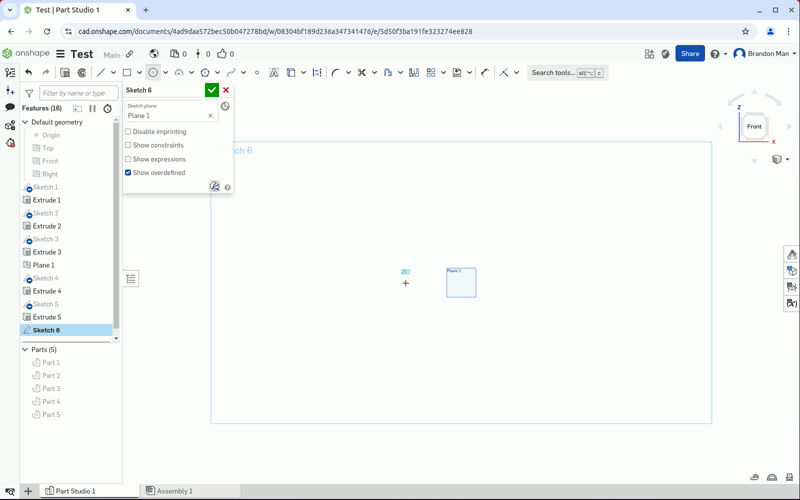
mouse_move(409, 282)
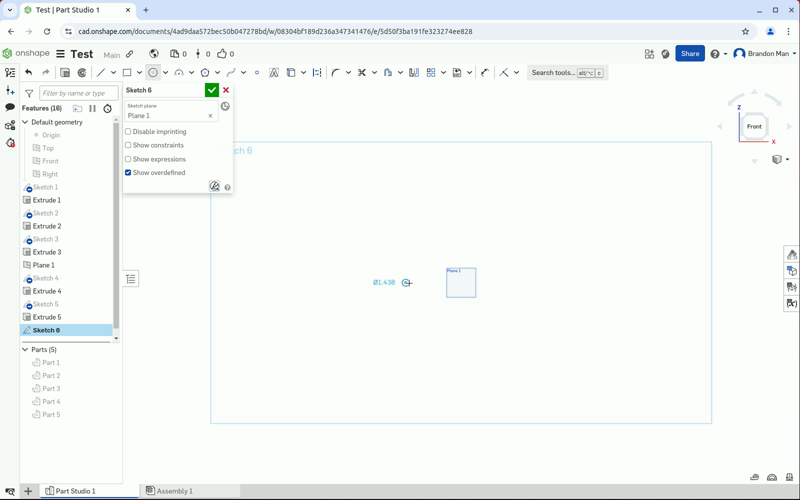
click(409, 282)
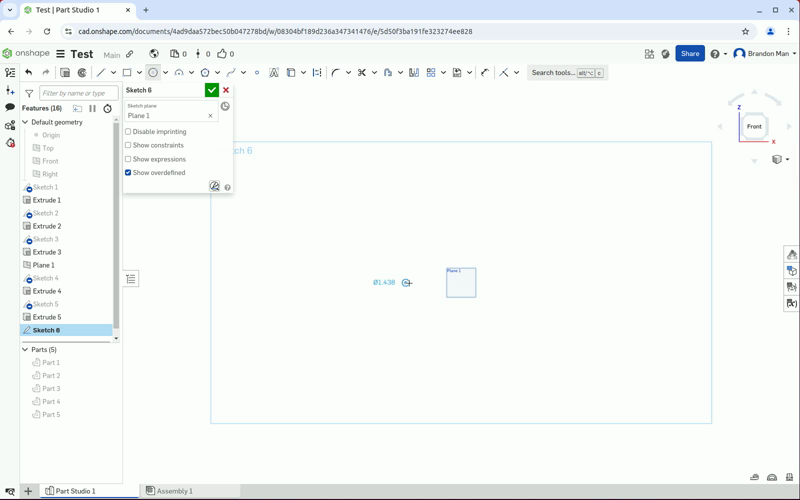
key(esc)
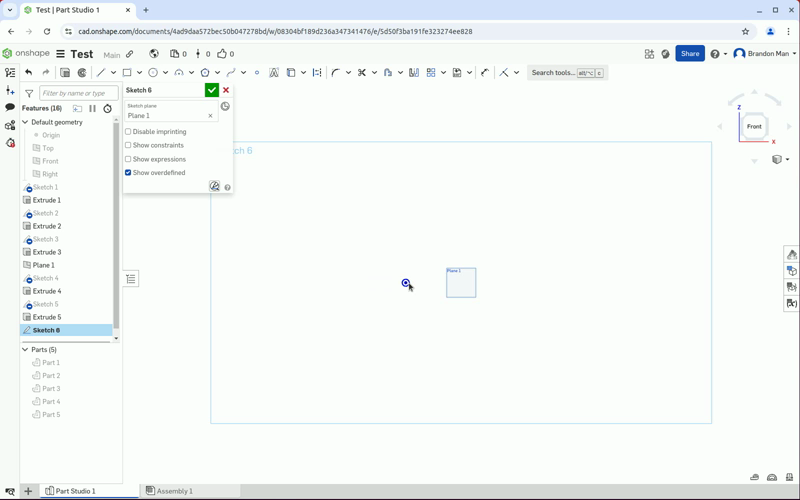
mouse_move(406, 281)
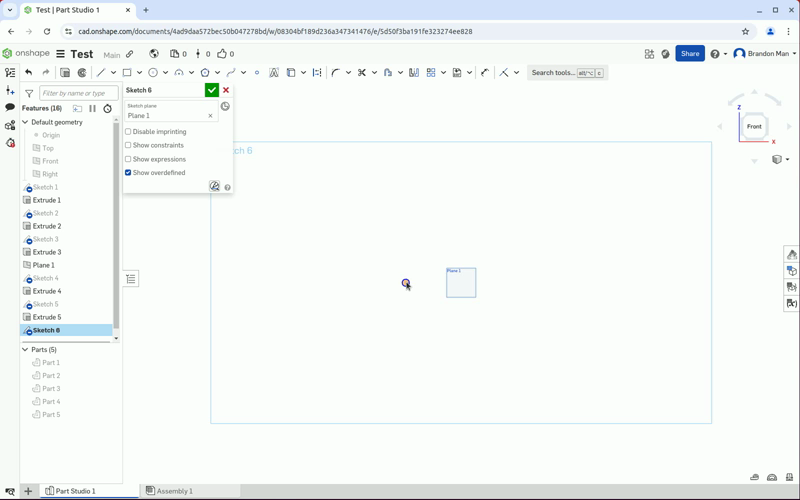
scroll(6)
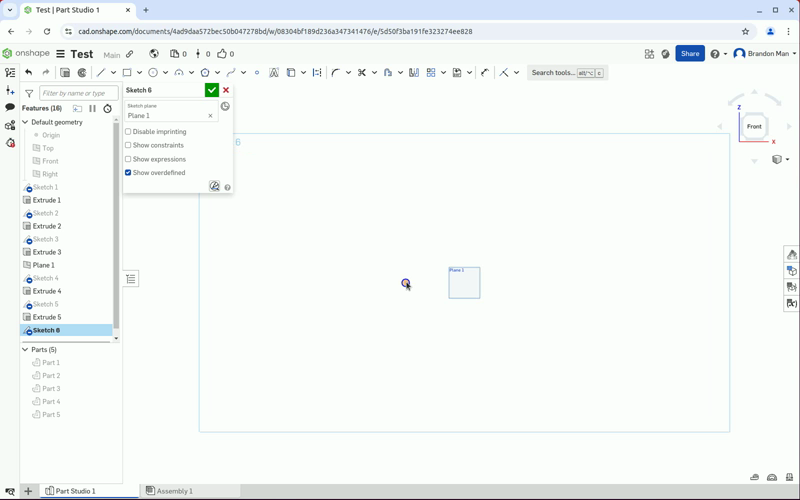
scroll(6)
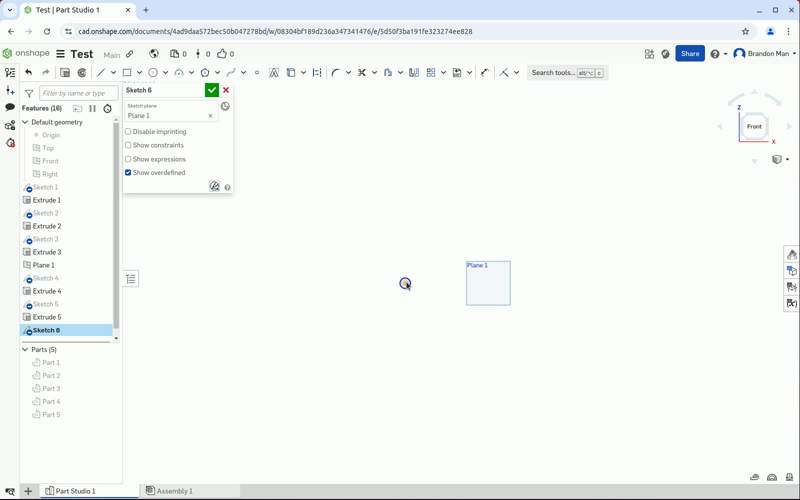
scroll(6)
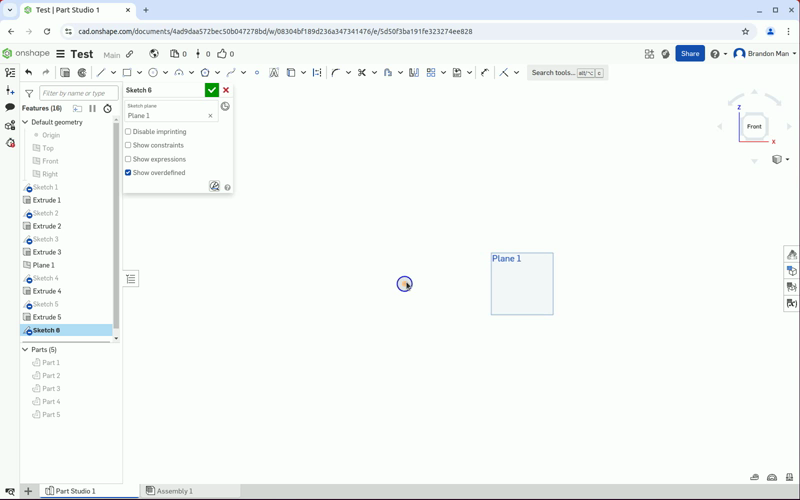
scroll(6)
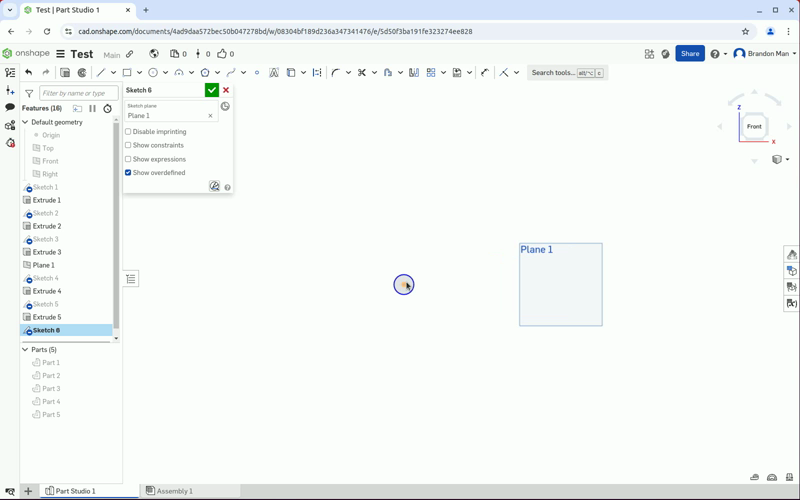
scroll(6)
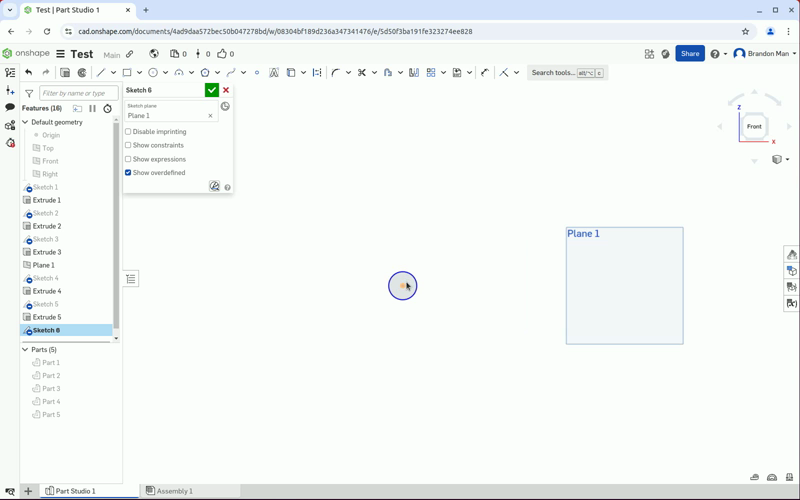
scroll(6)
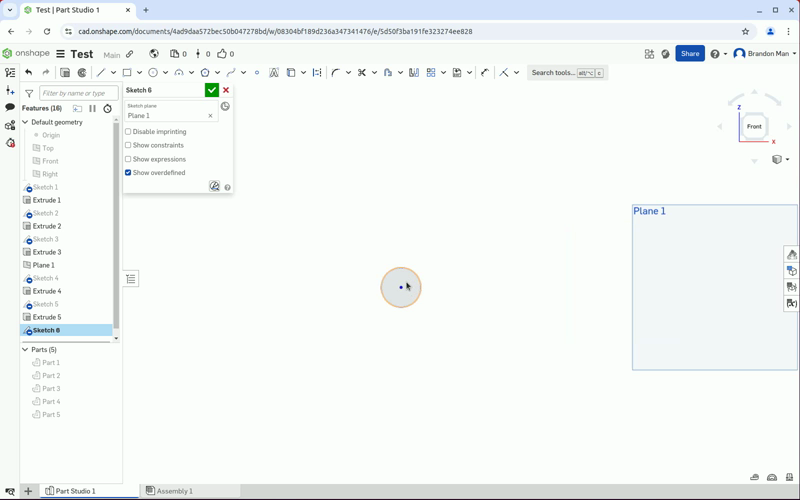
scroll(6)
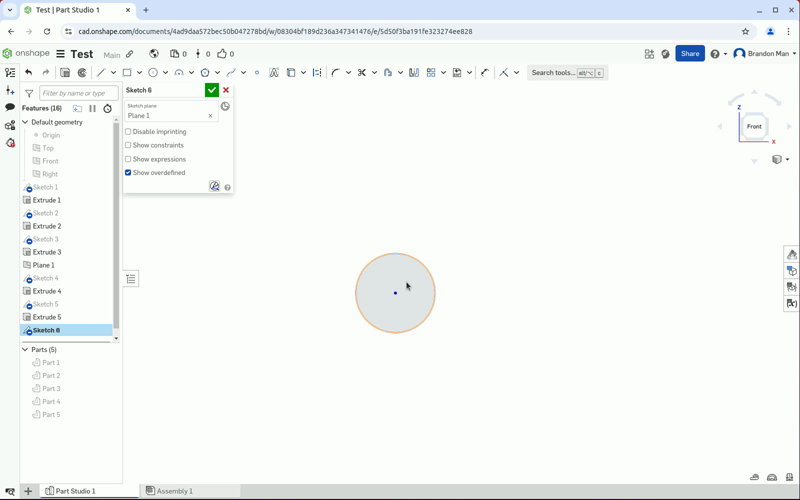
click(406, 281)
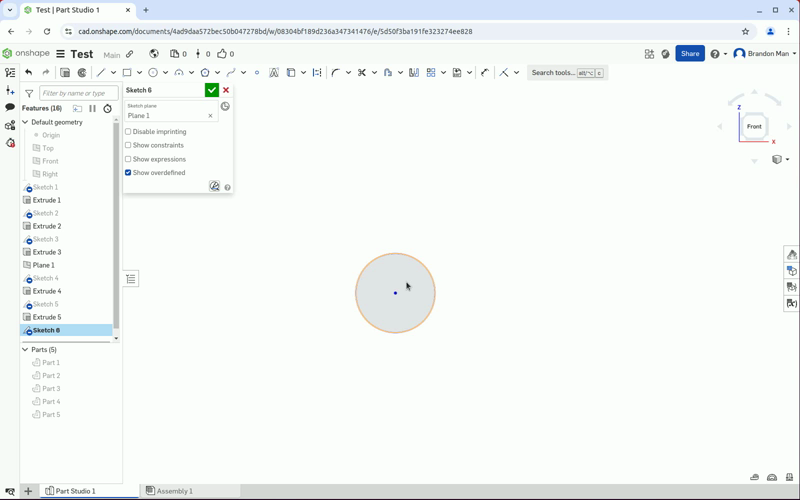
scroll(-6)
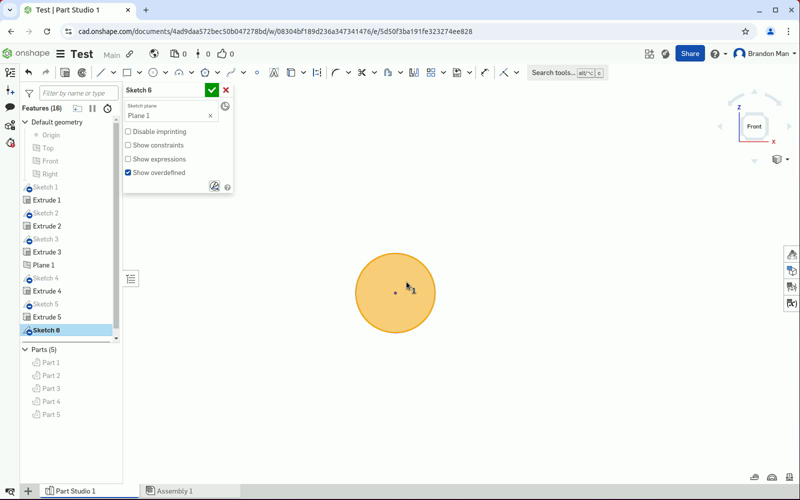
scroll(-6)
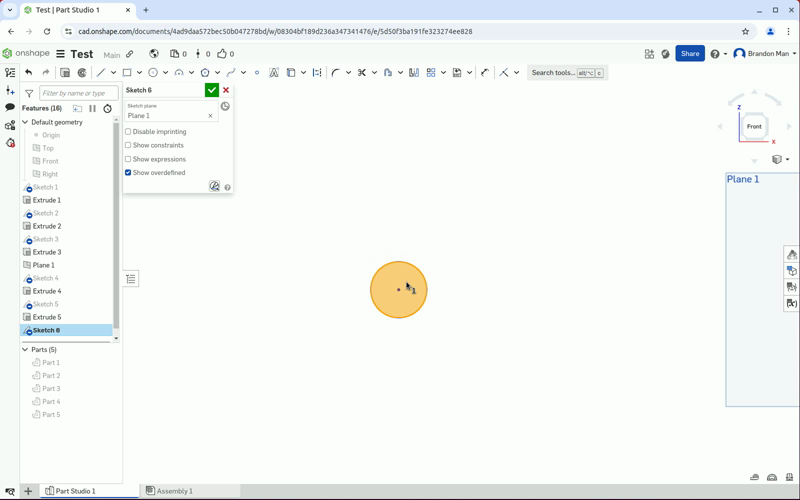
scroll(-6)
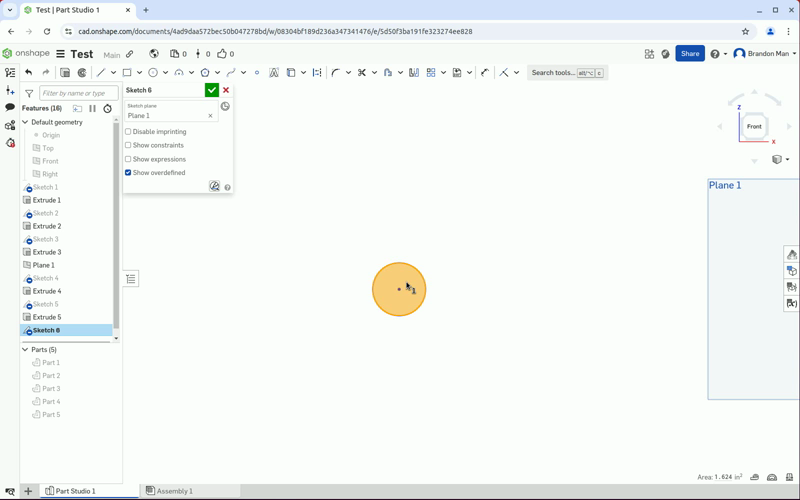
scroll(-6)
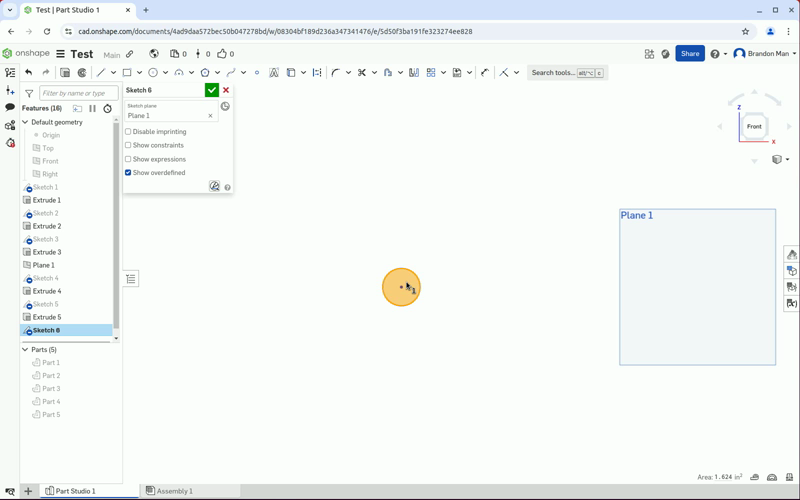
scroll(-6)
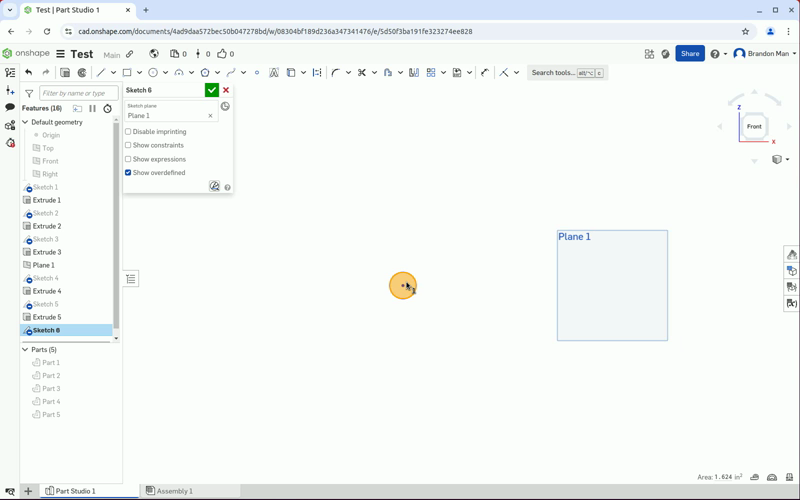
scroll(-6)
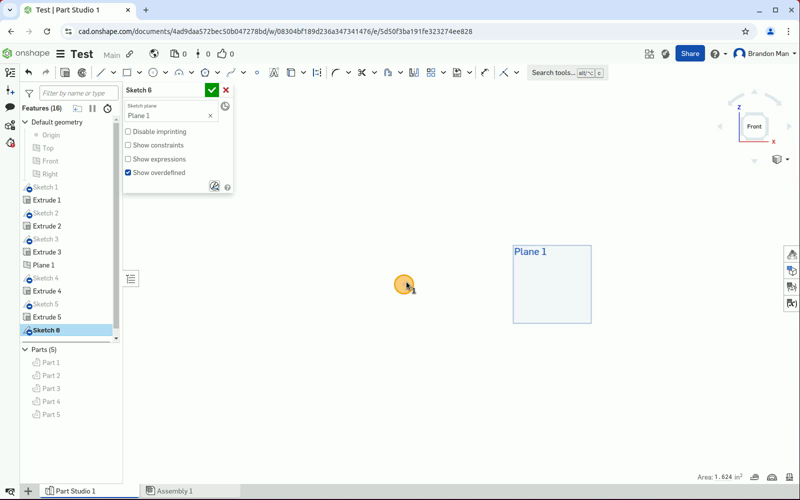
scroll(-6)
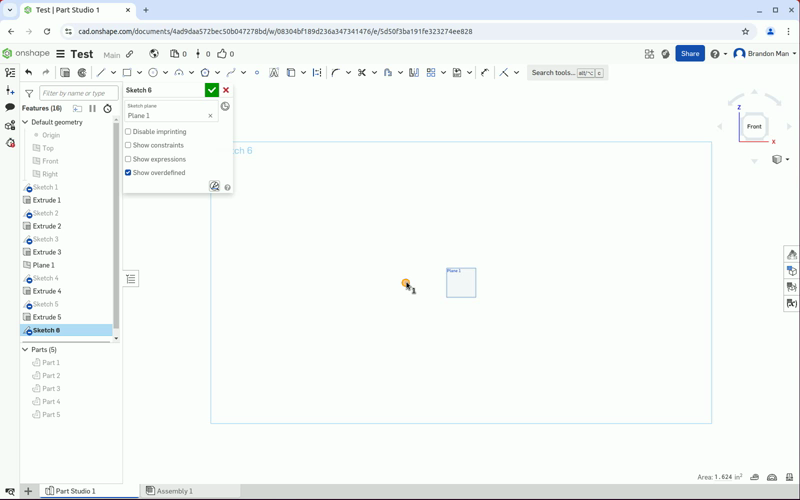
mouse_move(73, 352)
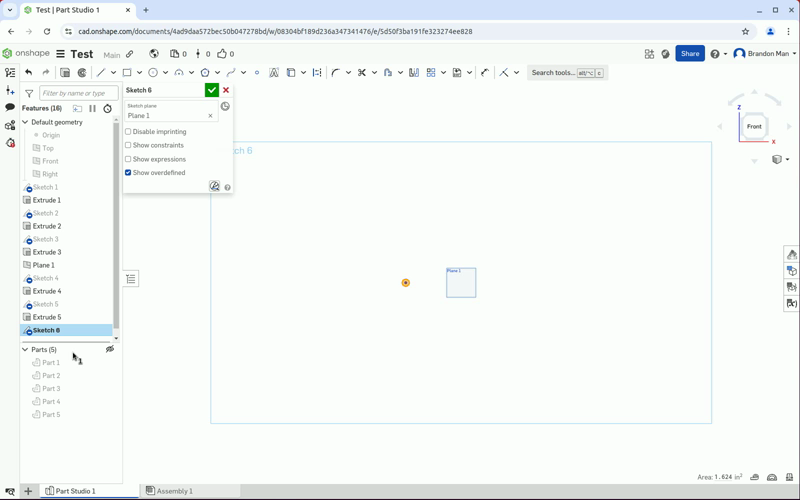
key(shift+y)
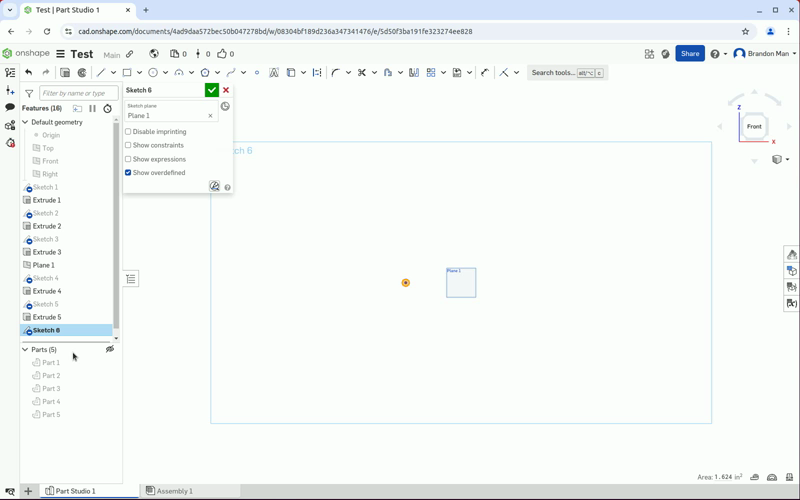
key(shift+e)
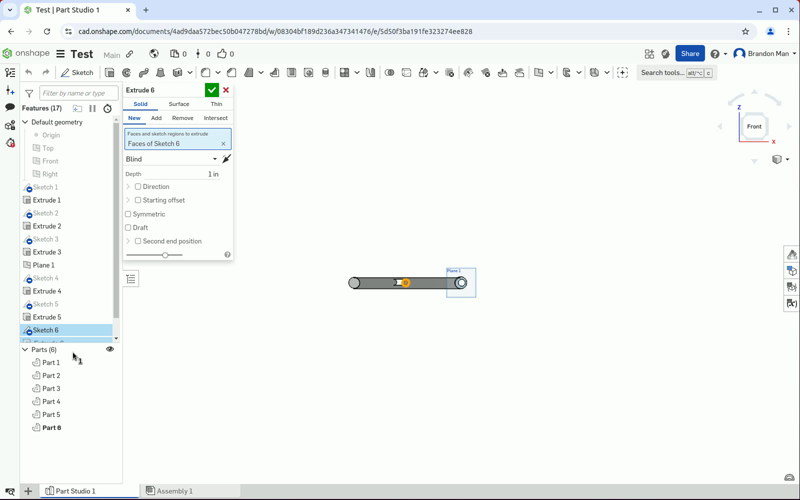
mouse_move(143, 106)
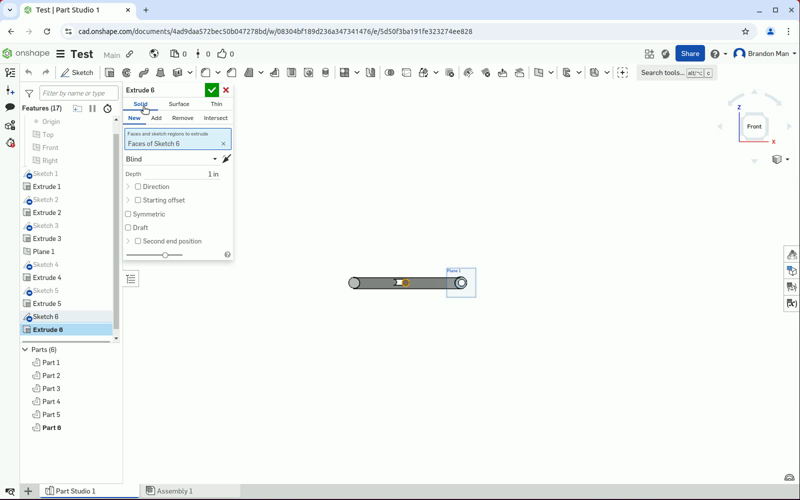
click(143, 106)
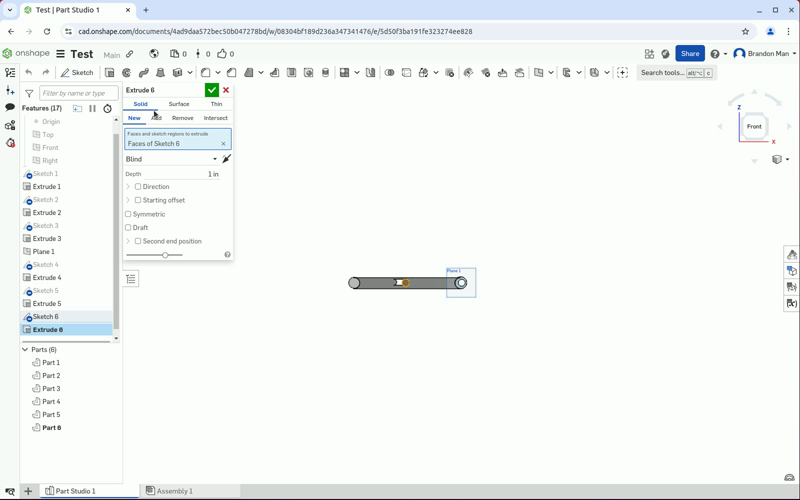
mouse_move(186, 120)
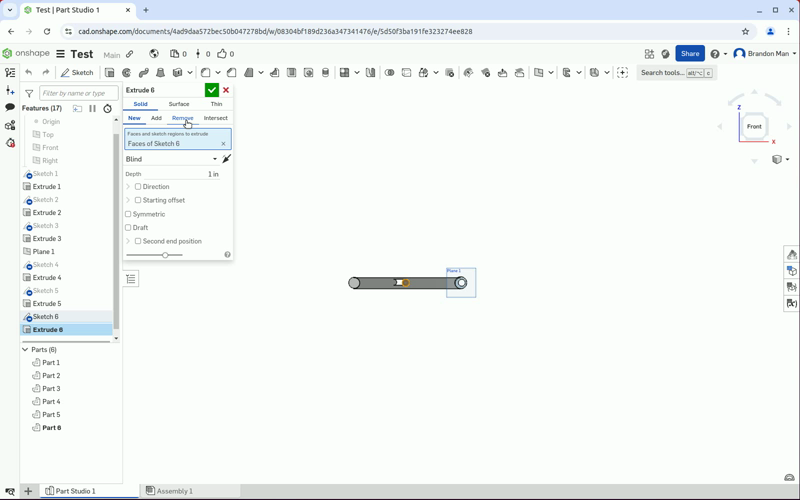
click(186, 120)
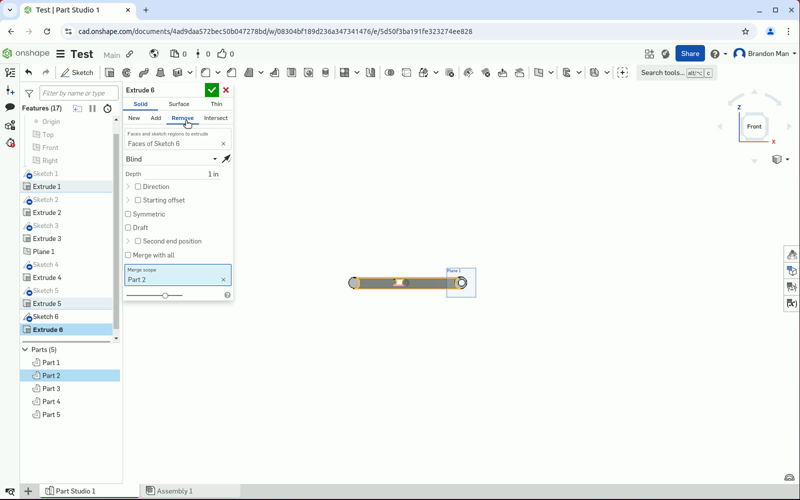
key(tab, 4)
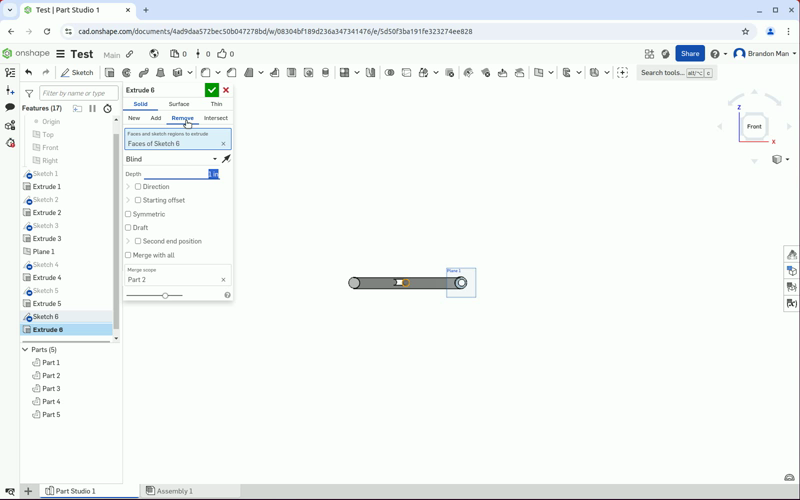
text(6.981)
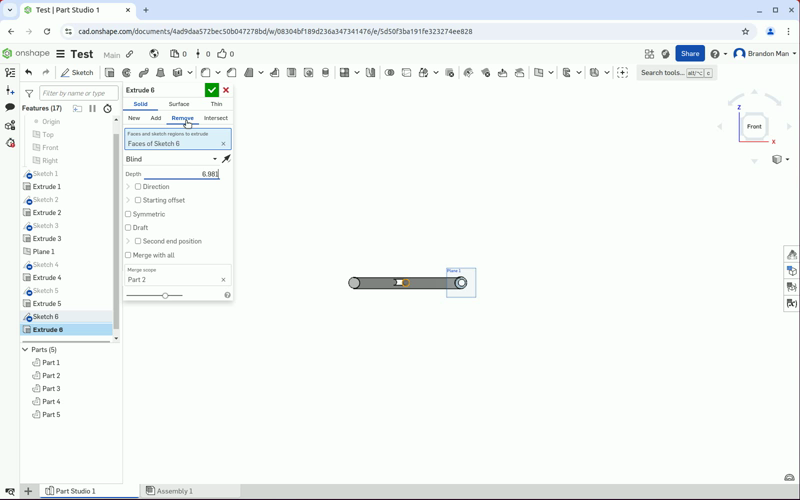
key(tab, 6)
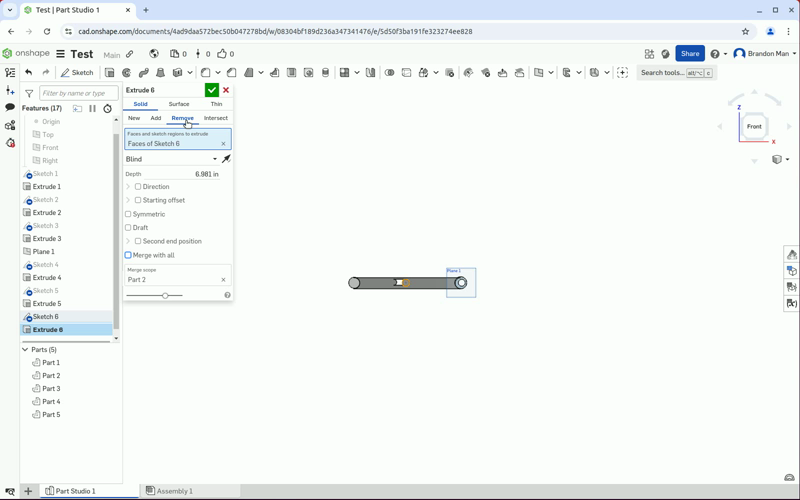
key(space)
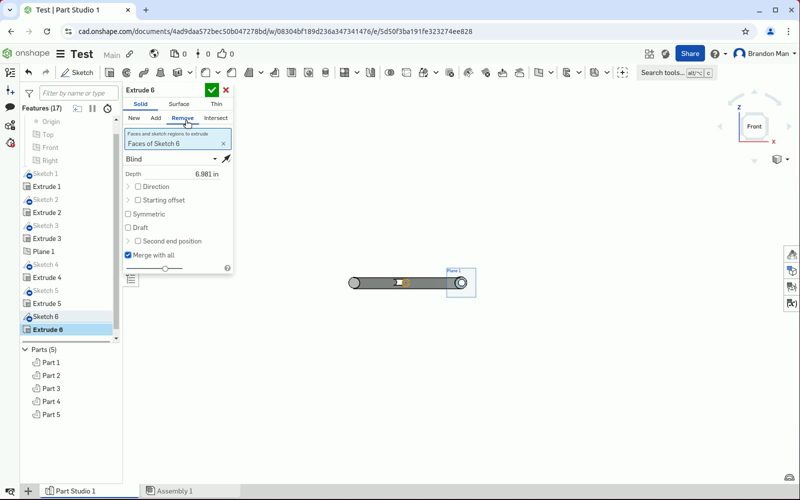
key(enter)
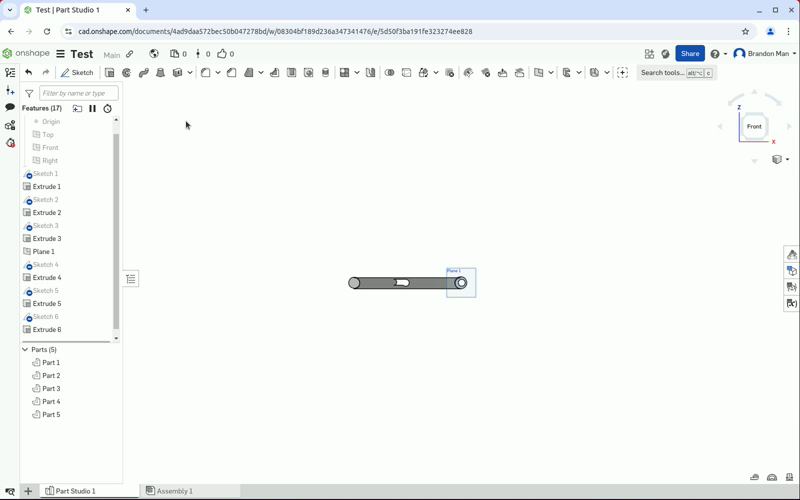
key(shift+h)
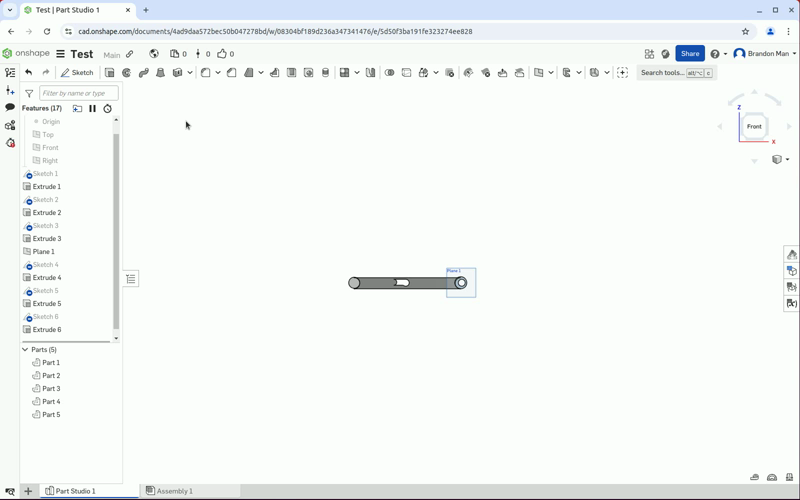
key(shift+h)
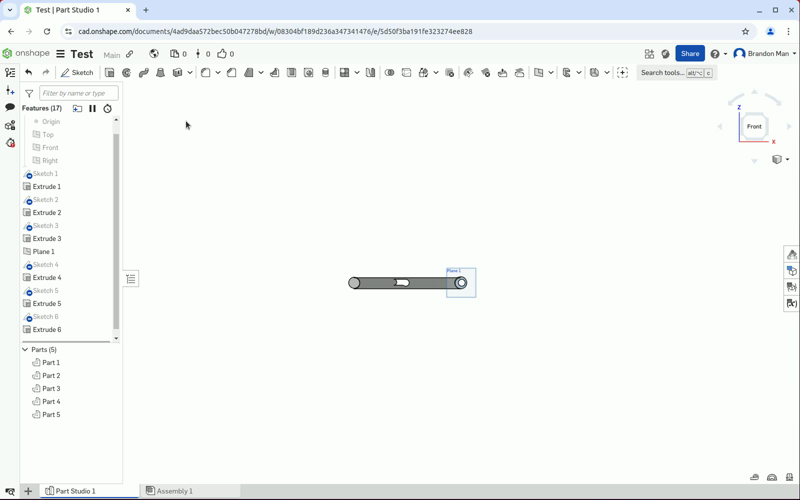
mouse_move(69, 176)
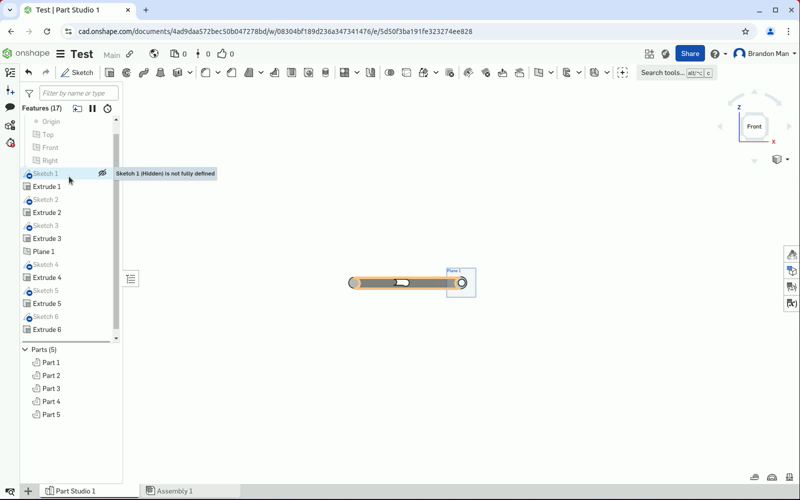
click(69, 176)
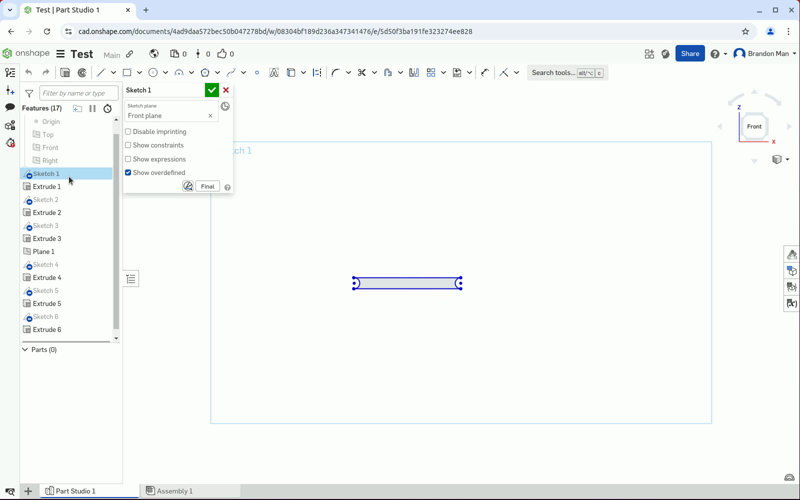
mouse_move(229, 92)
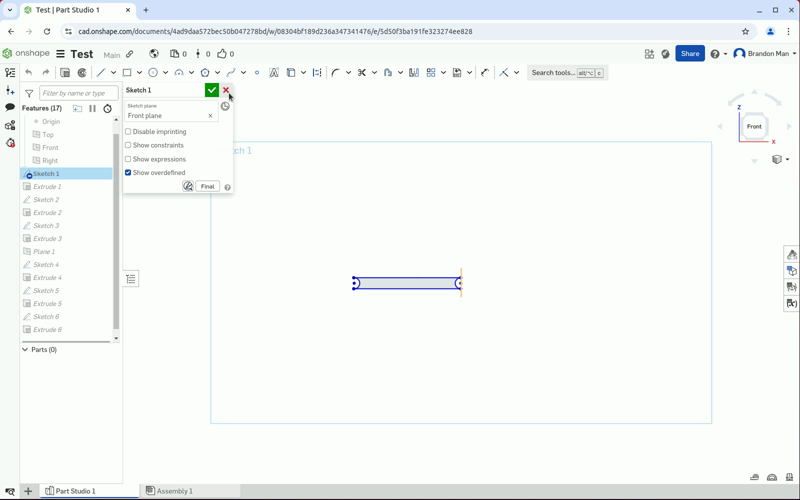
click(229, 92)
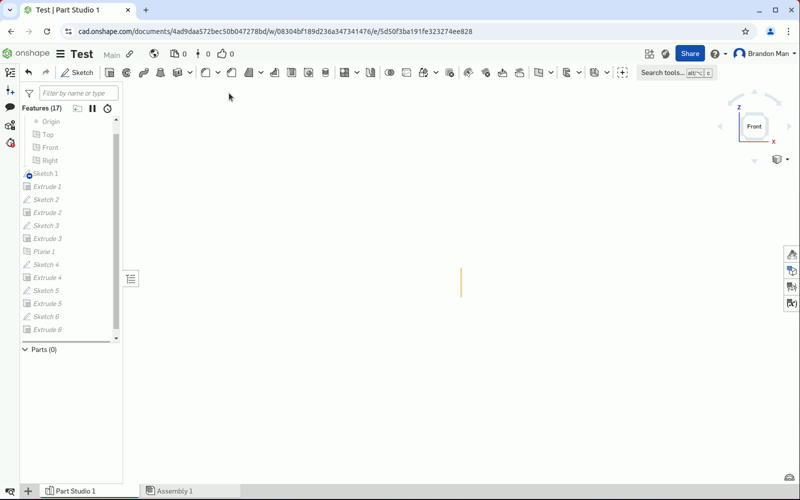
key(shift+s)
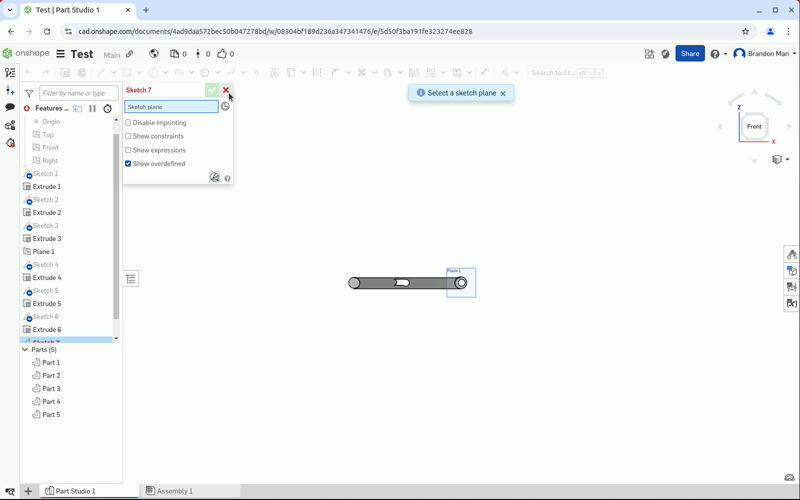
mouse_move(69, 241)
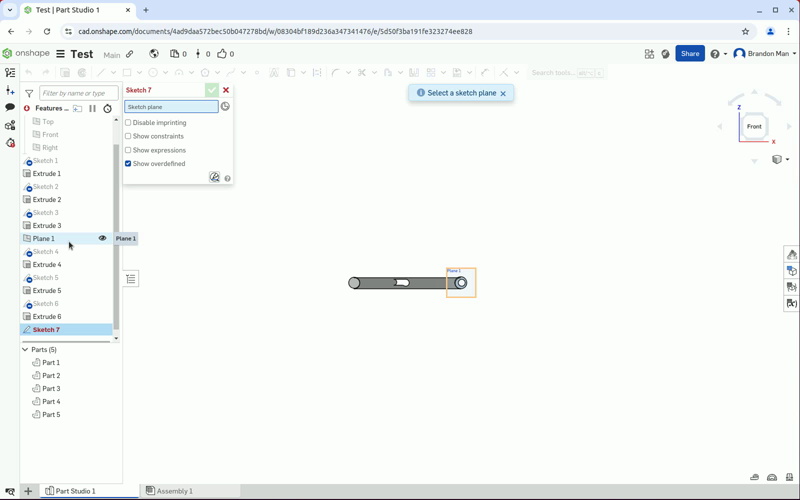
click(69, 241)
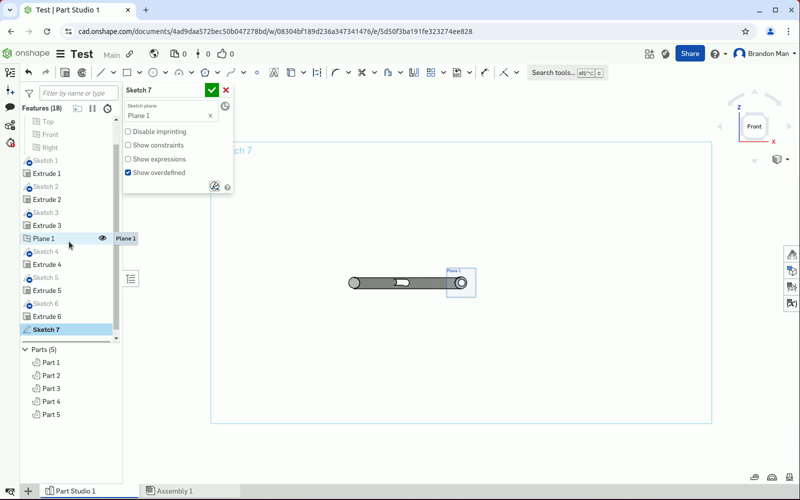
mouse_move(73, 352)
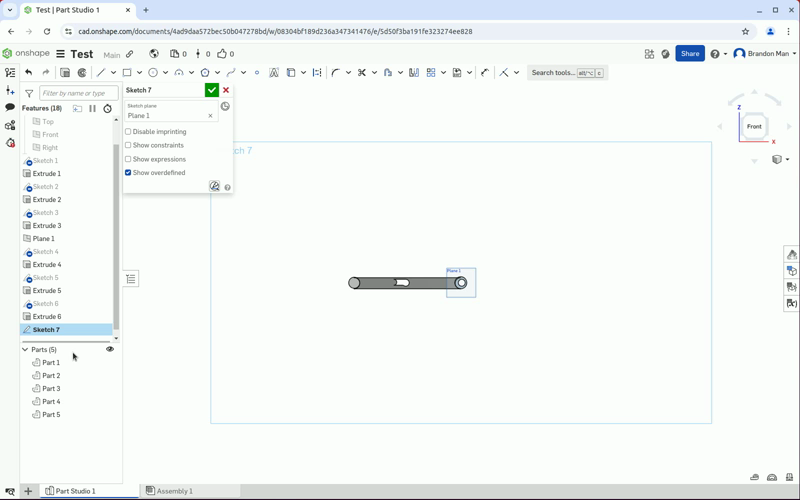
key(y)
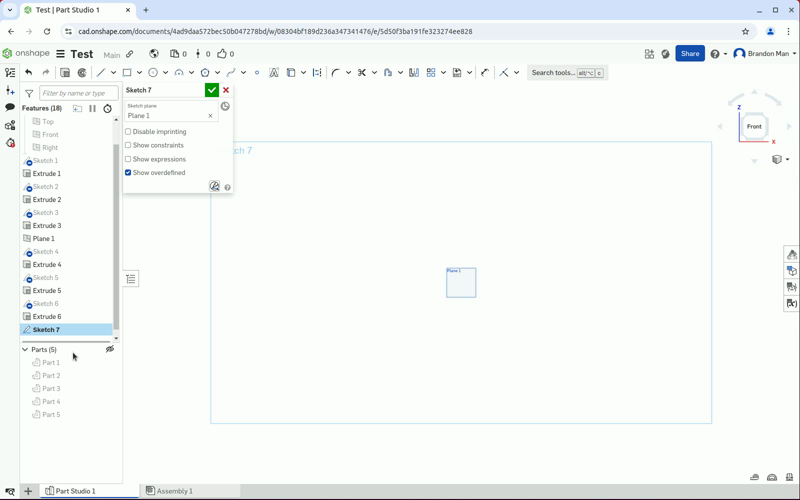
key(c)
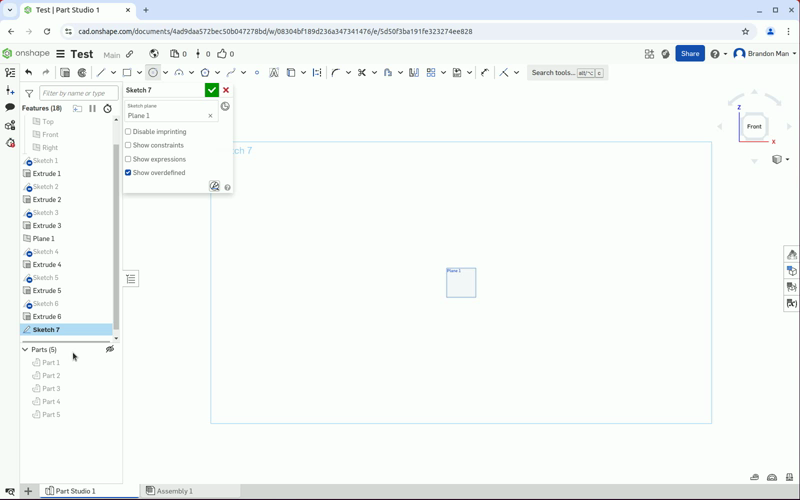
key_down(shift)
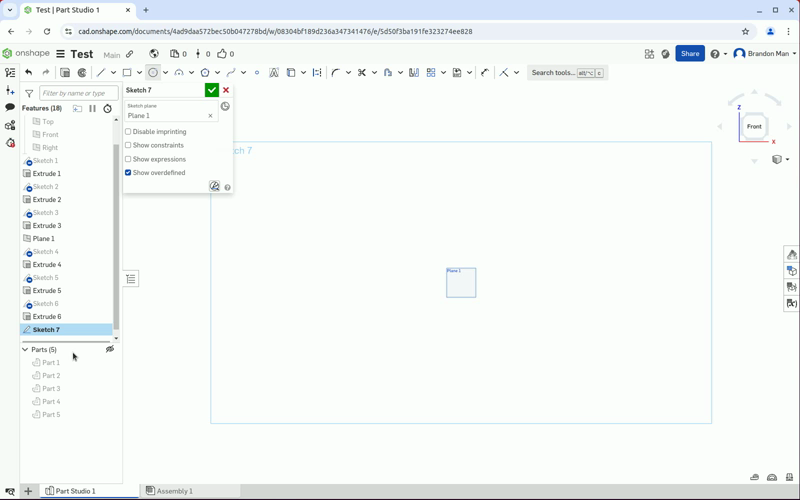
mouse_move(395, 282)
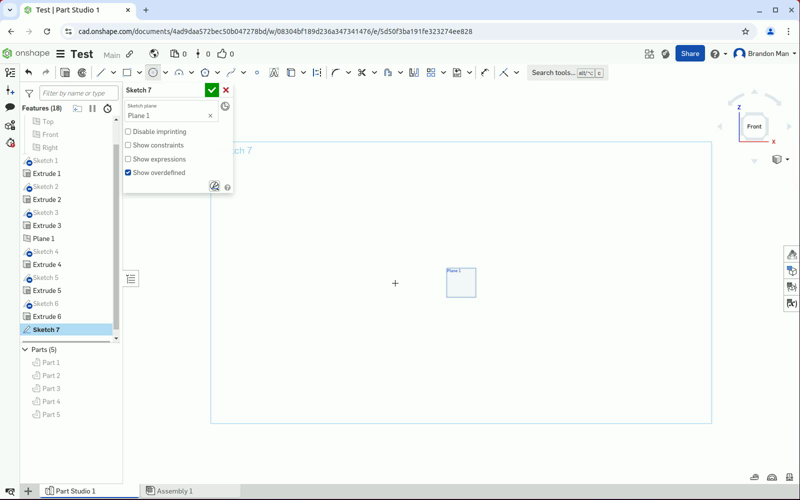
click(395, 282)
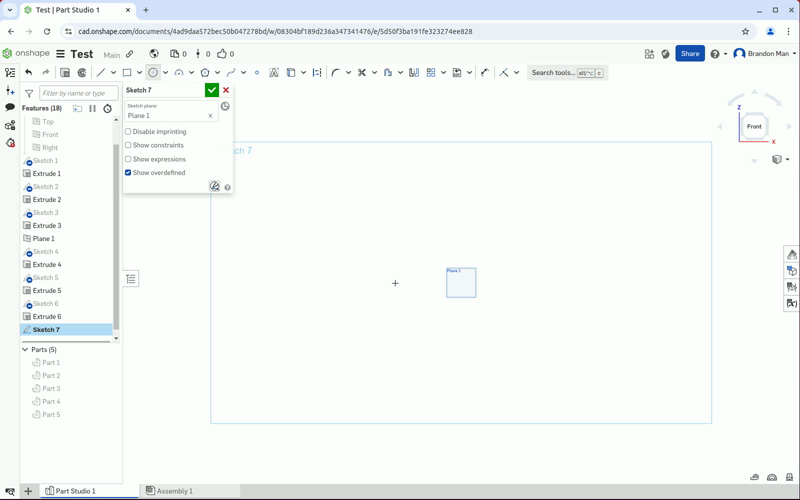
key_up(shift)
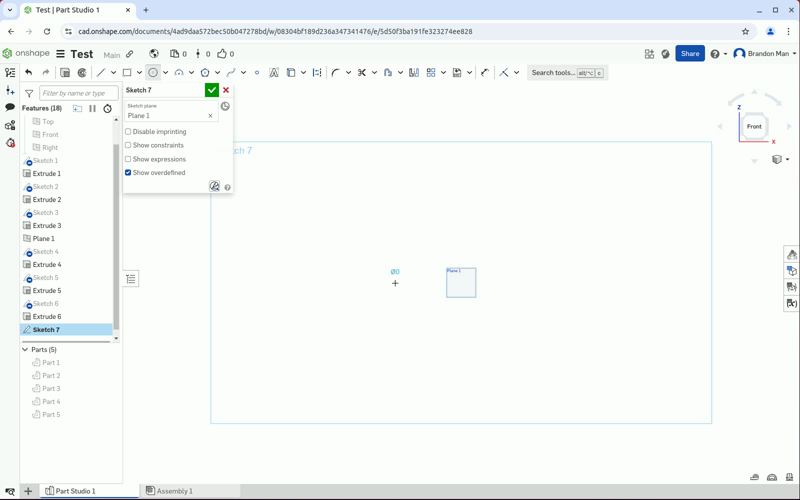
mouse_move(398, 282)
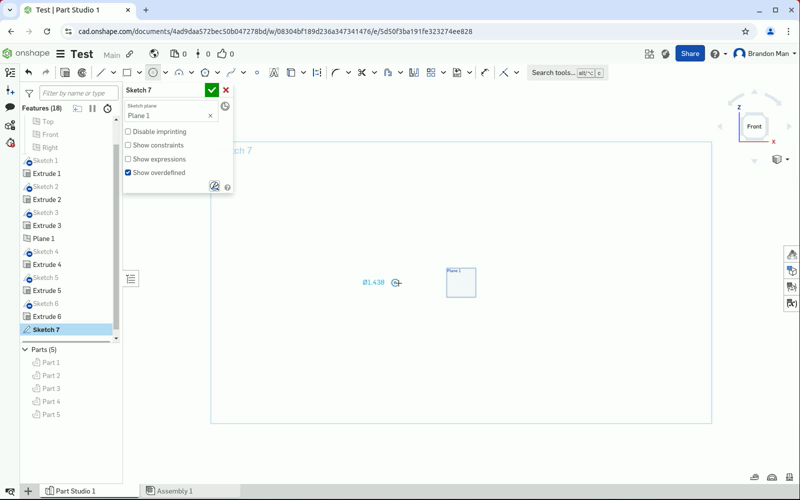
click(398, 282)
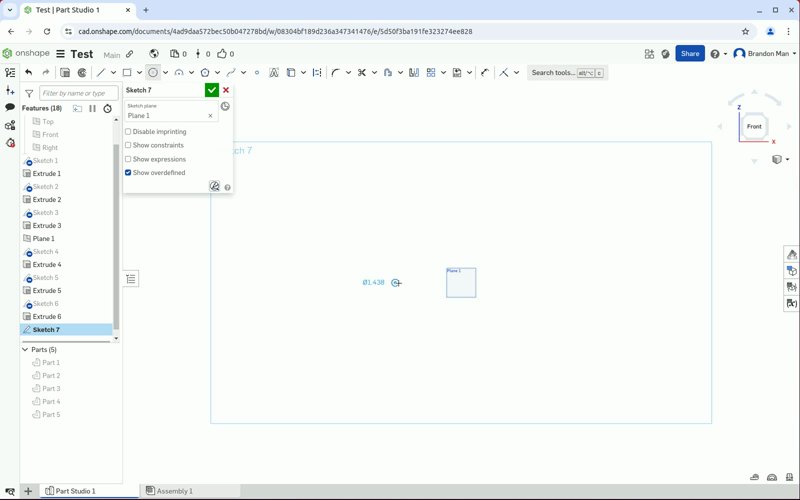
key(esc)
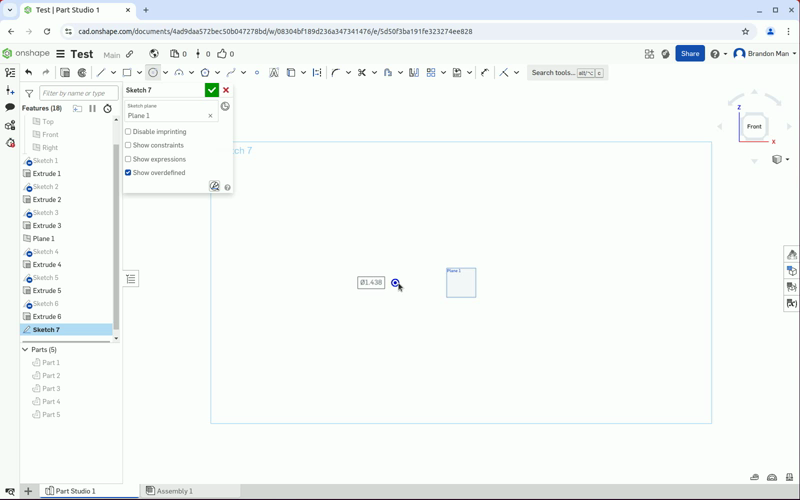
mouse_move(397, 281)
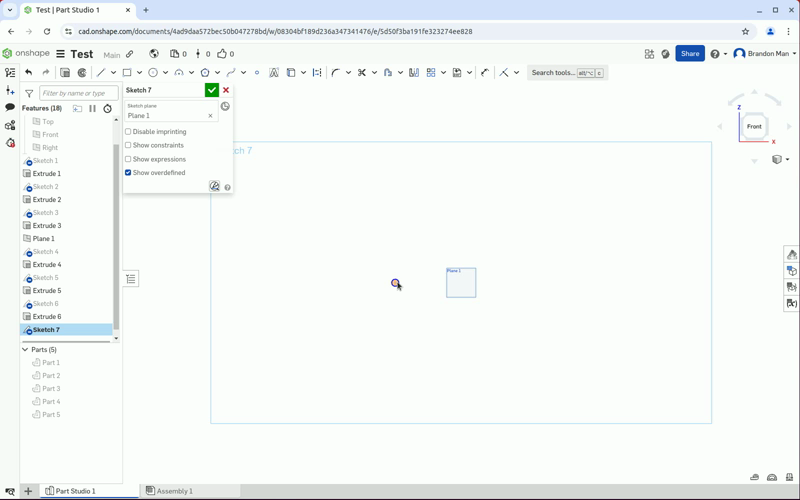
scroll(6)
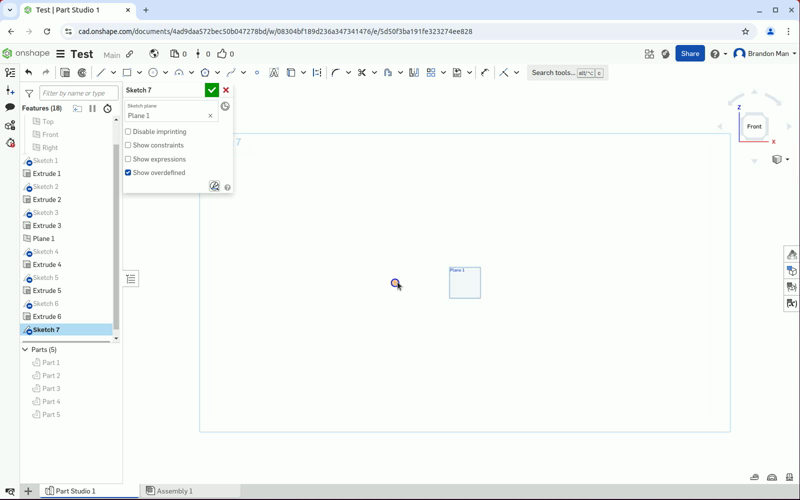
scroll(6)
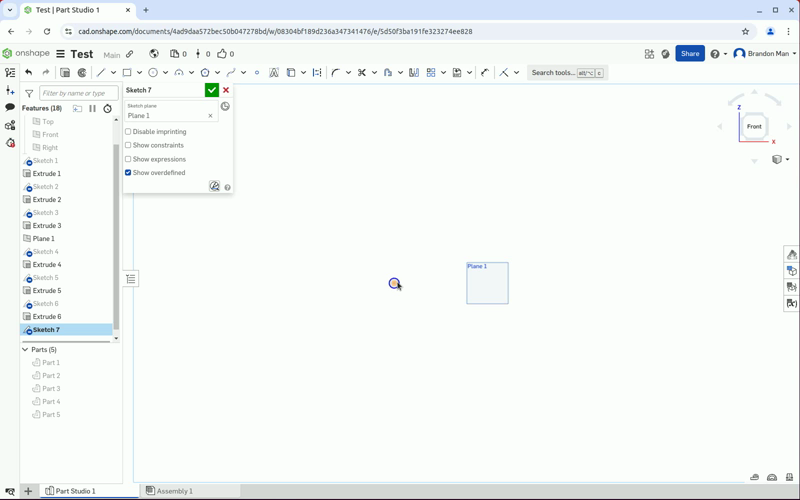
scroll(6)
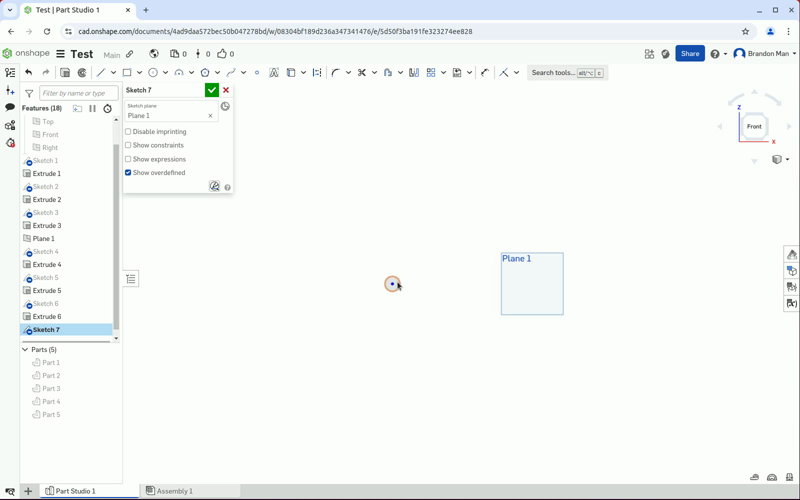
scroll(6)
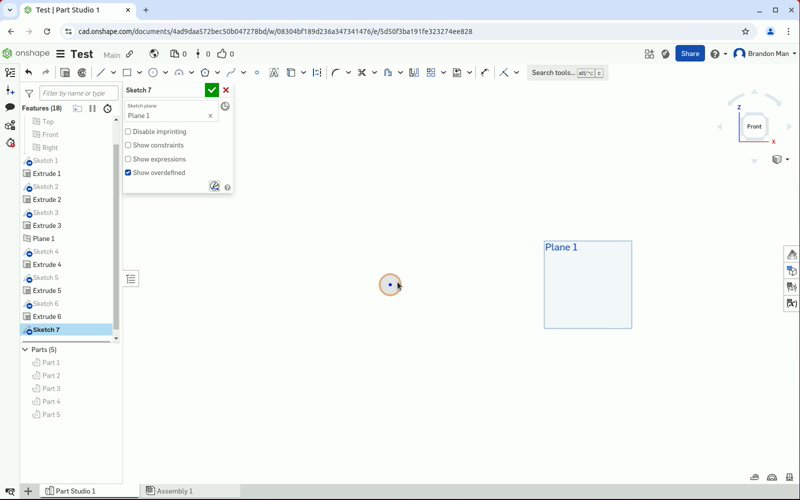
scroll(6)
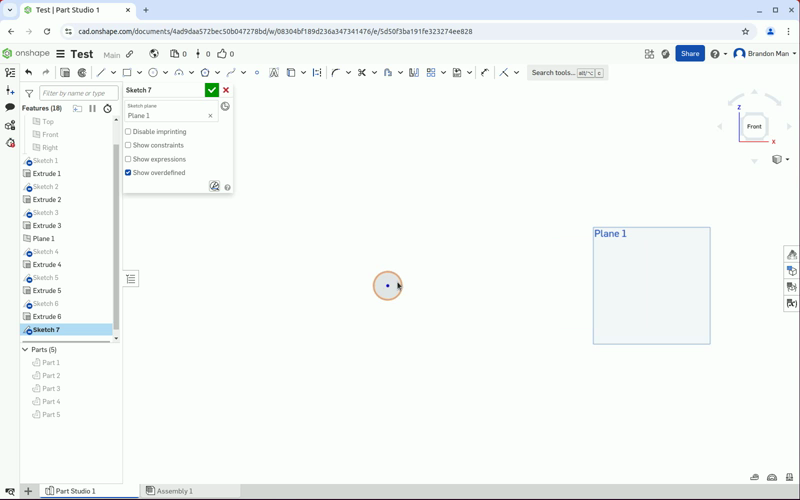
scroll(6)
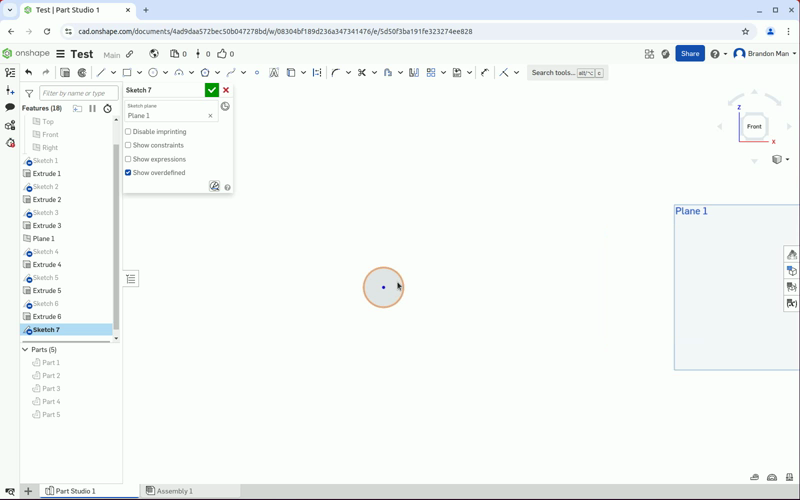
scroll(6)
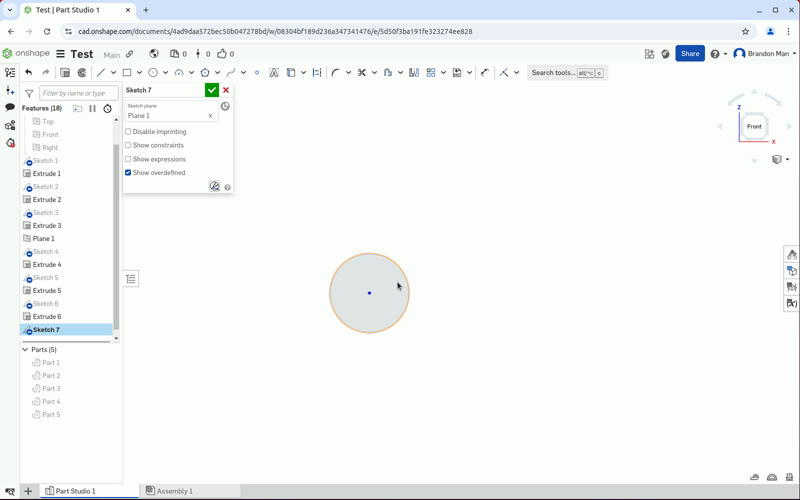
click(397, 281)
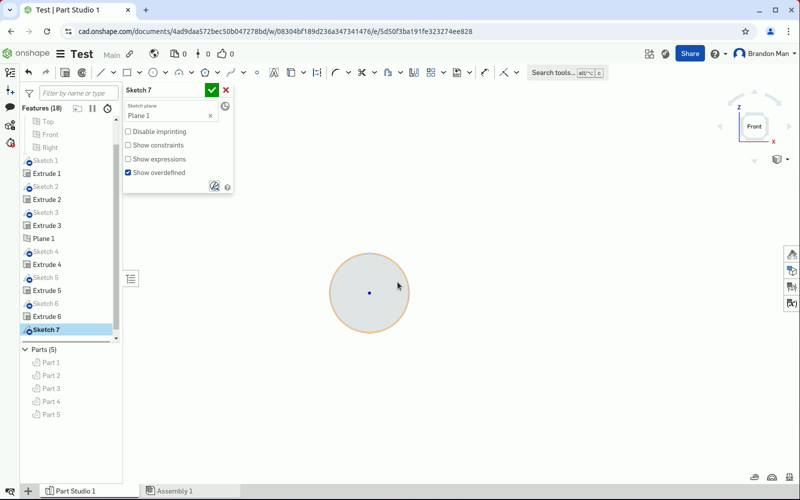
scroll(-6)
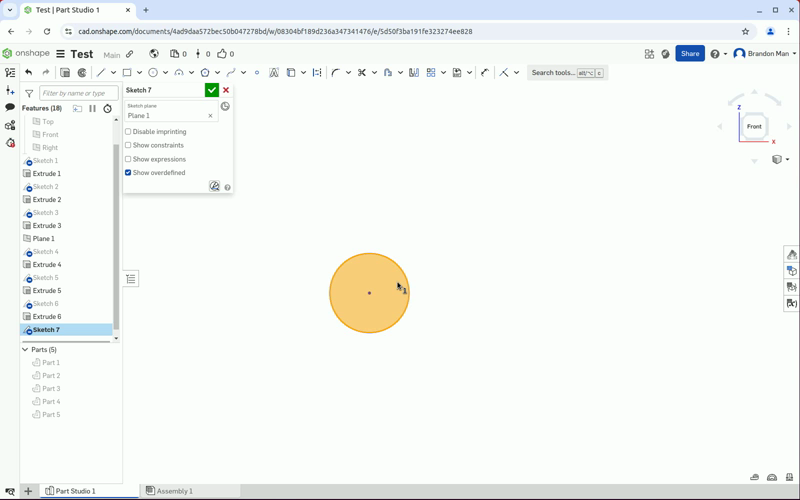
scroll(-6)
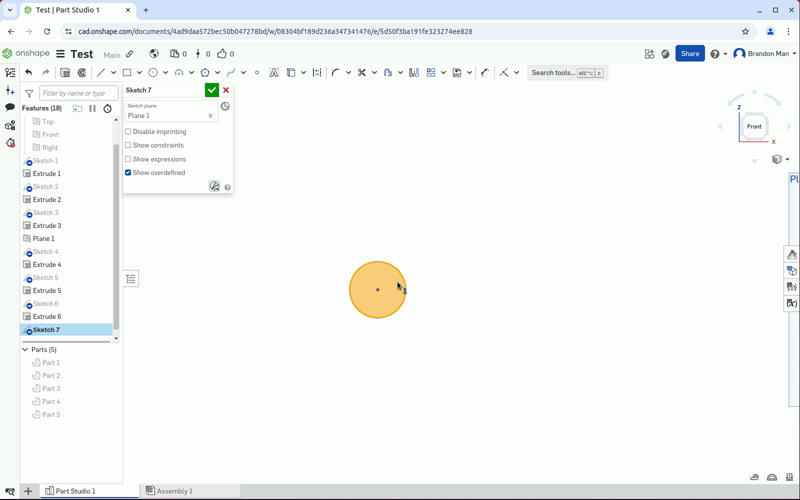
scroll(-6)
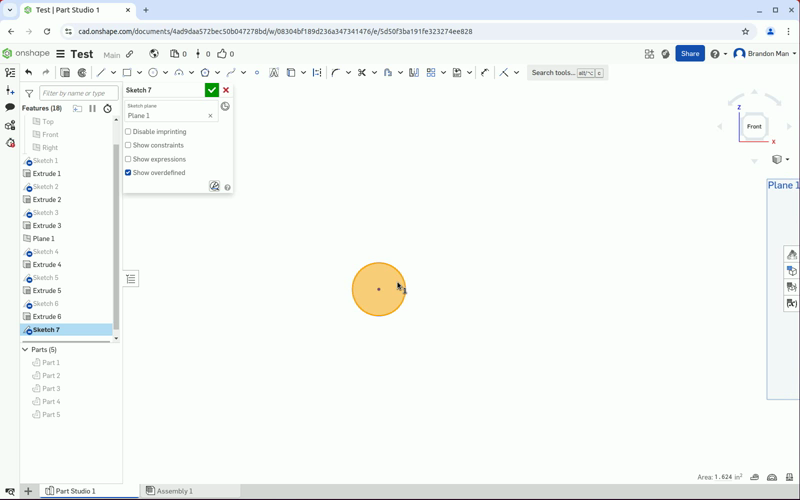
scroll(-6)
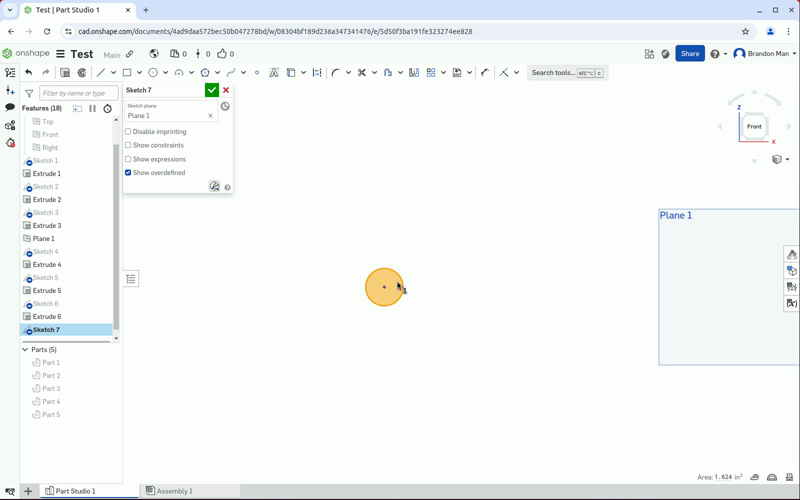
scroll(-6)
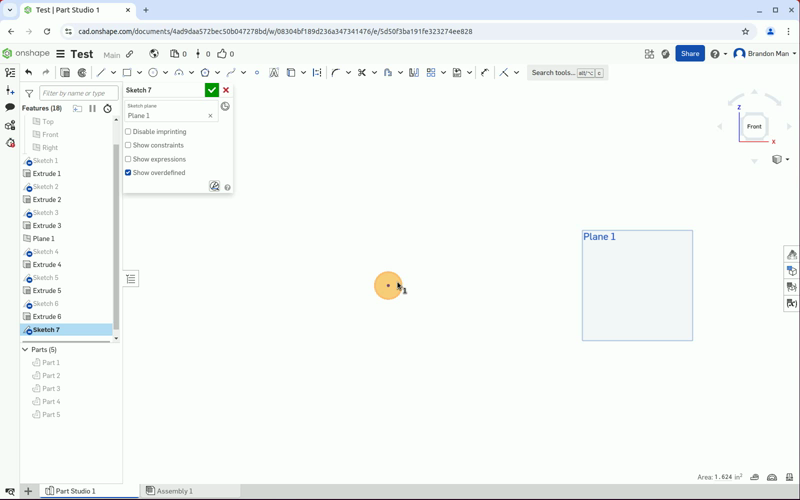
scroll(-6)
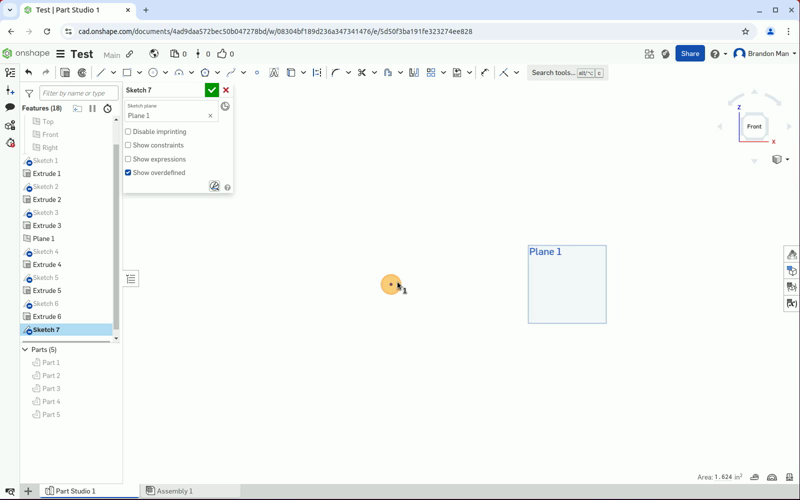
scroll(-6)
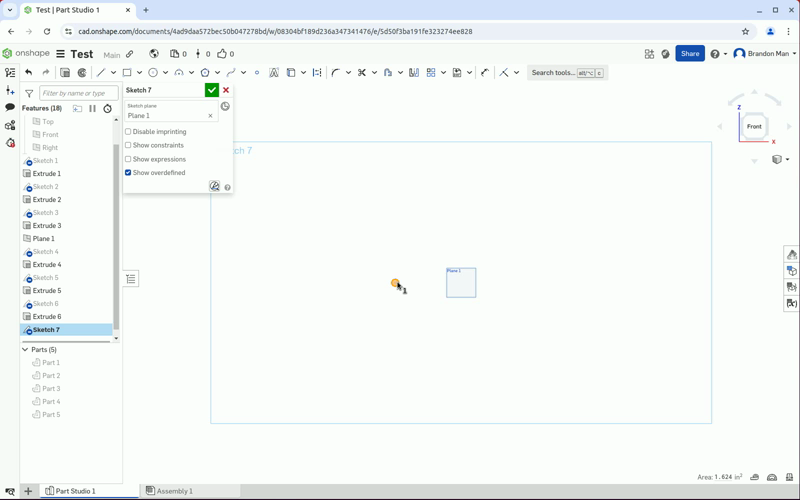
mouse_move(73, 352)
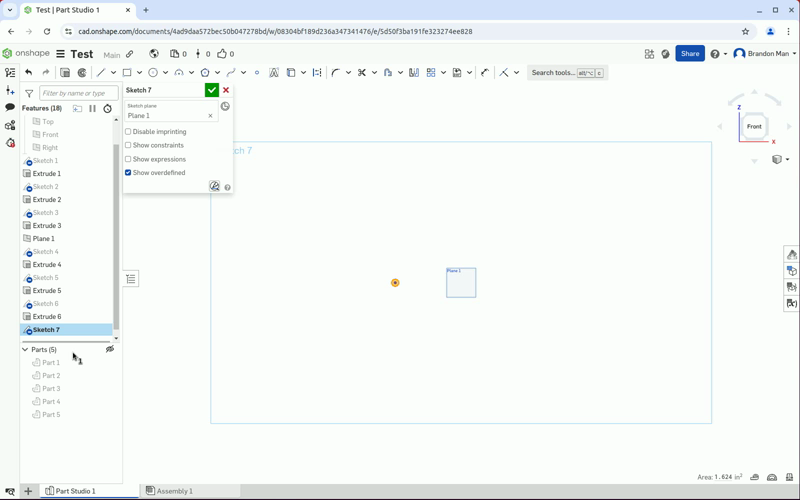
key(shift+y)
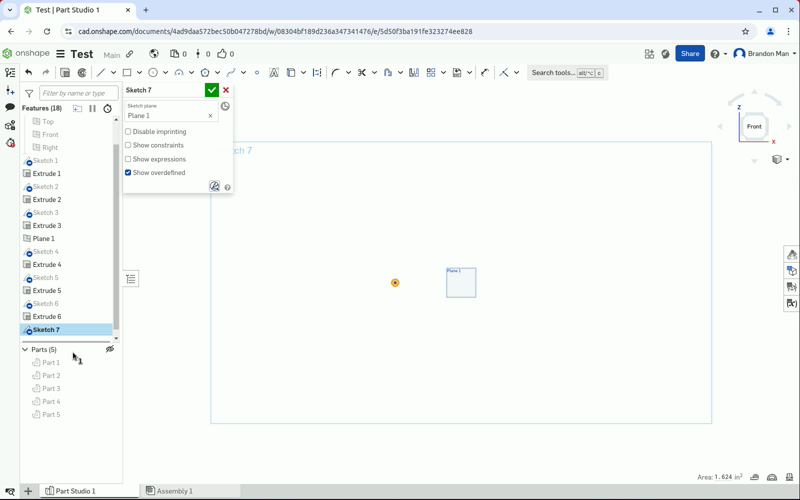
key(shift+e)
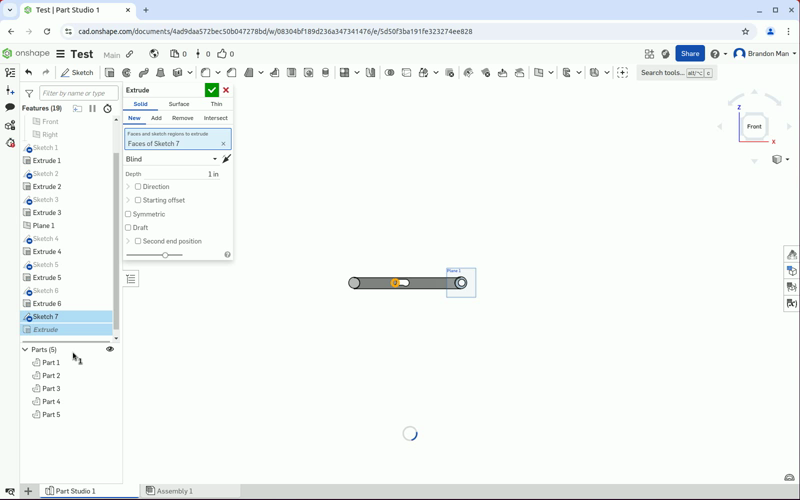
mouse_move(143, 106)
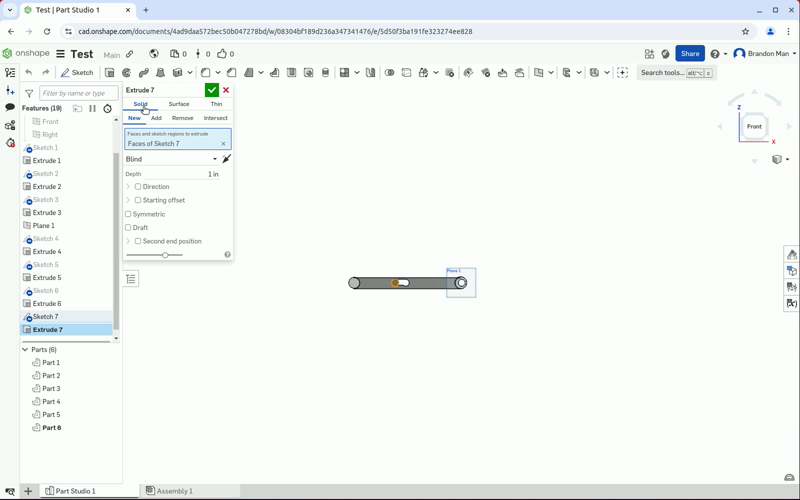
click(143, 106)
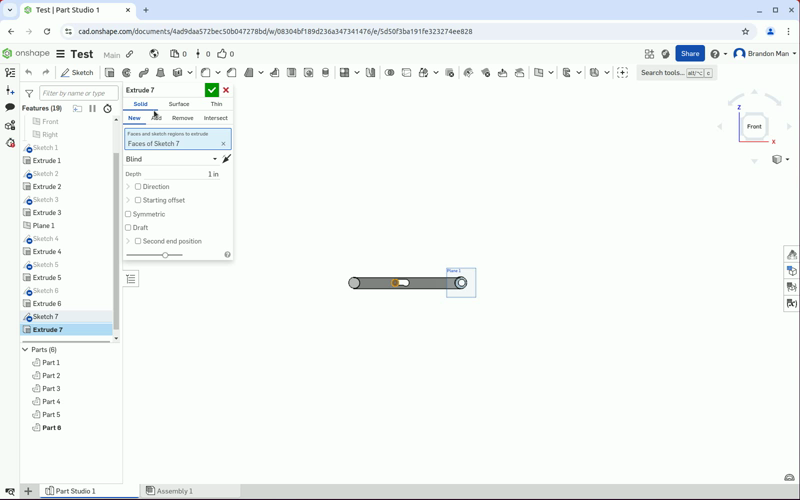
mouse_move(186, 120)
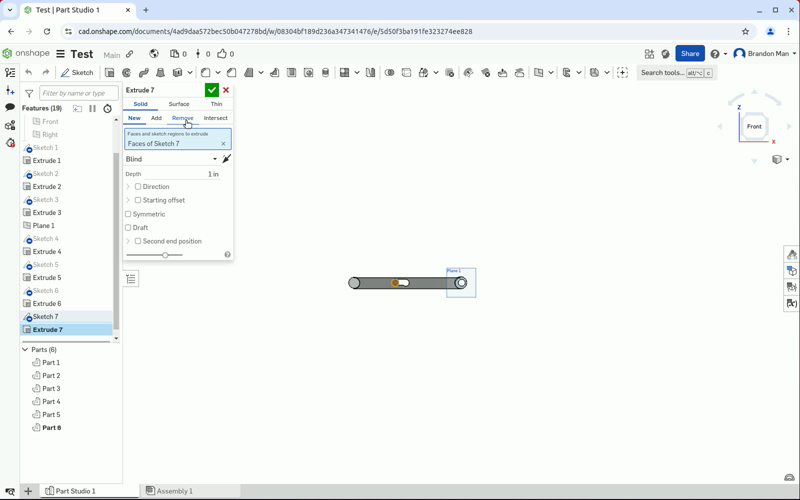
click(186, 120)
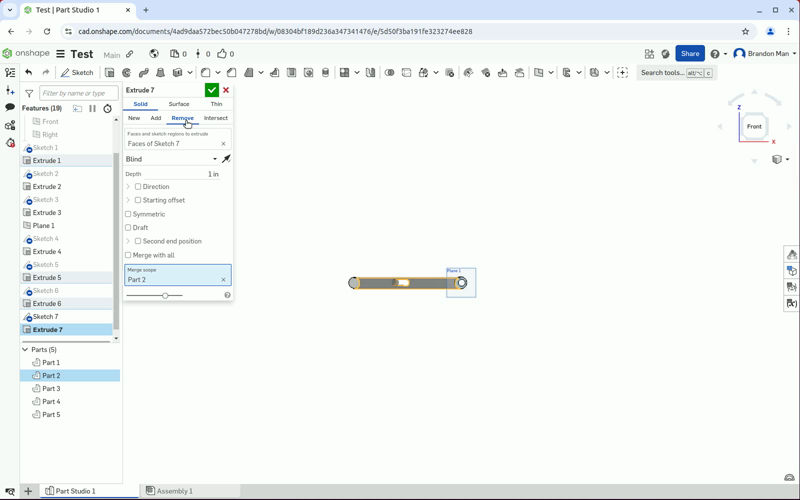
key(tab, 4)
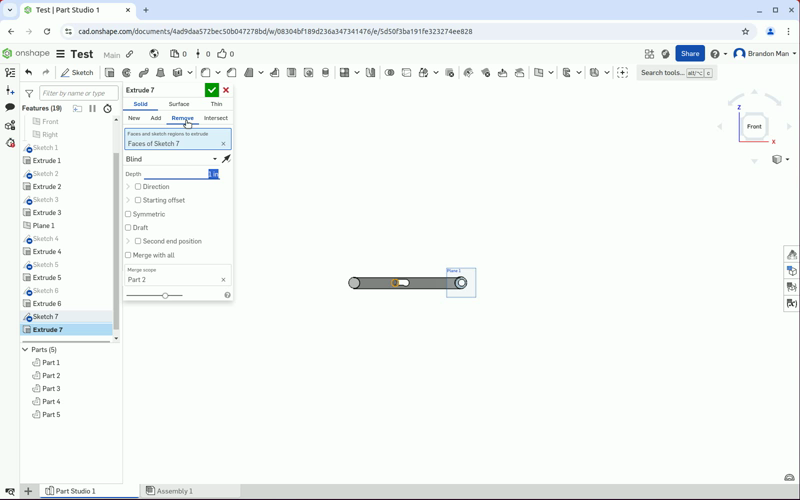
text(6.981)
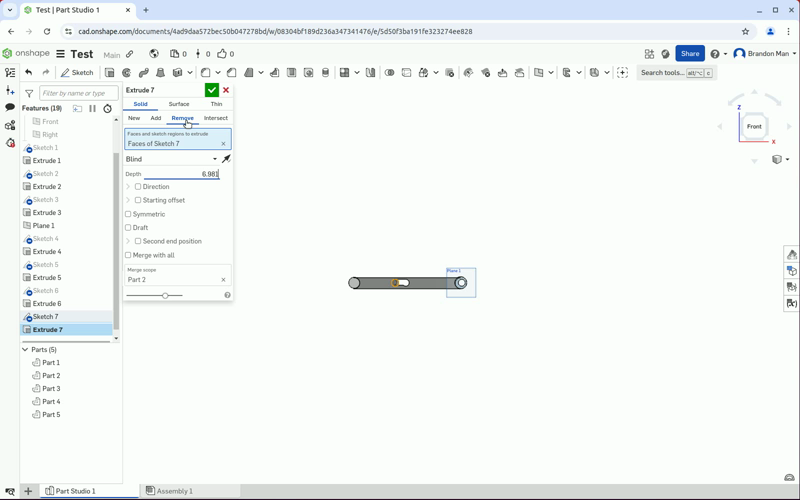
key(tab, 6)
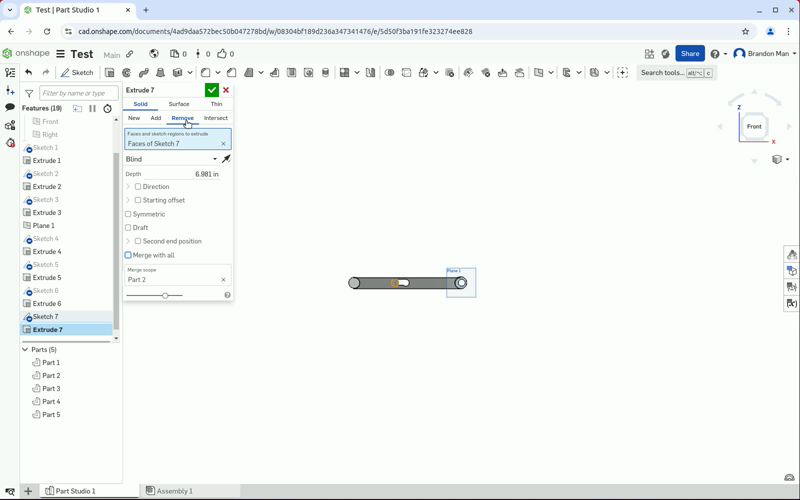
key(space)
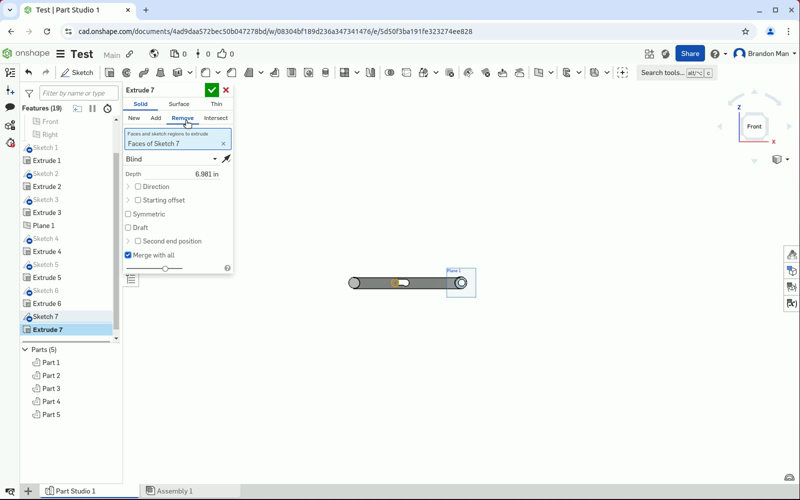
key(enter)
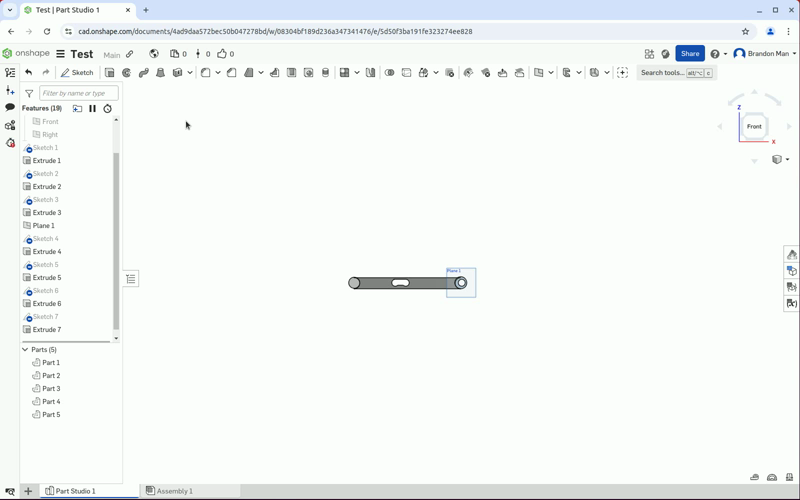
key(shift+h)
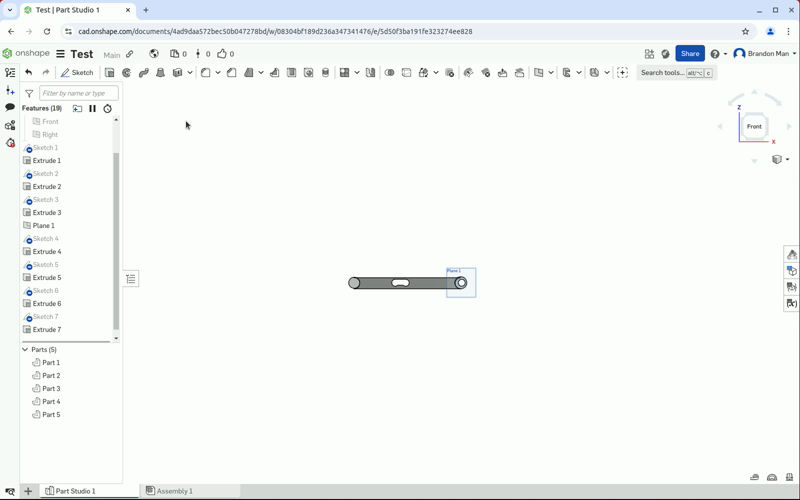
key(shift+h)
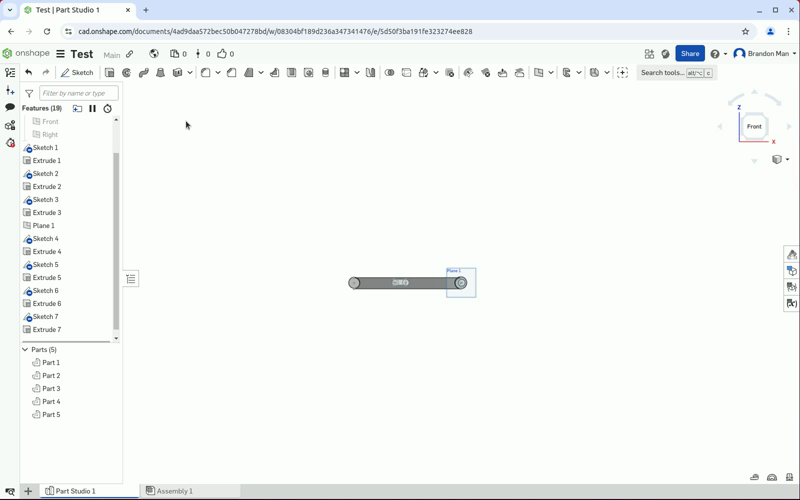
key(shift+7)
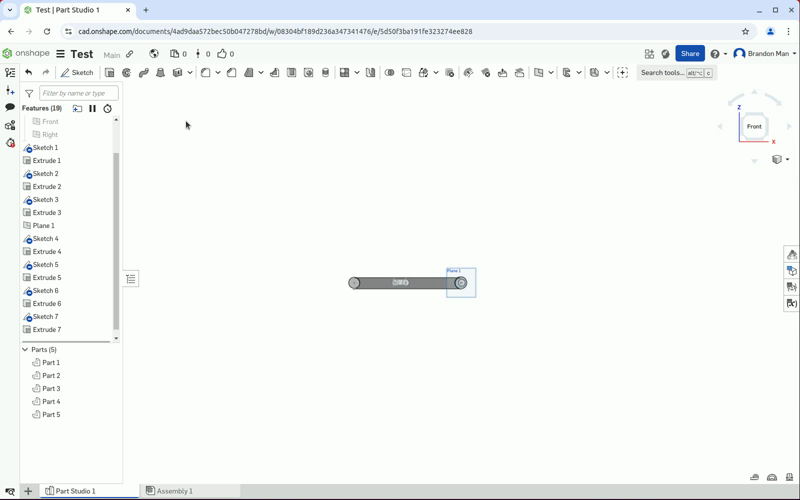
key(left, 2)
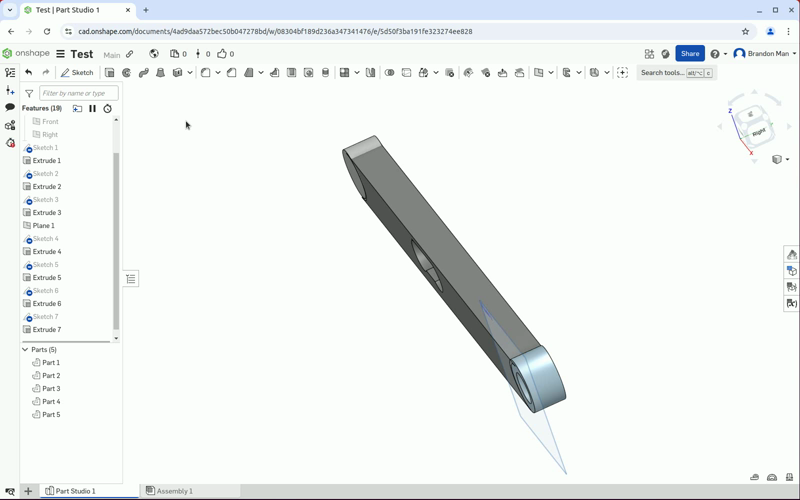
key(down, 2)
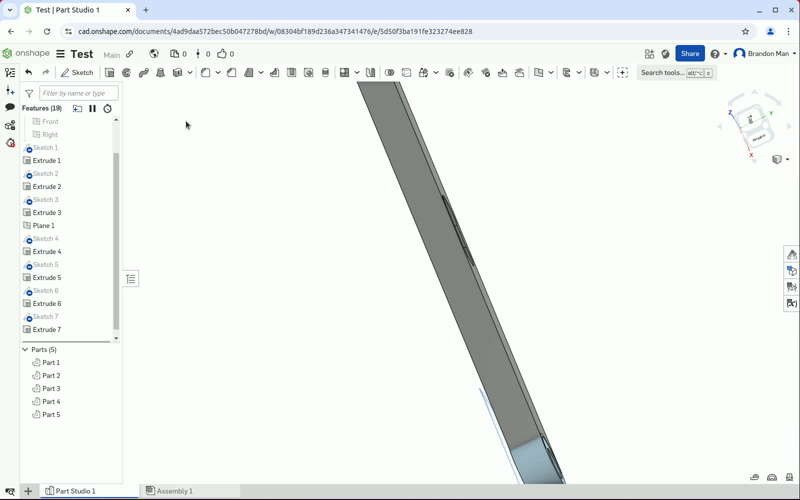
key(up, 2)
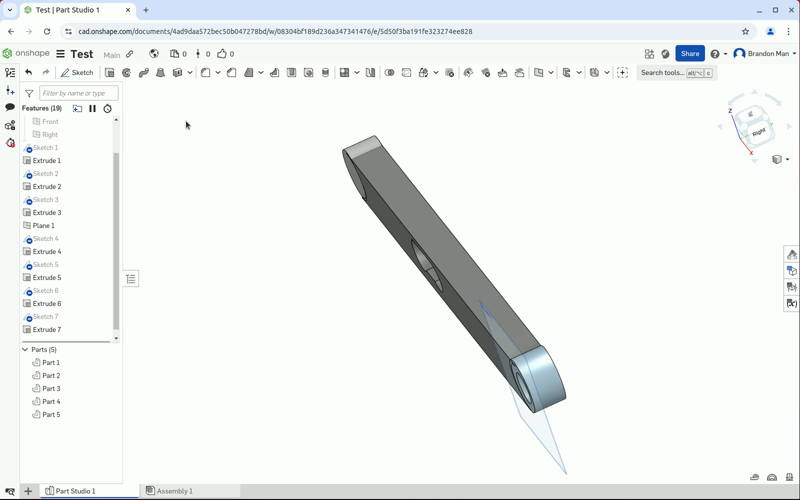
key(right, 2)
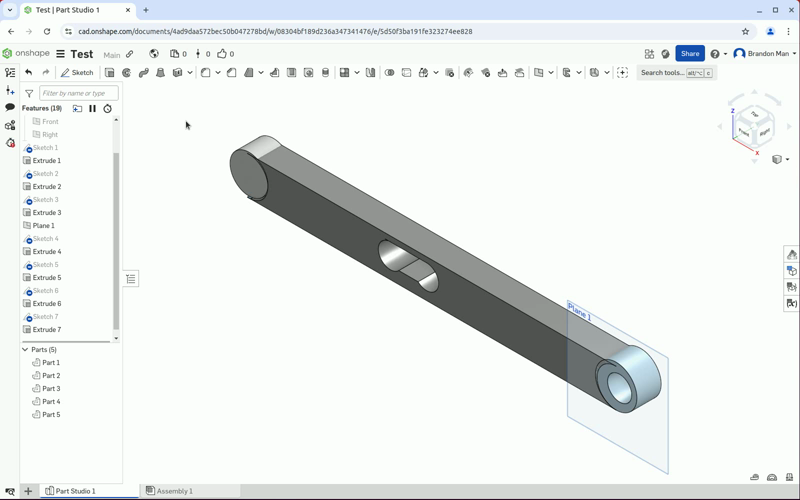
mouse_move(69, 150)
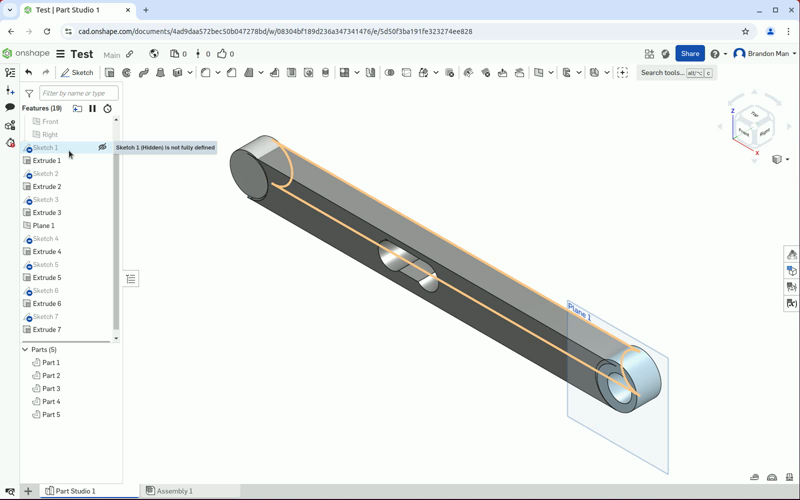
click(69, 150)